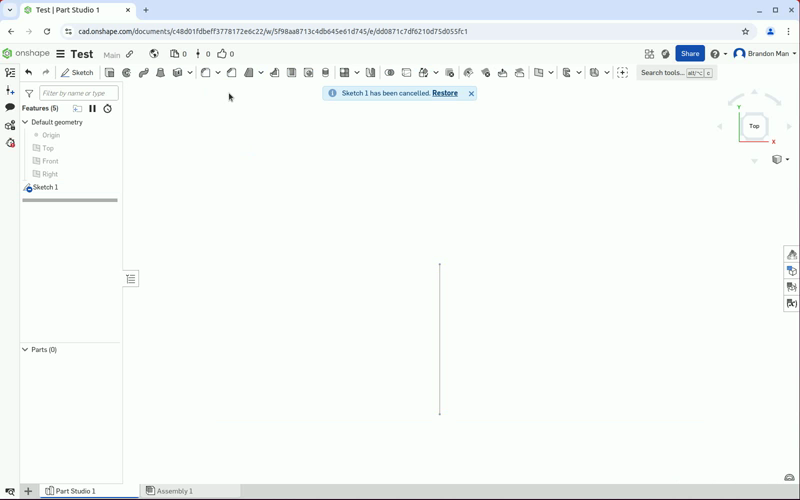
key(shift+h)
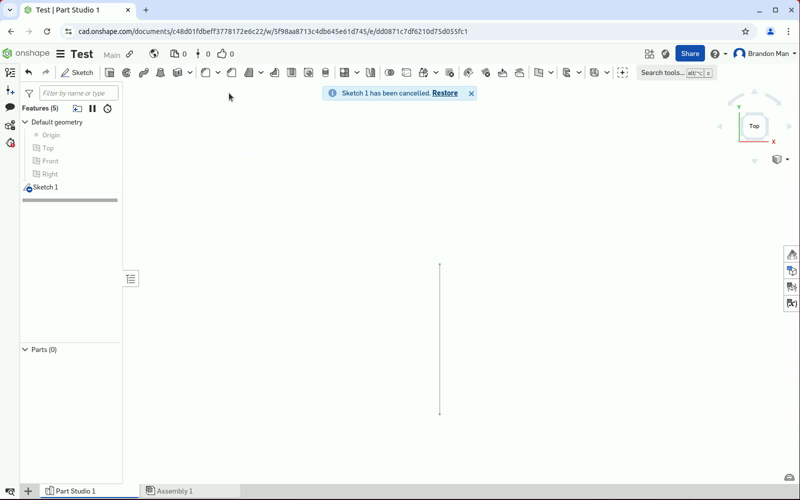
key(shift+s)
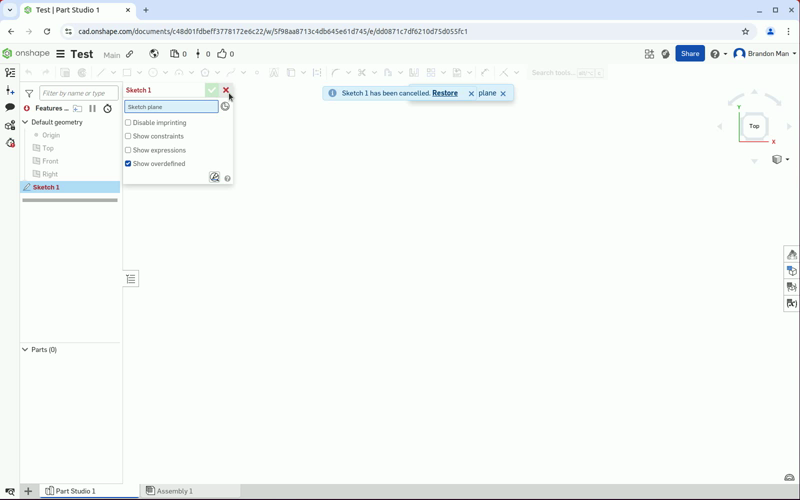
mouse_move(73, 150)
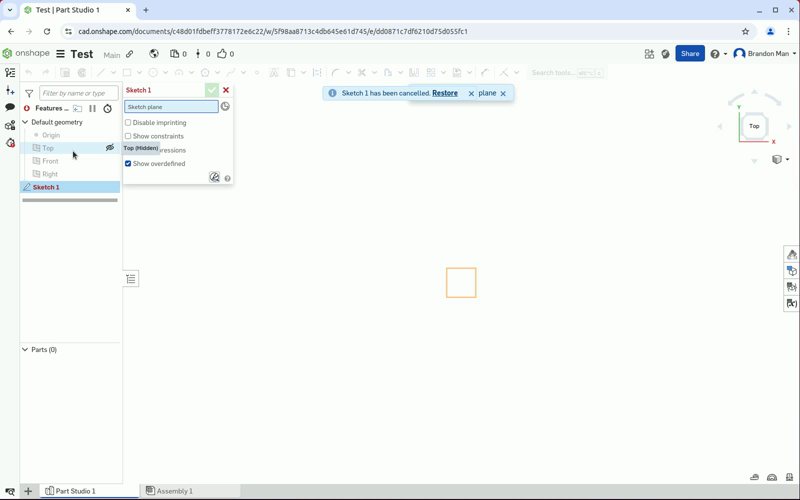
click(73, 150)
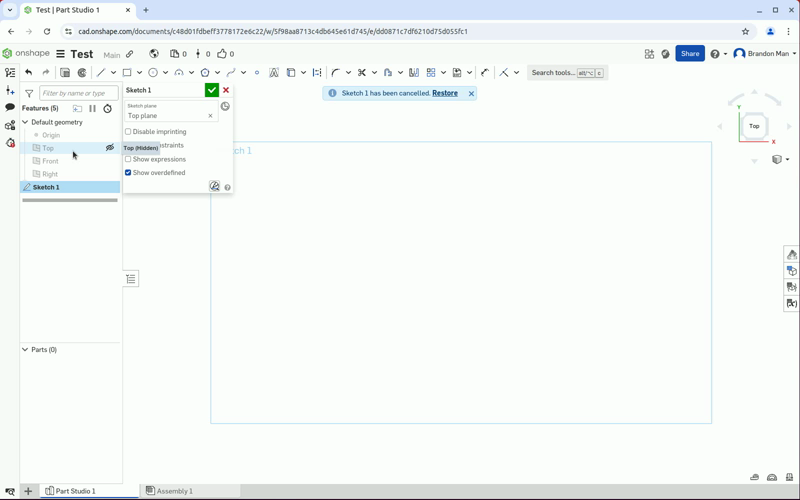
mouse_move(73, 352)
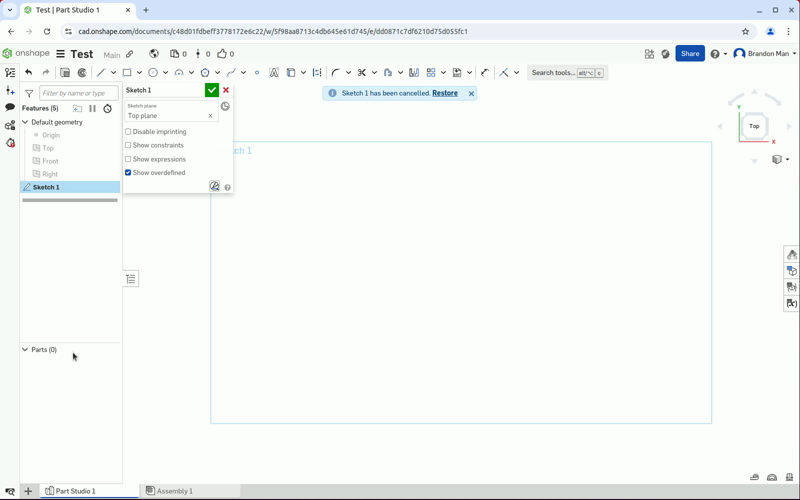
key(y)
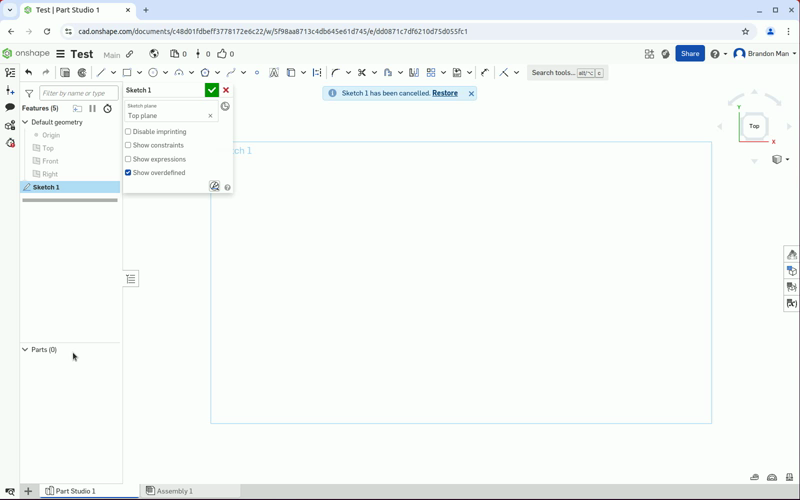
key(l)
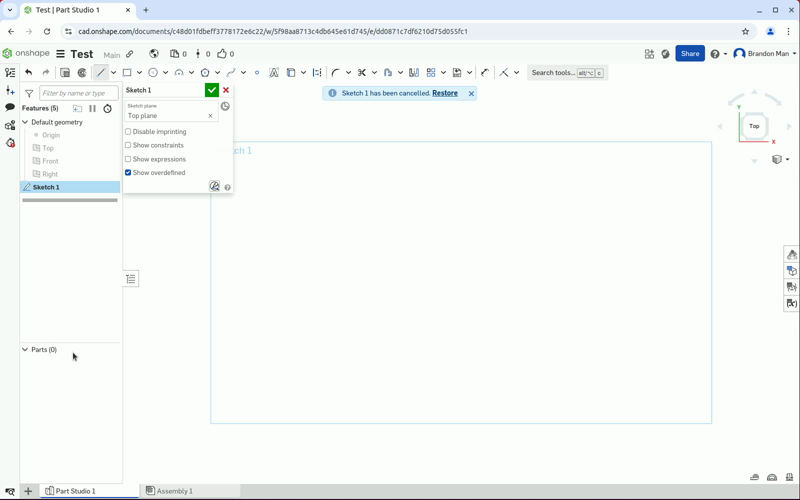
key_down(shift)
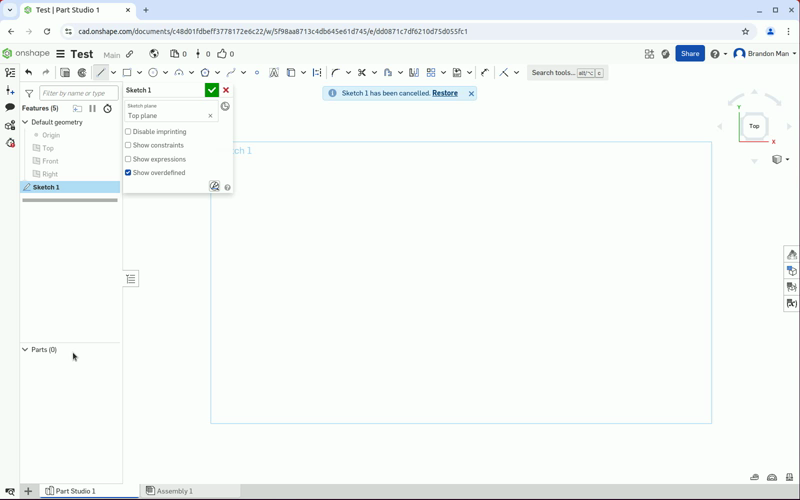
mouse_move(348, 320)
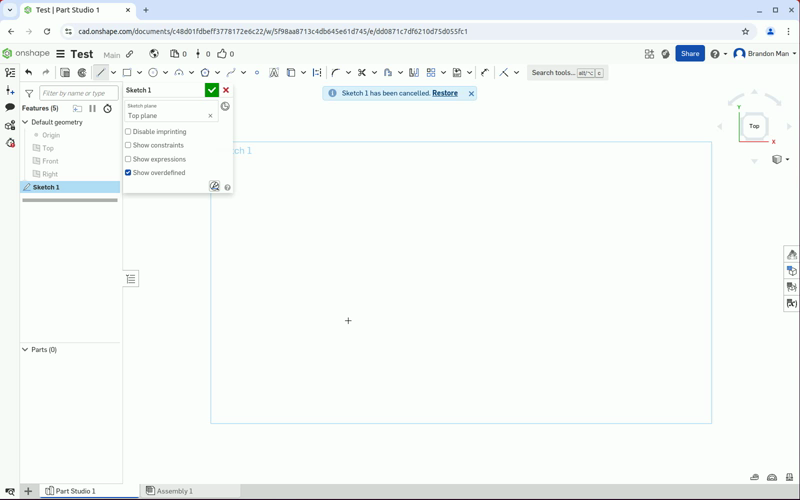
click(348, 320)
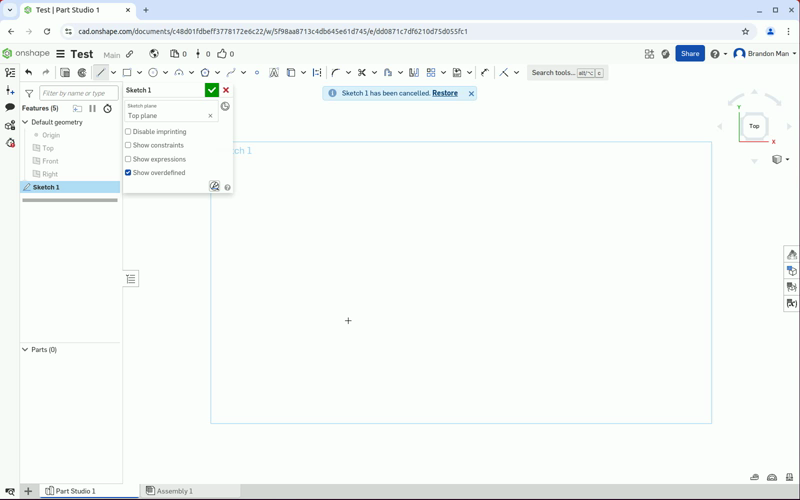
key_up(shift)
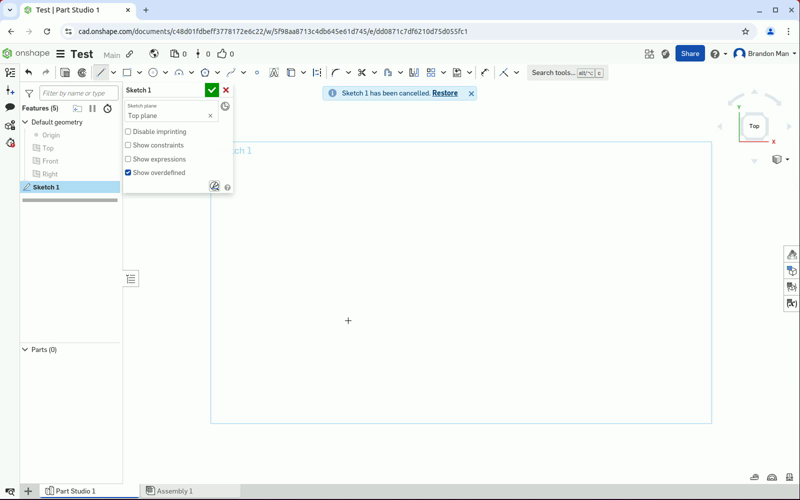
key_down(shift)
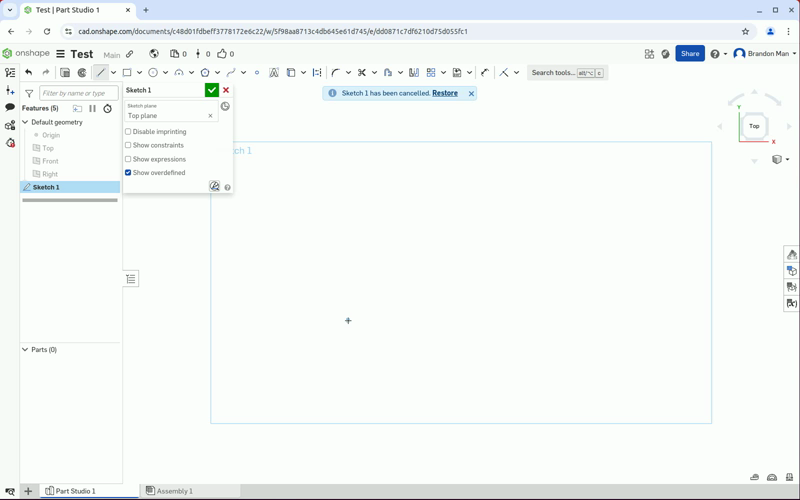
mouse_move(378, 320)
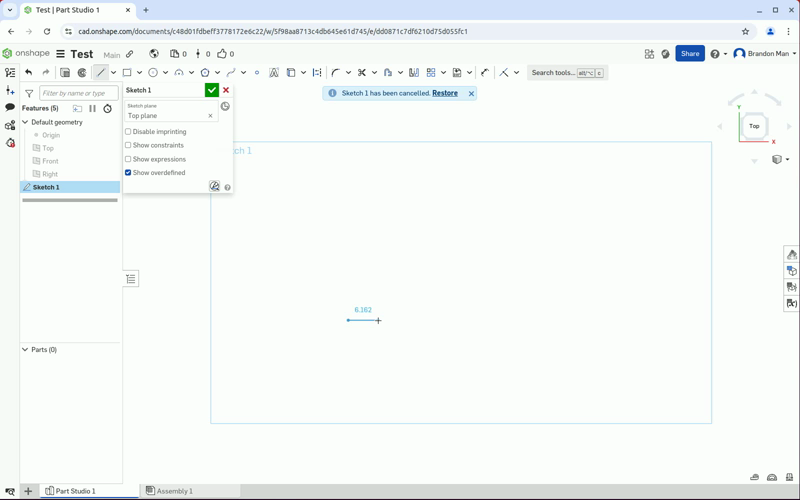
mouse_move(359, 320)
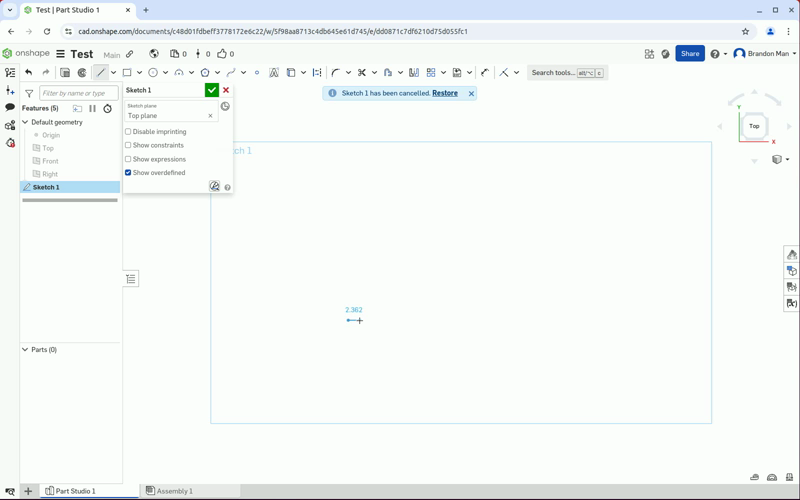
click(359, 320)
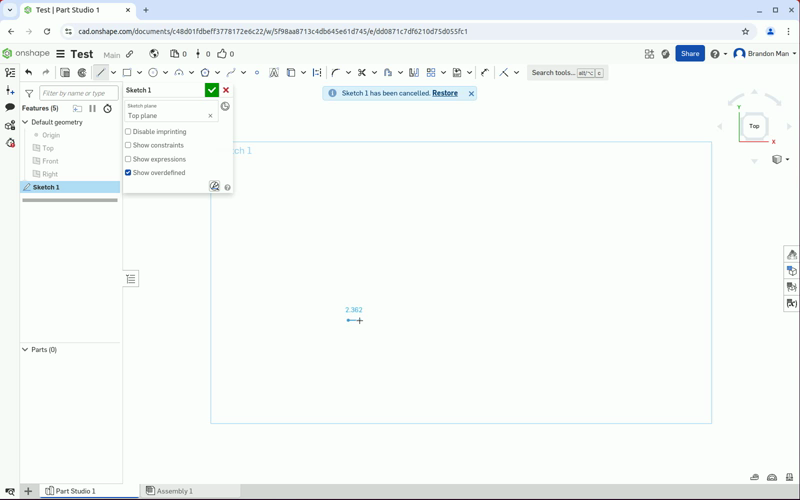
key_up(shift)
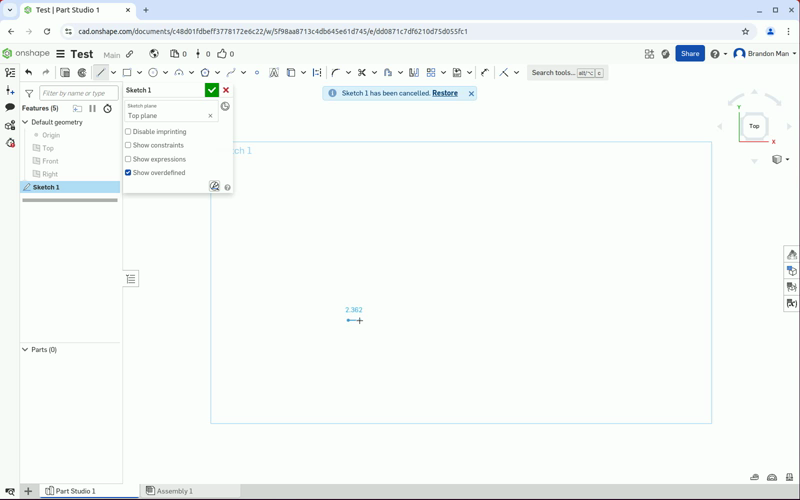
key_down(shift)
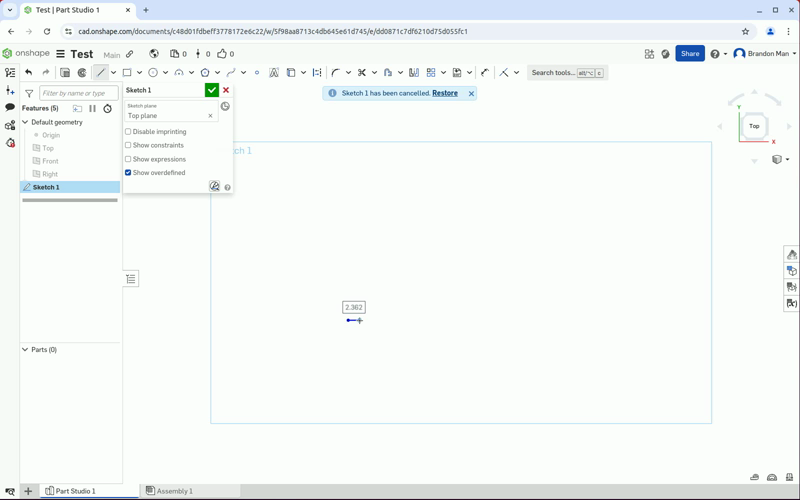
mouse_move(359, 381)
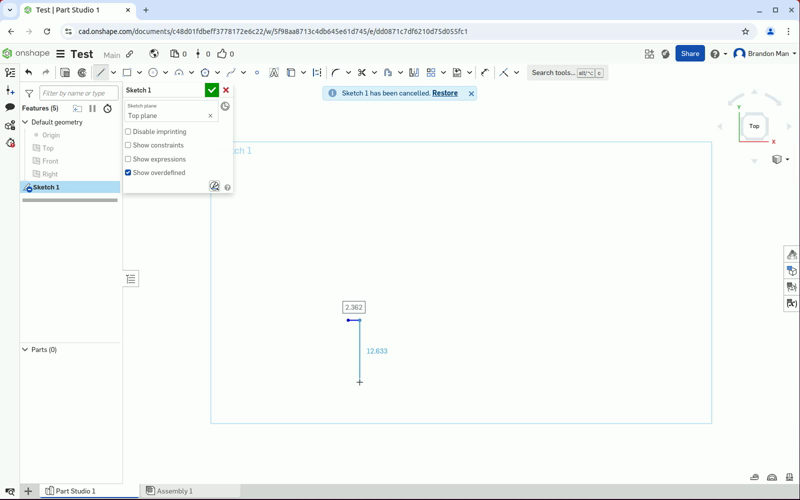
click(359, 381)
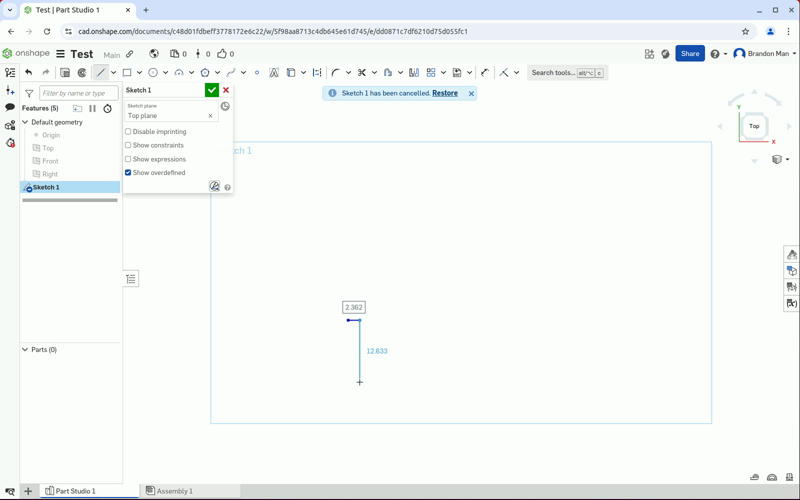
key_up(shift)
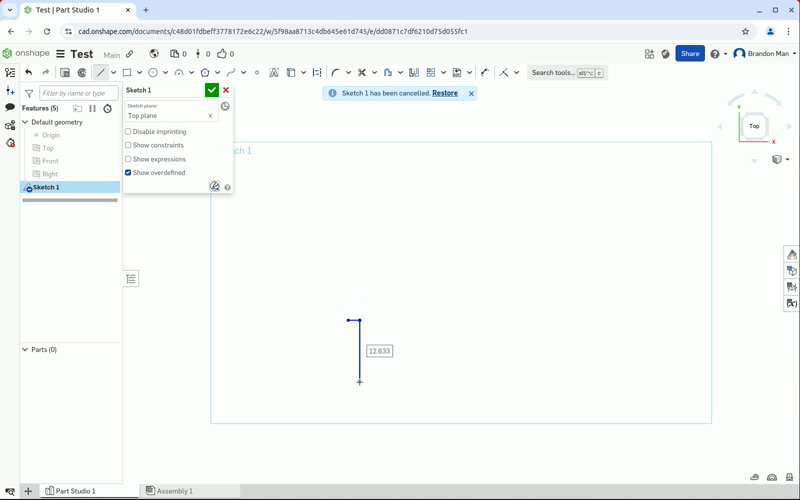
key_down(shift)
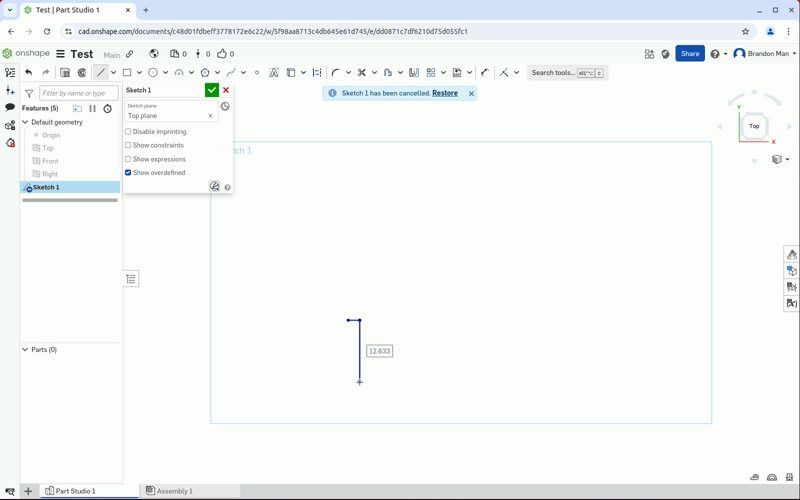
mouse_move(560, 381)
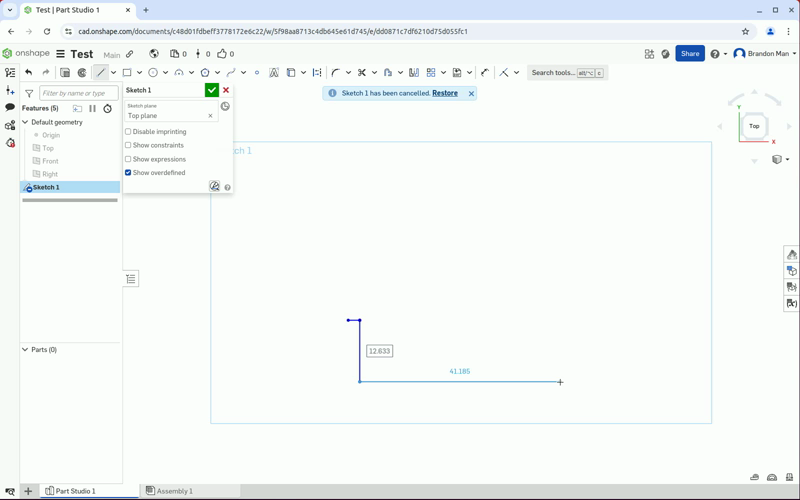
click(560, 381)
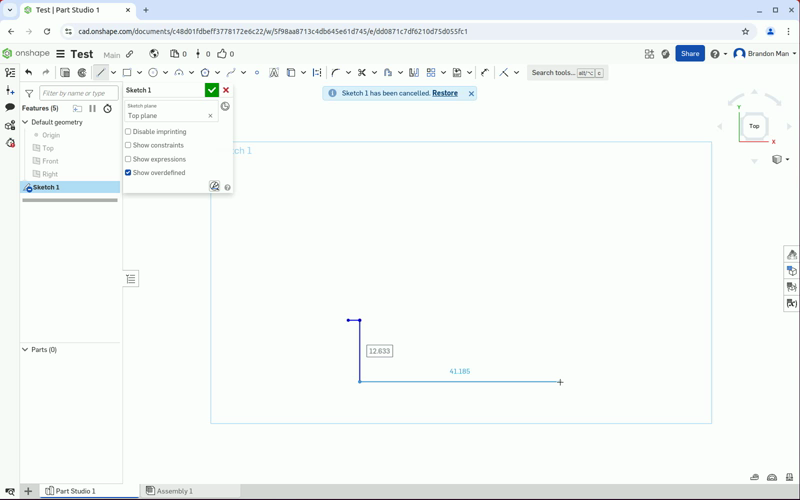
key_up(shift)
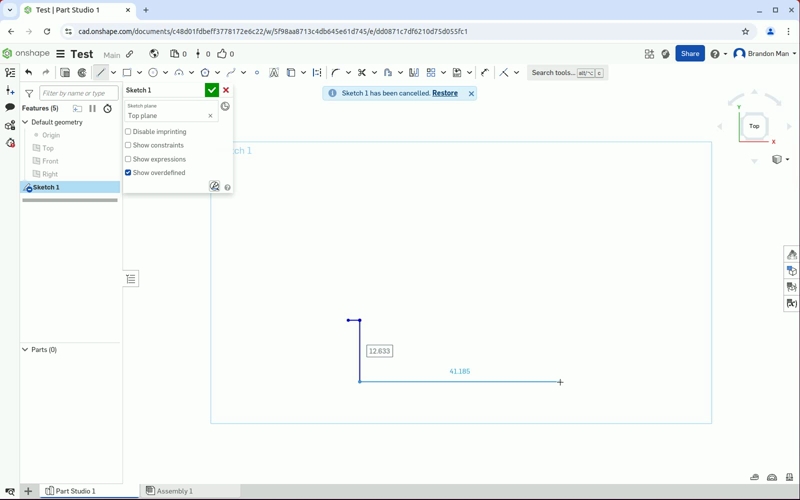
key_down(shift)
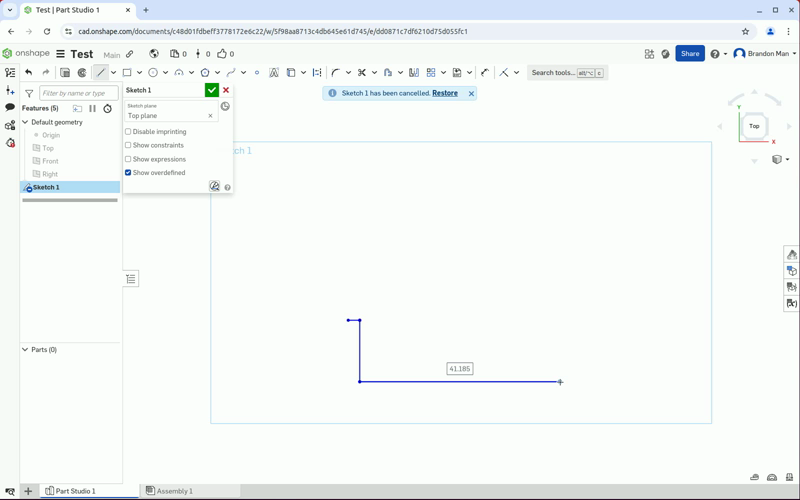
mouse_move(560, 320)
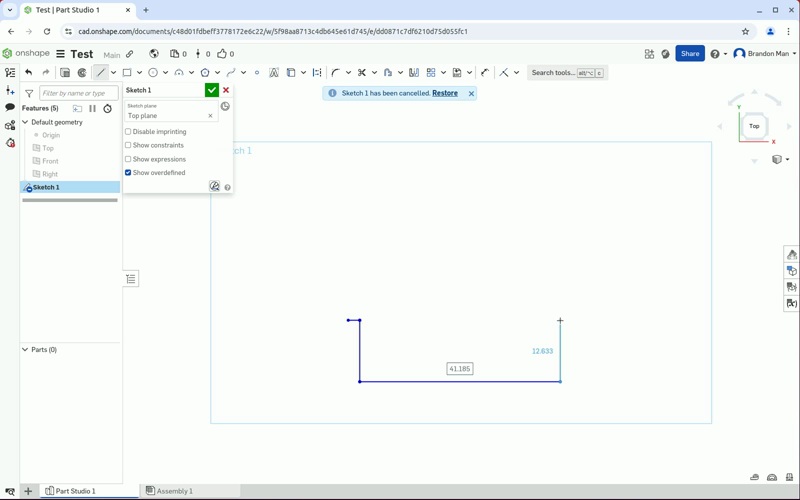
click(560, 320)
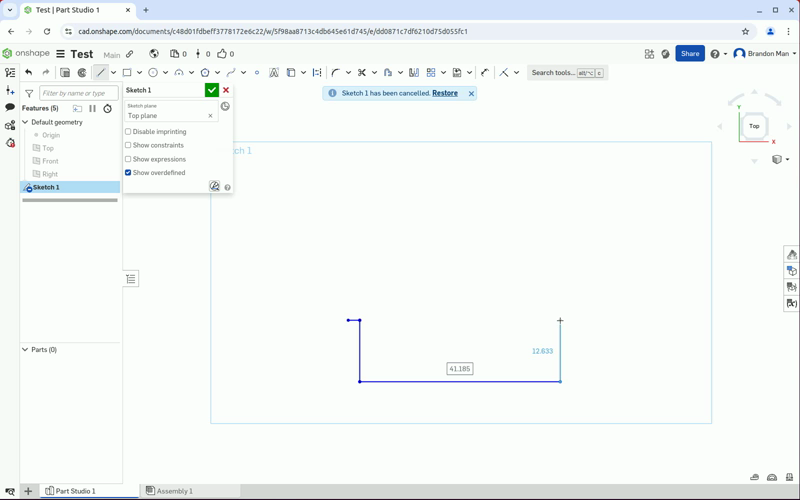
key_up(shift)
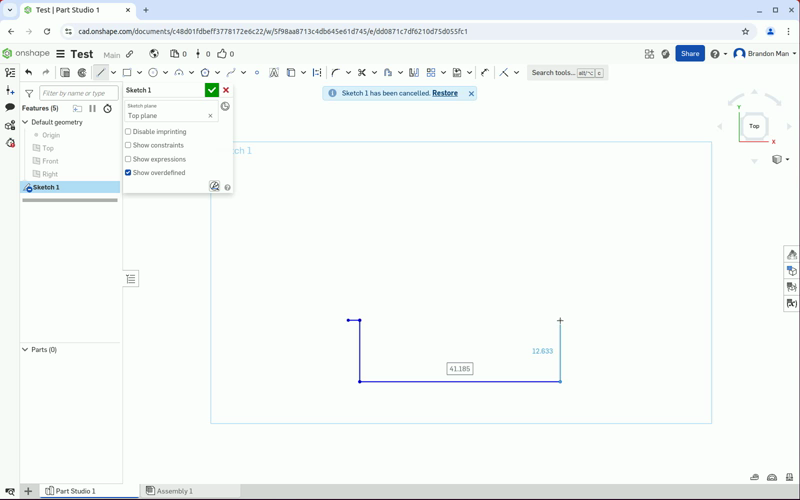
key_down(shift)
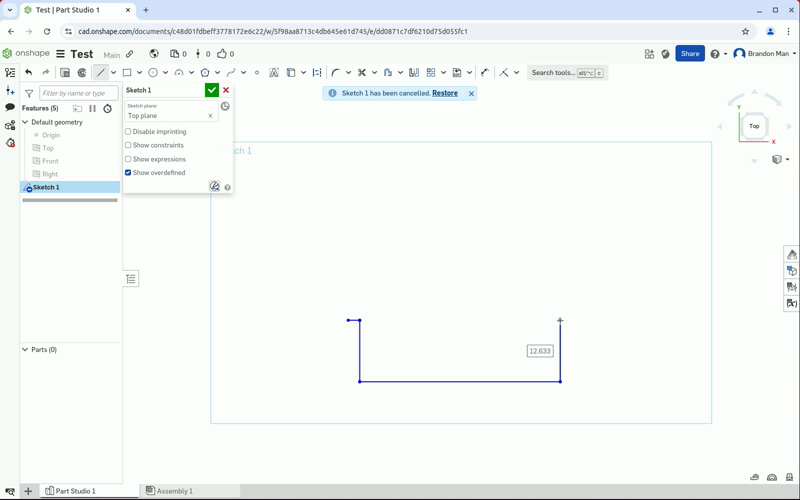
mouse_move(589, 320)
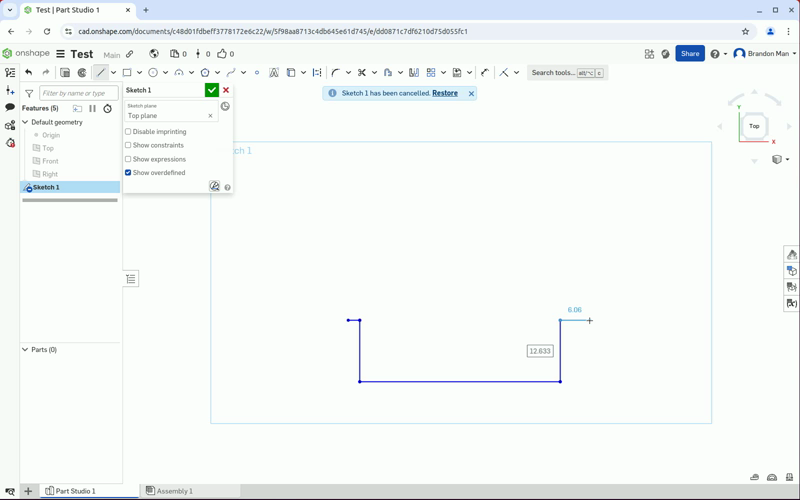
mouse_move(572, 320)
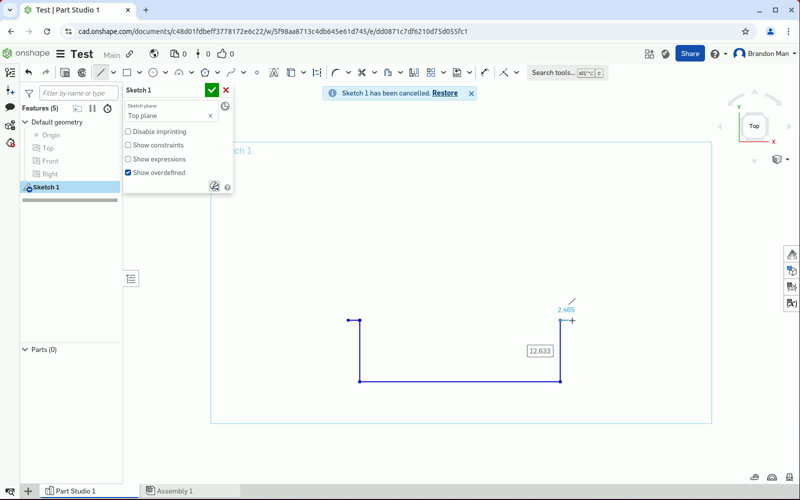
click(572, 320)
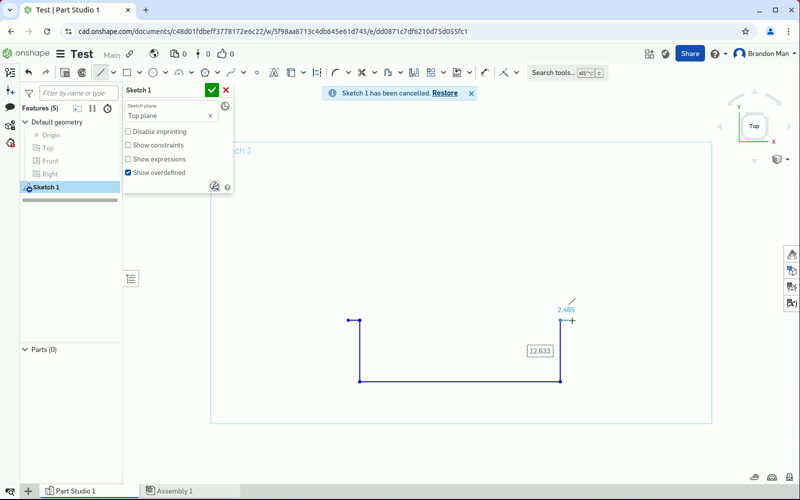
key_up(shift)
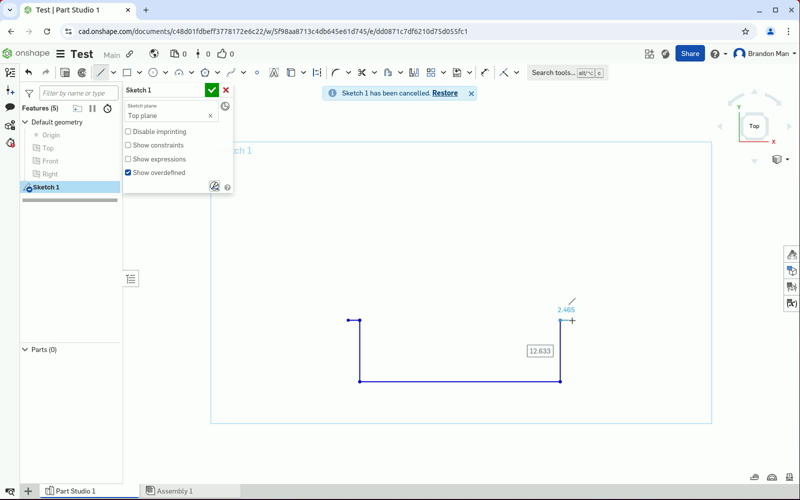
key_down(shift)
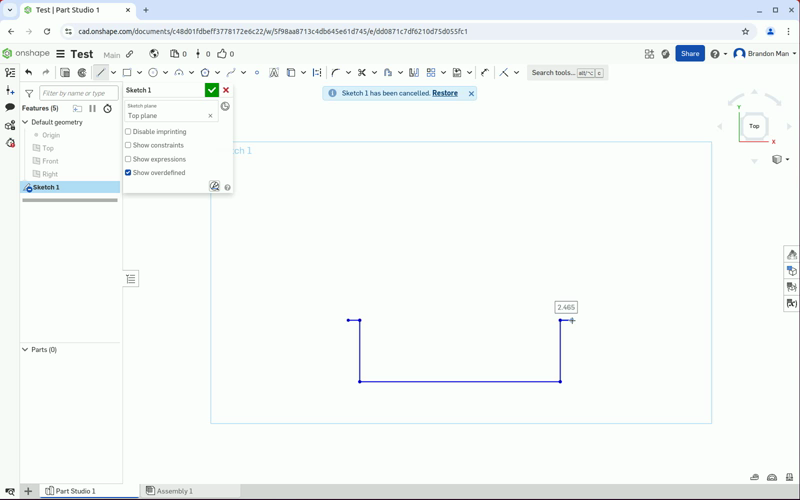
mouse_move(572, 245)
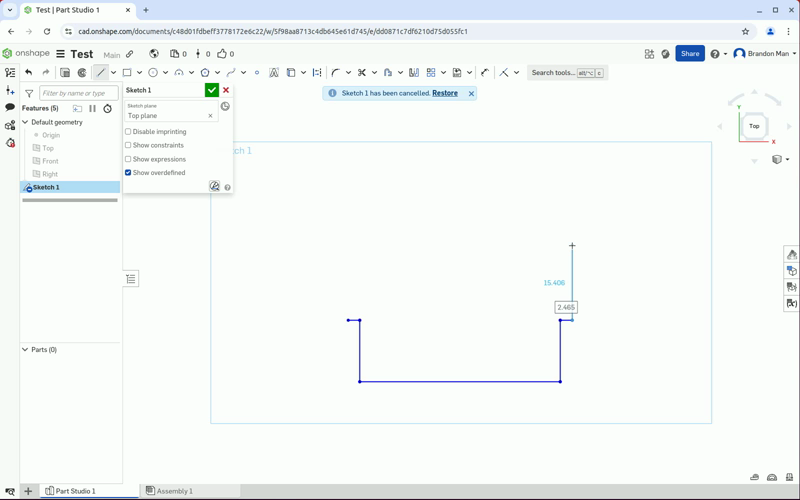
click(572, 245)
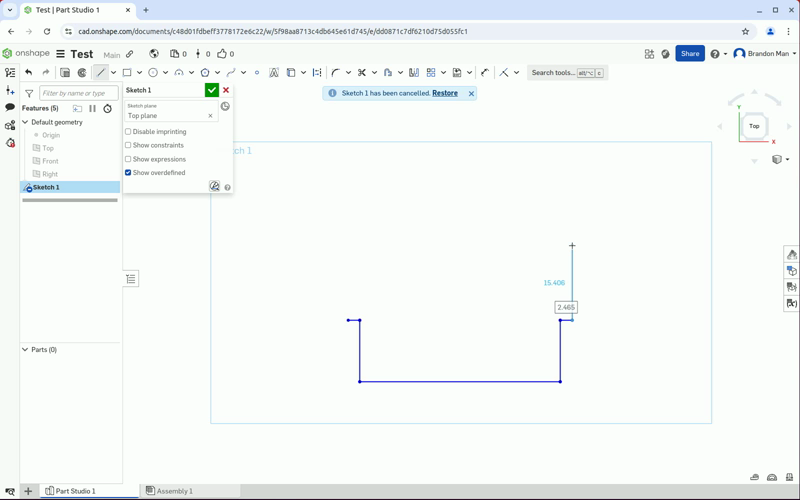
key_up(shift)
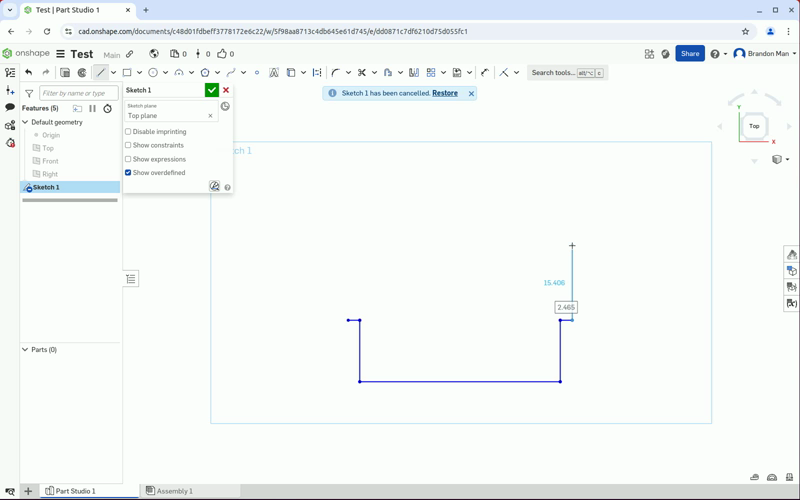
key_down(shift)
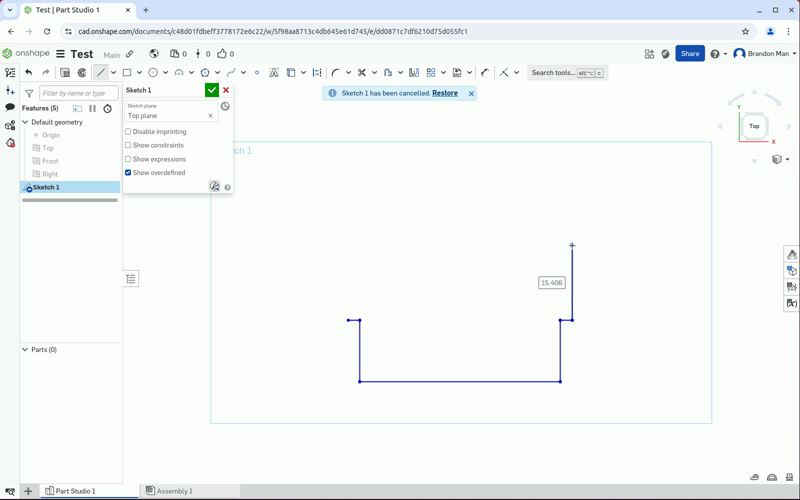
mouse_move(589, 245)
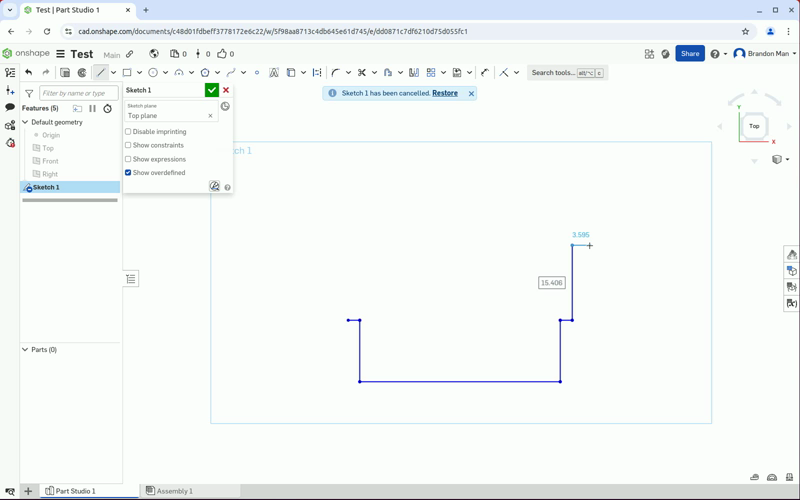
mouse_move(560, 245)
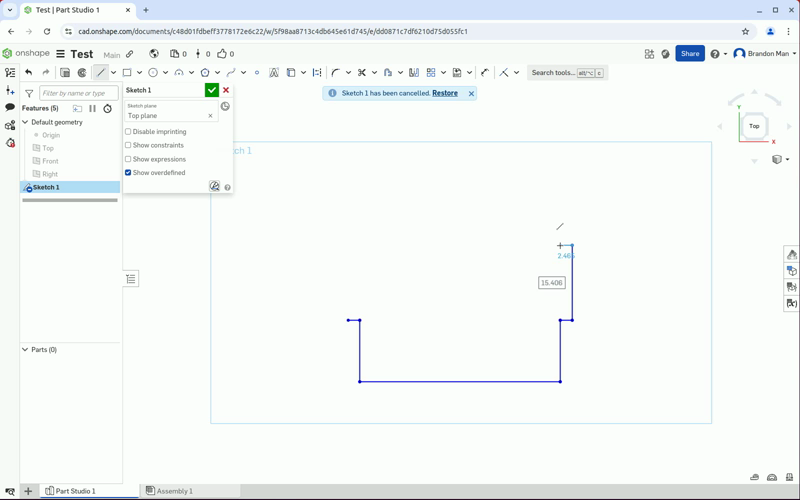
click(560, 245)
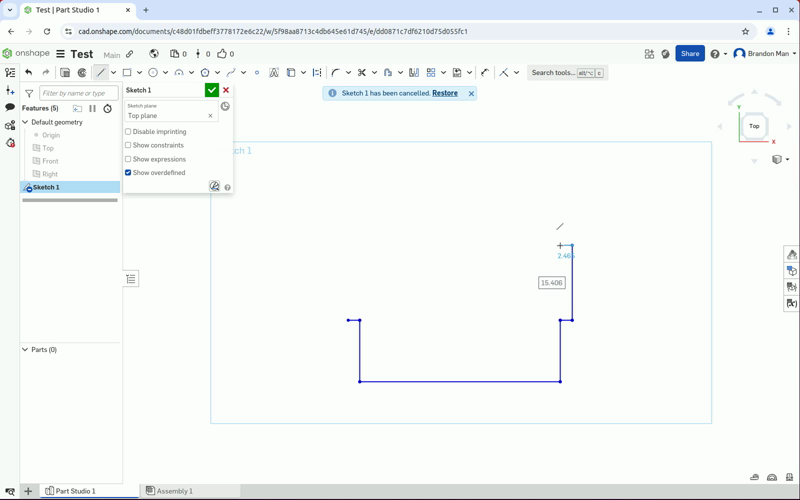
key_up(shift)
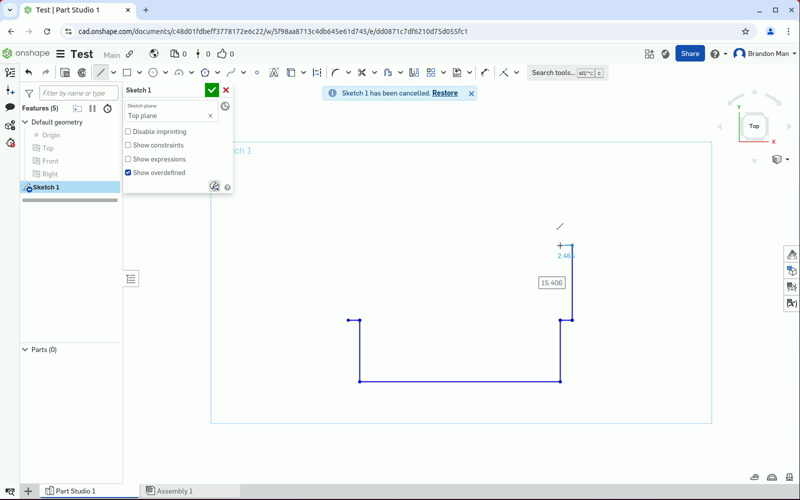
key_down(shift)
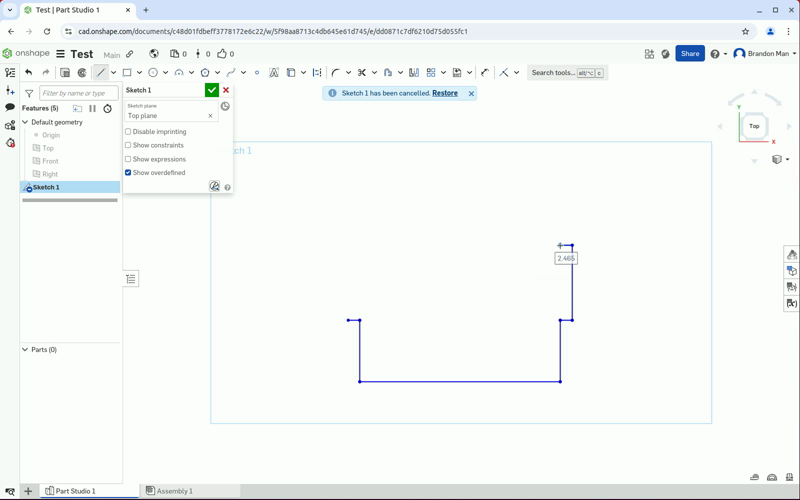
mouse_move(560, 183)
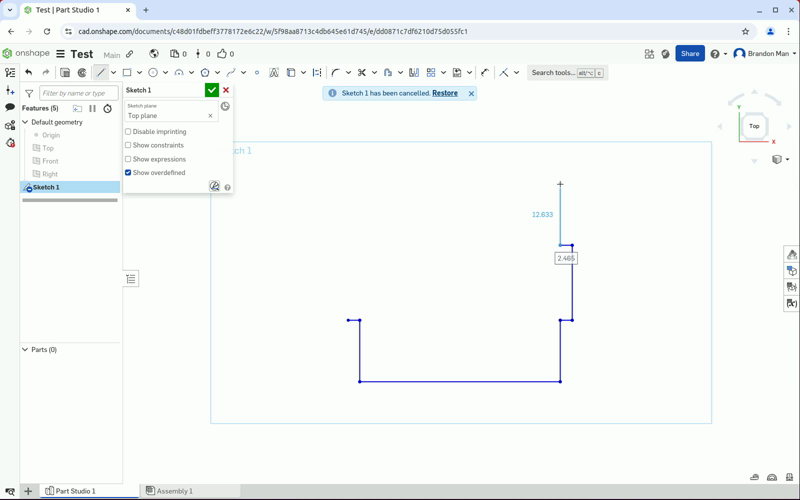
click(560, 183)
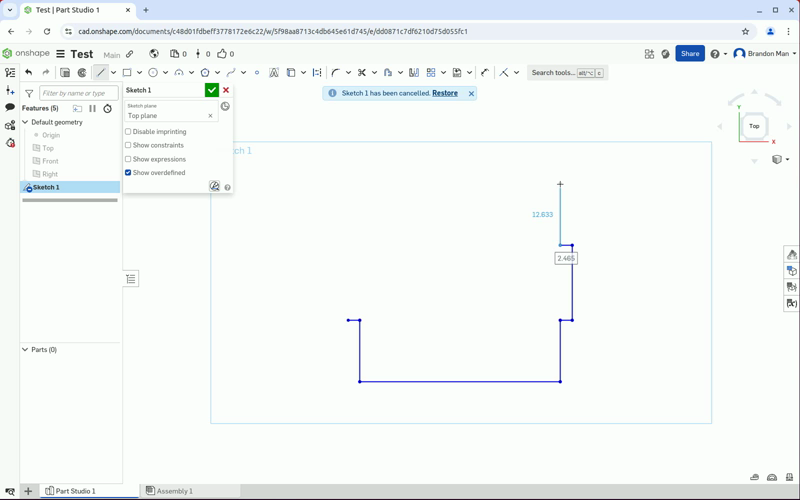
key_up(shift)
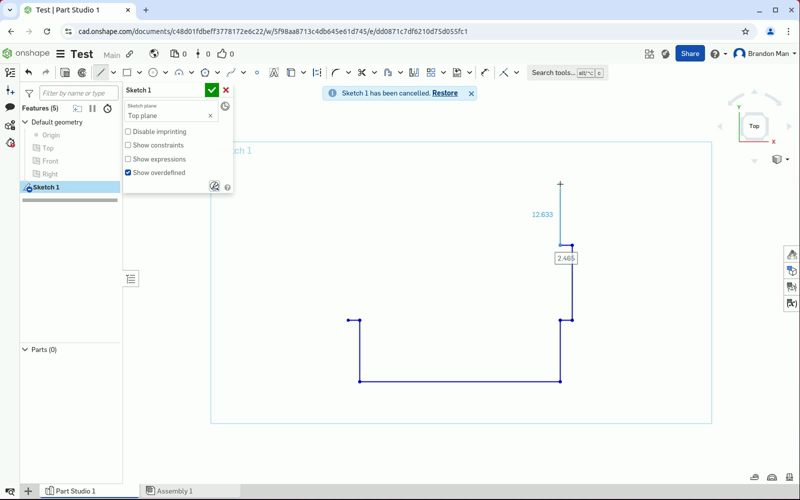
key_down(shift)
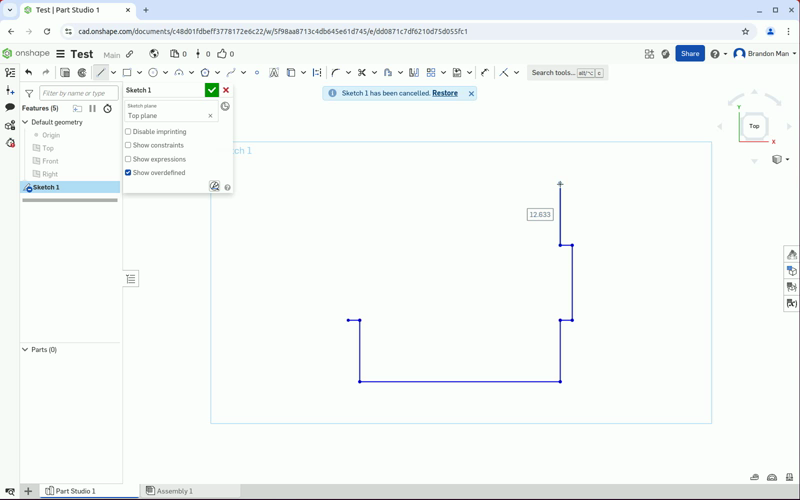
mouse_move(359, 183)
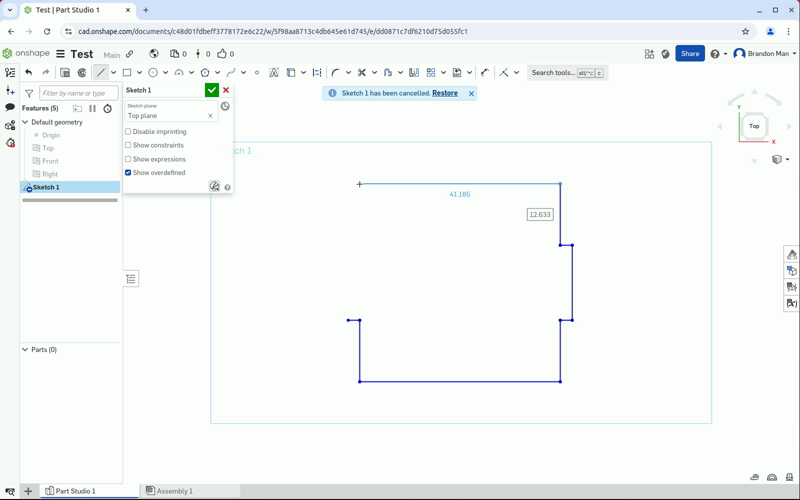
click(359, 183)
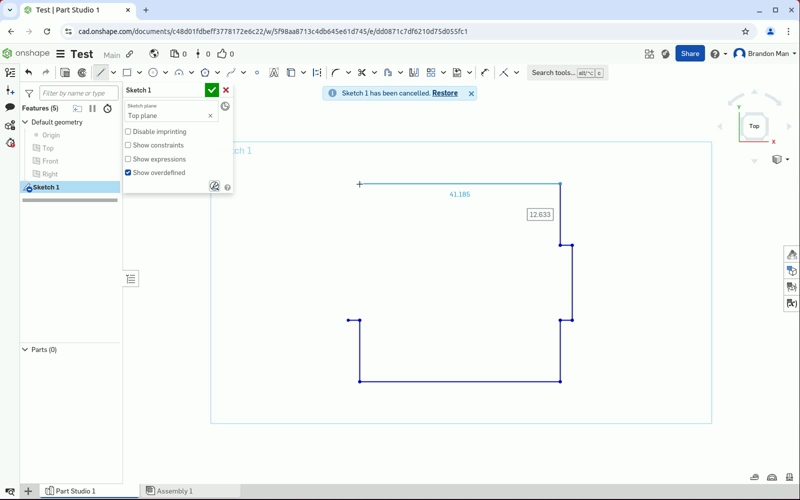
key_up(shift)
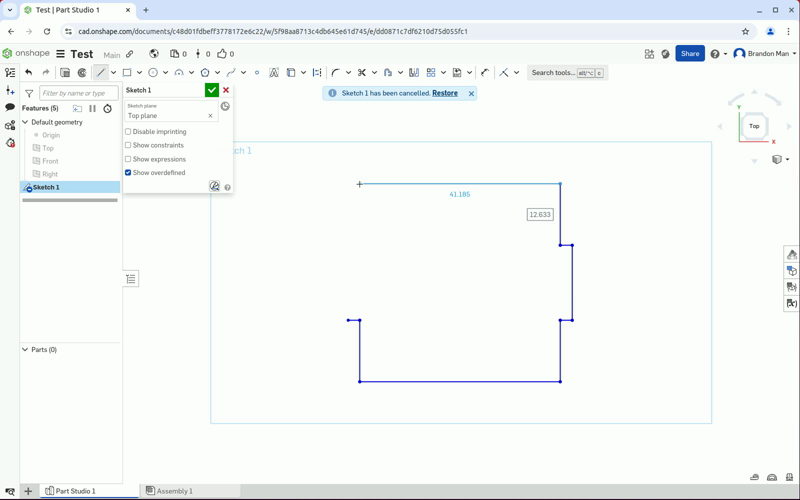
key_down(shift)
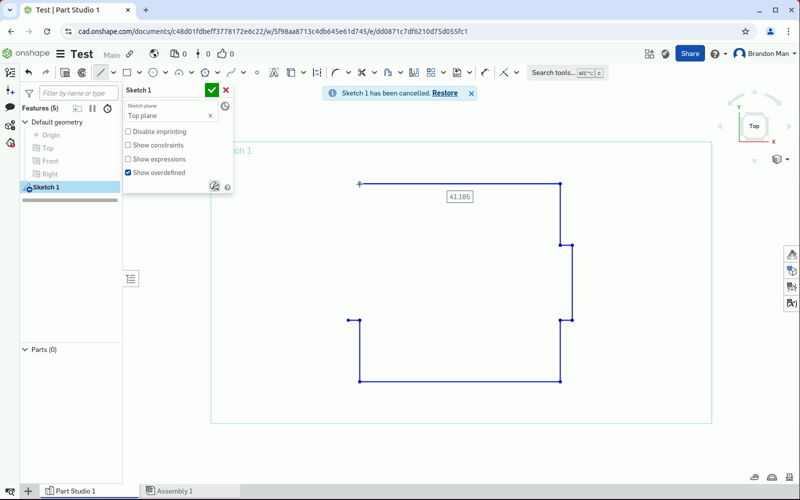
mouse_move(359, 245)
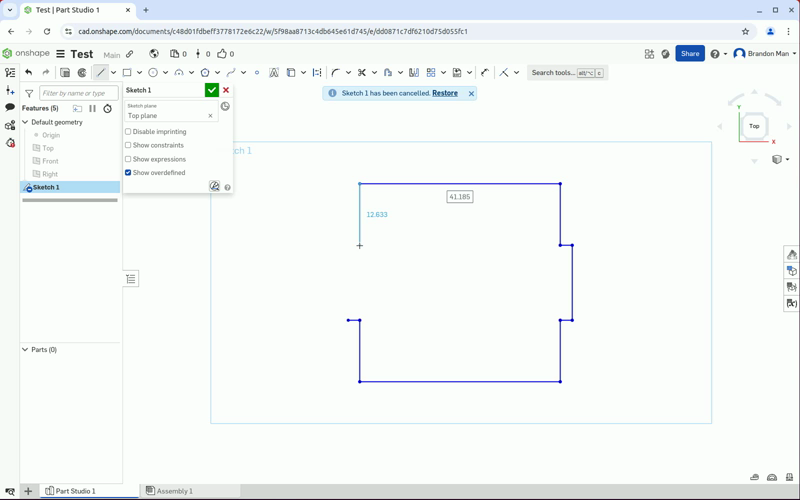
click(359, 245)
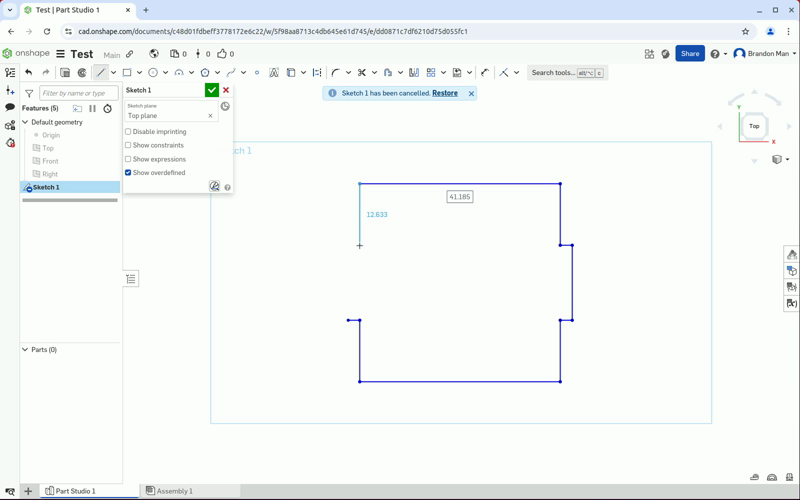
key_up(shift)
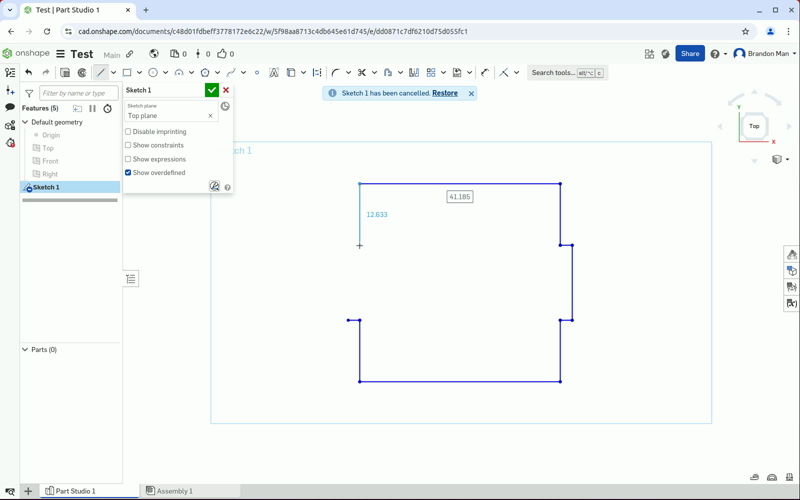
key_down(shift)
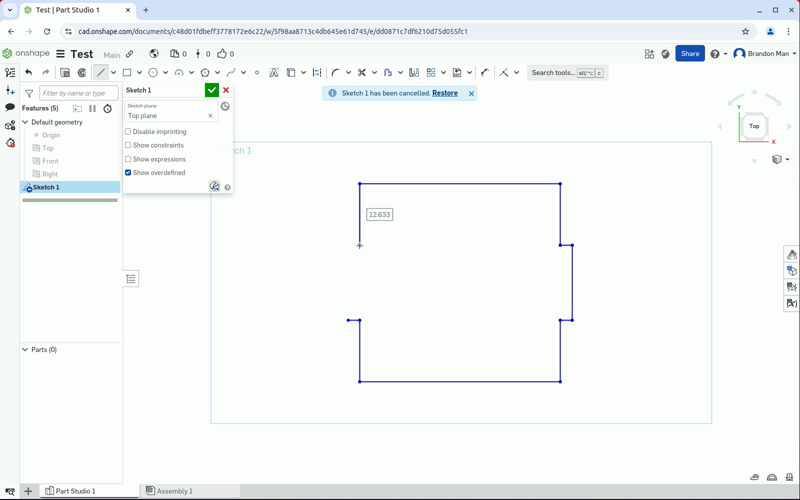
mouse_move(389, 245)
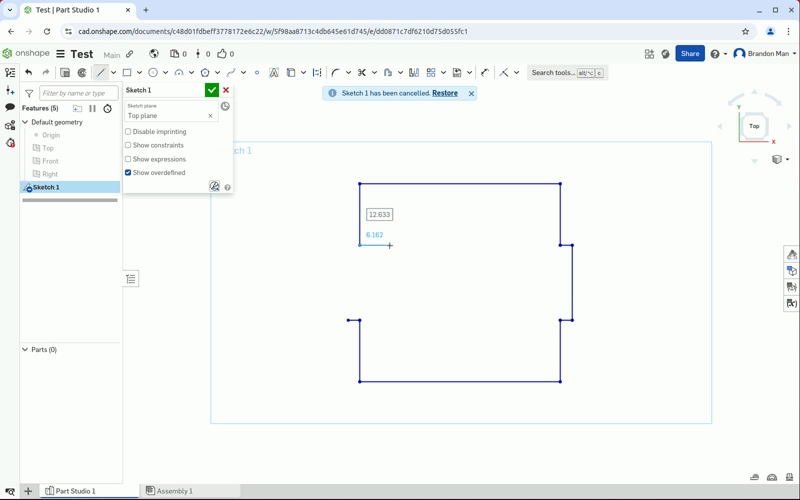
mouse_move(348, 245)
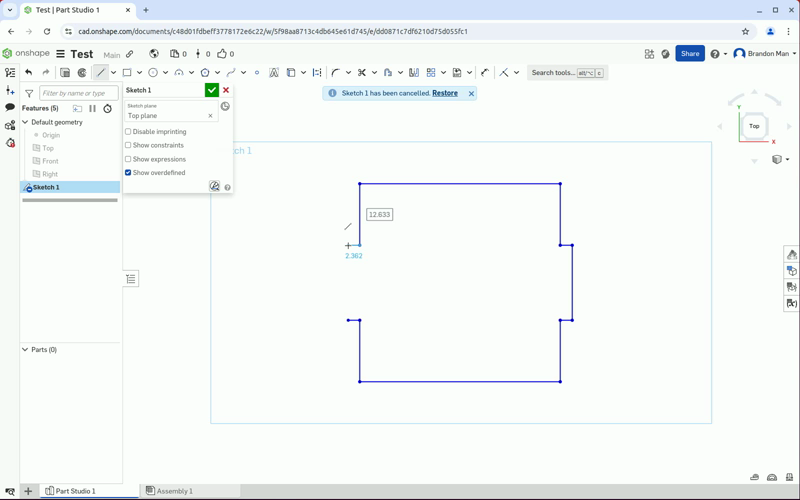
click(348, 245)
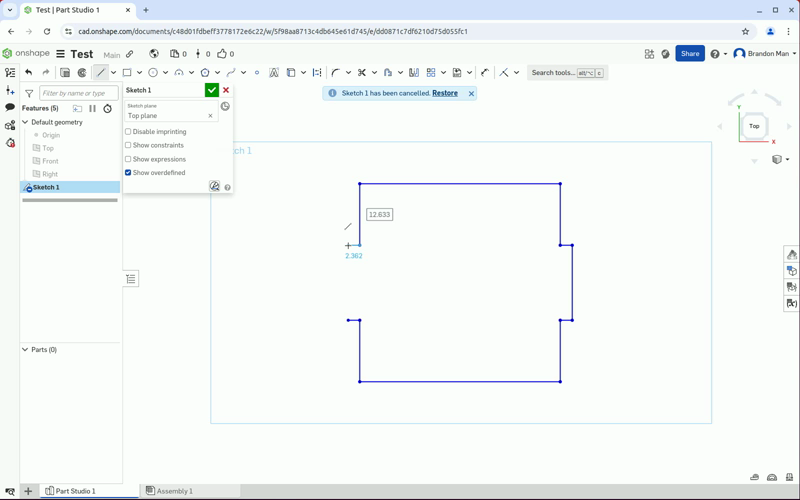
key_up(shift)
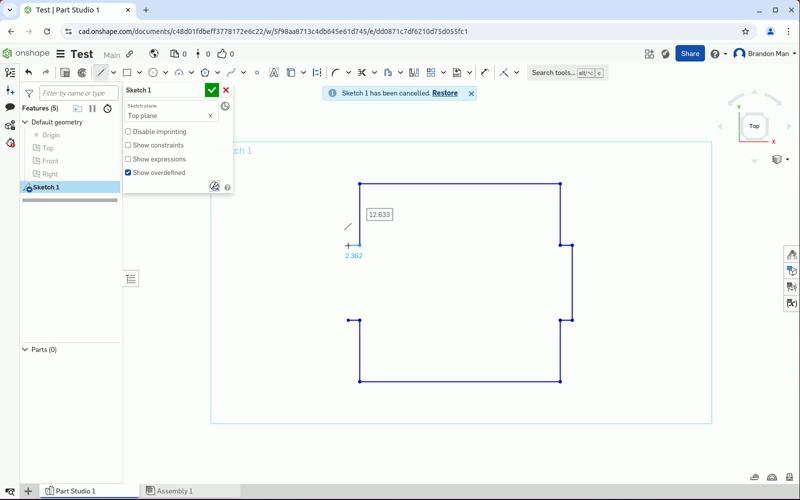
key_down(shift)
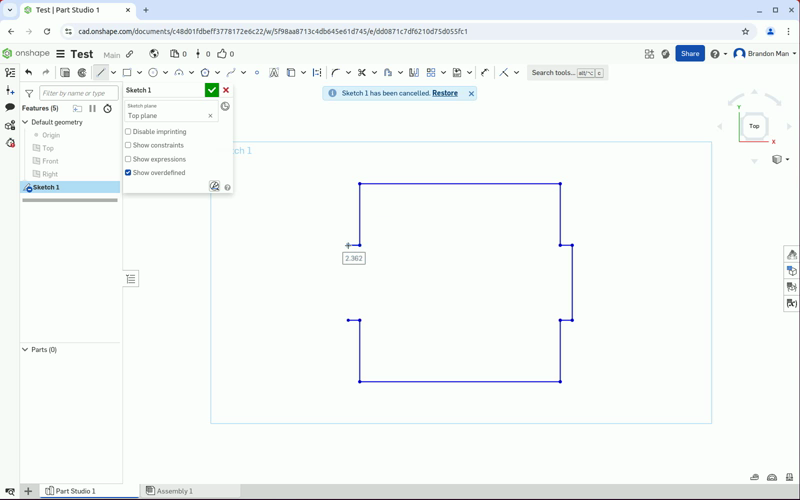
mouse_move(348, 320)
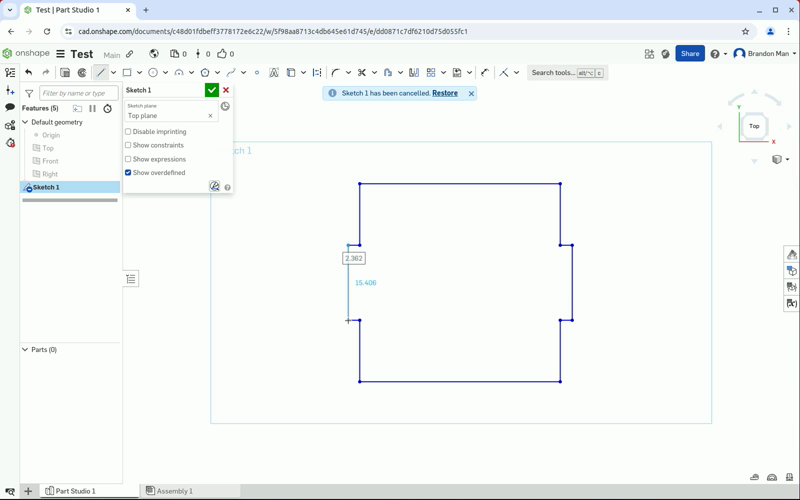
key_up(shift)
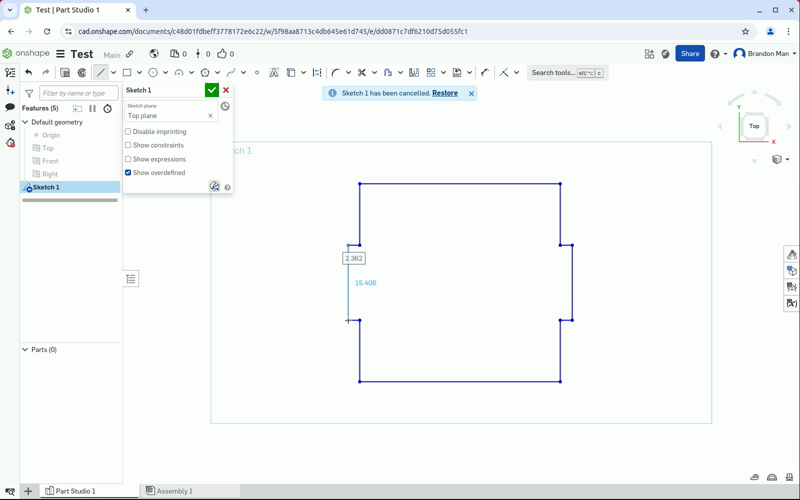
click(348, 320)
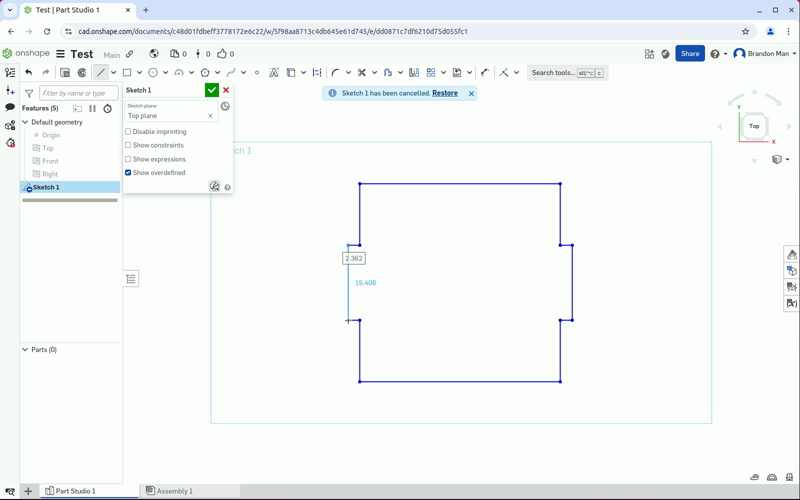
key(esc)
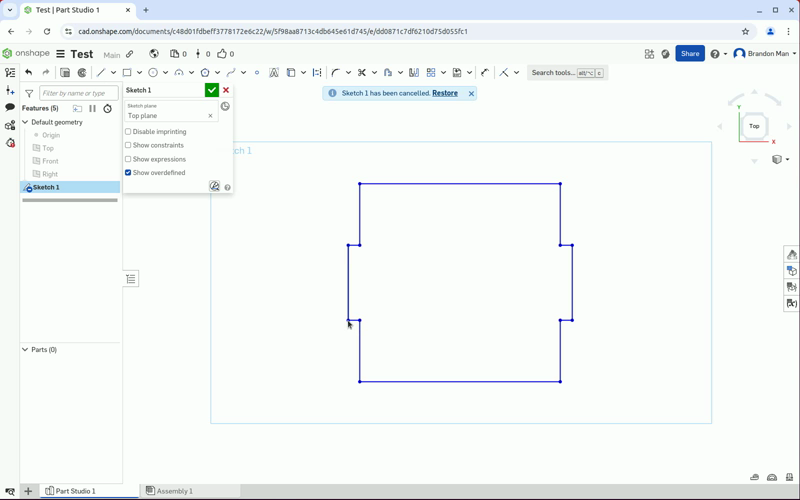
mouse_move(472, 315)
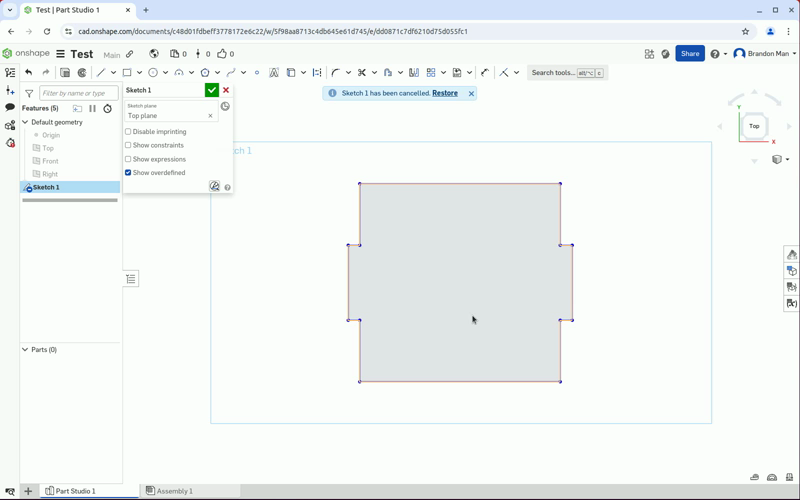
click(472, 315)
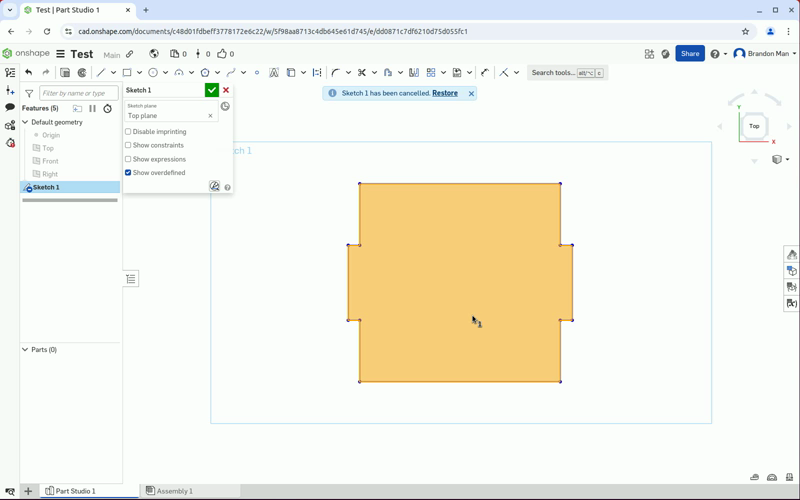
mouse_move(73, 352)
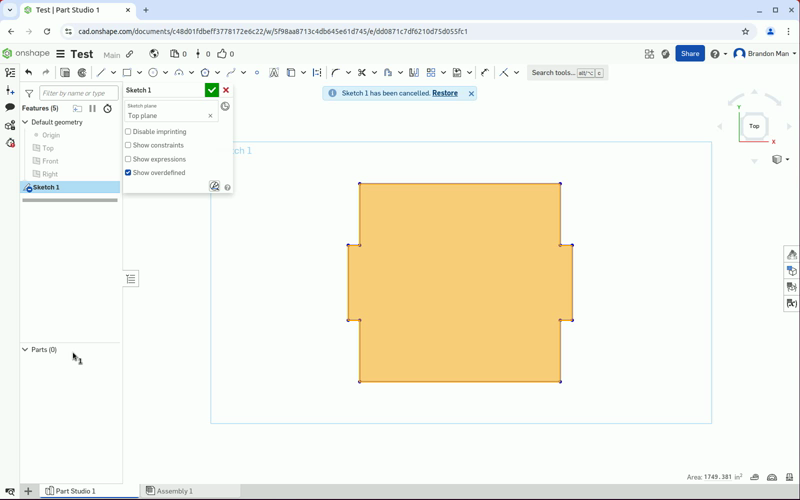
key(shift+y)
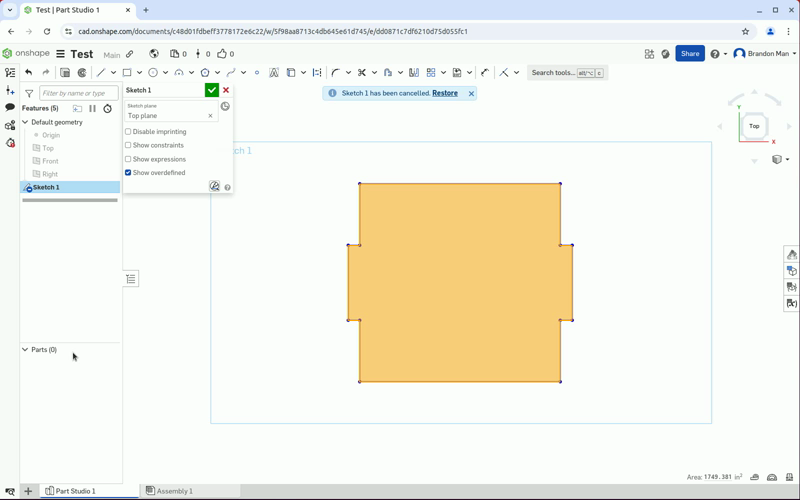
key(shift+e)
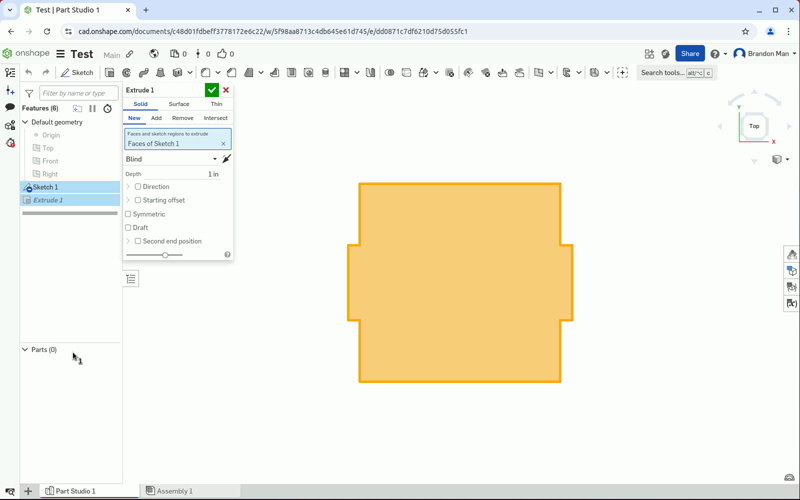
mouse_move(143, 106)
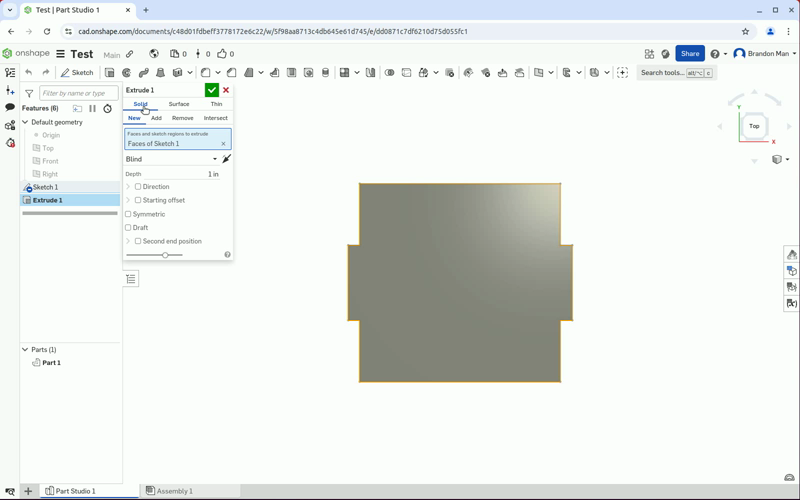
click(143, 106)
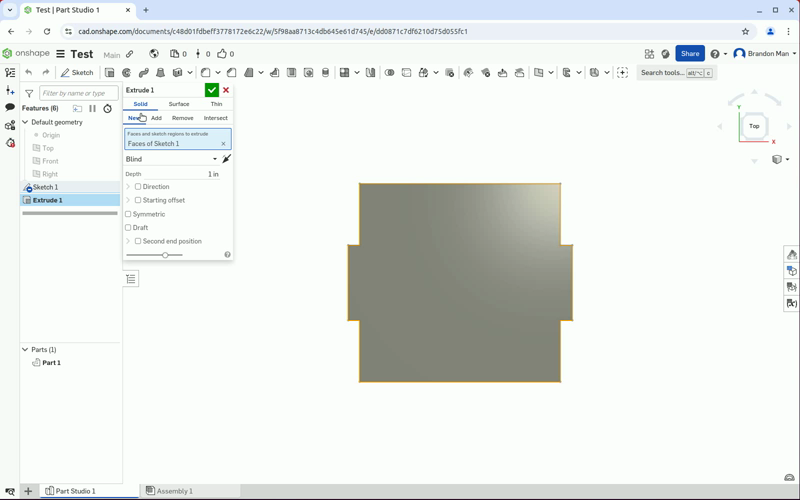
mouse_move(137, 120)
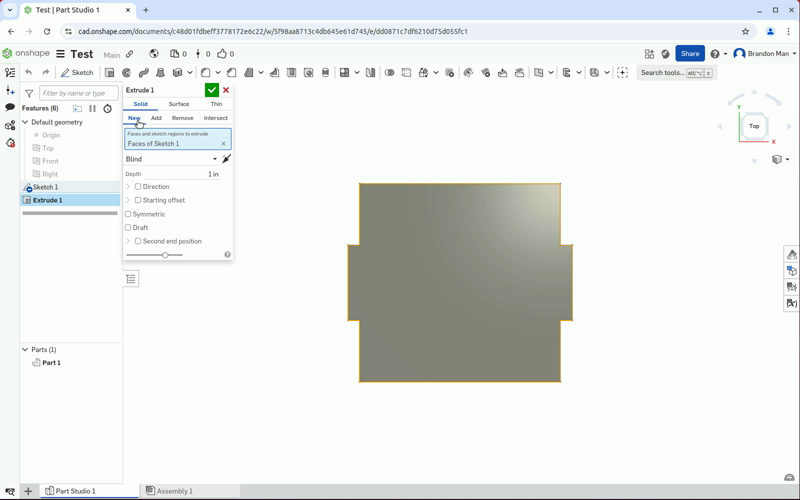
click(137, 120)
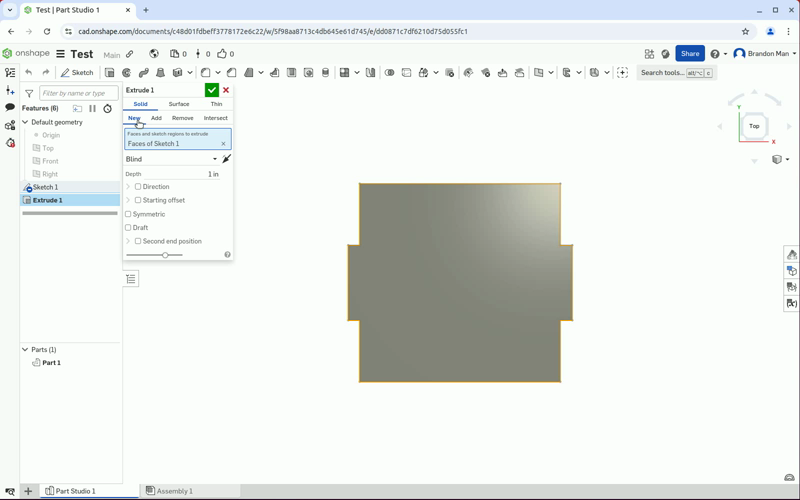
key(tab, 4)
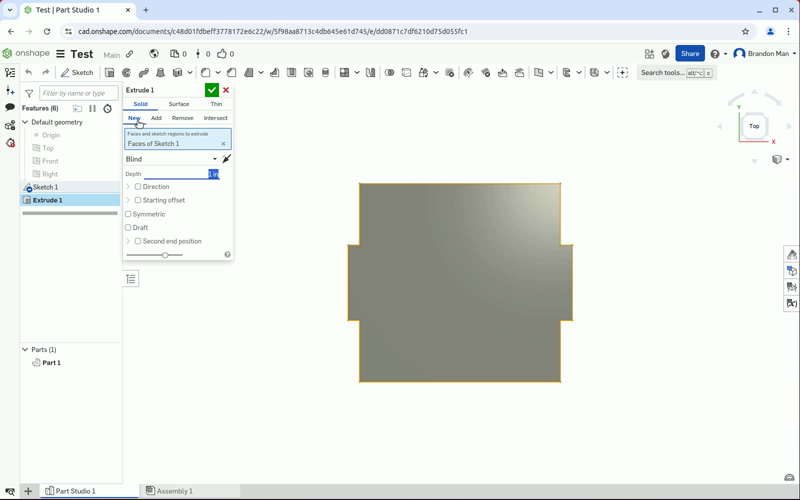
text(2.407)
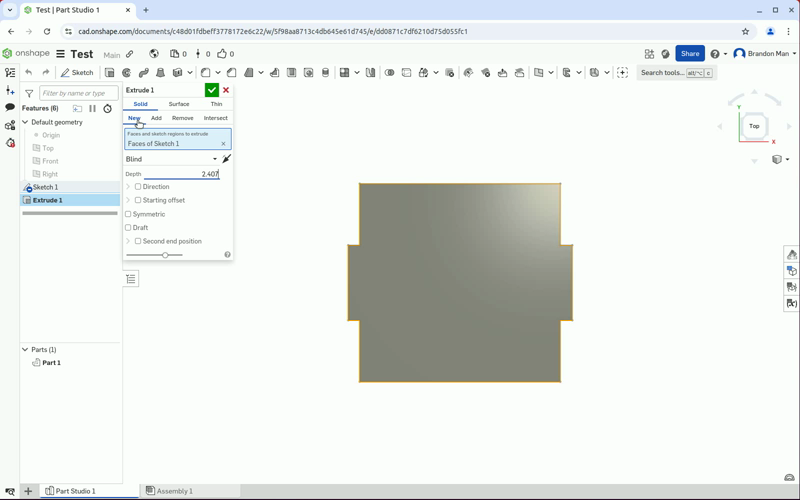
key(enter)
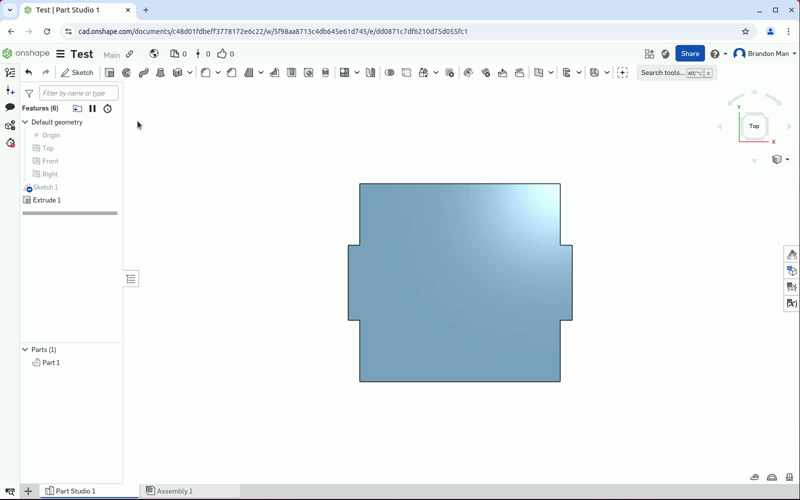
key(shift+h)
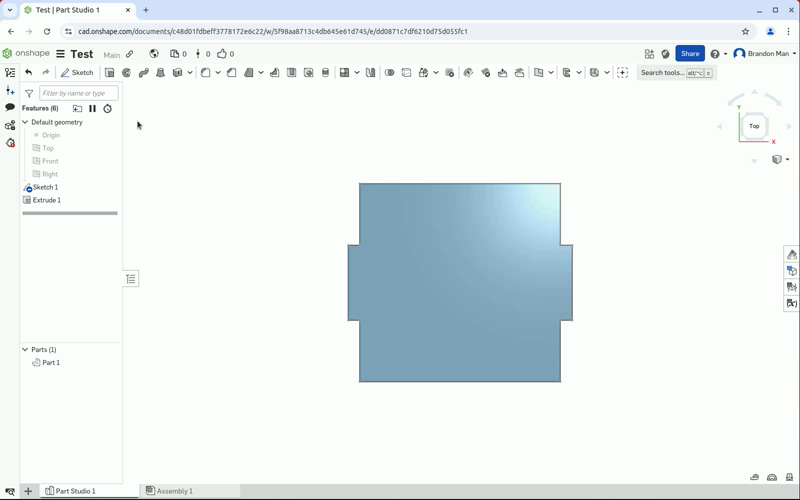
key(shift+h)
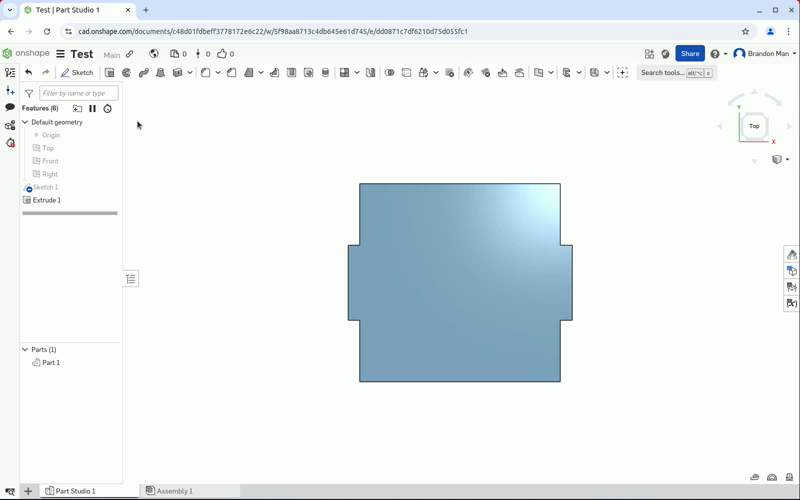
mouse_move(73, 189)
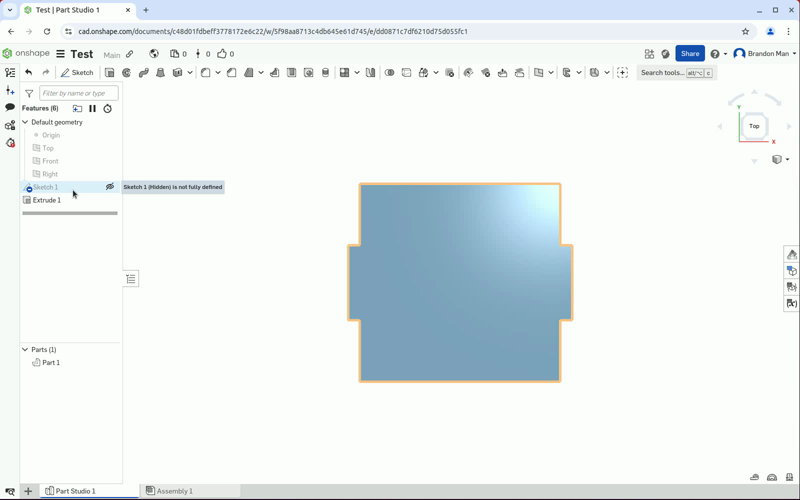
click(73, 189)
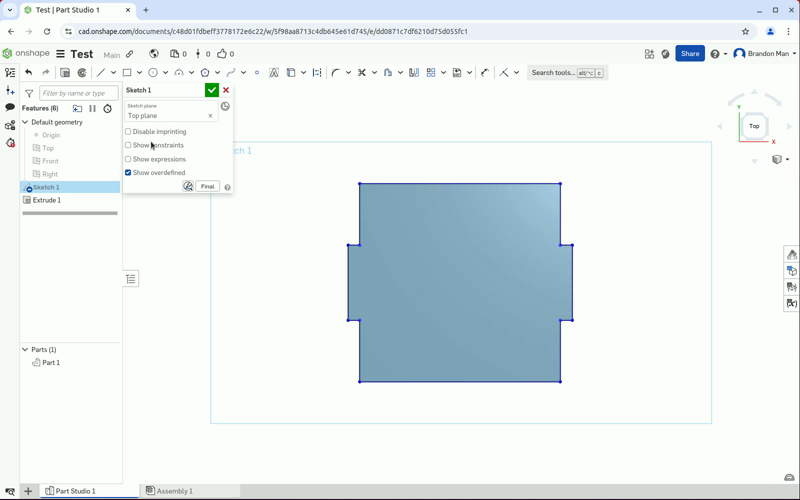
mouse_move(229, 92)
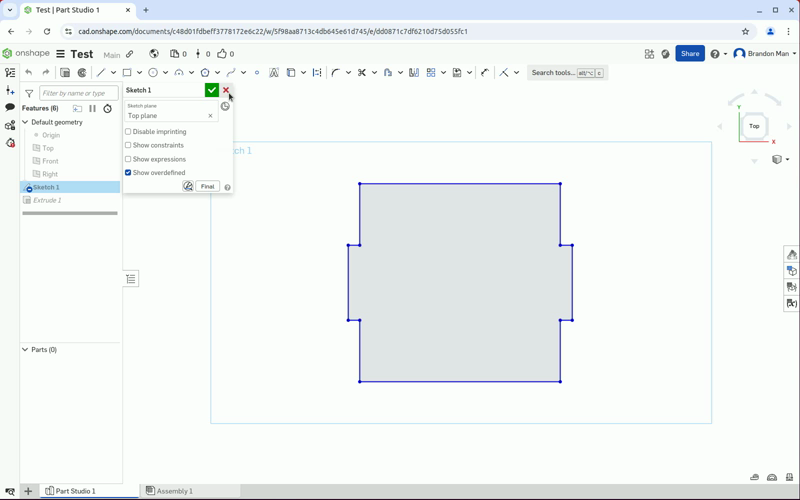
click(229, 92)
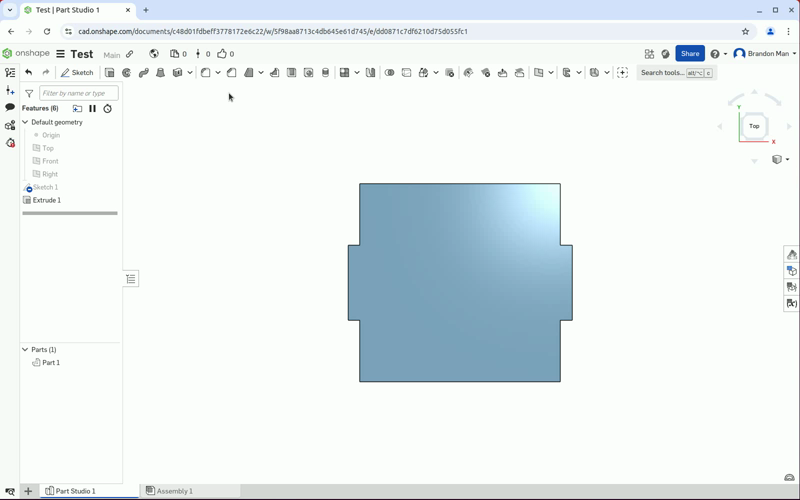
mouse_move(541, 75)
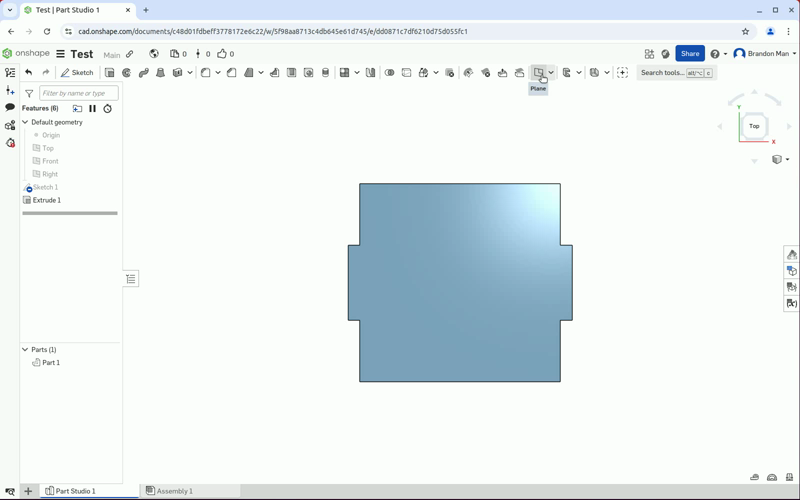
click(541, 75)
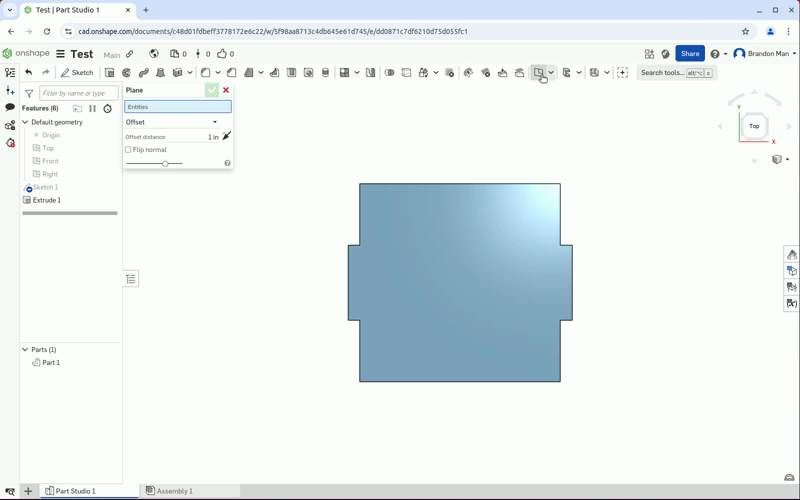
mouse_move(73, 150)
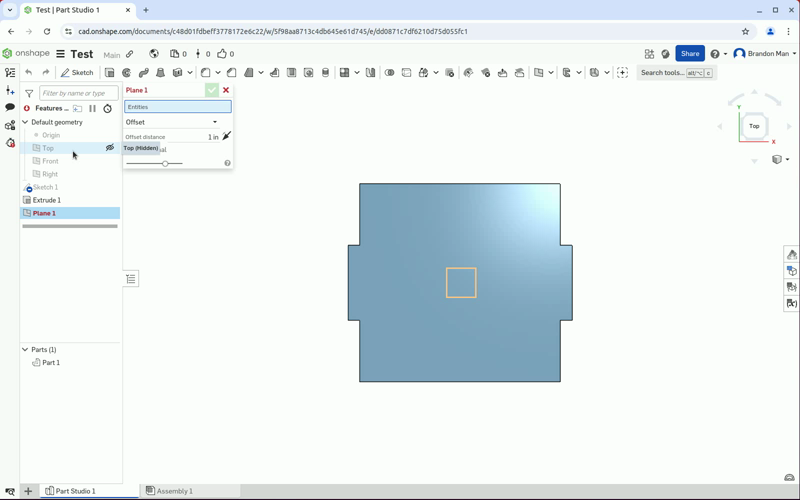
click(73, 150)
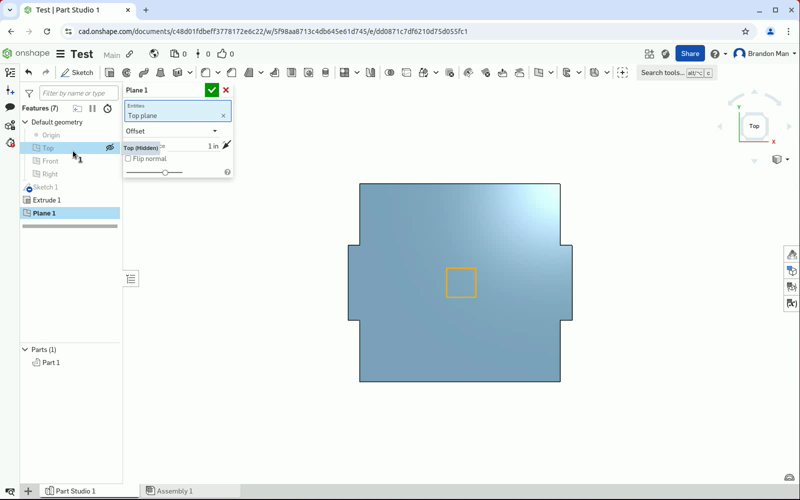
key(tab, 2)
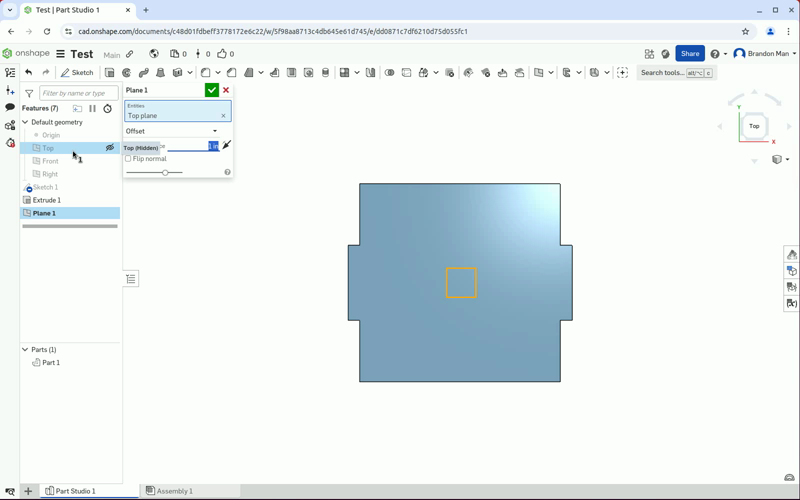
text(2.403)
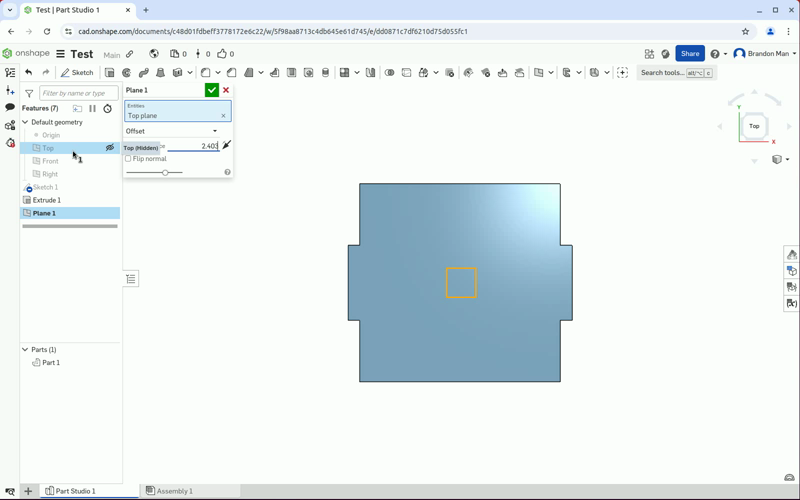
key(enter, 2)
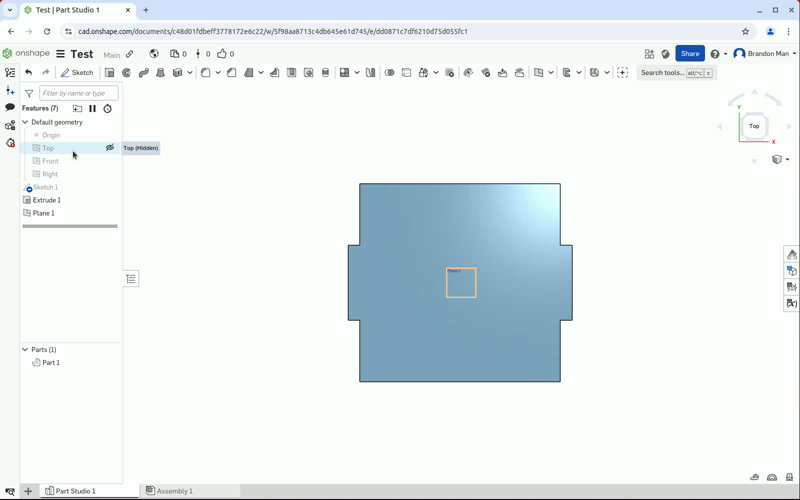
key(shift+s)
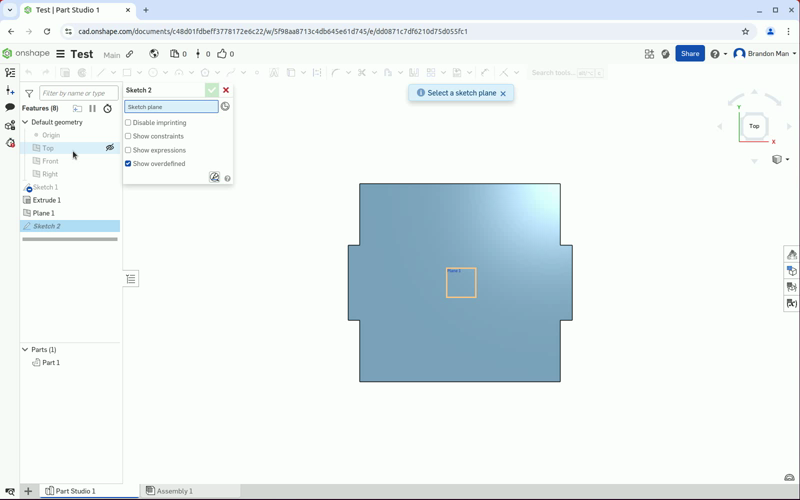
mouse_move(73, 215)
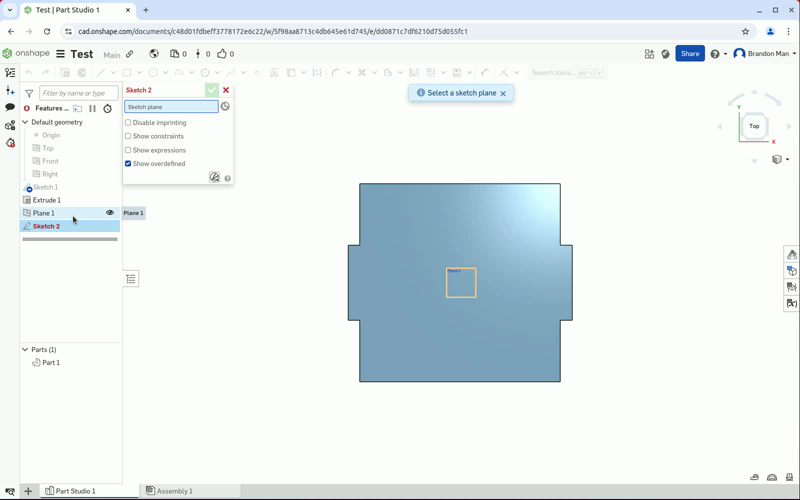
click(73, 215)
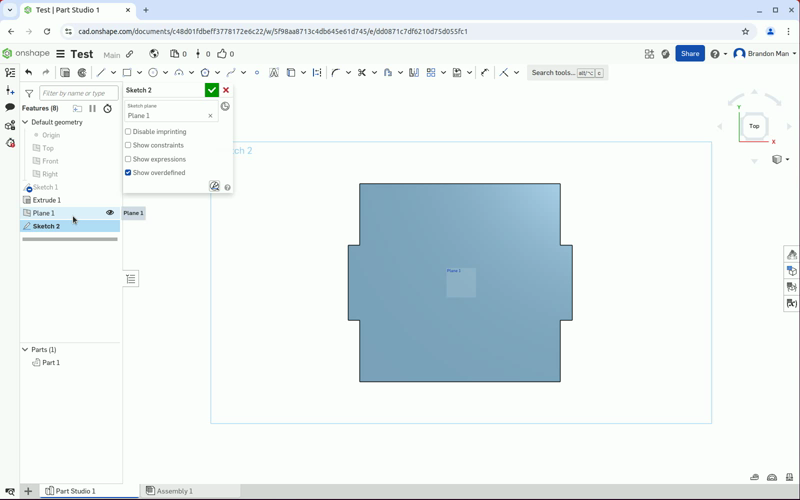
mouse_move(73, 352)
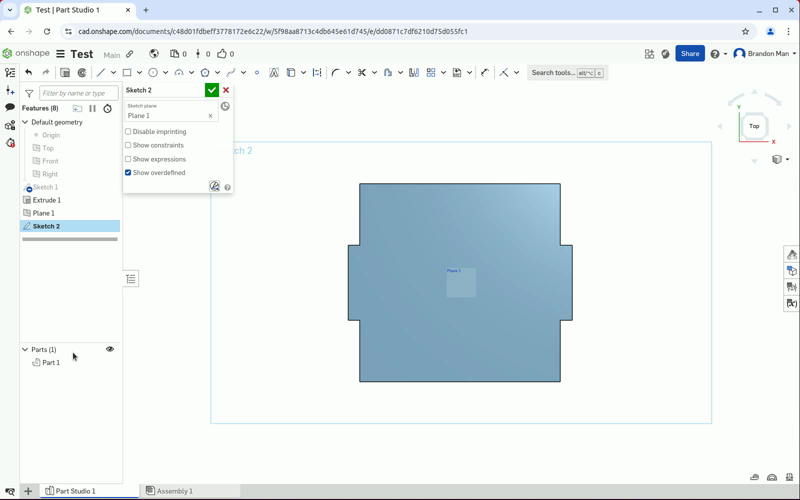
key(y)
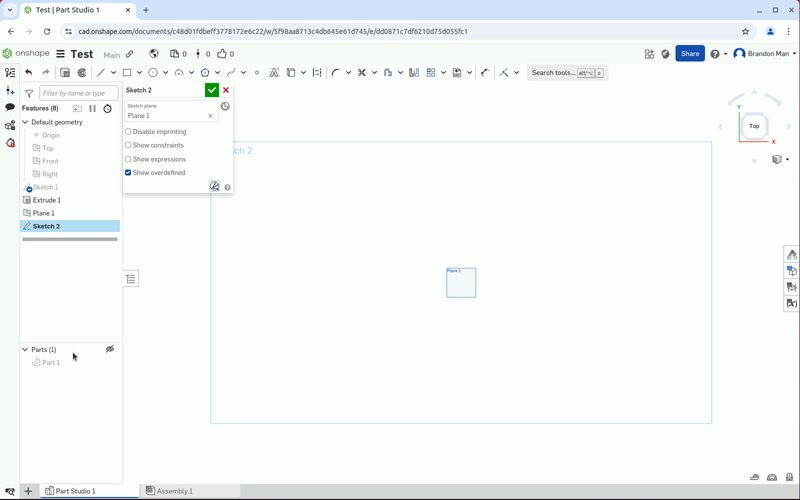
key(l)
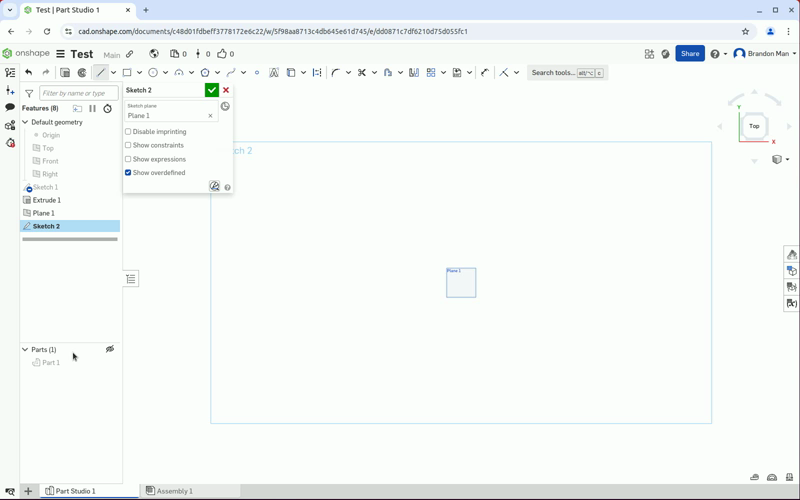
key_down(shift)
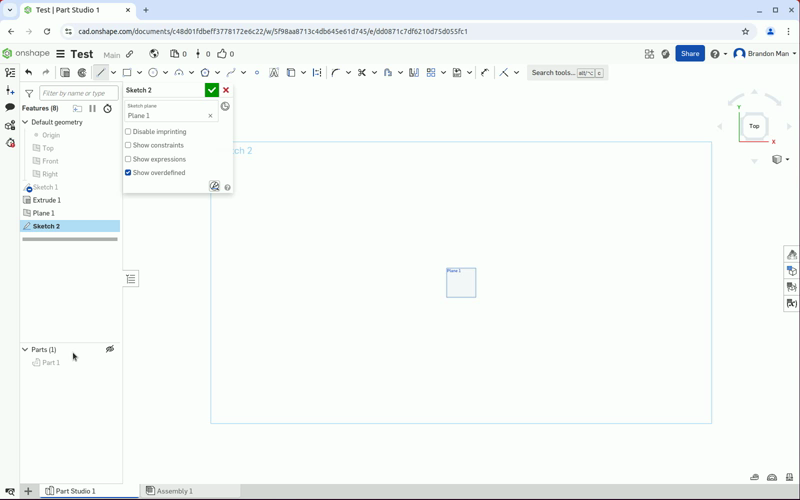
mouse_move(410, 376)
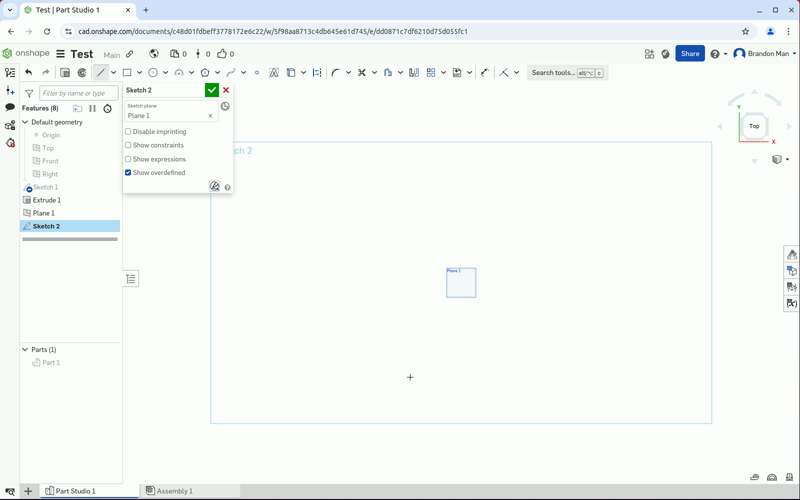
click(410, 376)
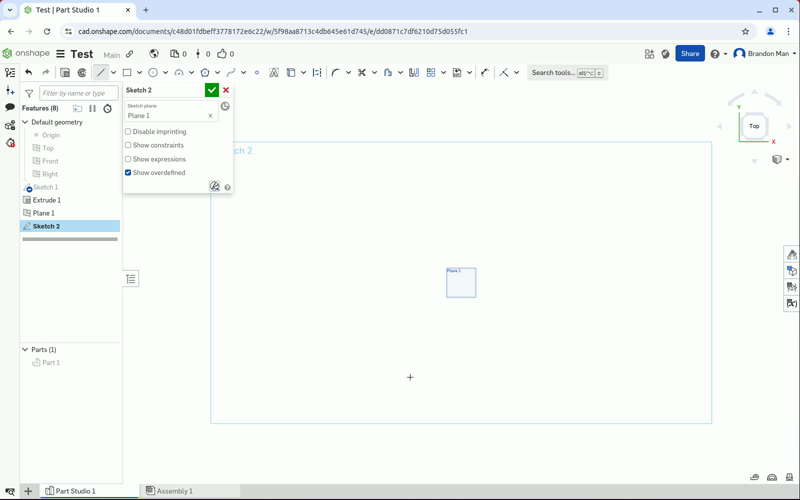
key_up(shift)
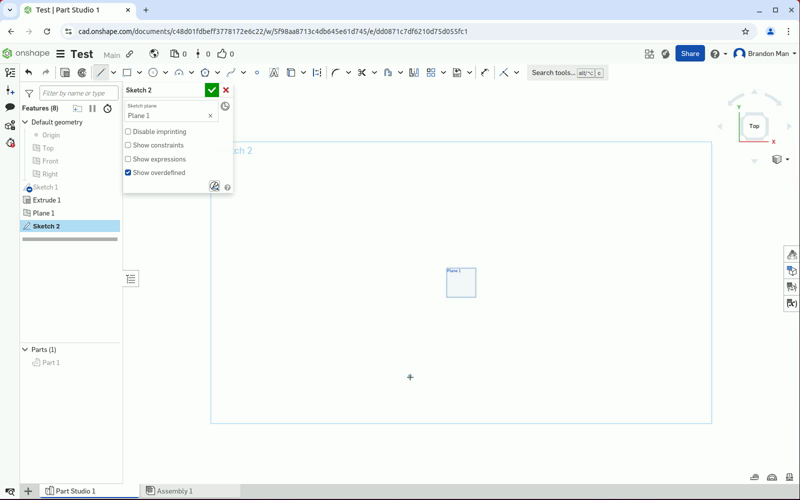
key_down(shift)
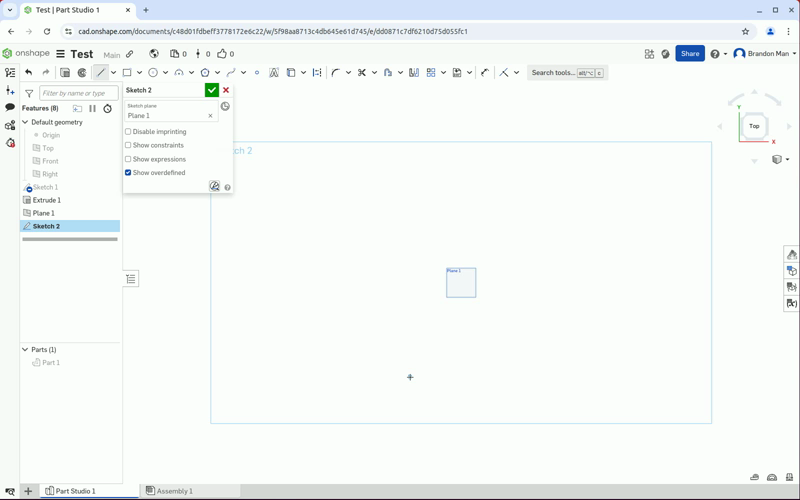
mouse_move(485, 376)
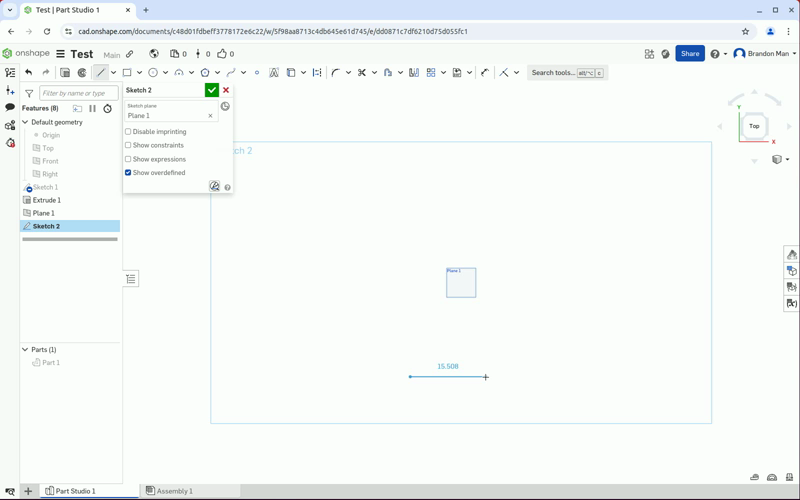
click(485, 376)
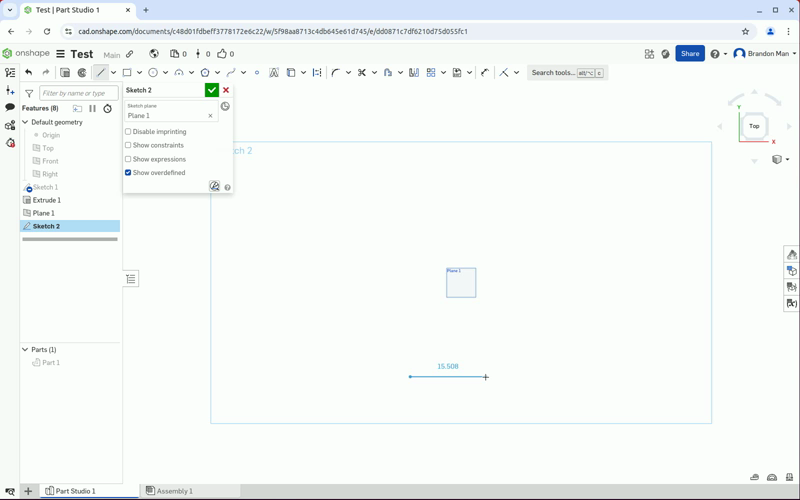
key_up(shift)
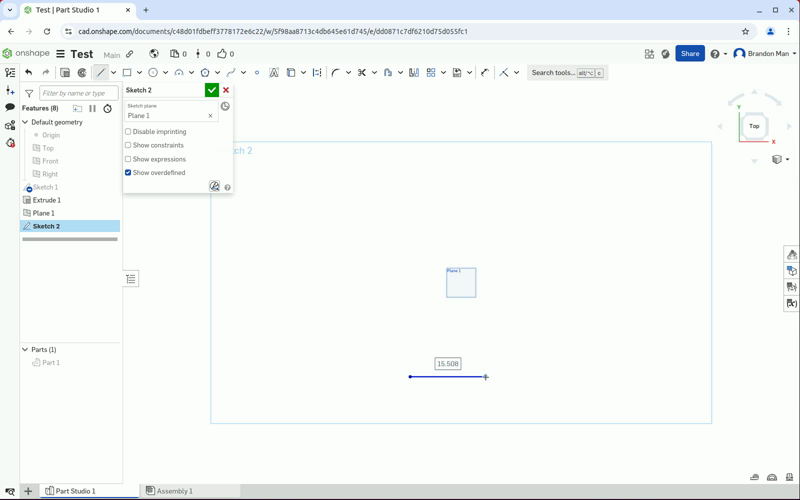
key_down(shift)
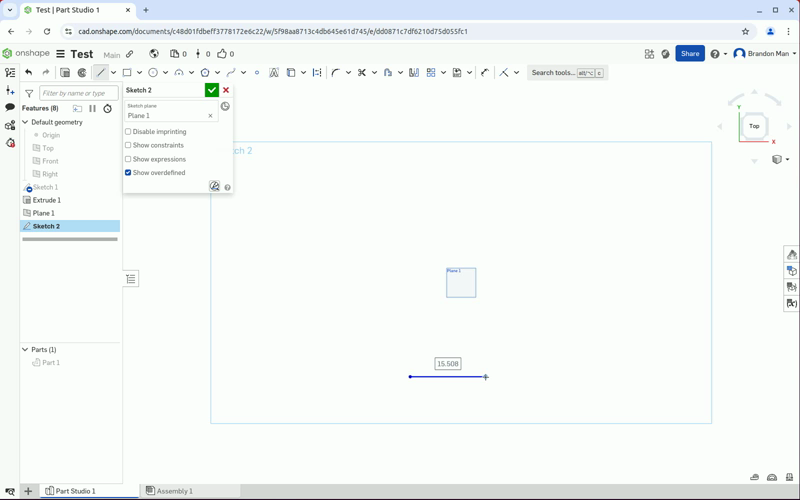
mouse_move(515, 376)
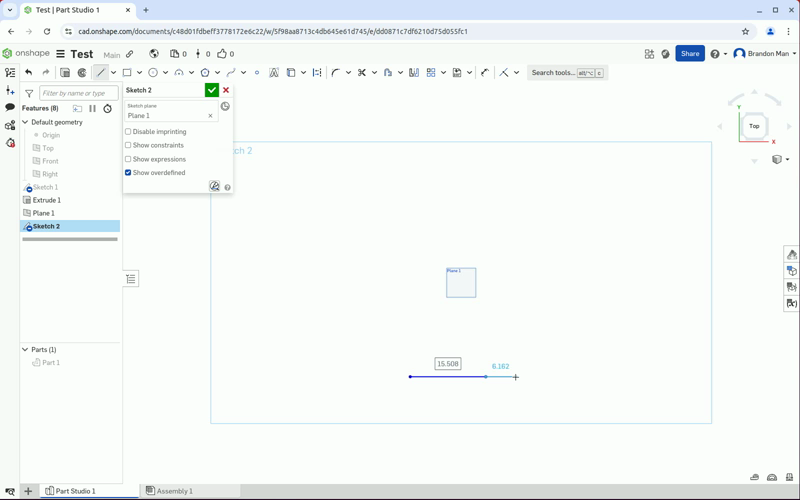
mouse_move(485, 364)
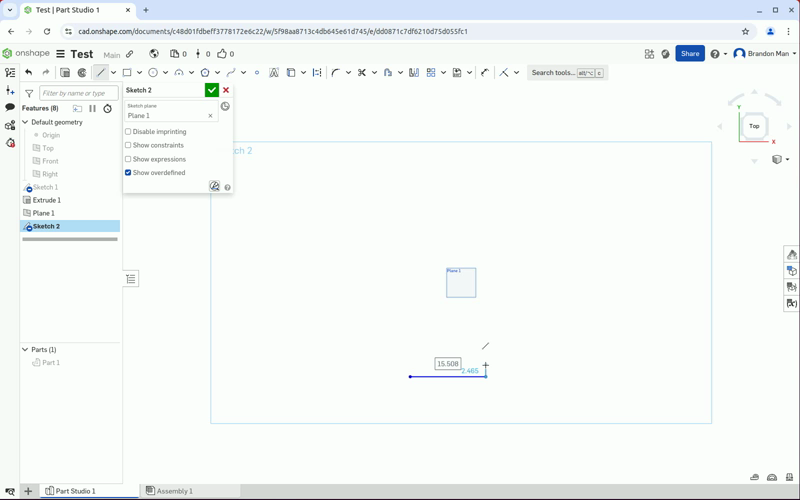
click(485, 364)
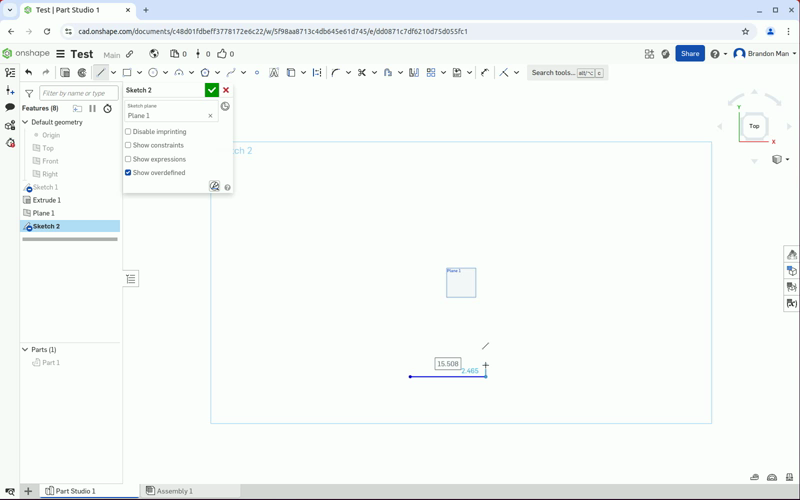
key_up(shift)
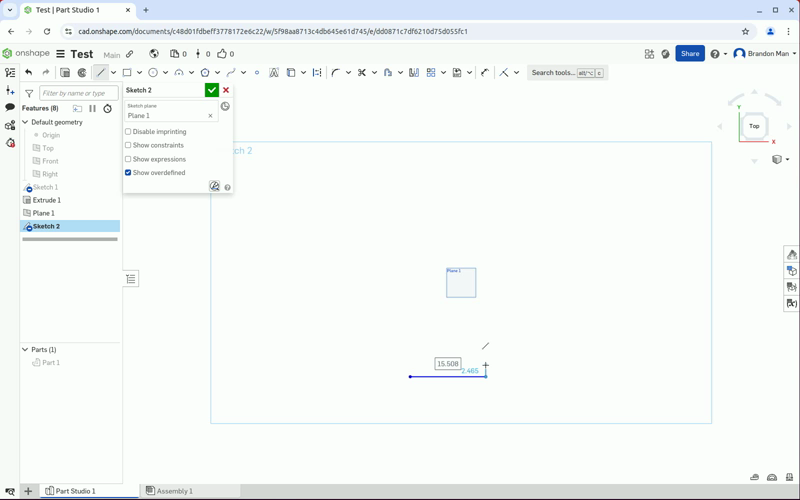
key_down(shift)
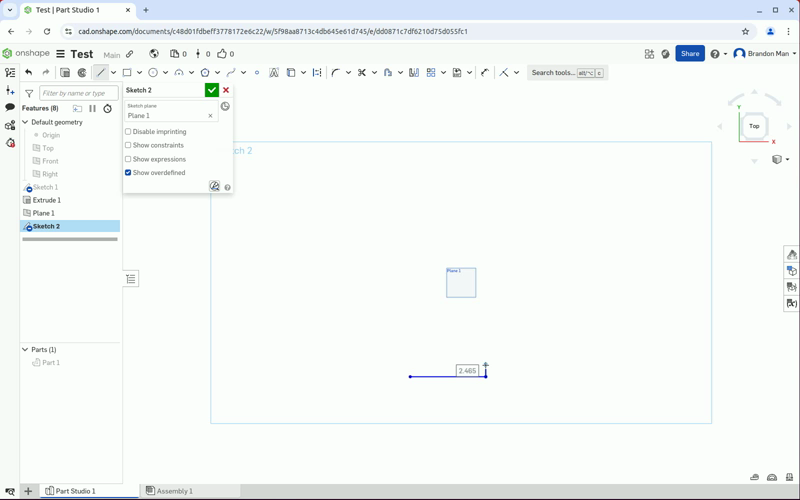
mouse_move(410, 364)
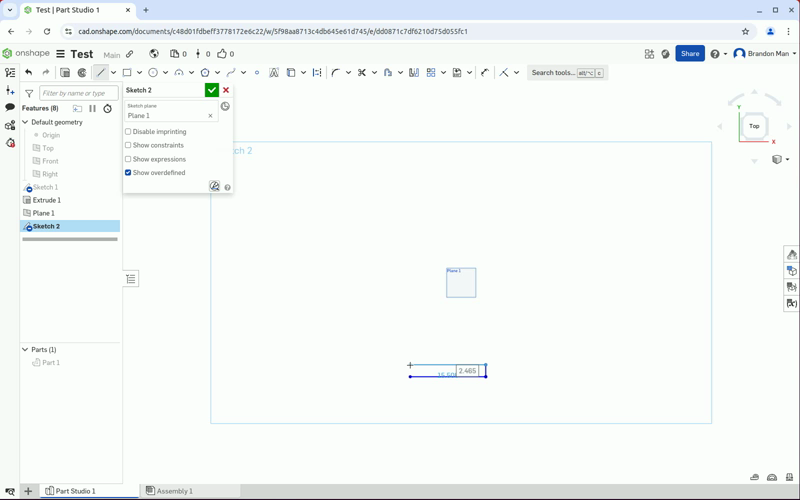
click(410, 364)
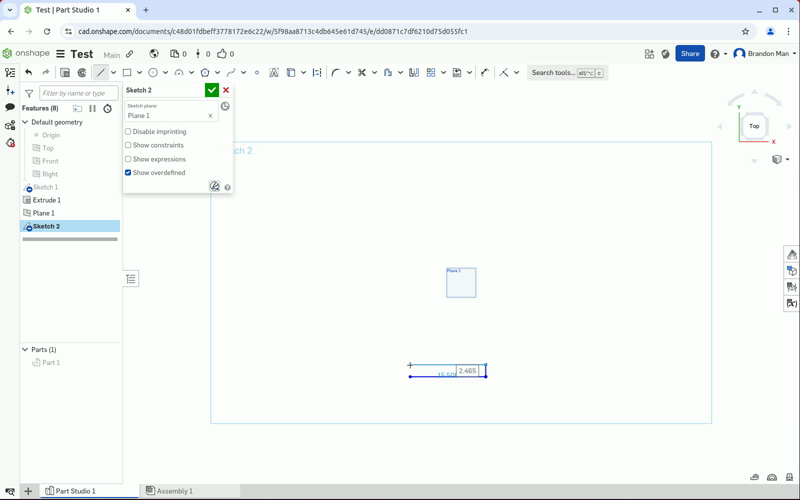
key_up(shift)
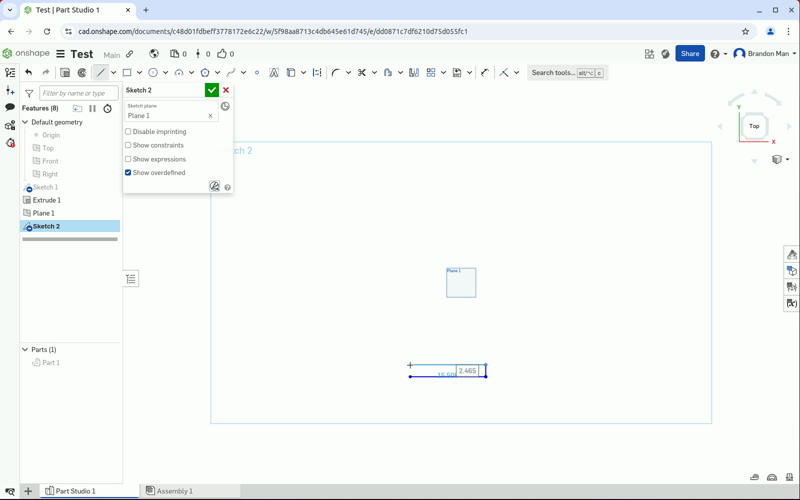
mouse_move(440, 364)
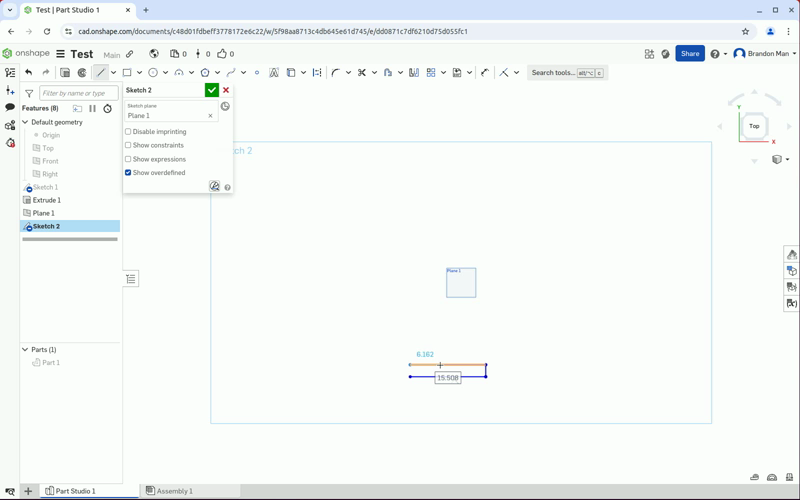
key_down(shift)
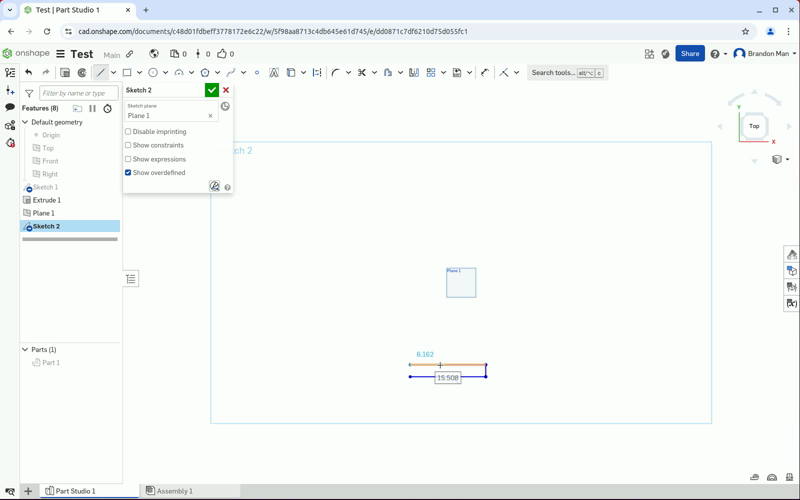
mouse_move(410, 376)
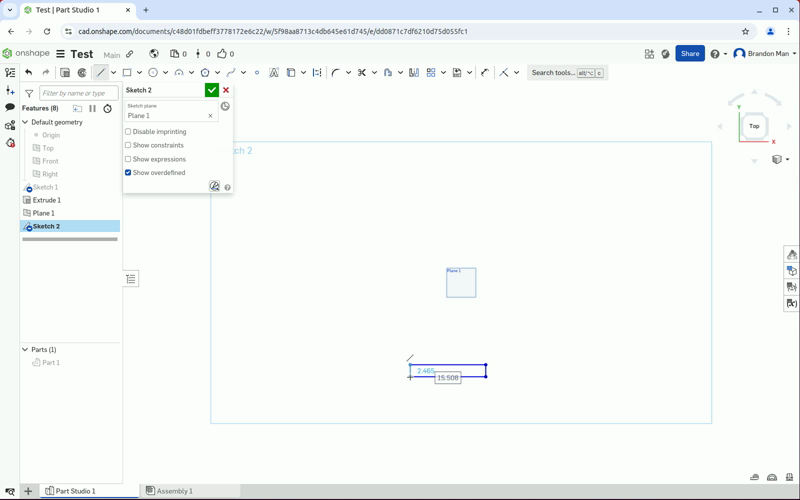
key_up(shift)
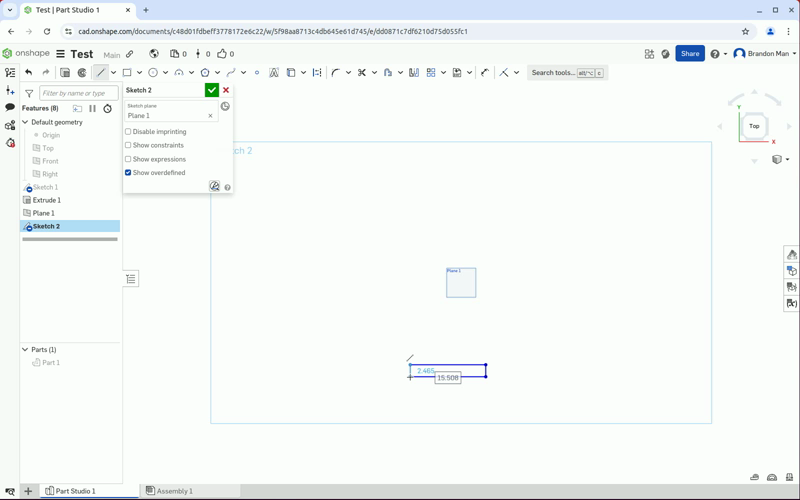
click(410, 376)
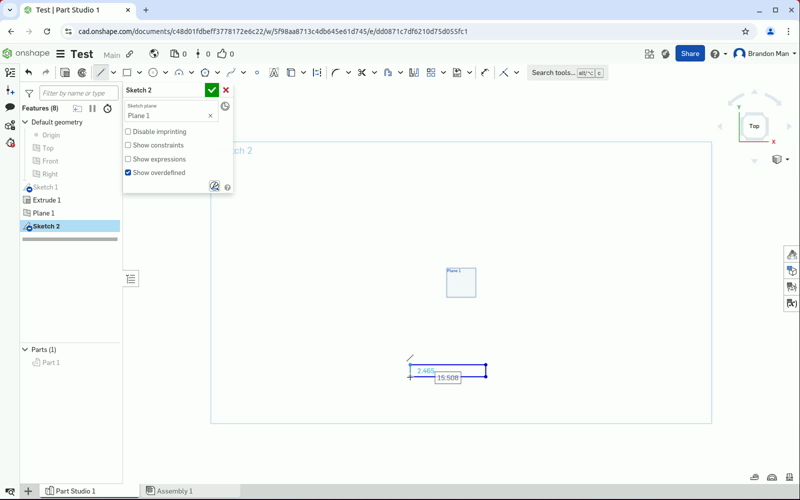
key(esc)
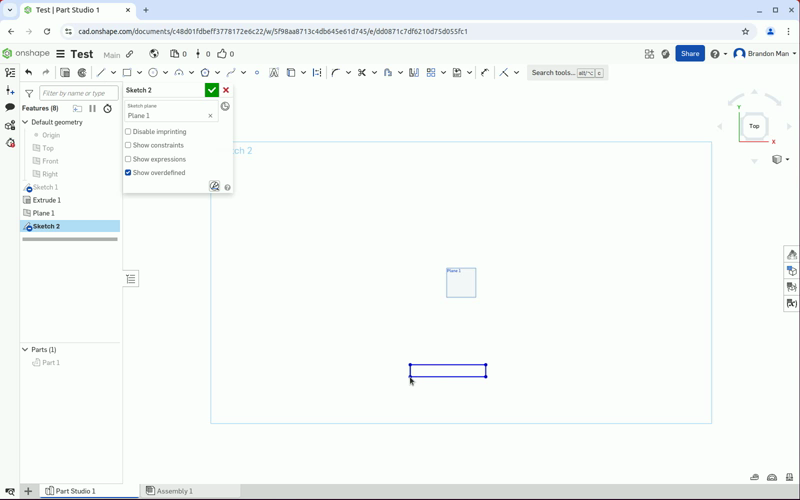
mouse_move(476, 370)
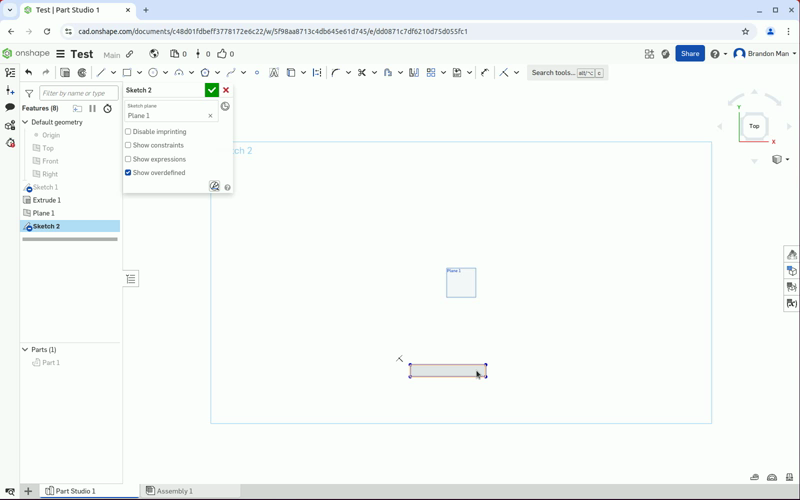
scroll(6)
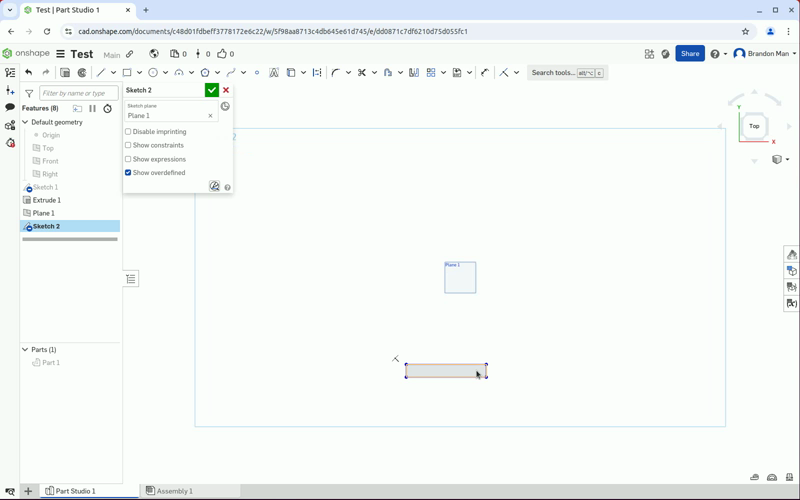
scroll(6)
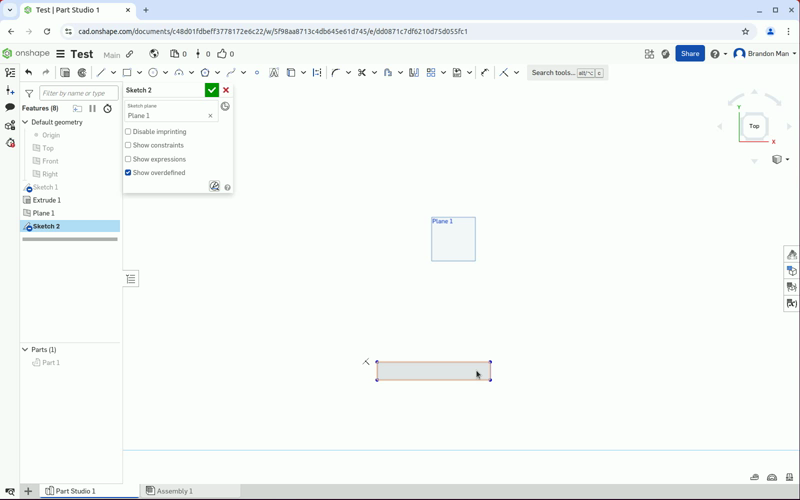
scroll(6)
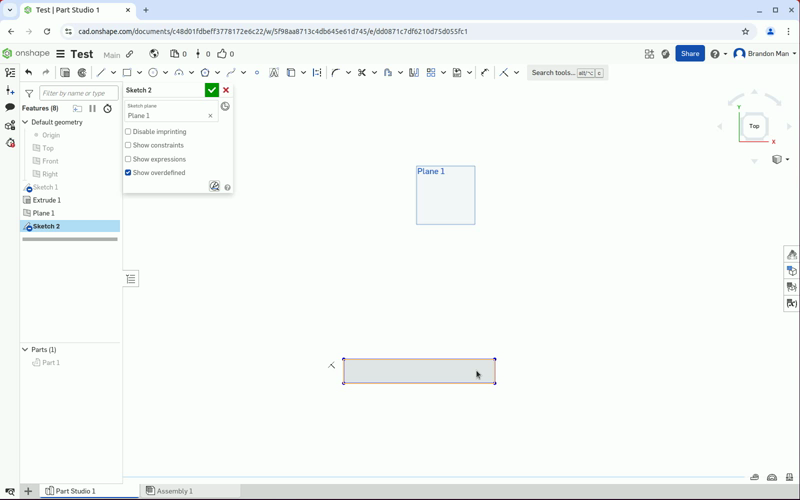
scroll(6)
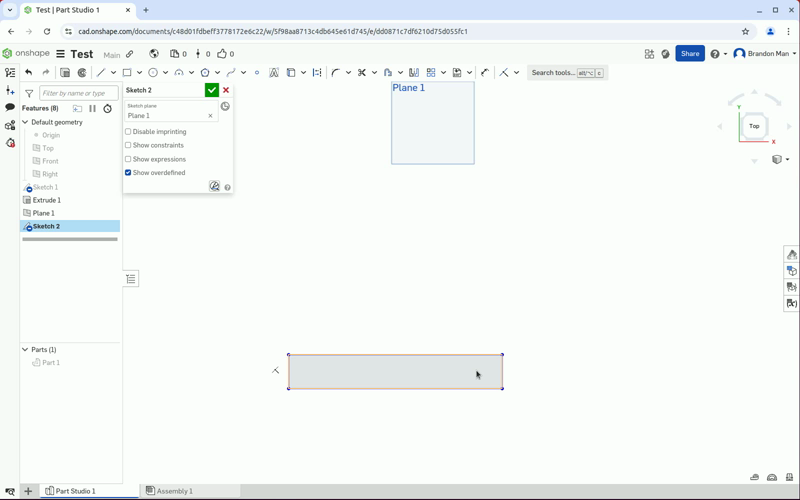
scroll(6)
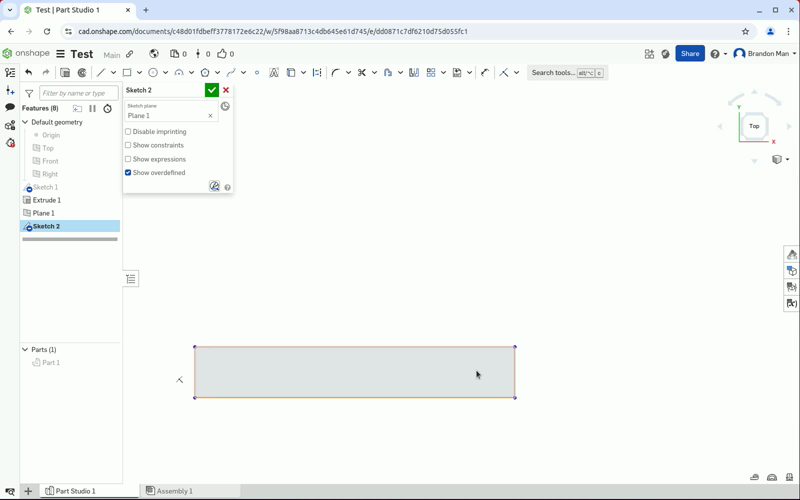
scroll(6)
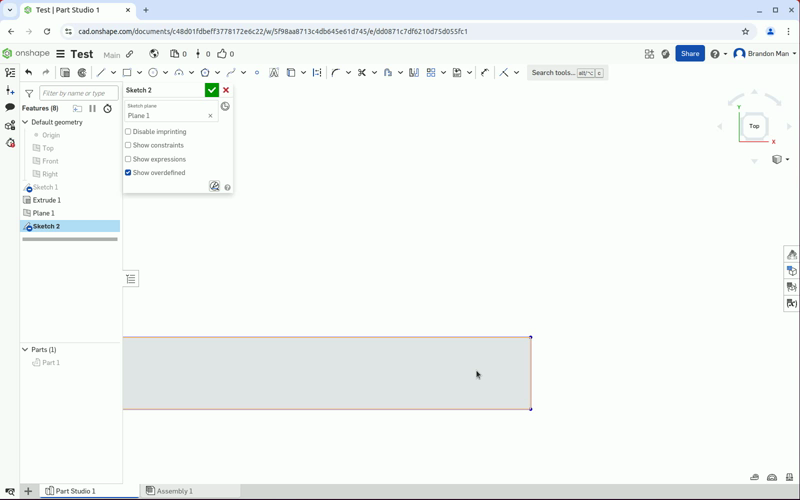
scroll(6)
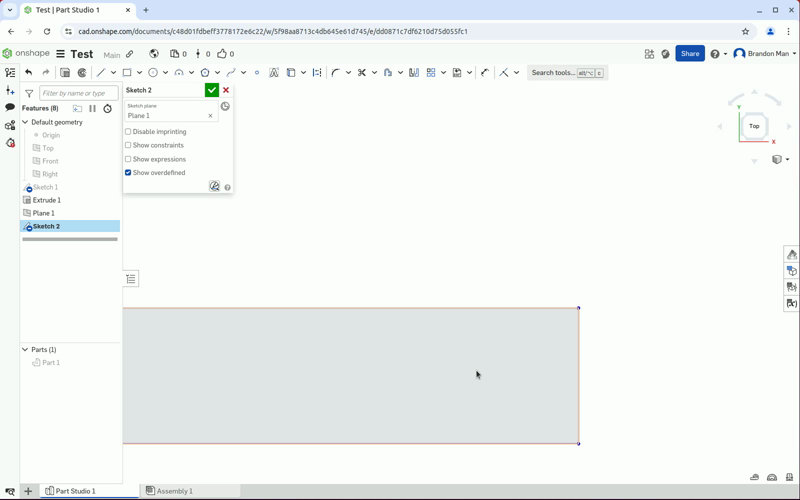
click(476, 370)
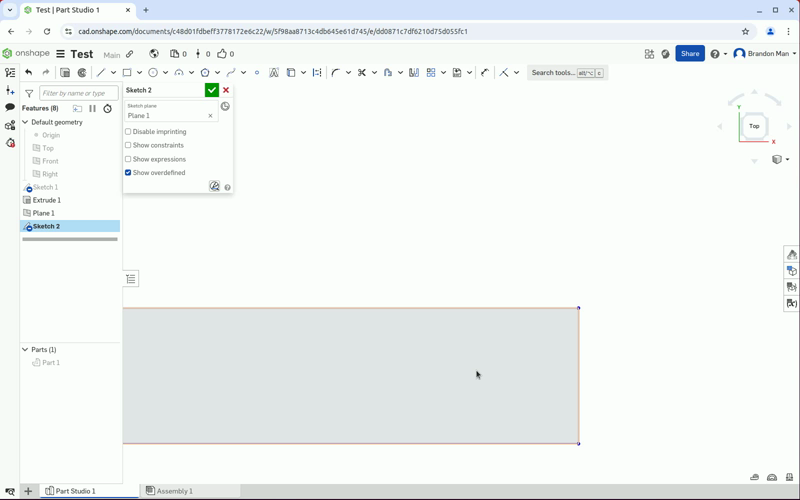
scroll(-6)
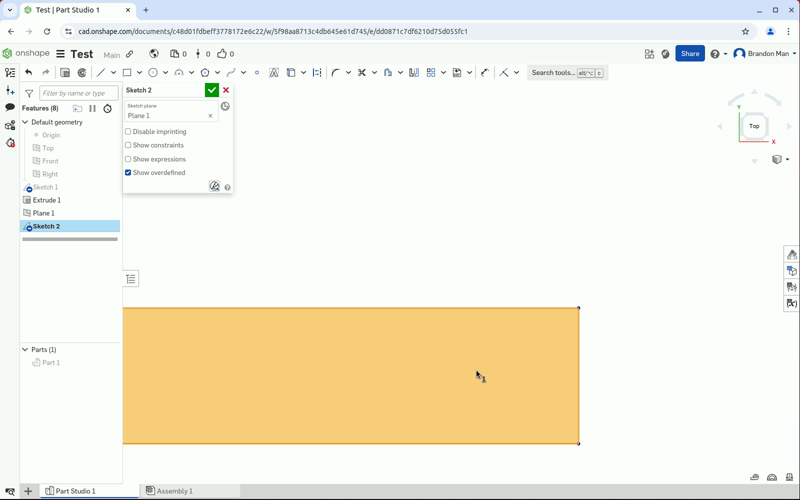
scroll(-6)
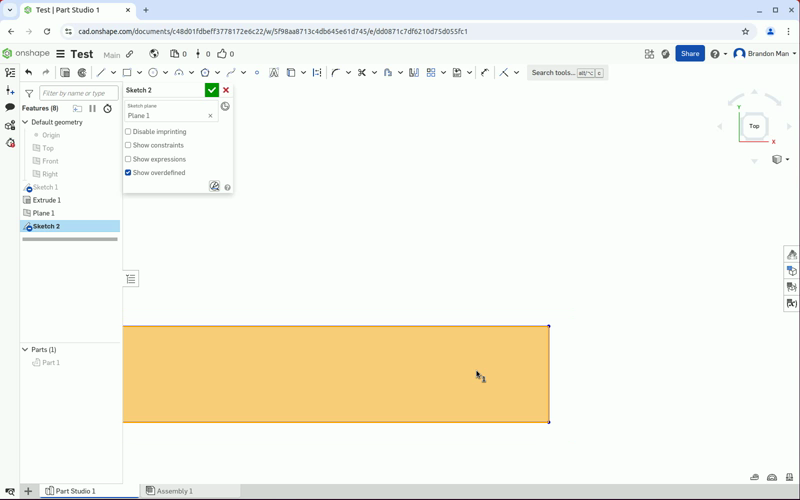
scroll(-6)
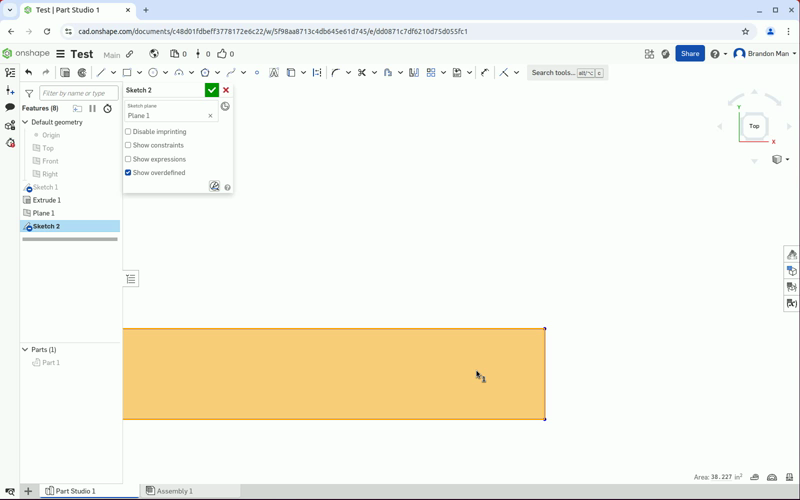
scroll(-6)
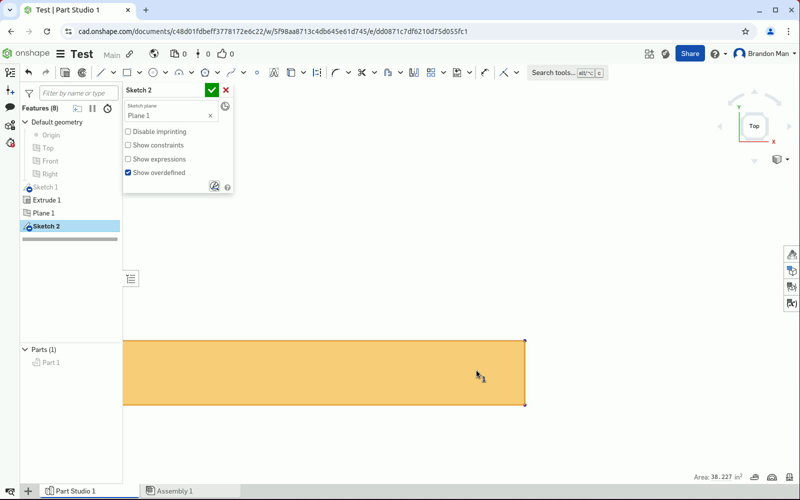
scroll(-6)
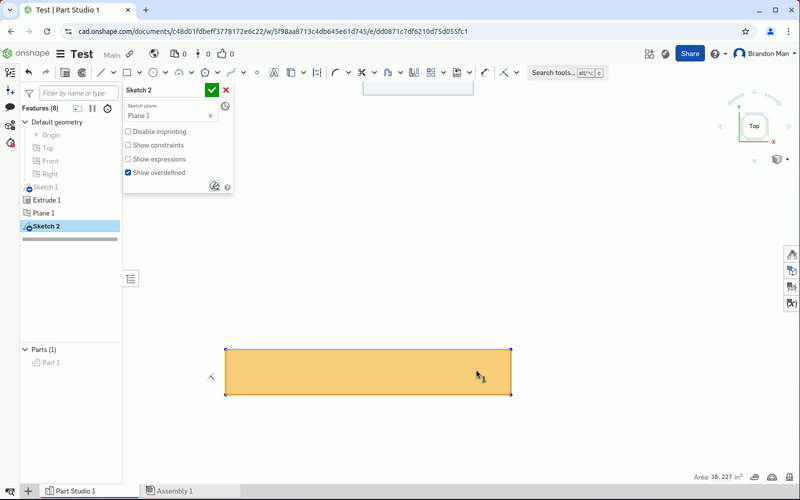
scroll(-6)
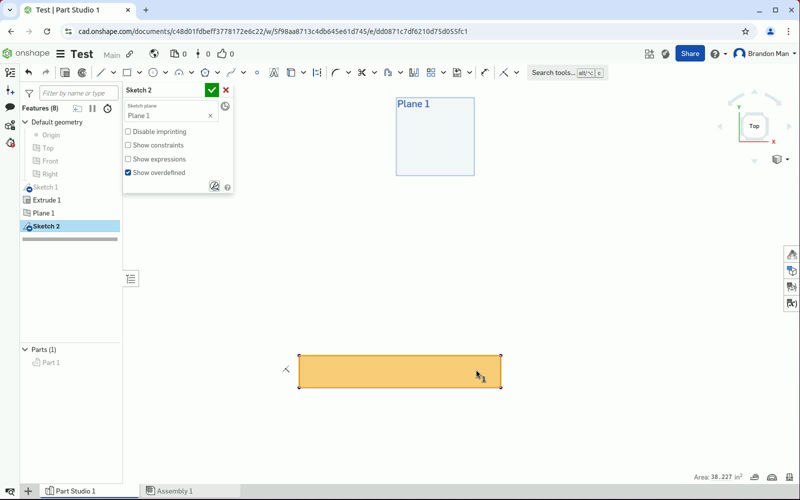
scroll(-6)
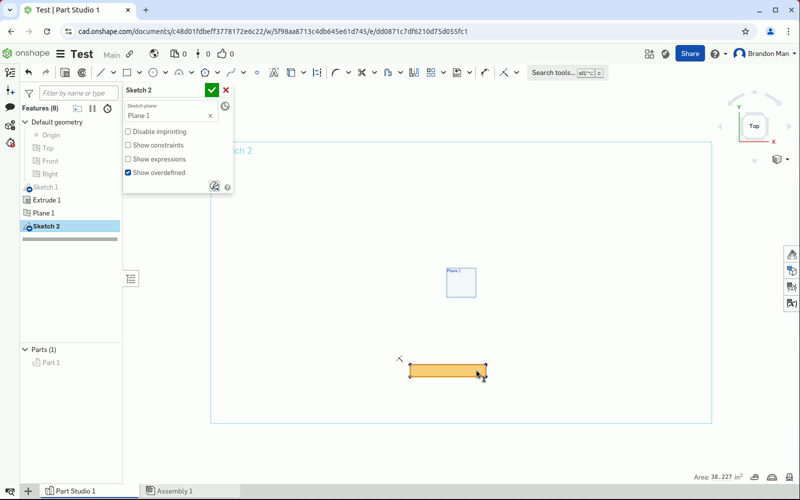
mouse_move(73, 352)
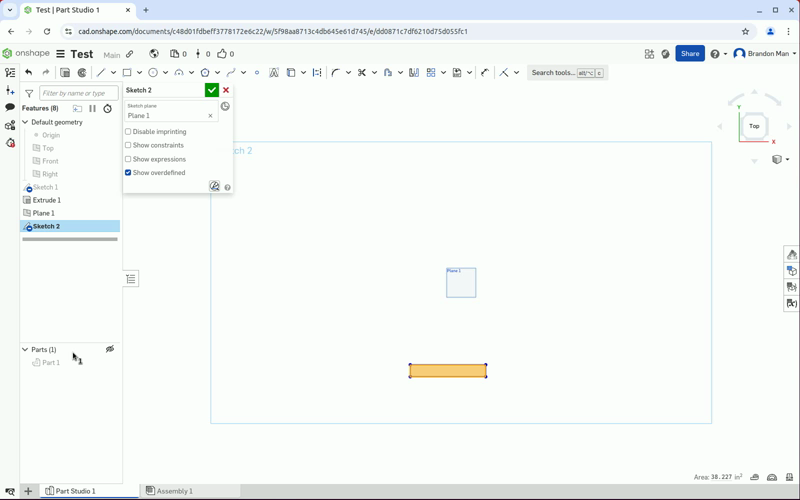
key(shift+y)
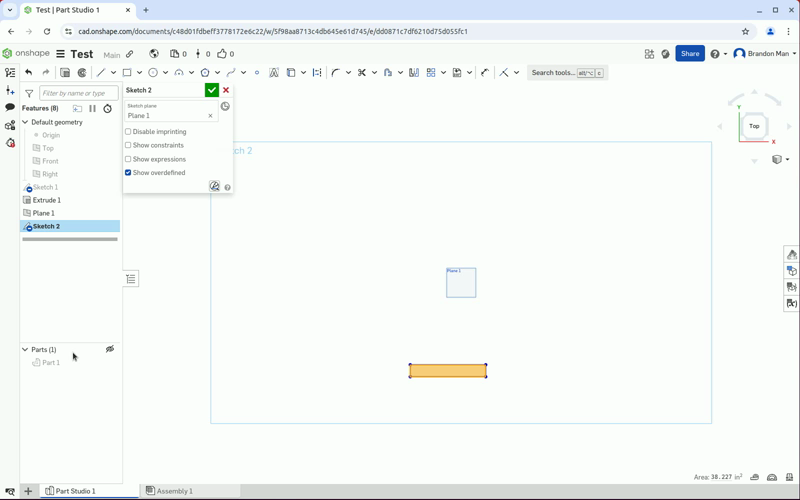
key(shift+e)
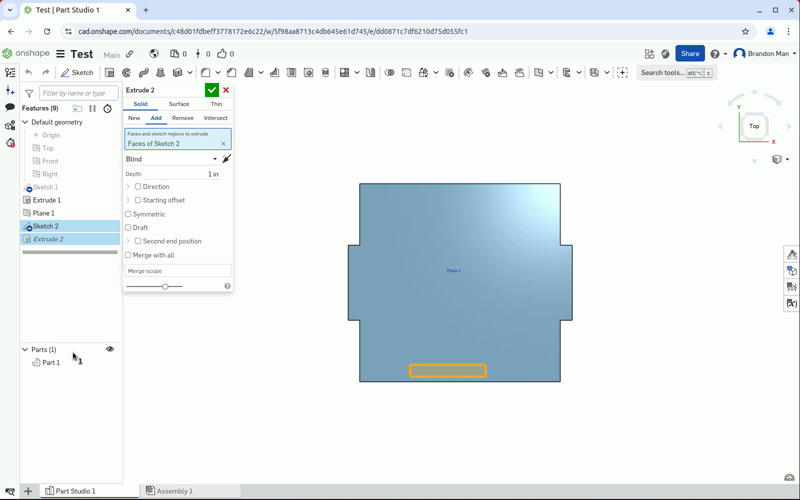
mouse_move(143, 106)
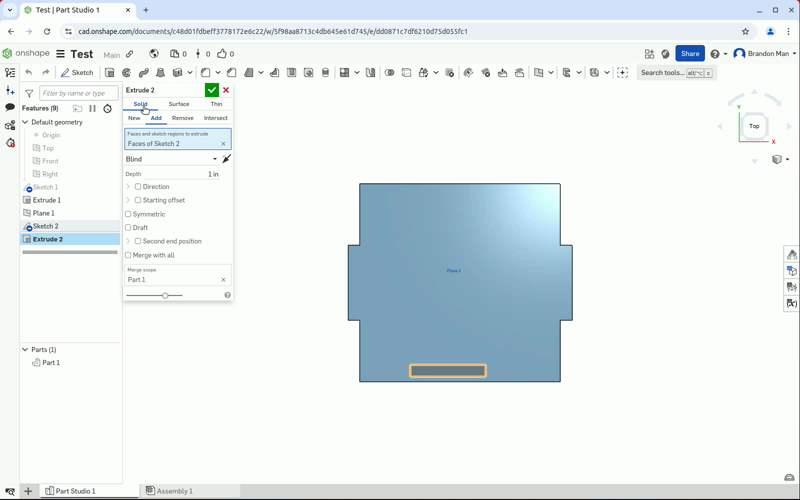
click(143, 106)
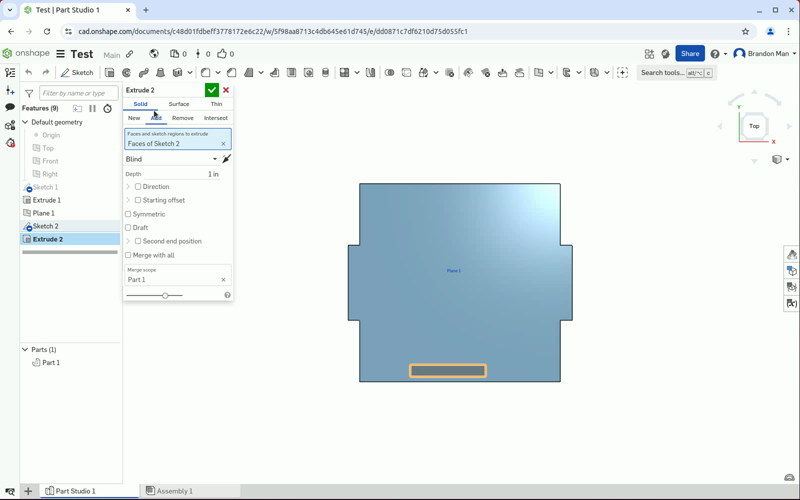
mouse_move(186, 120)
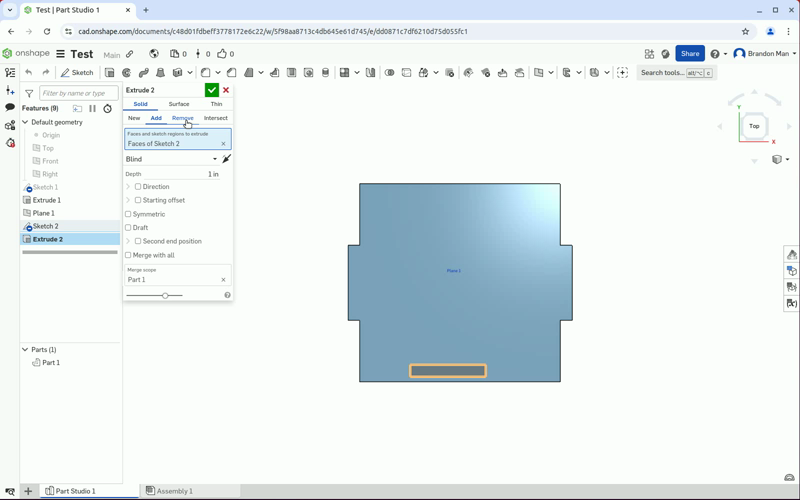
click(186, 120)
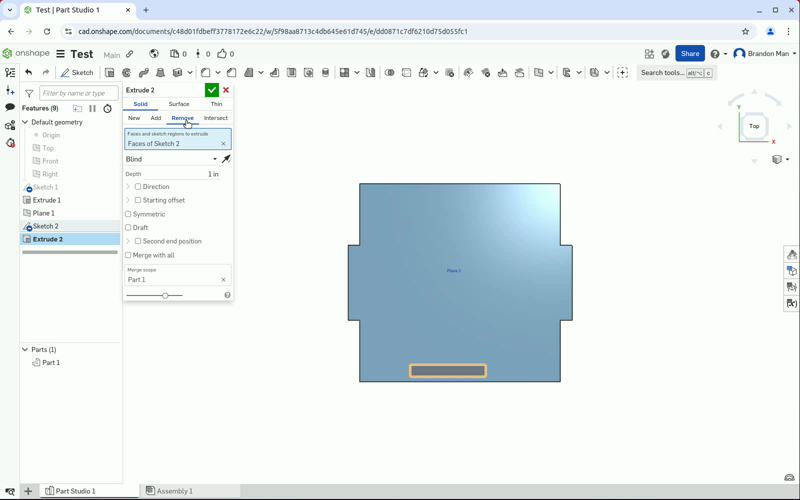
key(tab, 4)
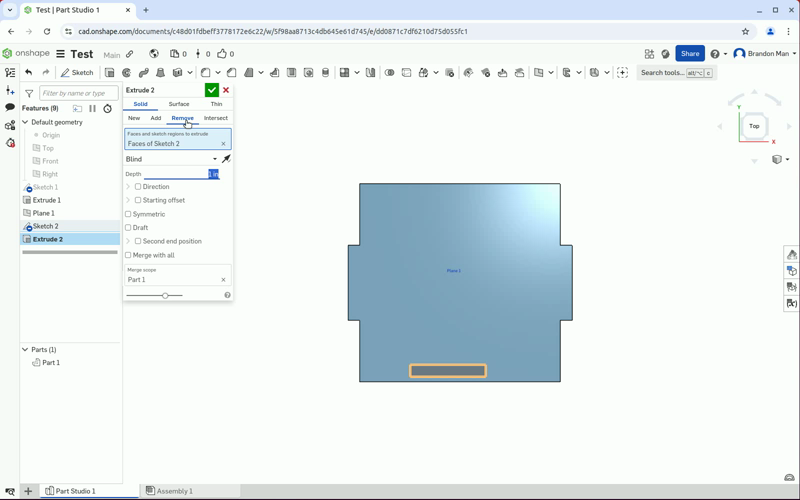
text(20.46)
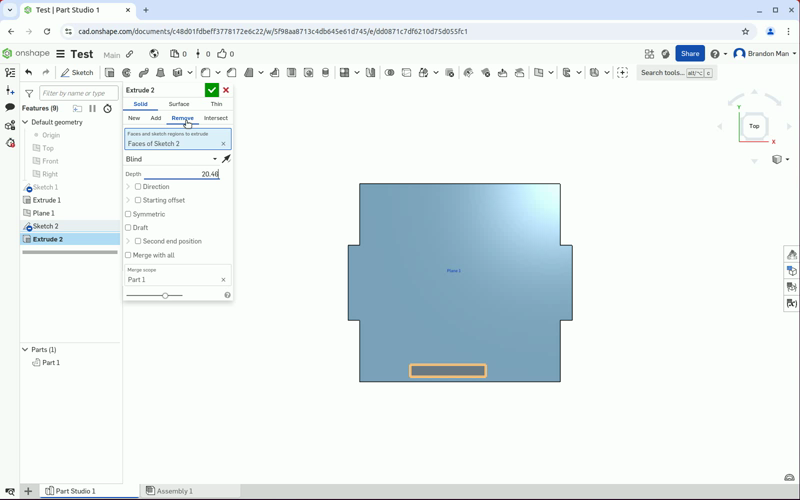
key(tab, 6)
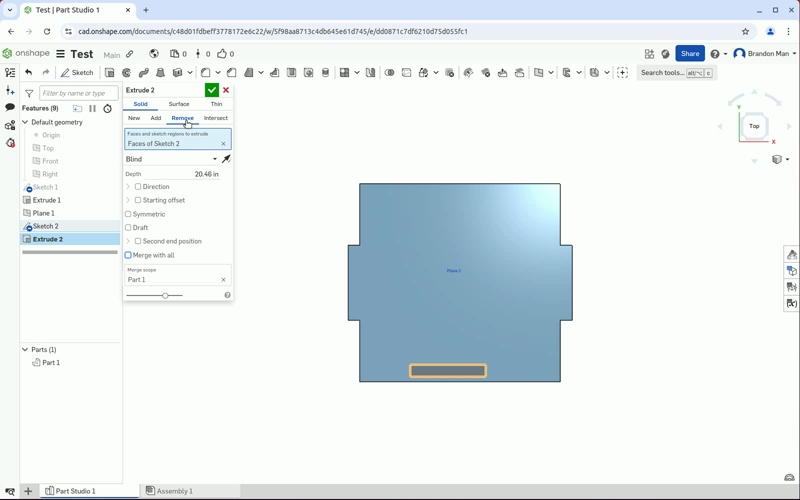
key(space)
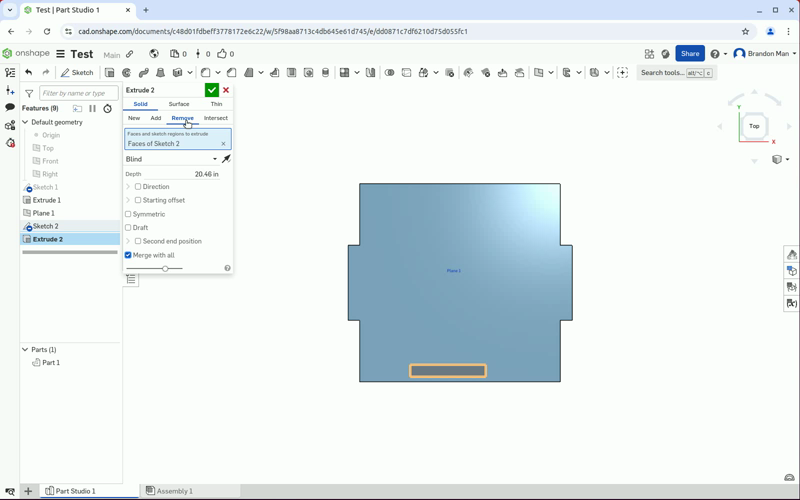
key(enter)
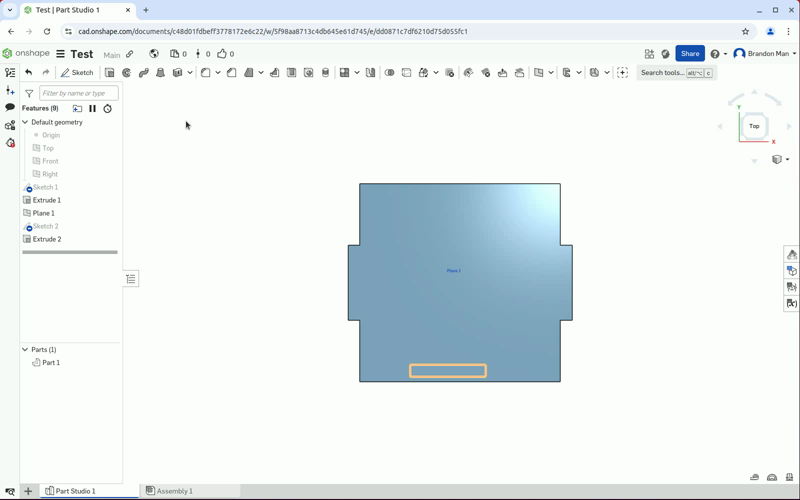
key(shift+h)
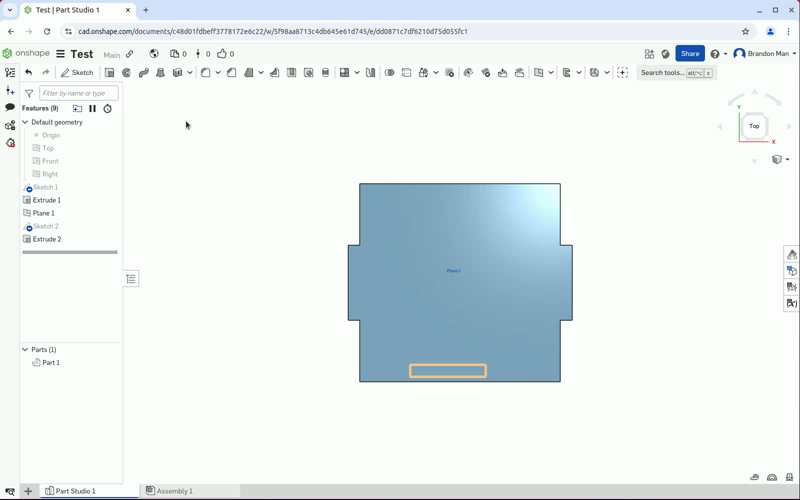
key(shift+h)
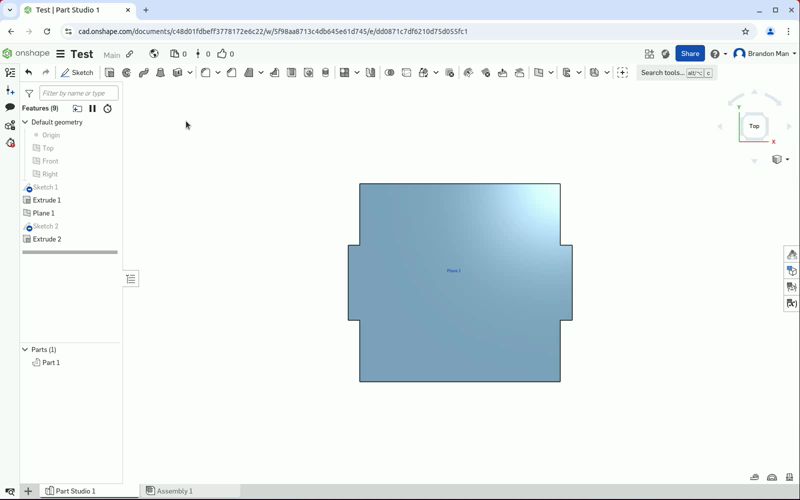
mouse_move(73, 189)
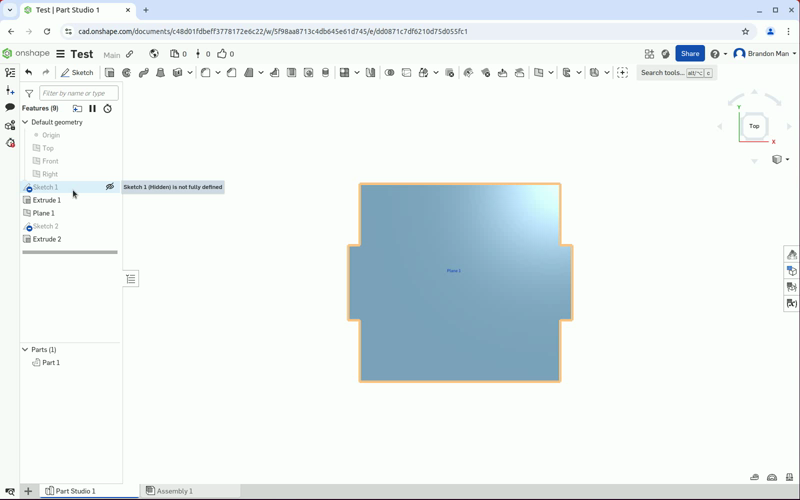
click(73, 189)
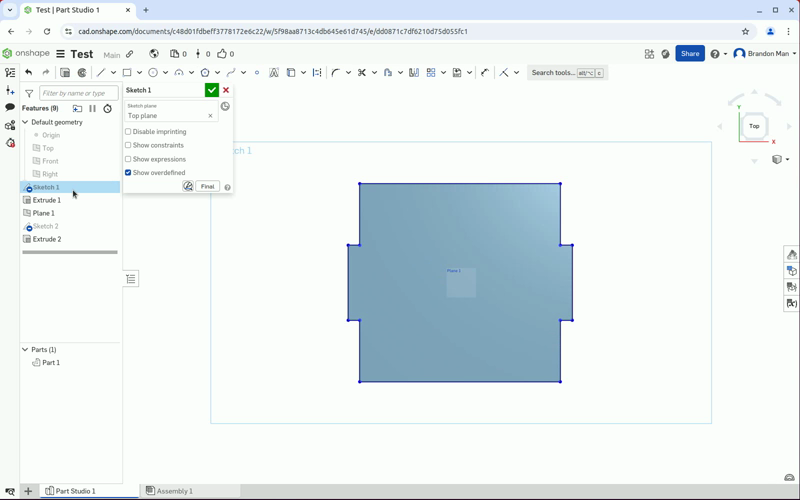
mouse_move(229, 92)
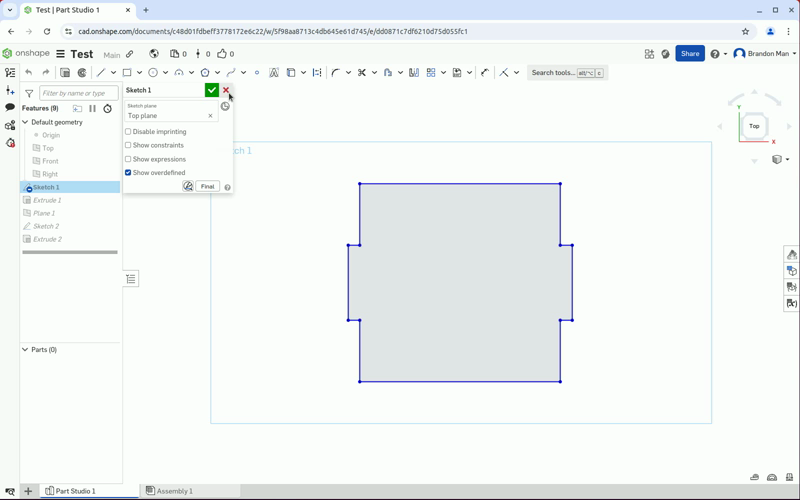
click(229, 92)
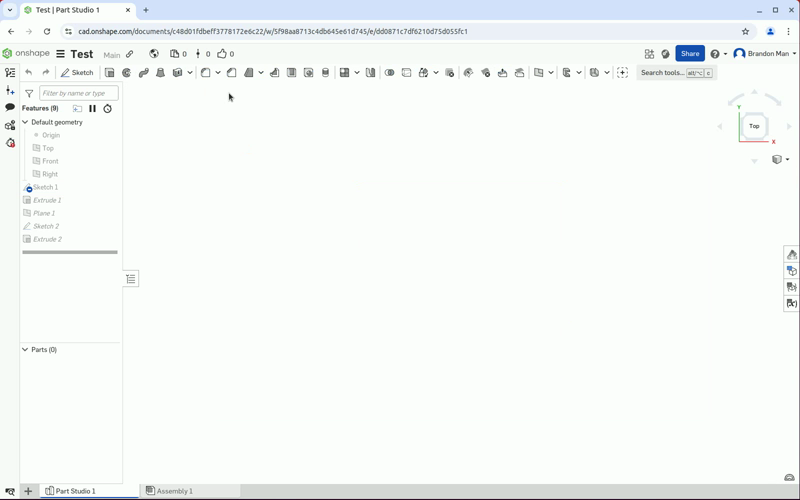
key(shift+s)
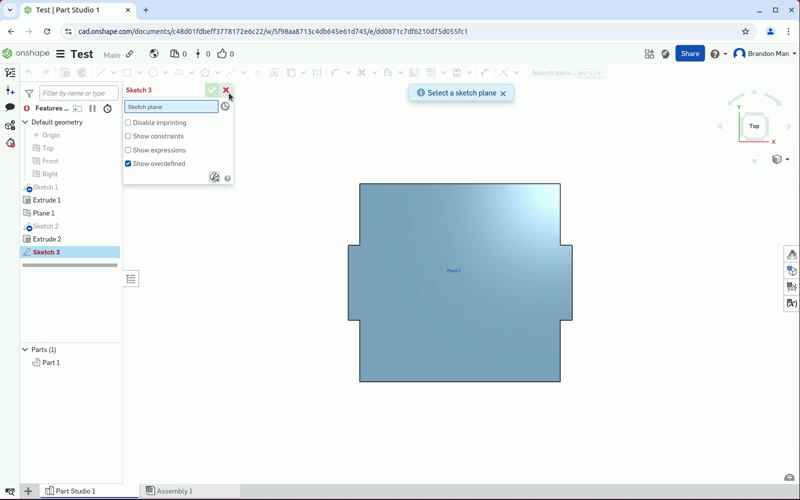
mouse_move(73, 215)
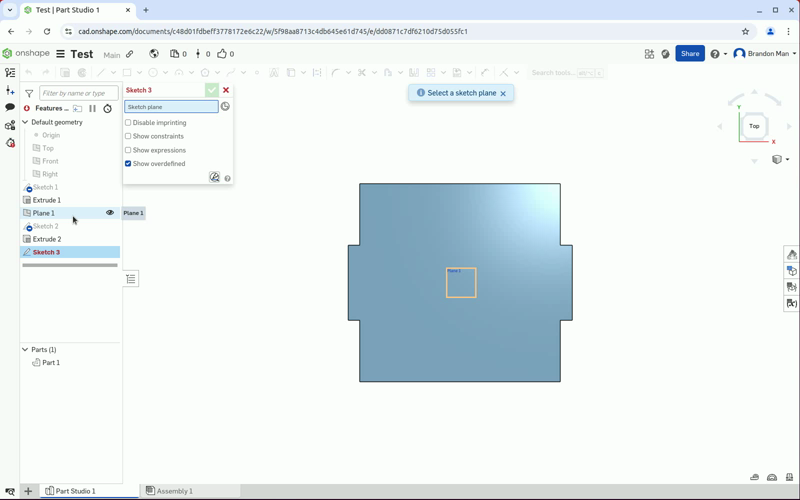
click(73, 215)
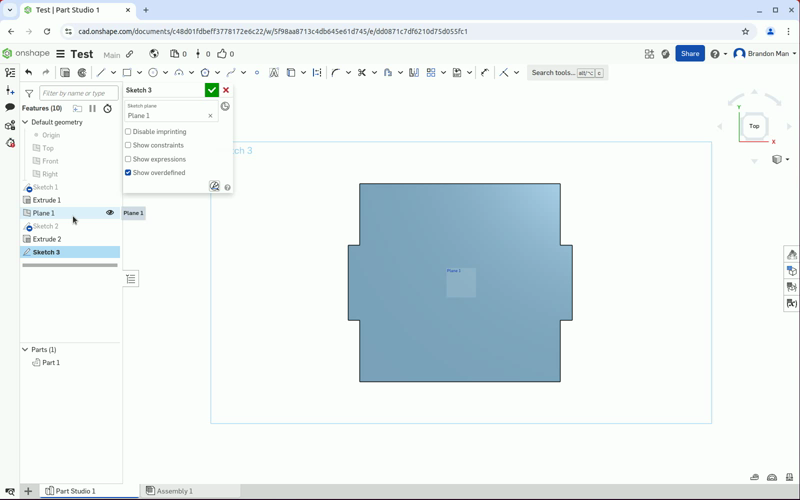
mouse_move(73, 352)
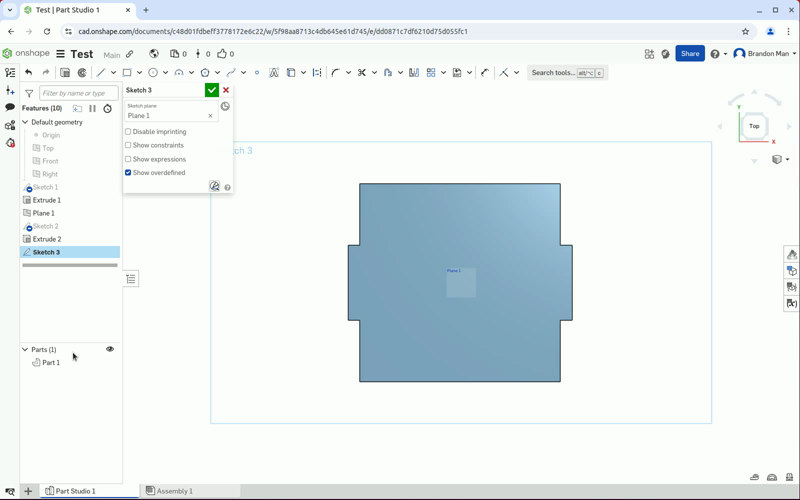
key(y)
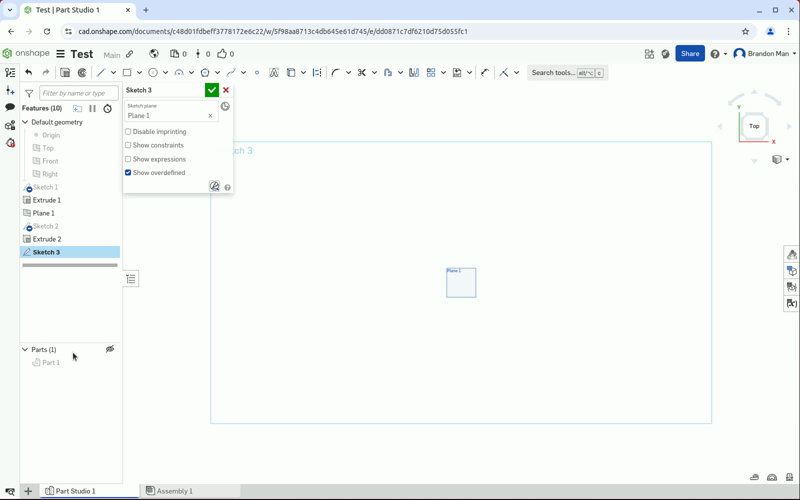
key(l)
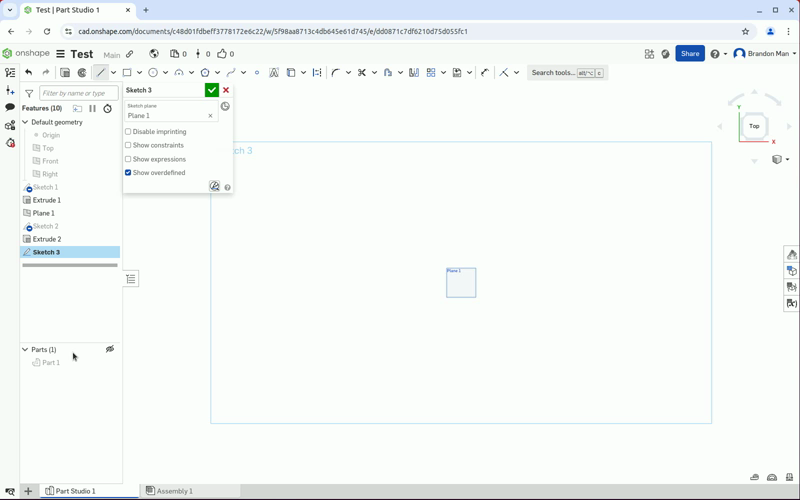
key_down(shift)
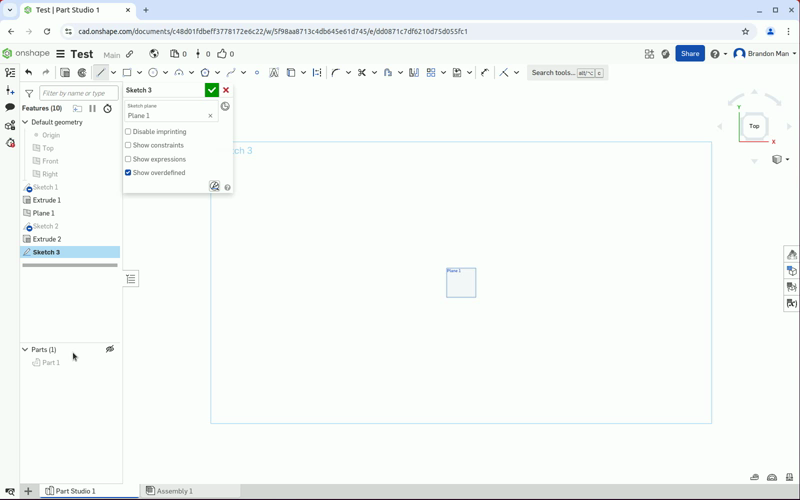
mouse_move(348, 286)
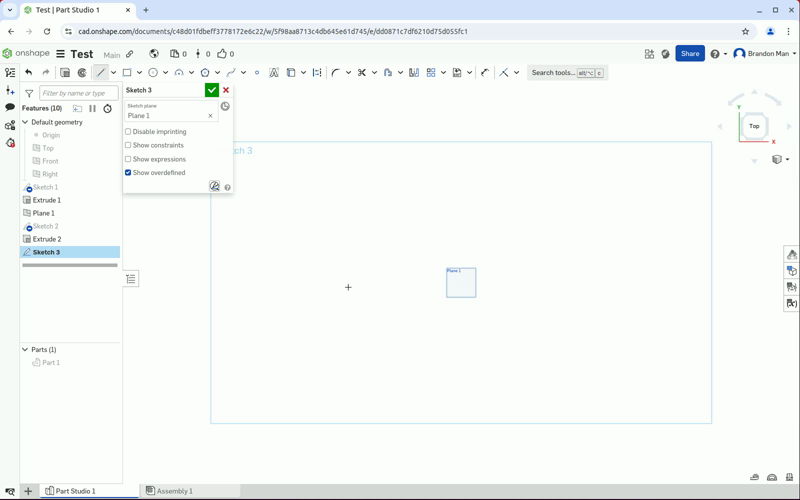
click(348, 286)
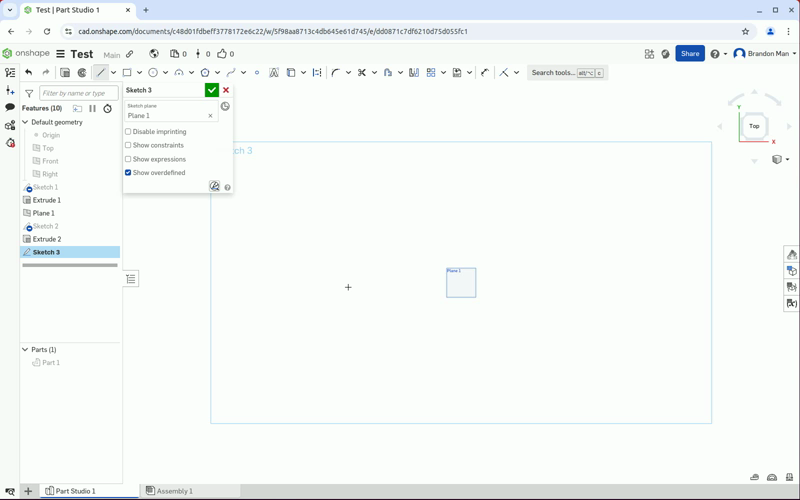
key_up(shift)
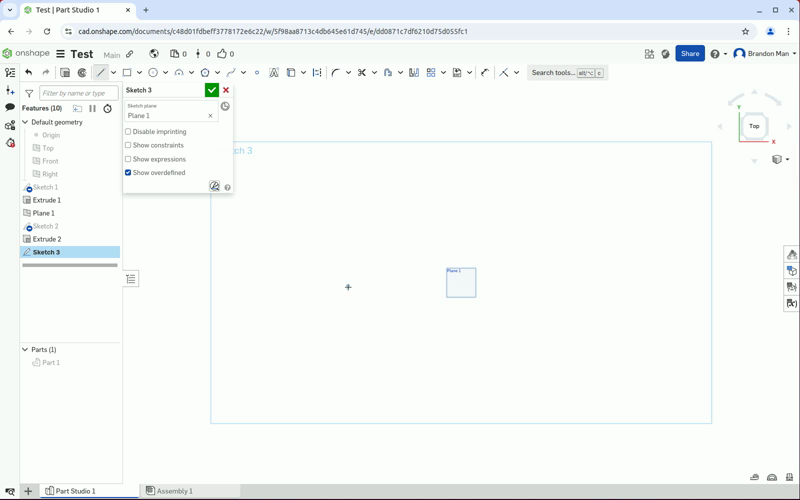
key_down(shift)
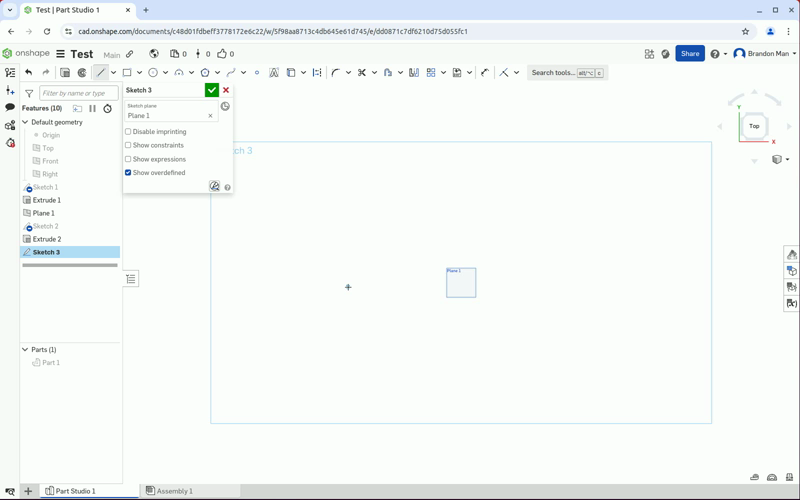
mouse_move(378, 286)
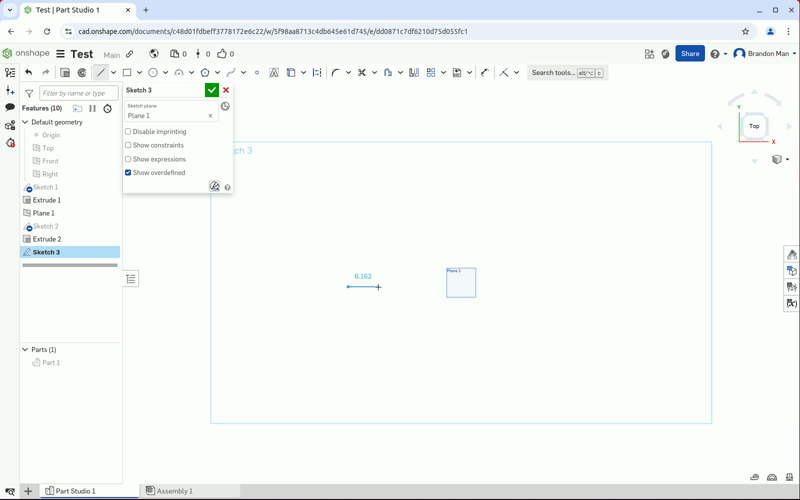
mouse_move(348, 278)
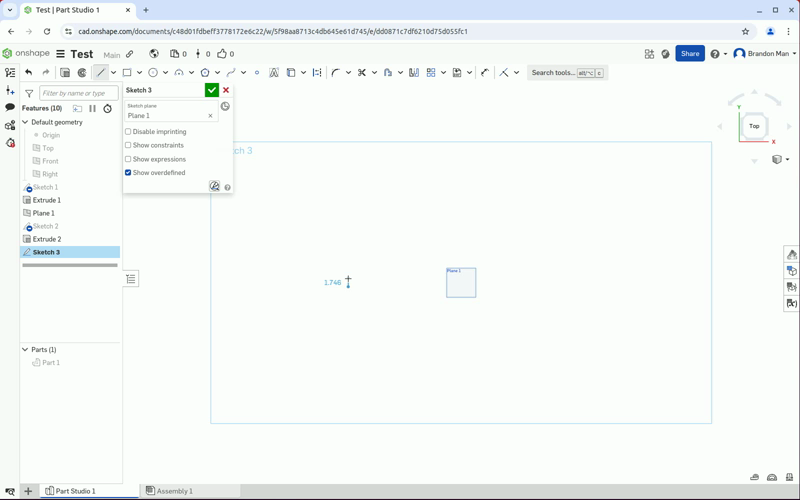
click(348, 278)
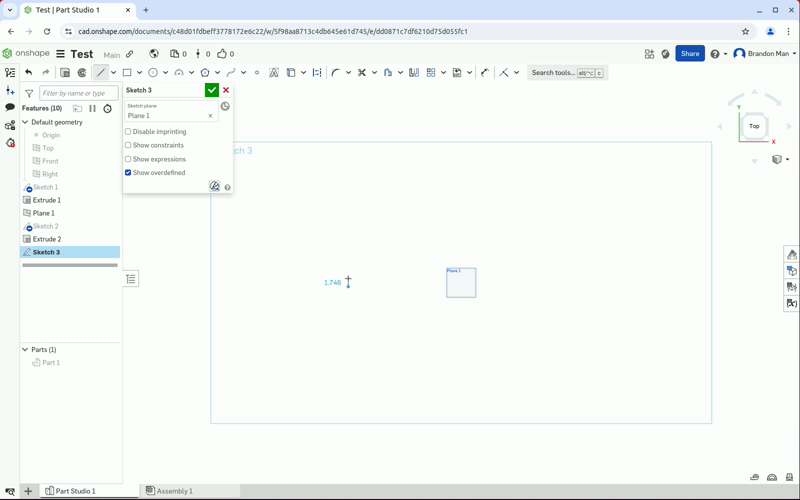
key_up(shift)
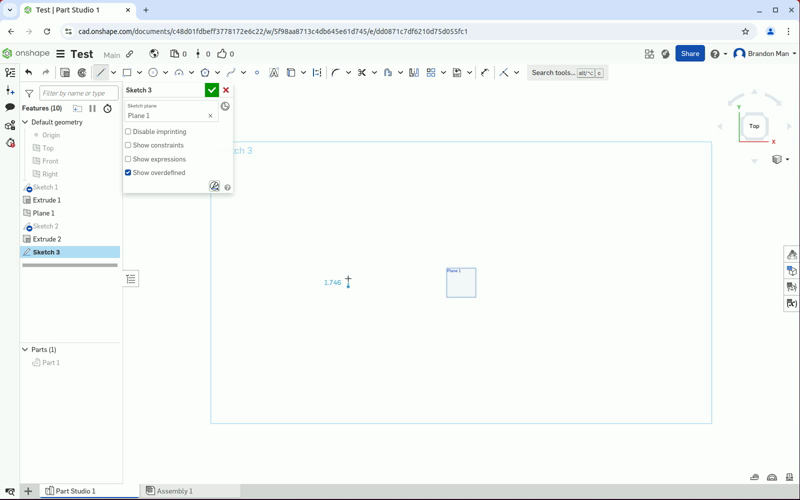
key(esc)
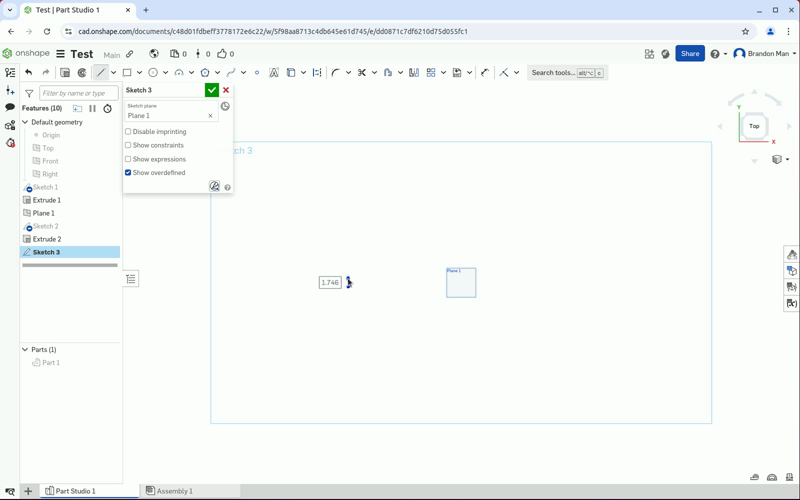
key(a)
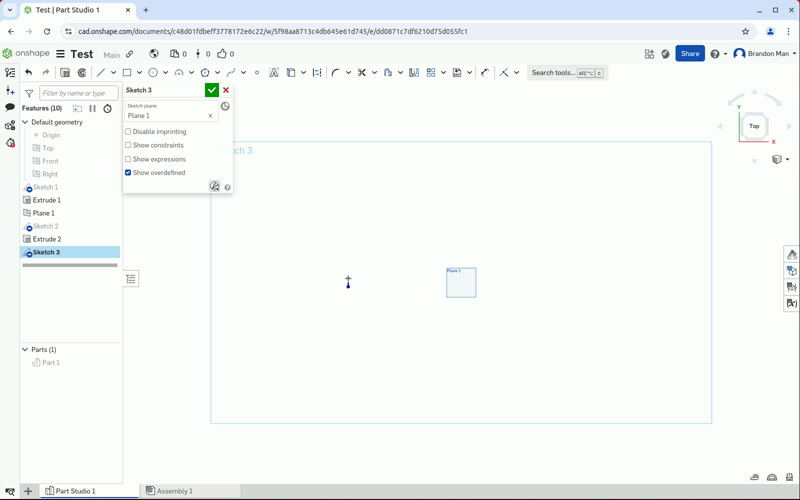
mouse_move(348, 278)
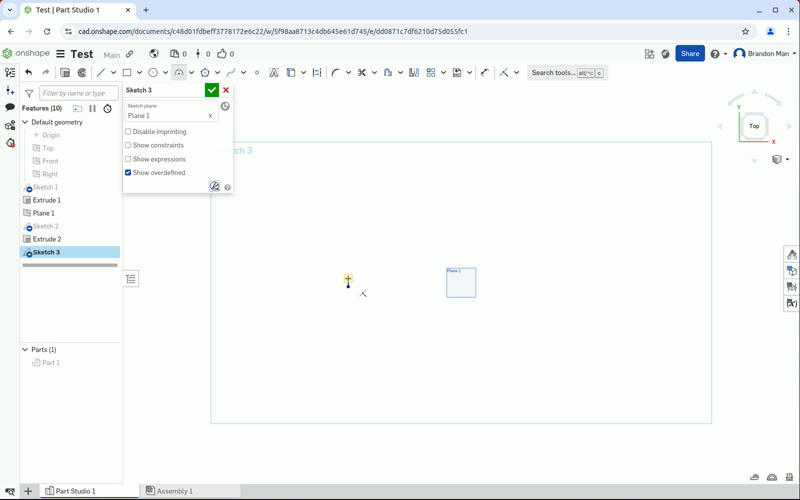
click(348, 278)
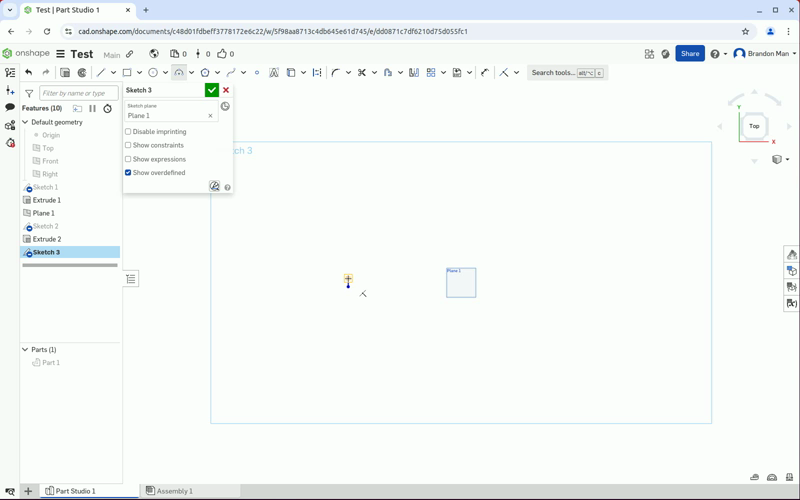
mouse_move(348, 286)
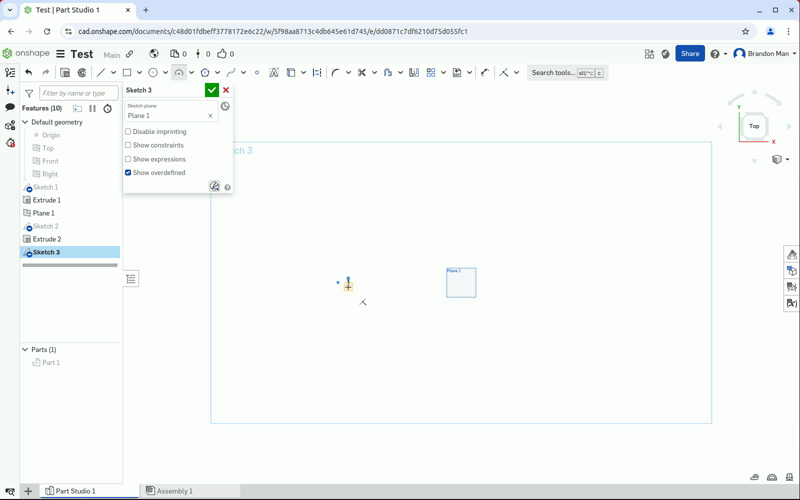
click(348, 286)
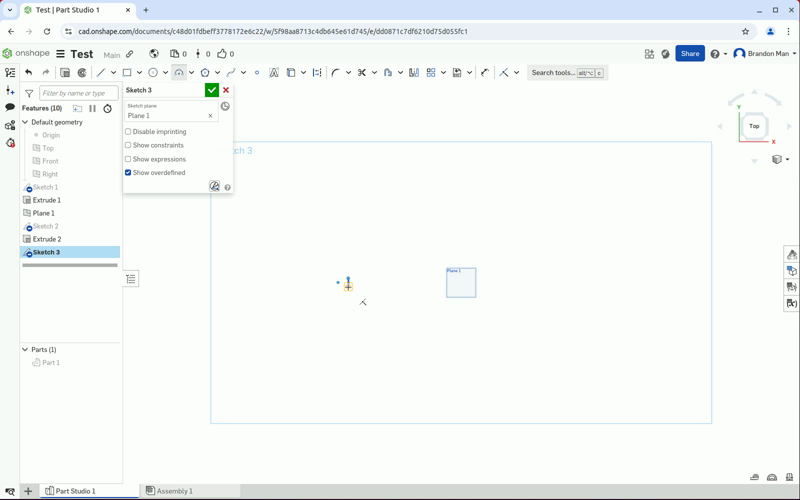
key_down(shift)
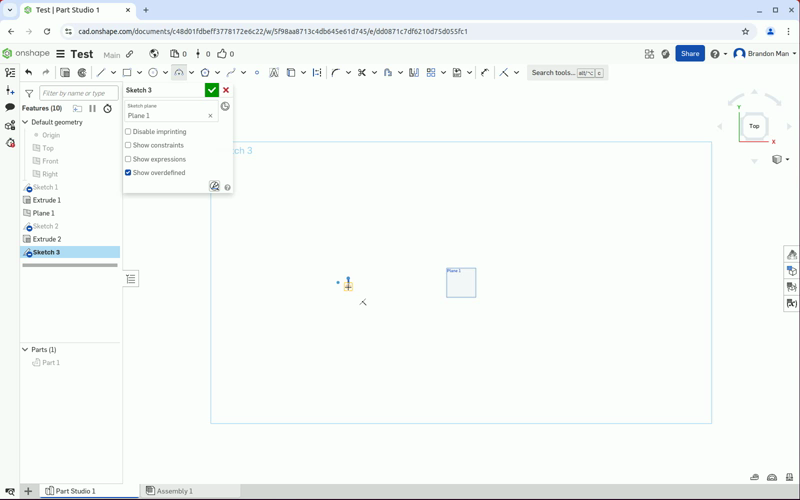
mouse_move(347, 282)
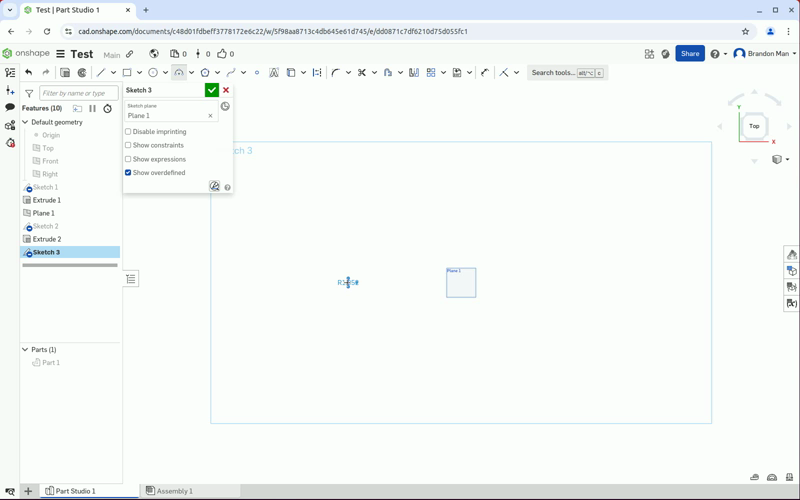
scroll(6)
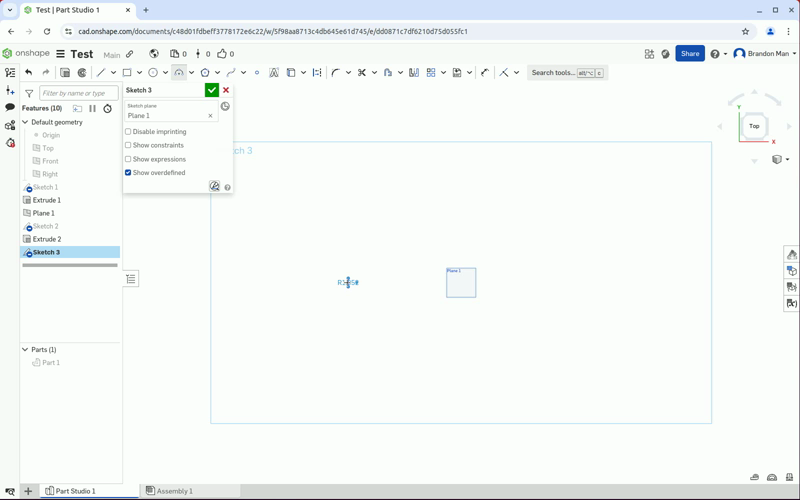
scroll(6)
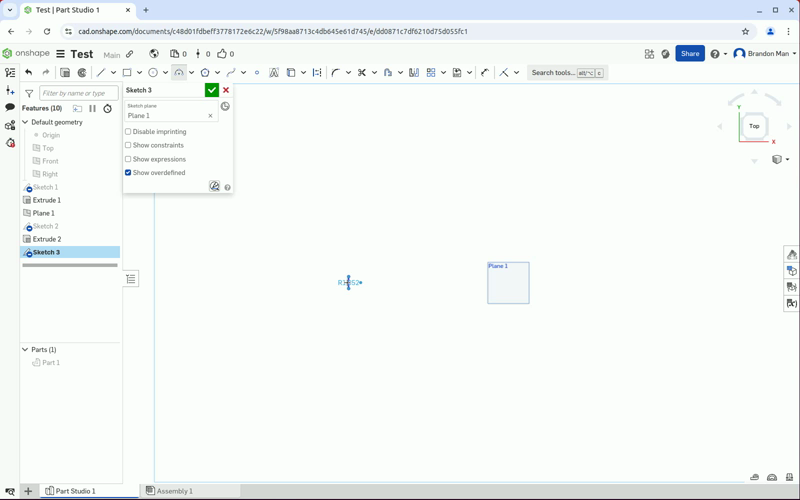
scroll(6)
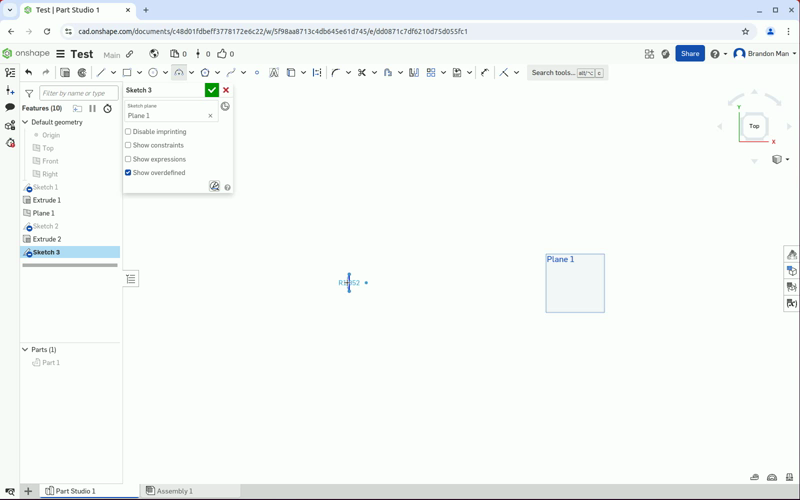
scroll(6)
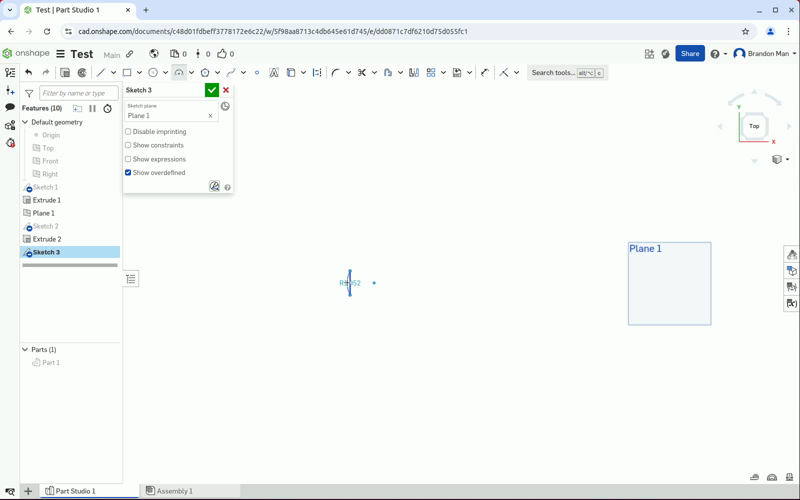
scroll(6)
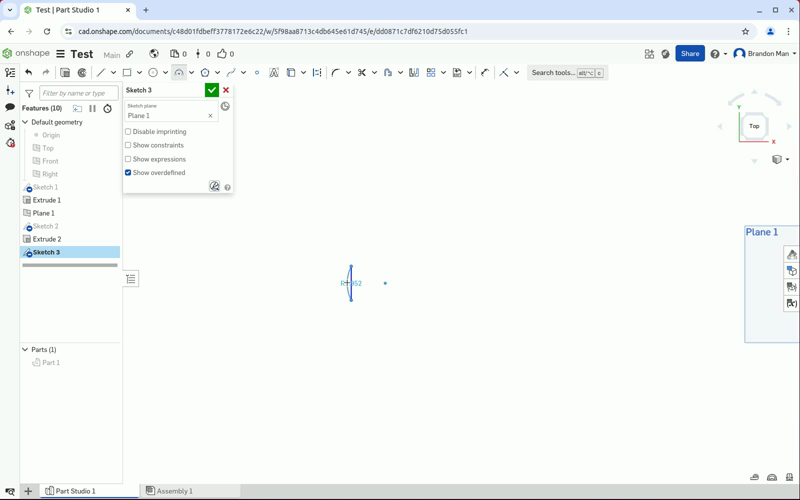
scroll(6)
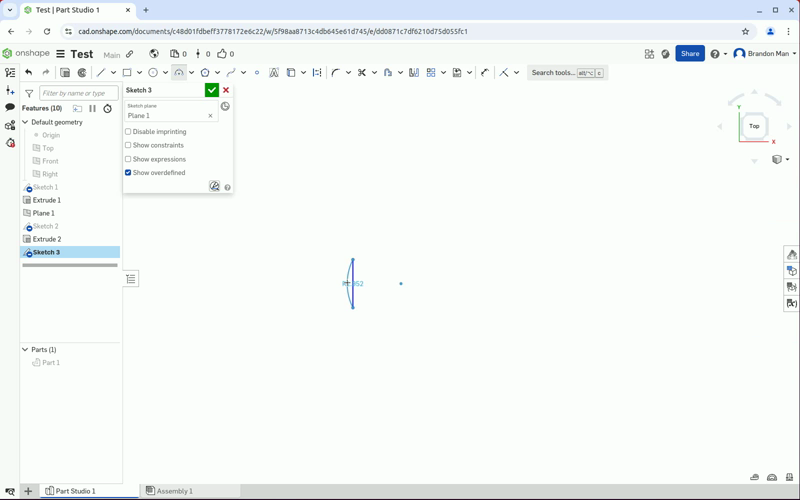
scroll(6)
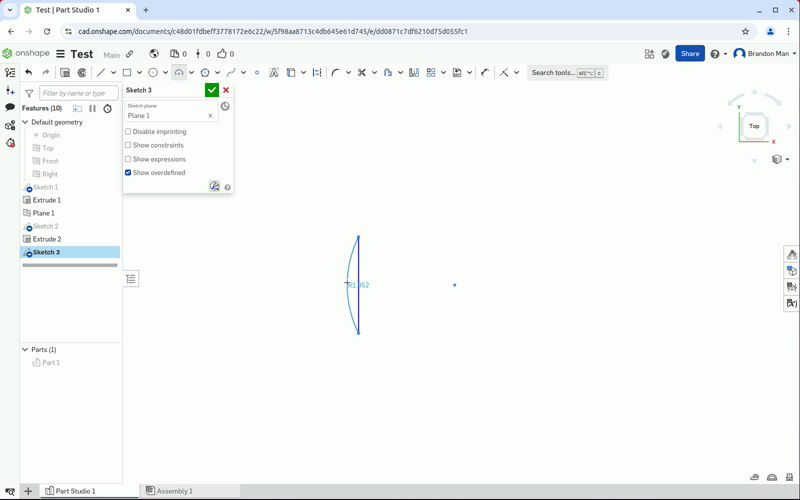
click(347, 282)
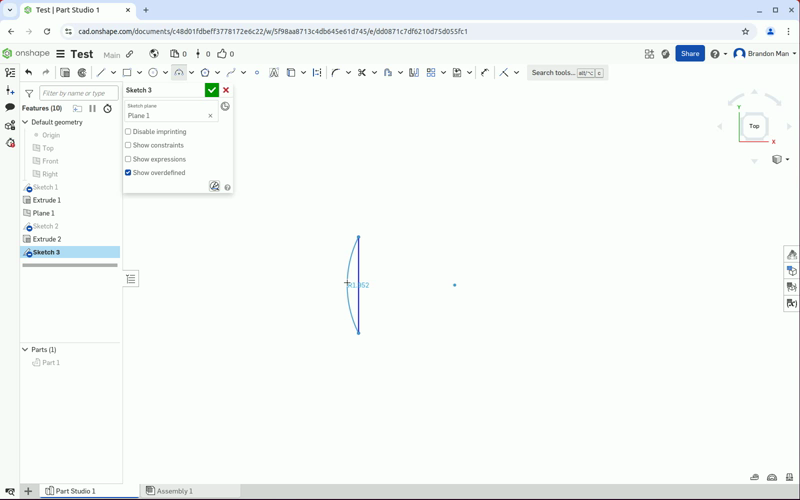
scroll(-6)
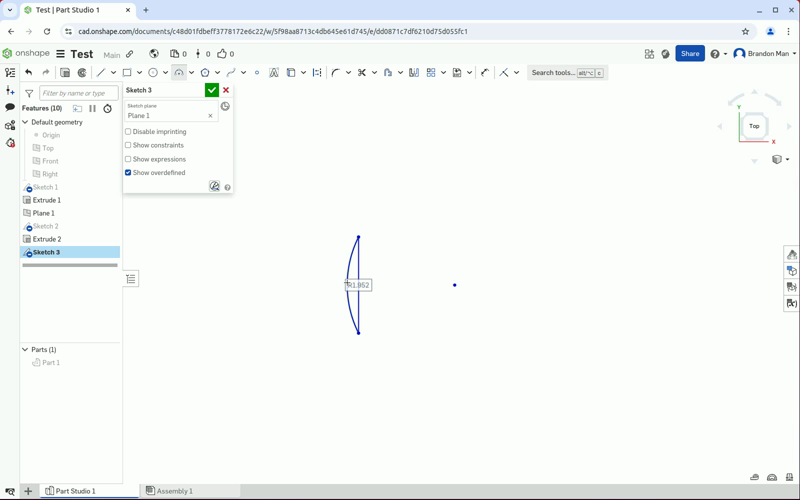
scroll(-6)
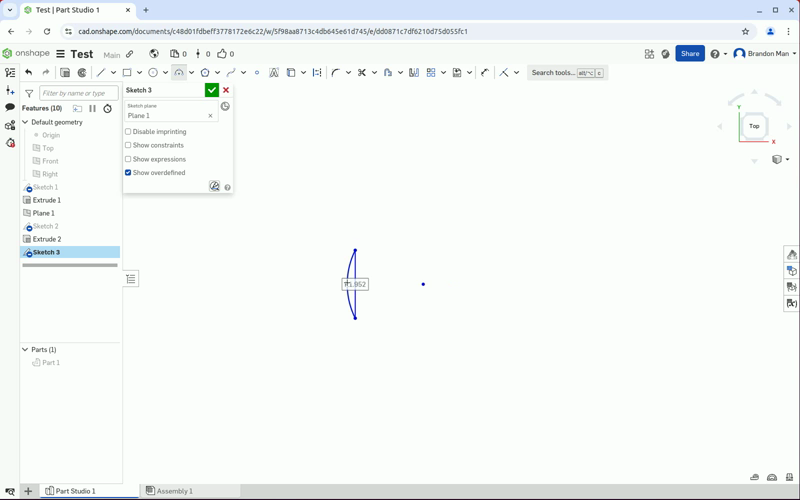
scroll(-6)
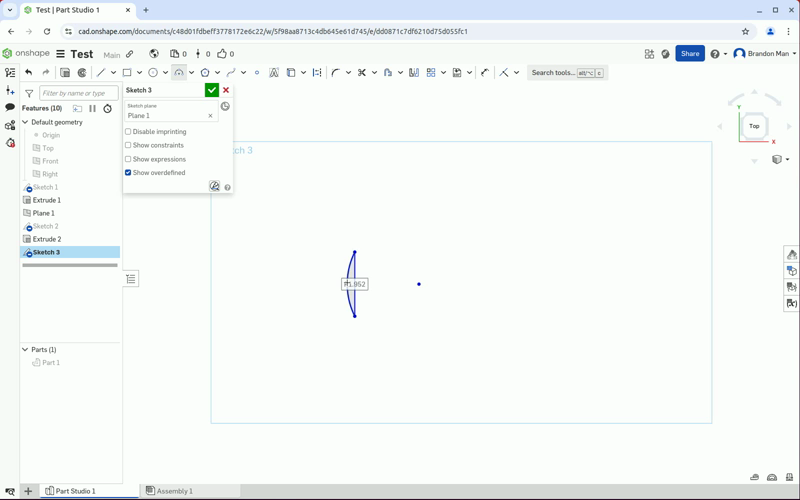
scroll(-6)
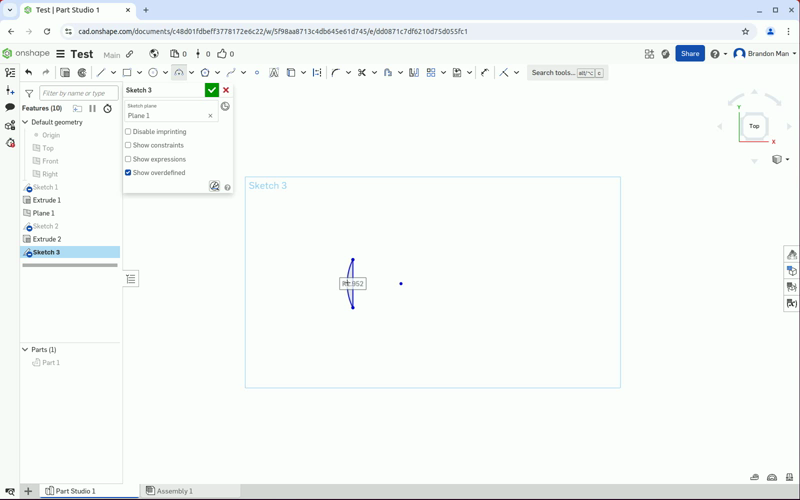
scroll(-6)
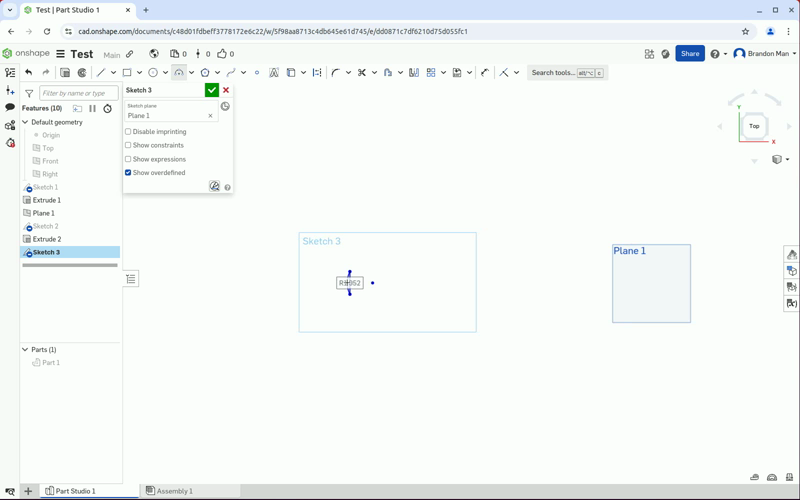
scroll(-6)
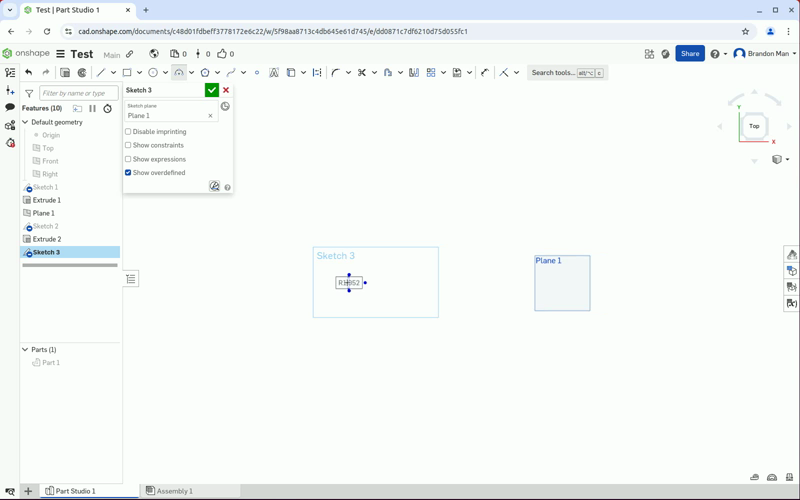
scroll(-6)
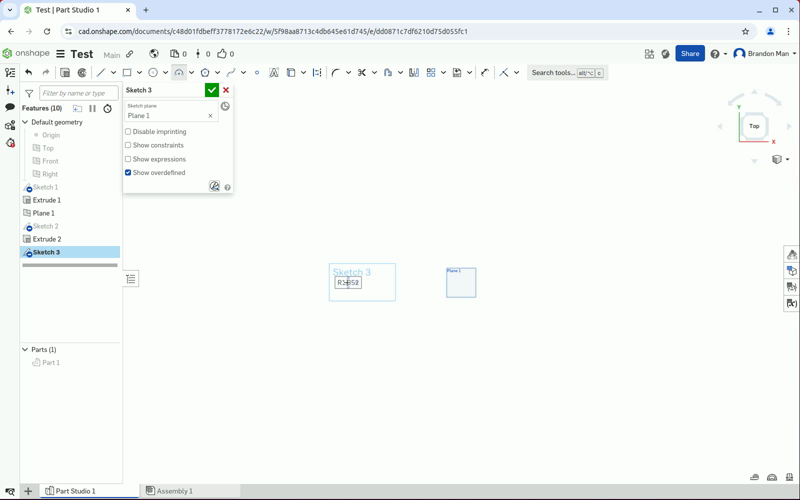
key_up(shift)
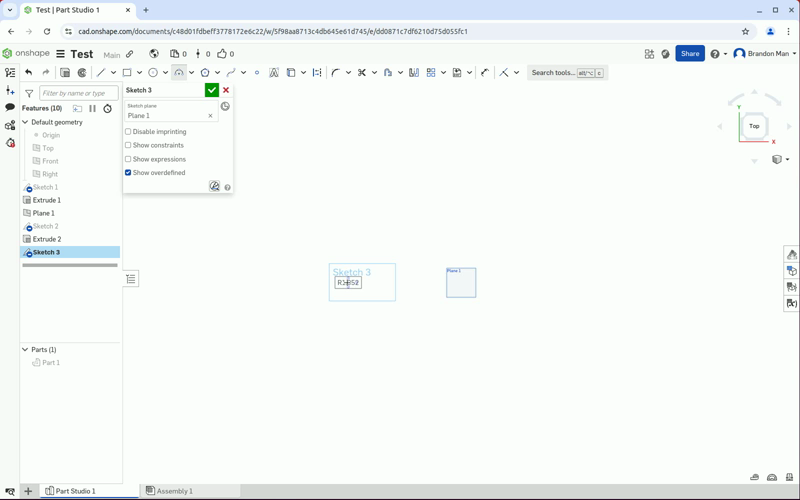
key(esc)
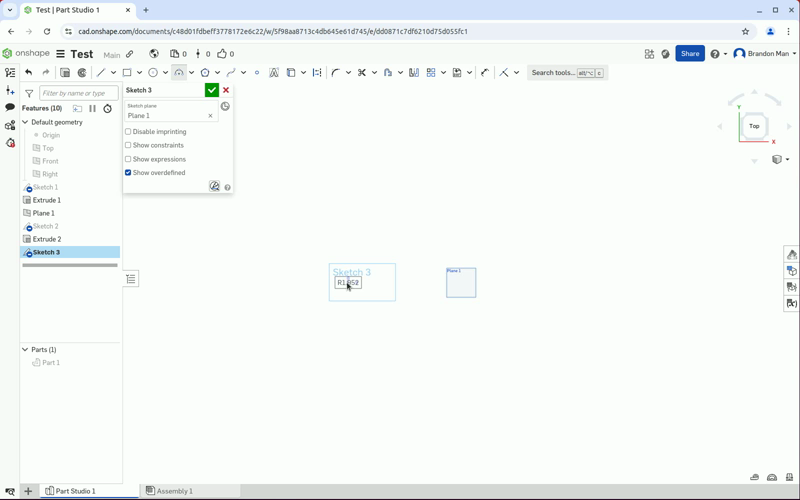
mouse_move(347, 280)
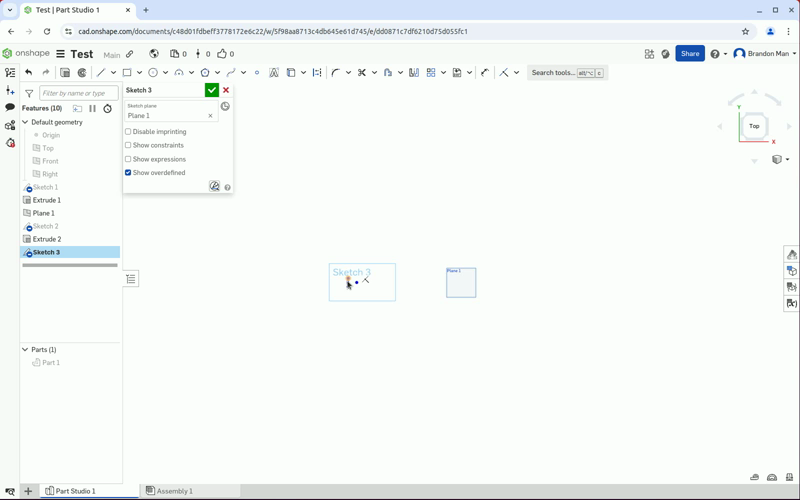
scroll(6)
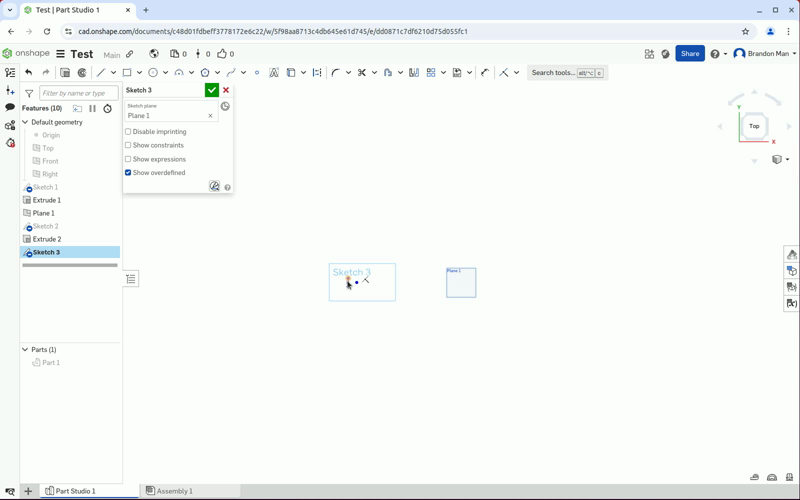
scroll(6)
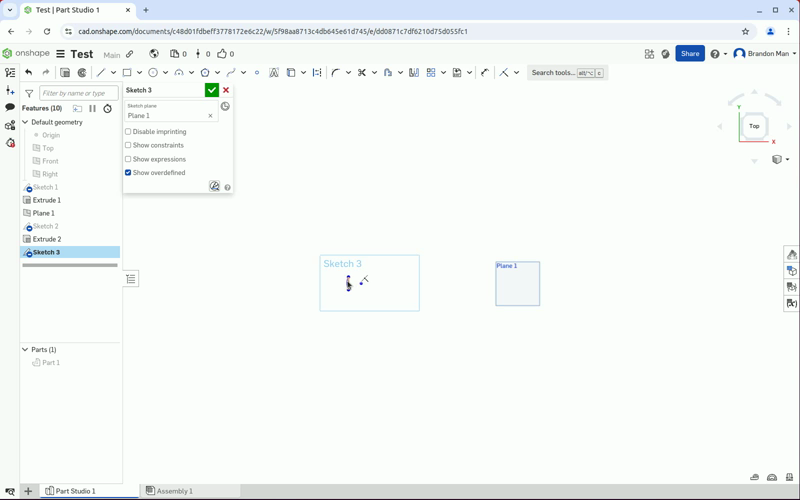
scroll(6)
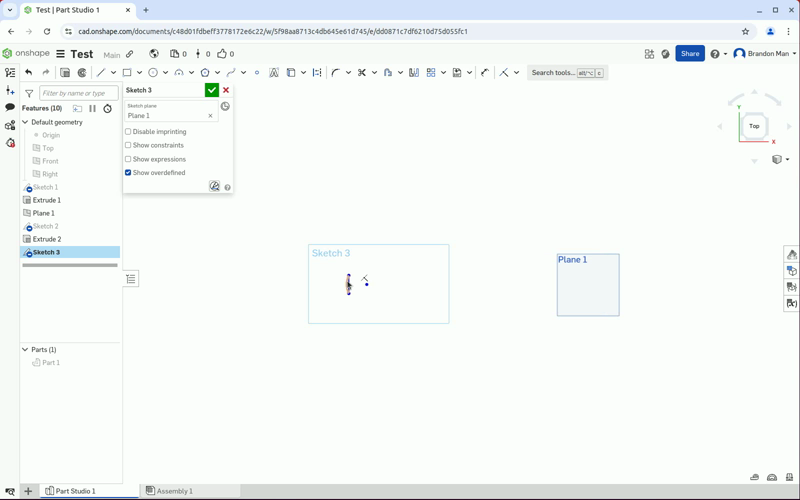
scroll(6)
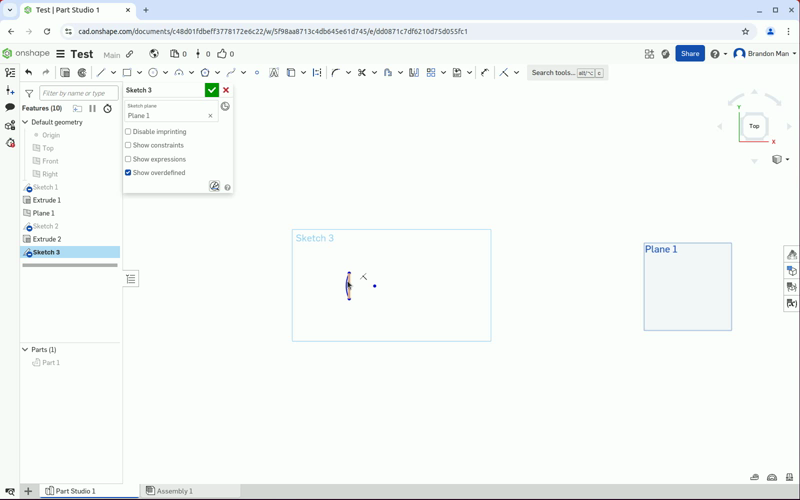
scroll(6)
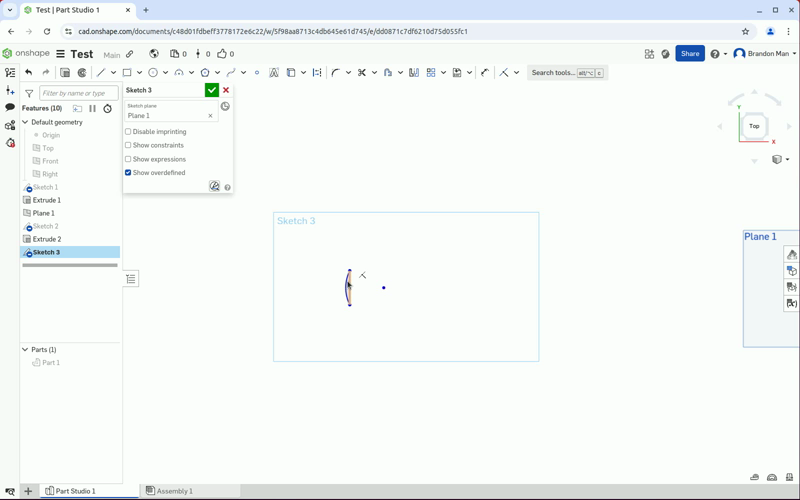
scroll(6)
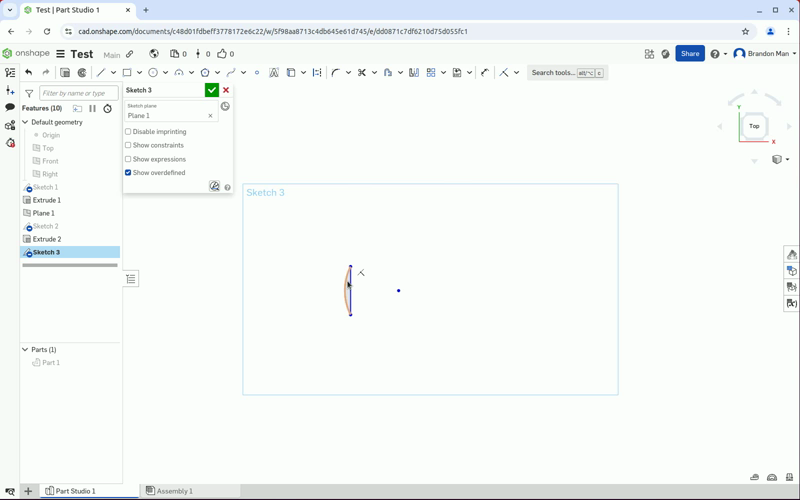
scroll(6)
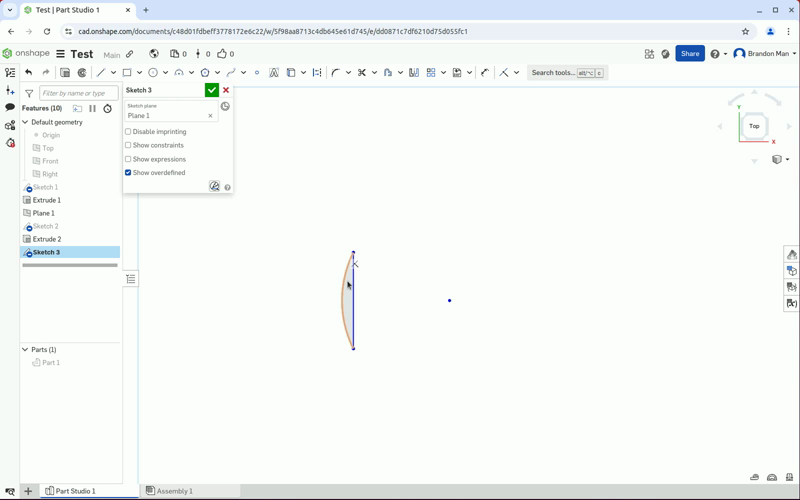
click(347, 280)
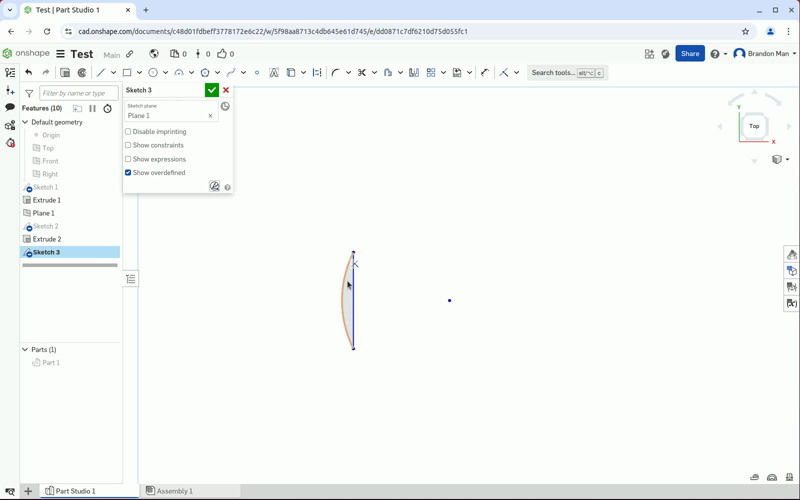
scroll(-6)
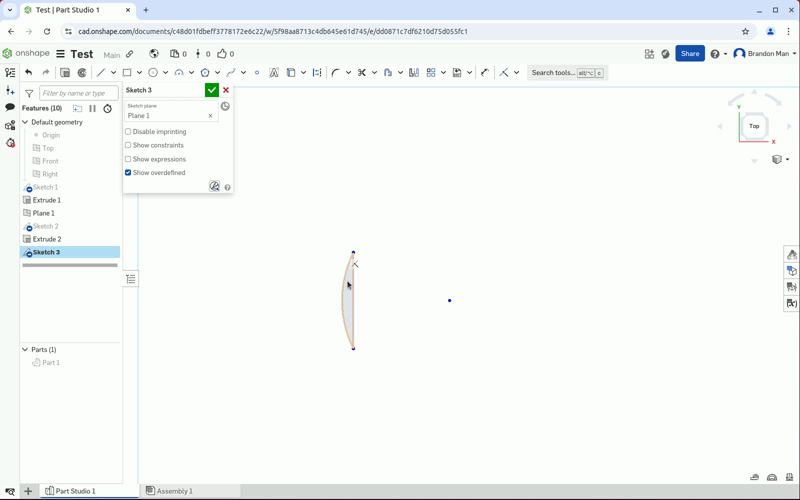
scroll(-6)
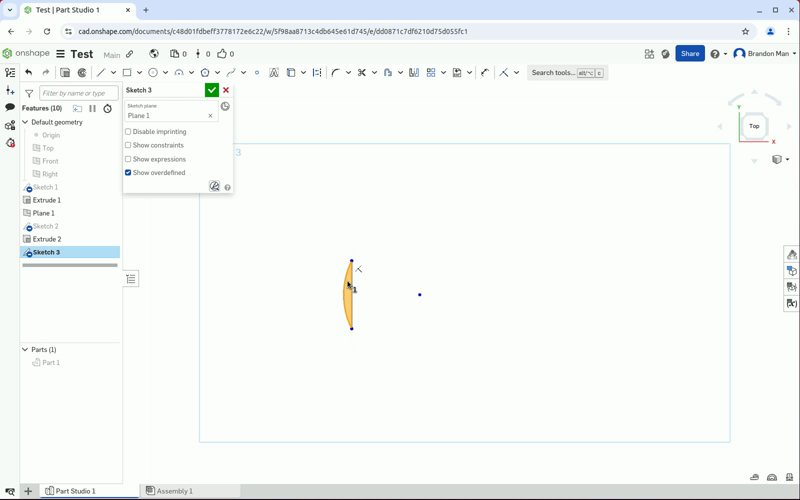
scroll(-6)
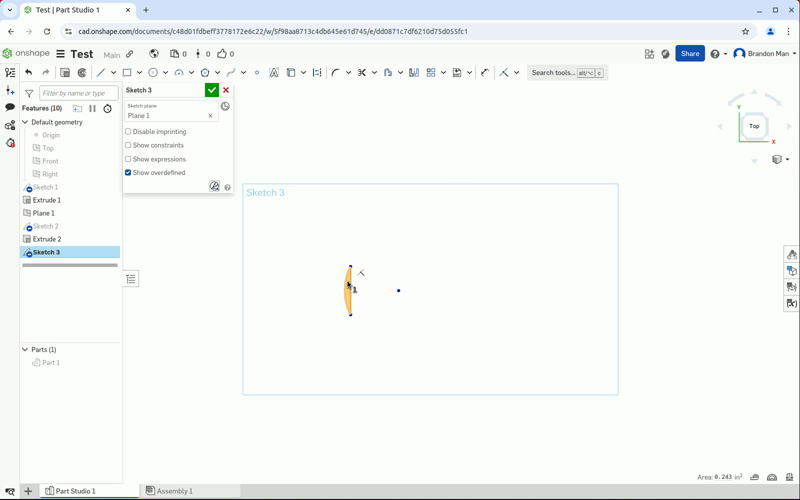
scroll(-6)
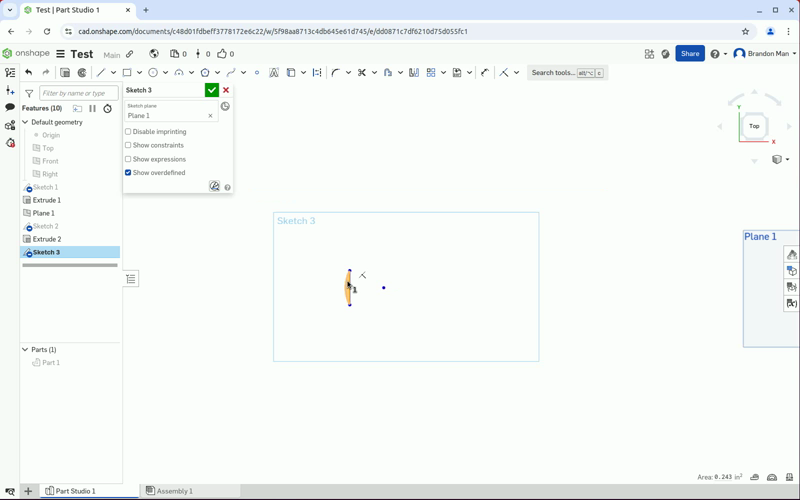
scroll(-6)
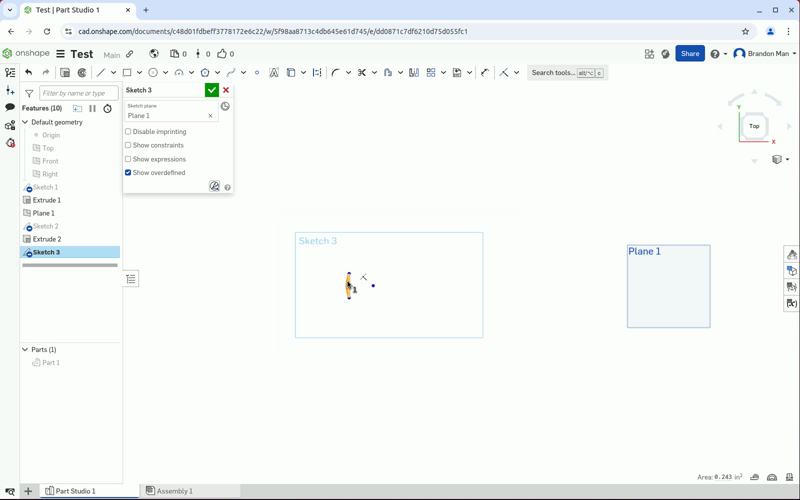
scroll(-6)
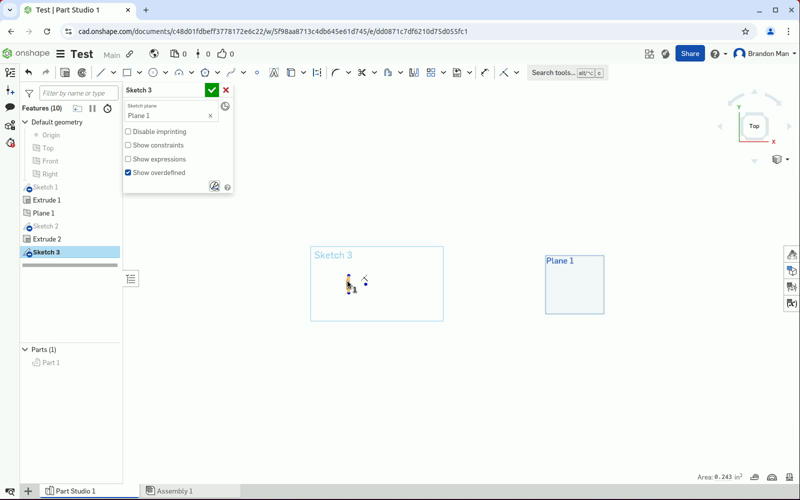
scroll(-6)
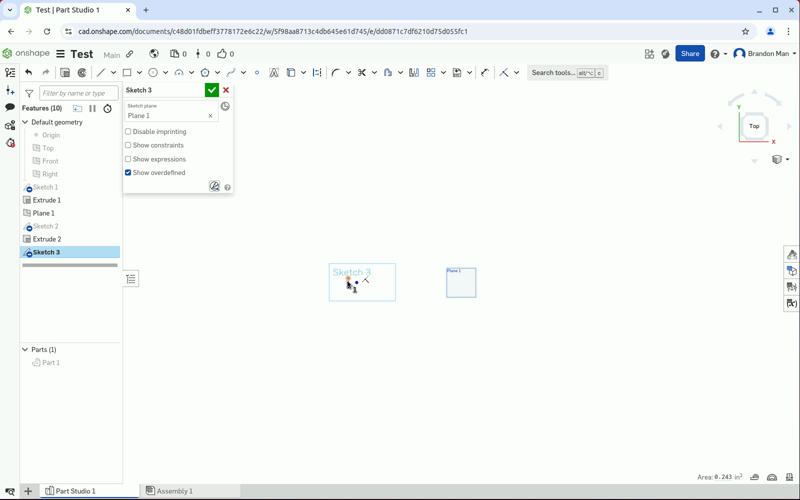
mouse_move(73, 352)
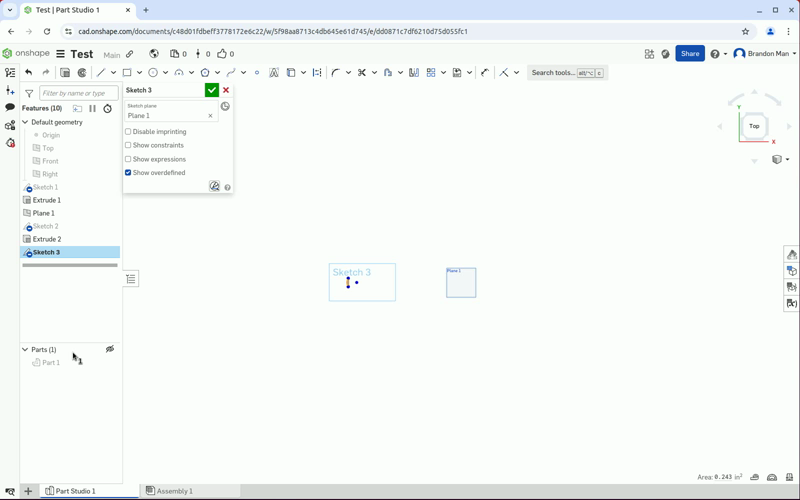
key(shift+y)
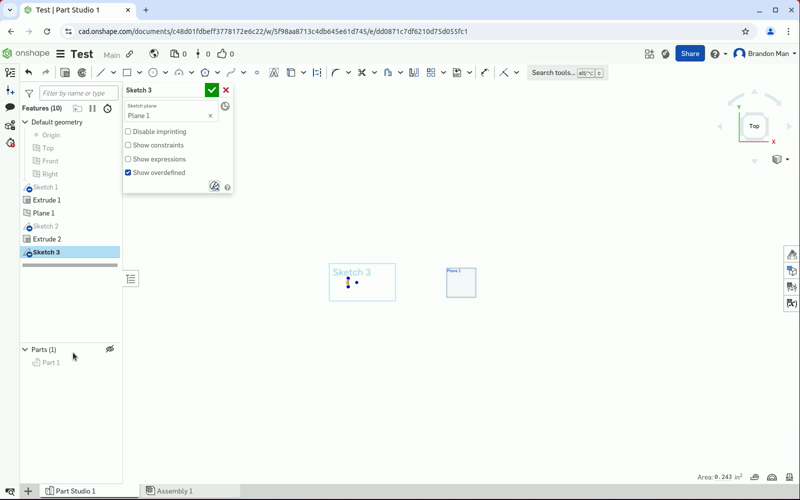
key(shift+e)
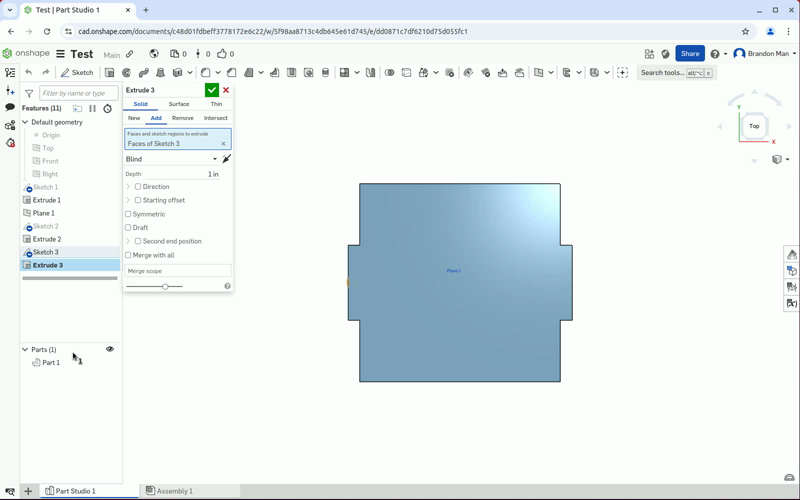
mouse_move(143, 106)
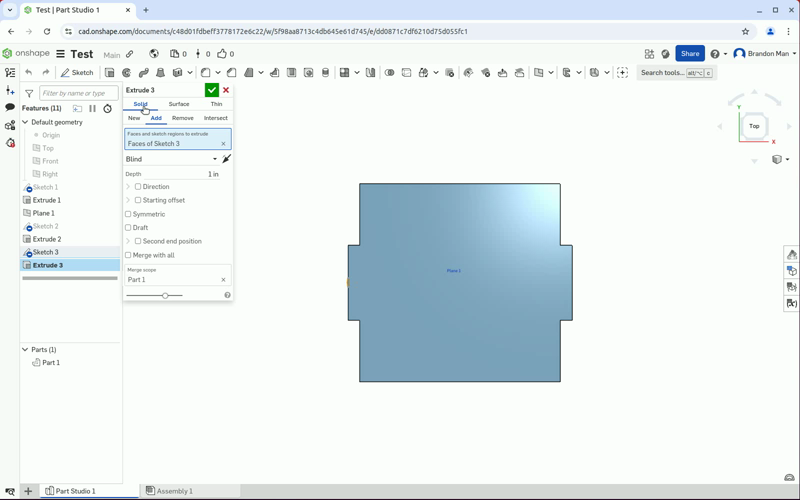
click(143, 106)
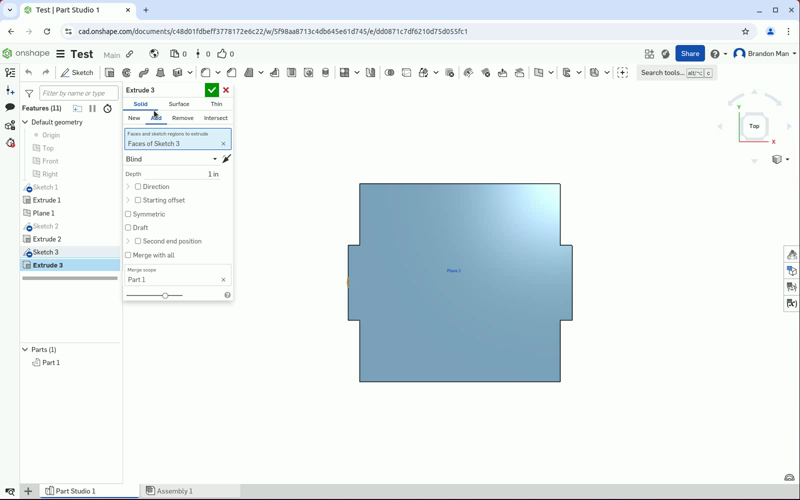
mouse_move(186, 120)
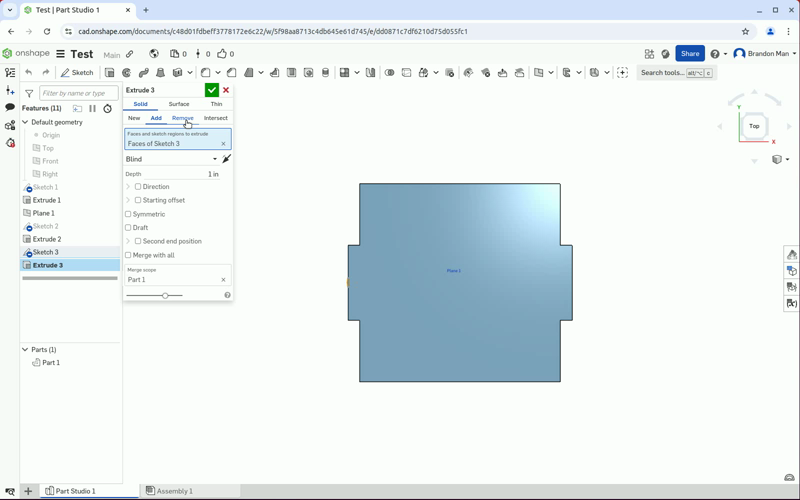
click(186, 120)
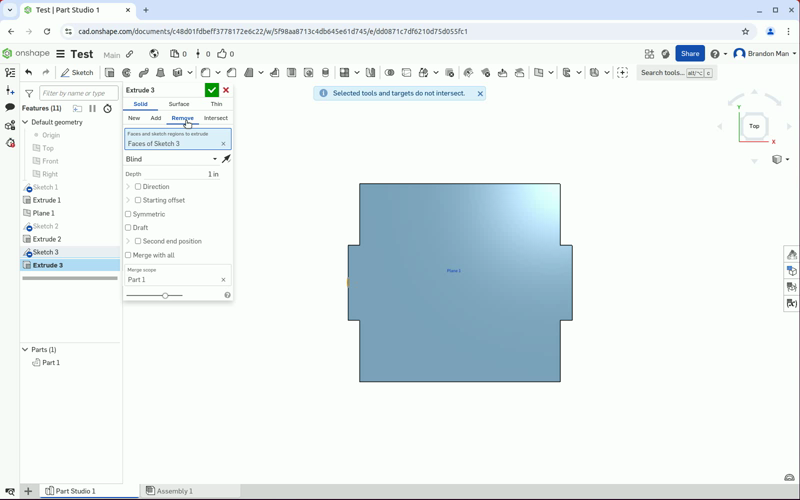
key(tab, 4)
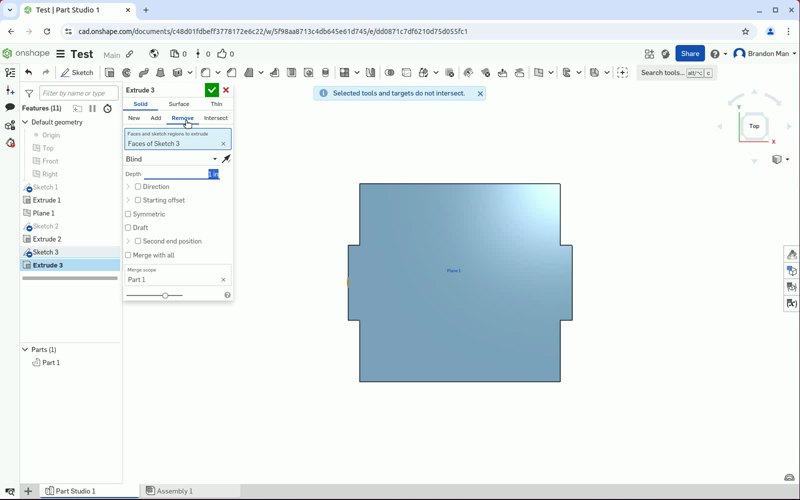
text(20.46)
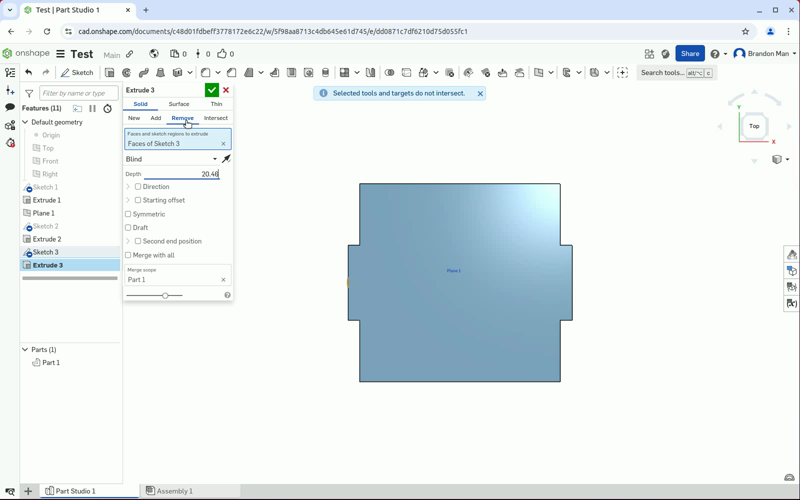
key(tab, 6)
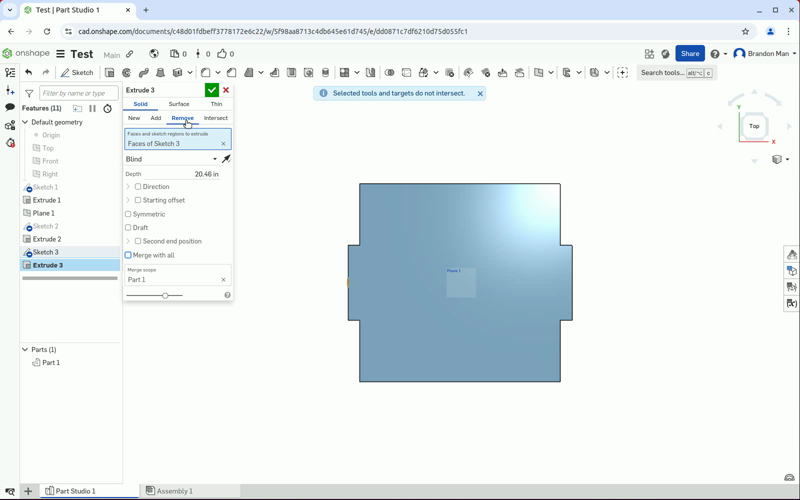
key(space)
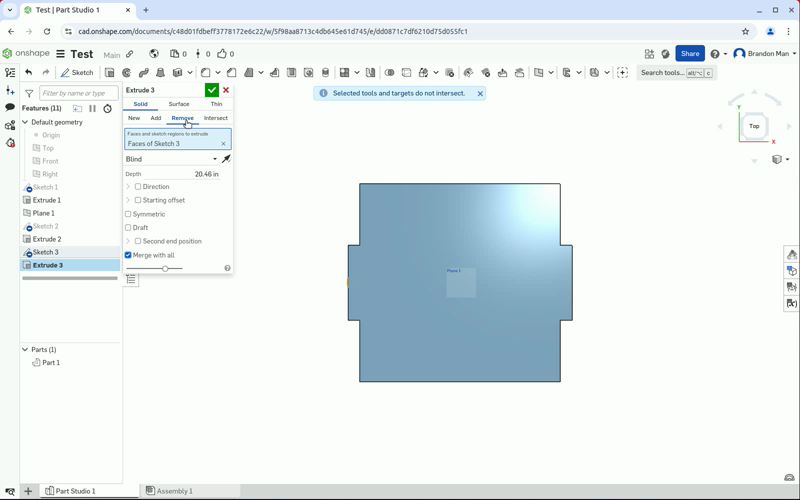
key(enter)
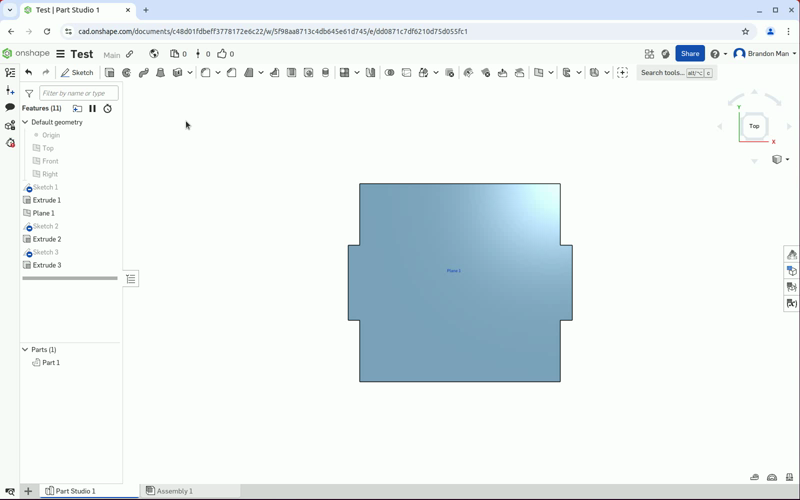
key(shift+h)
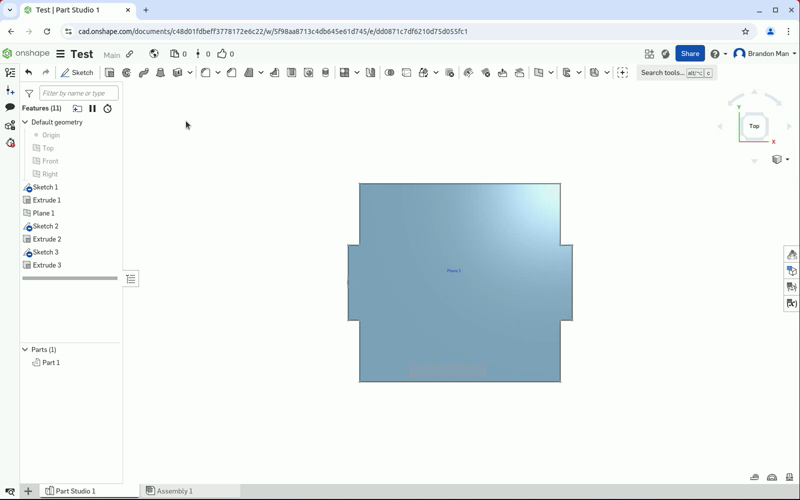
key(shift+h)
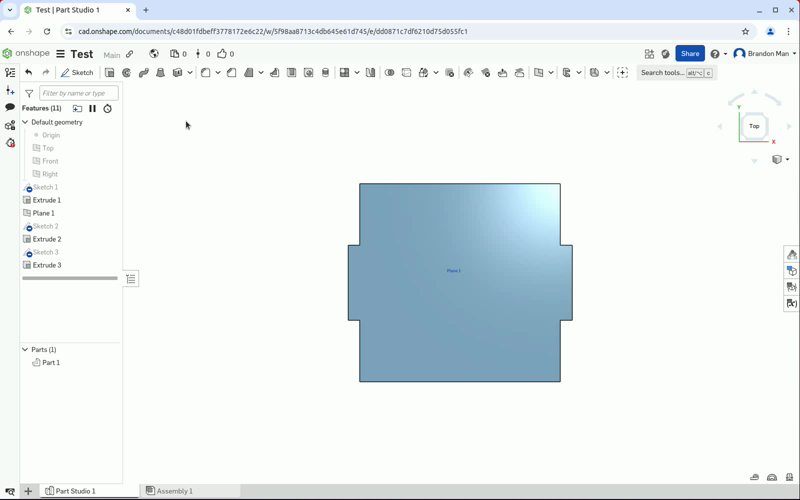
mouse_move(73, 189)
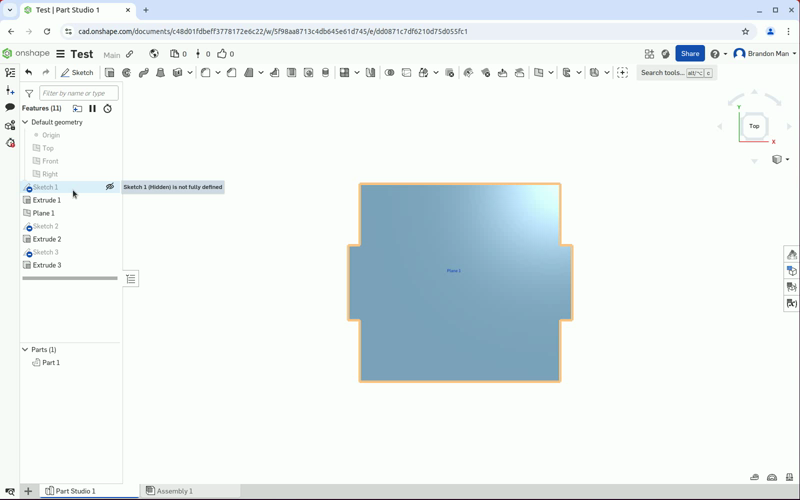
click(73, 189)
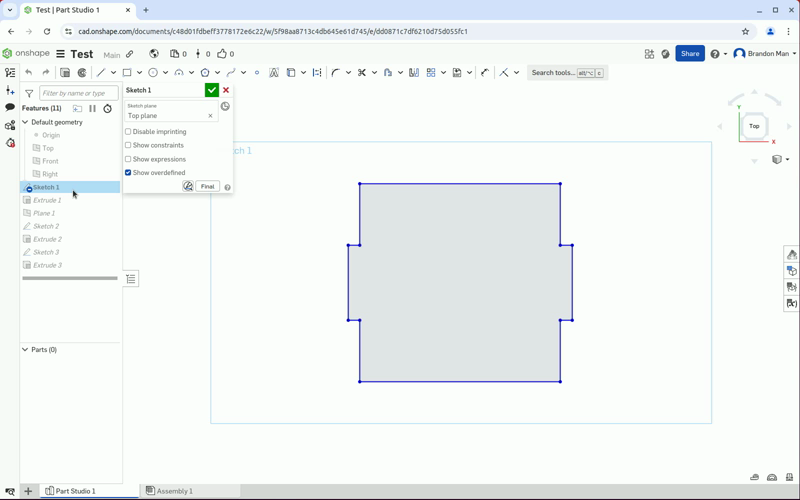
mouse_move(229, 92)
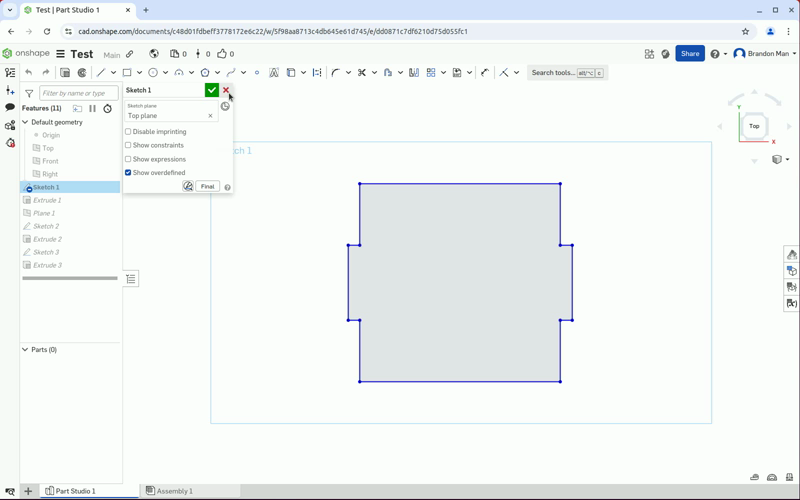
click(229, 92)
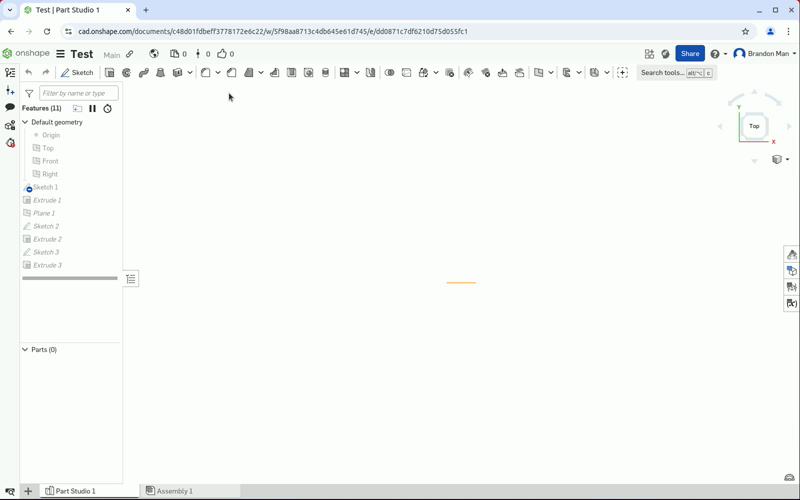
key(shift+s)
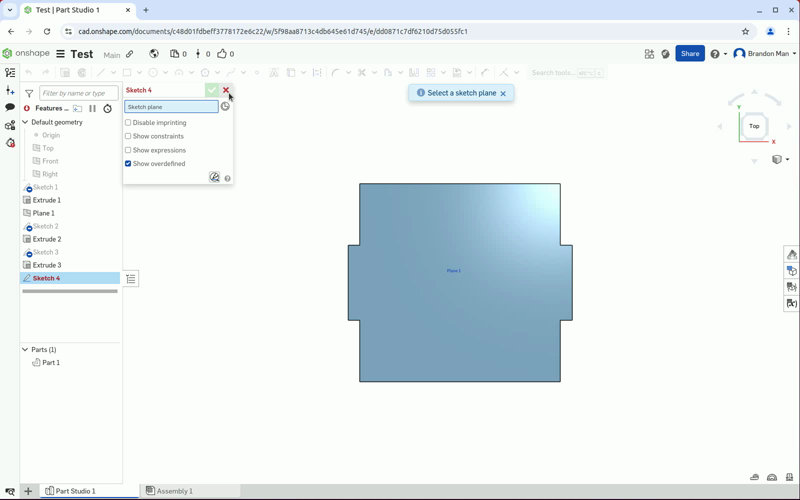
mouse_move(73, 215)
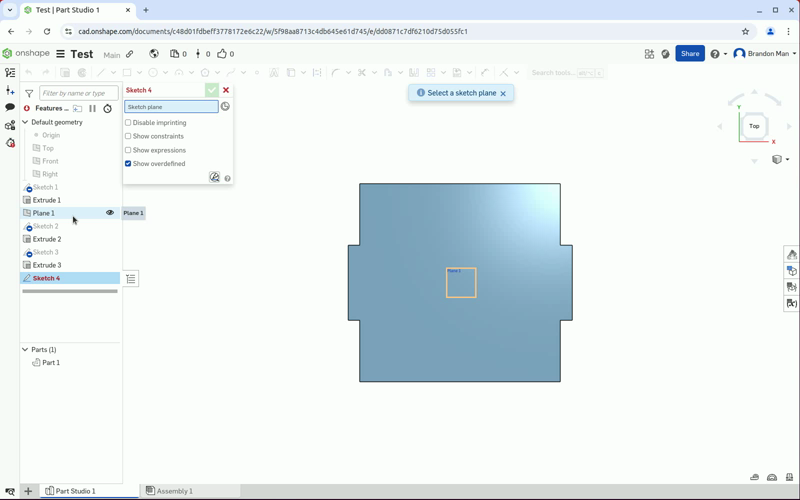
click(73, 215)
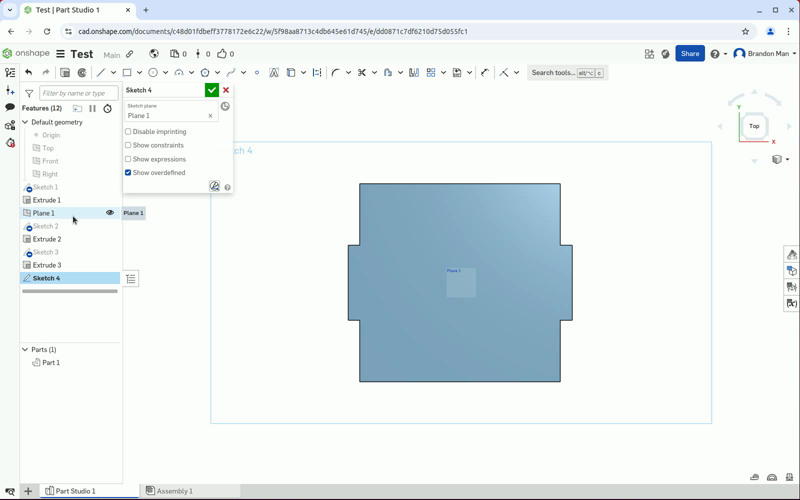
mouse_move(73, 352)
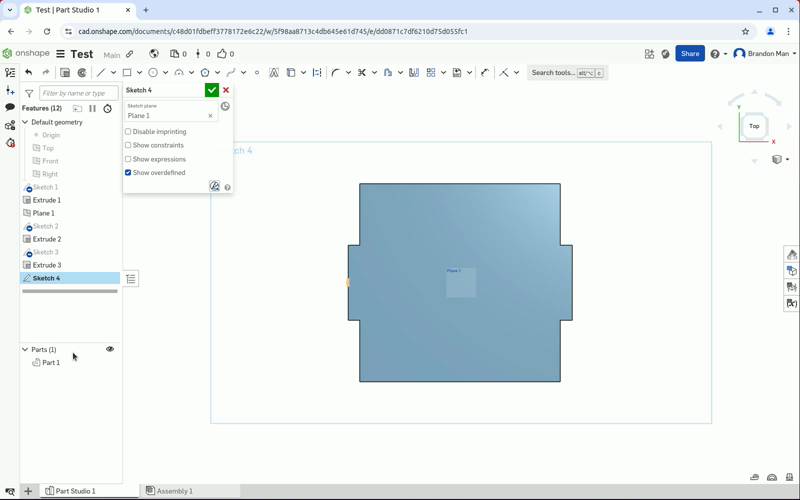
key(y)
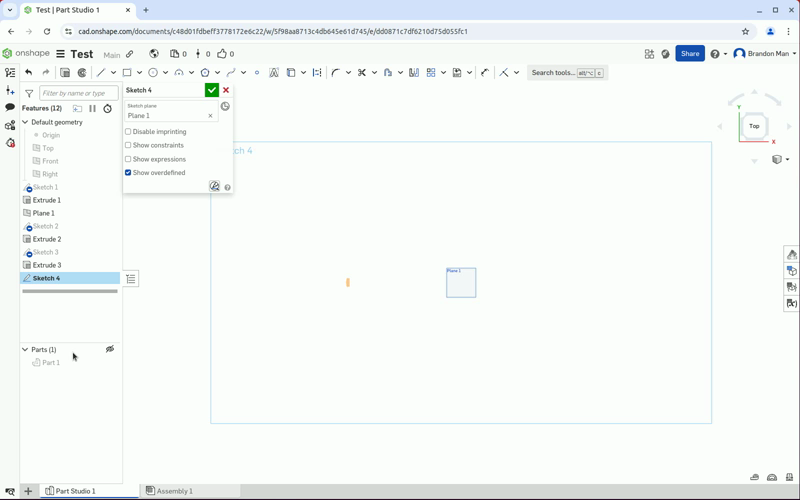
key(a)
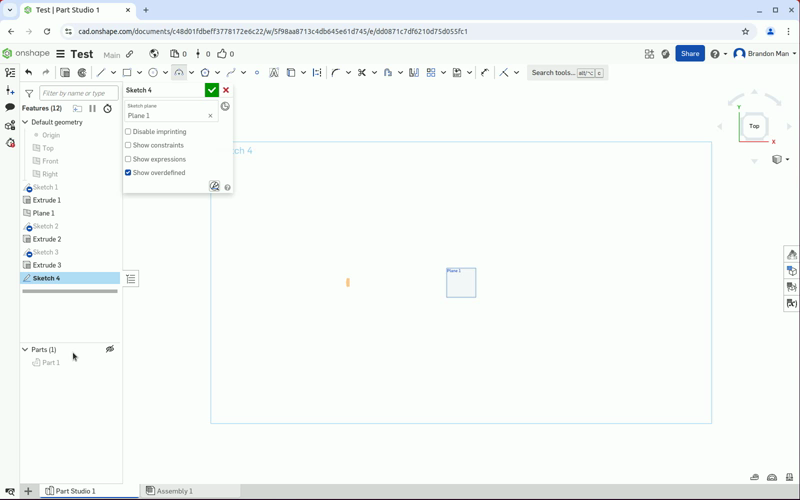
key_down(shift)
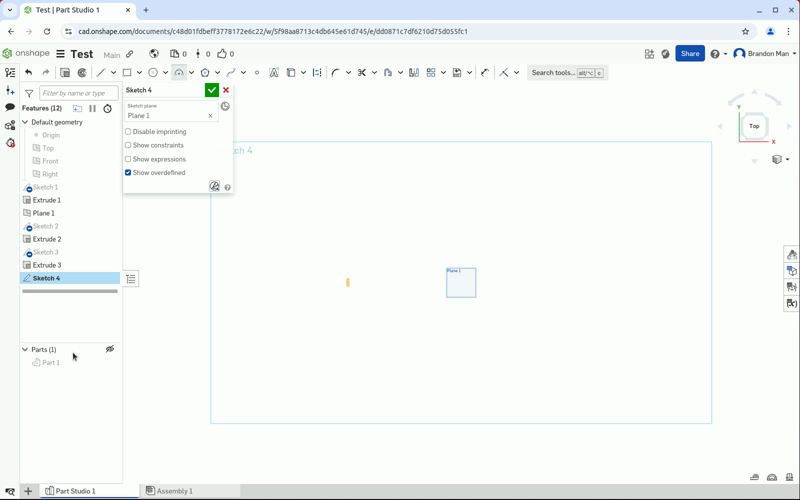
mouse_move(573, 286)
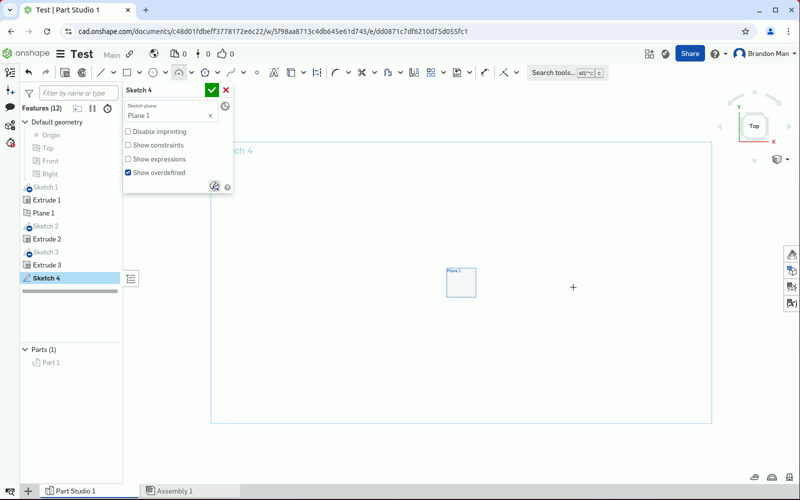
click(573, 286)
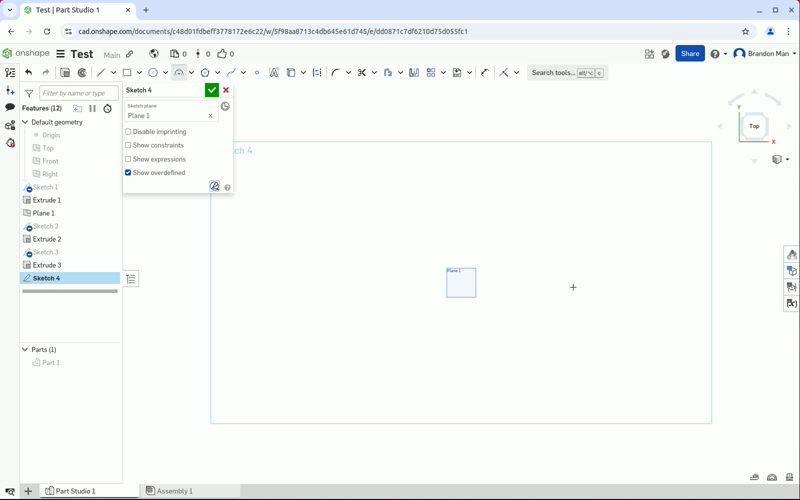
key_up(shift)
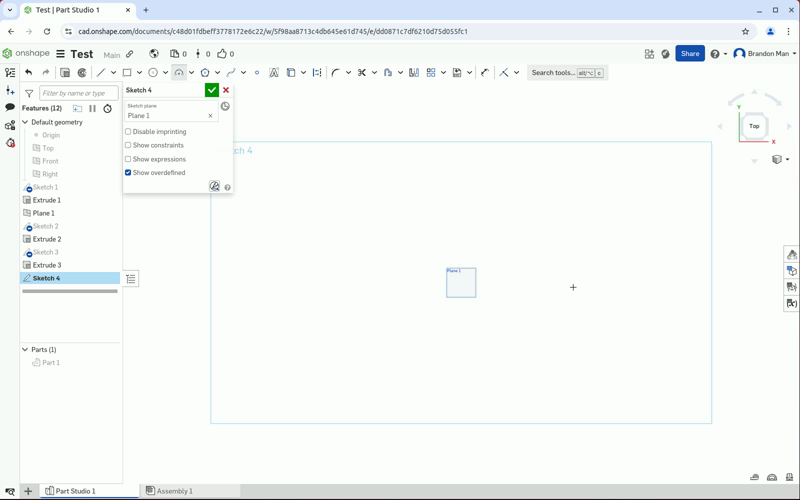
key_down(shift)
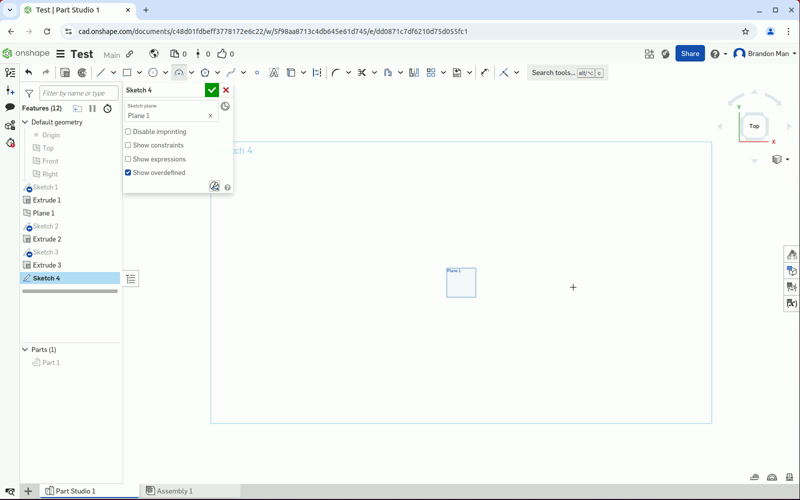
mouse_move(573, 278)
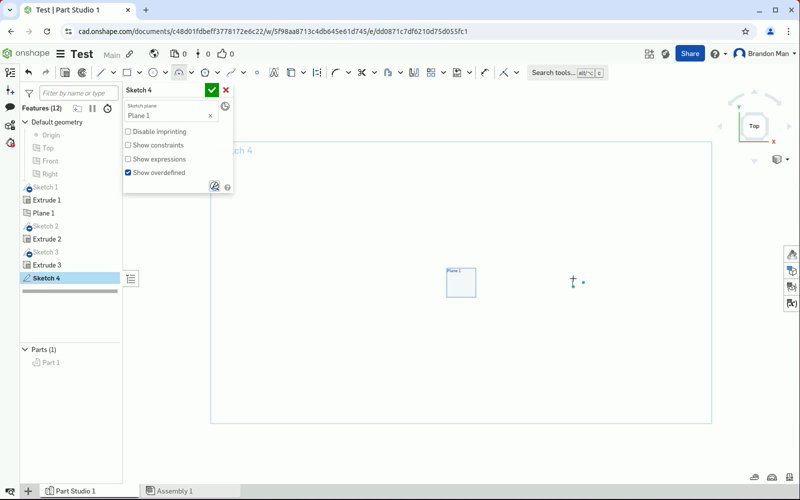
click(573, 278)
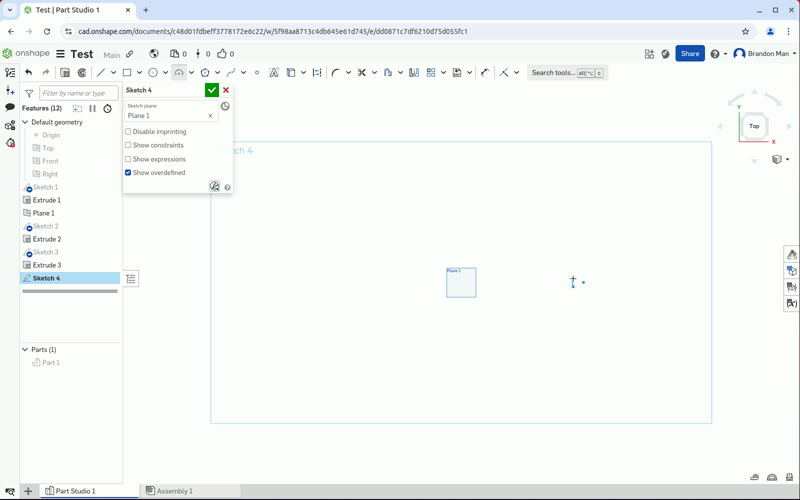
mouse_move(574, 282)
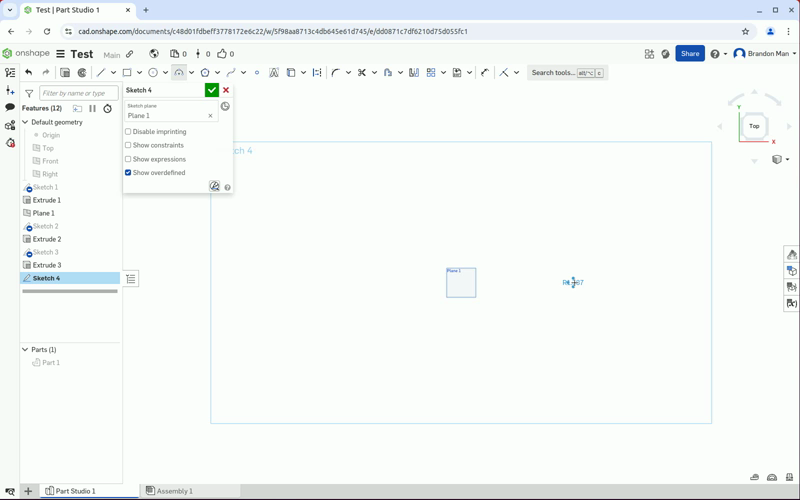
click(574, 282)
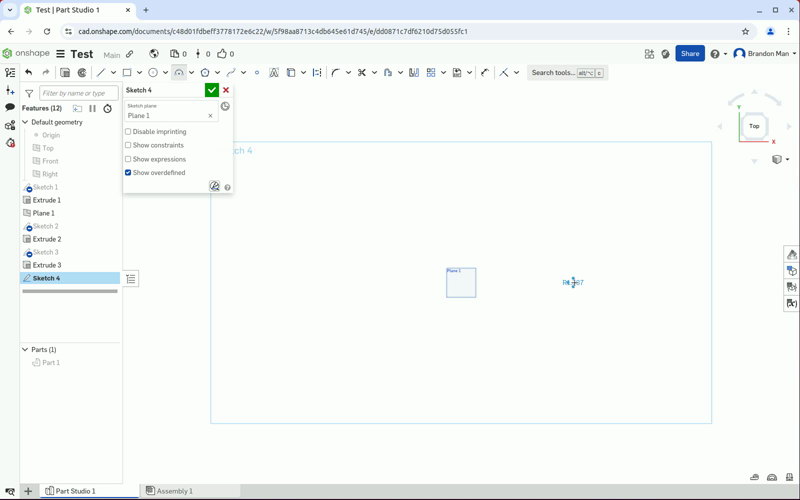
key_up(shift)
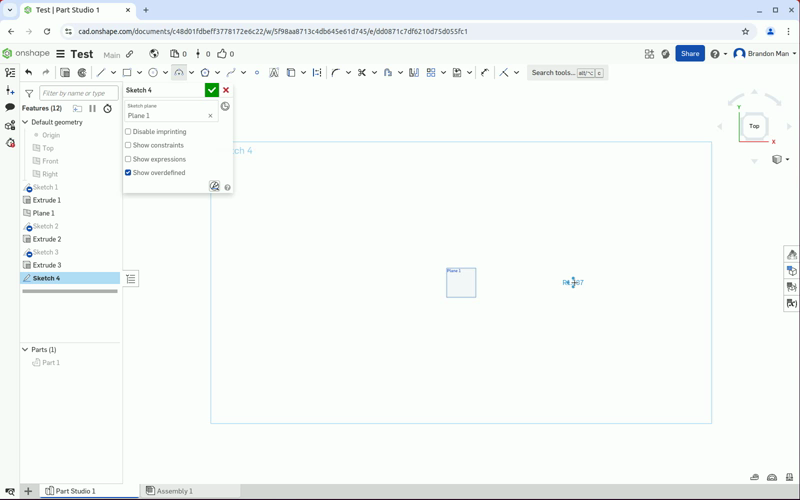
key(esc)
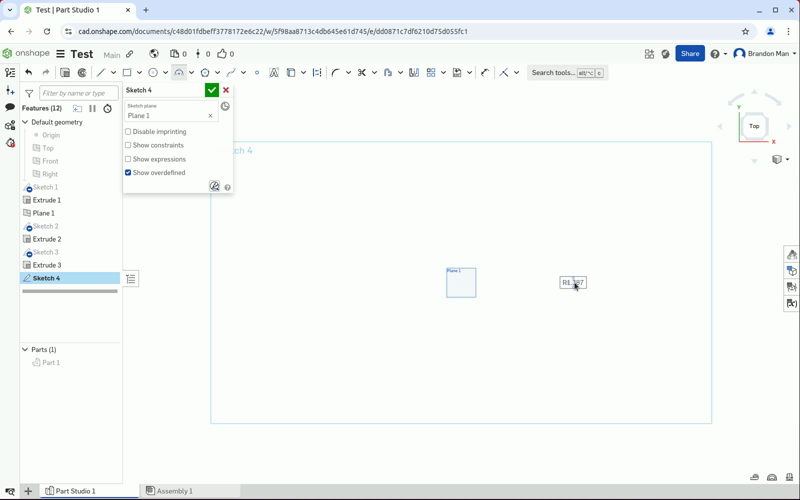
key(l)
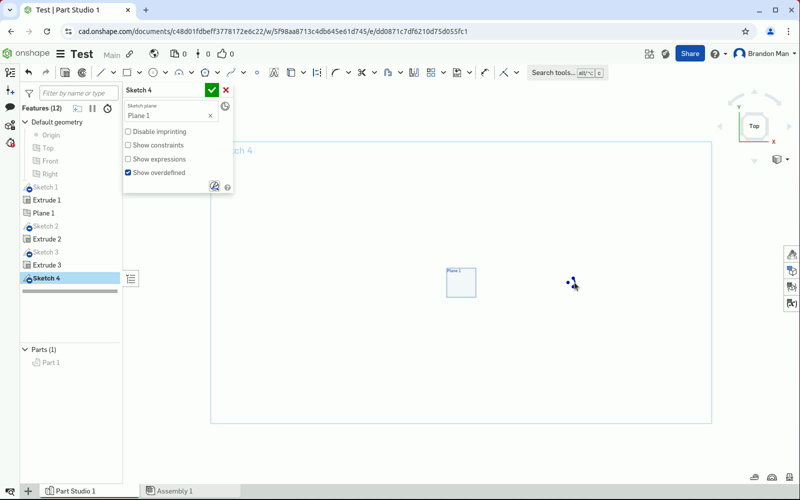
mouse_move(573, 278)
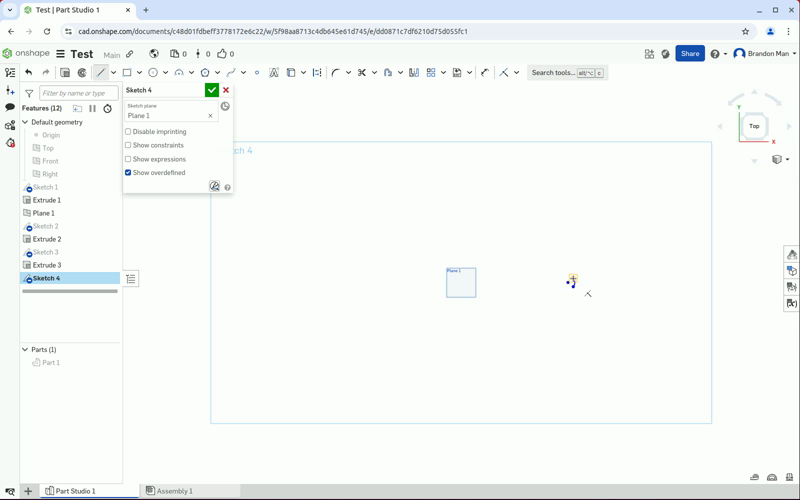
scroll(6)
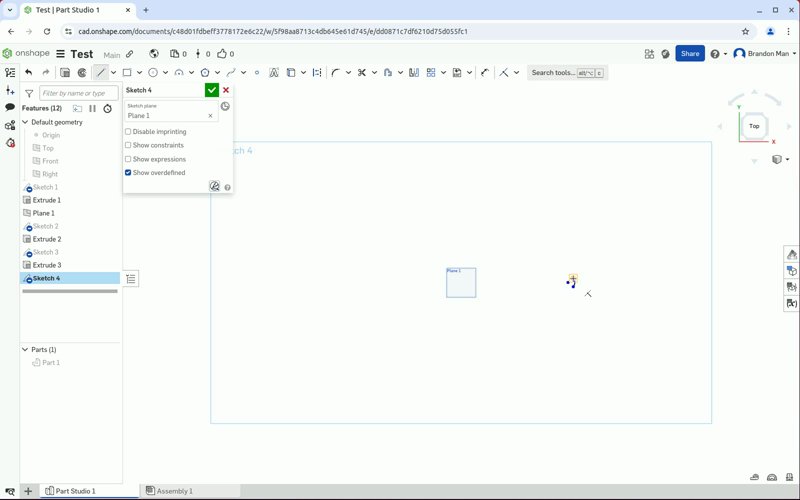
scroll(6)
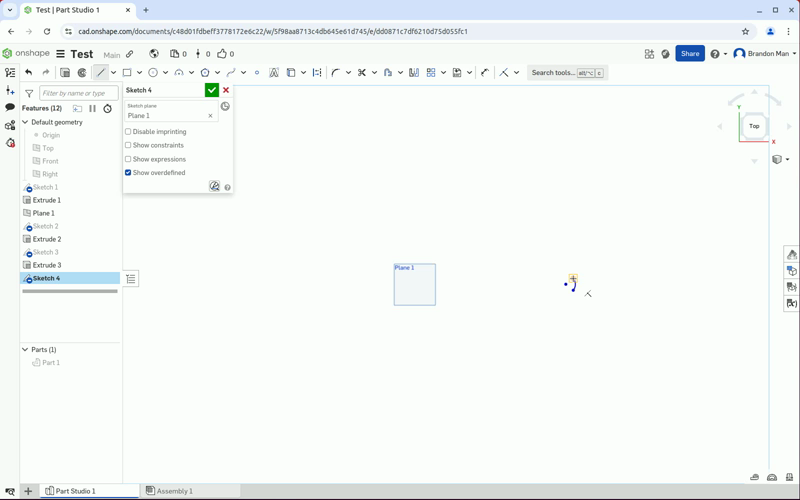
scroll(6)
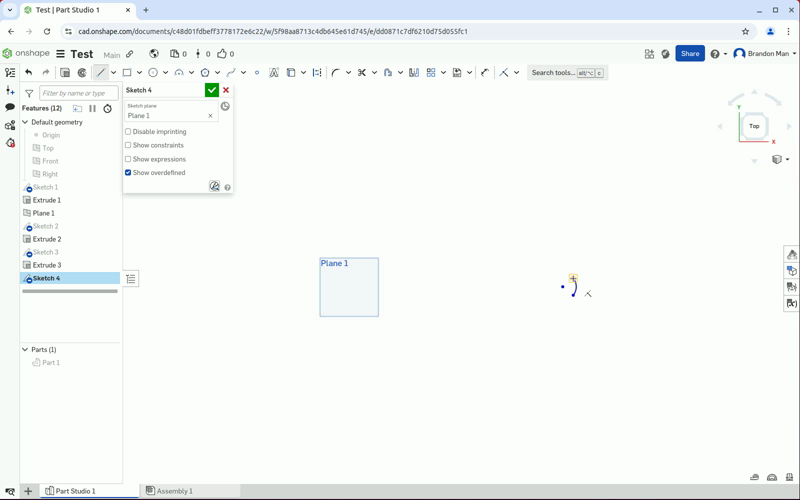
scroll(6)
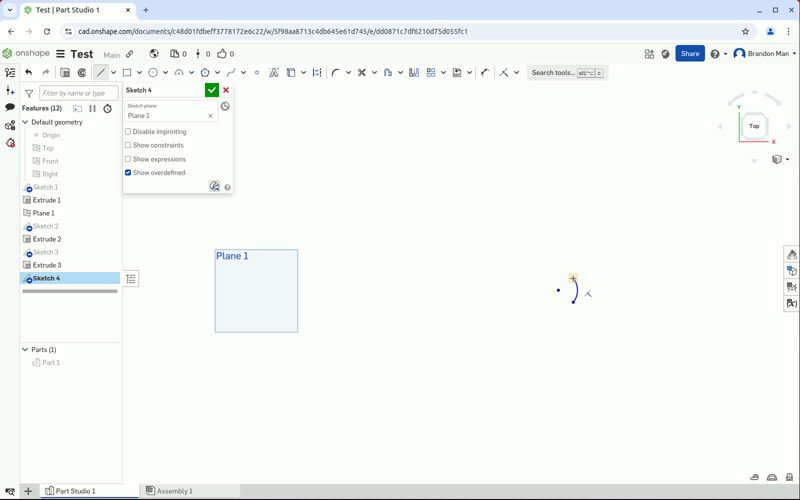
scroll(6)
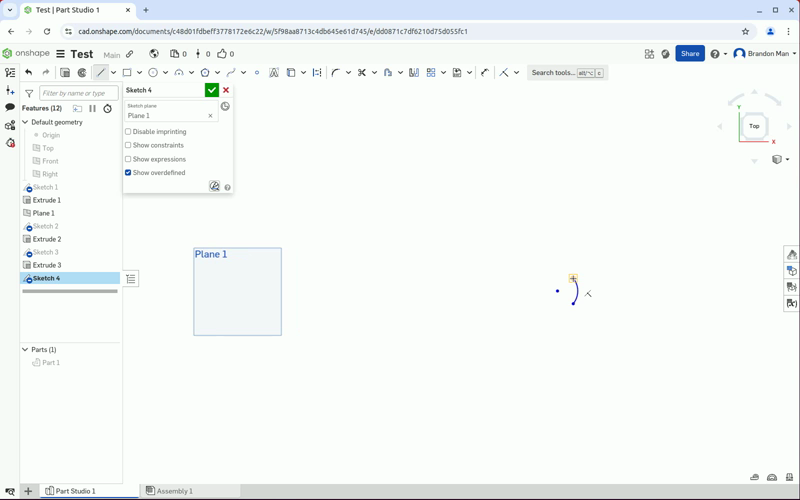
scroll(6)
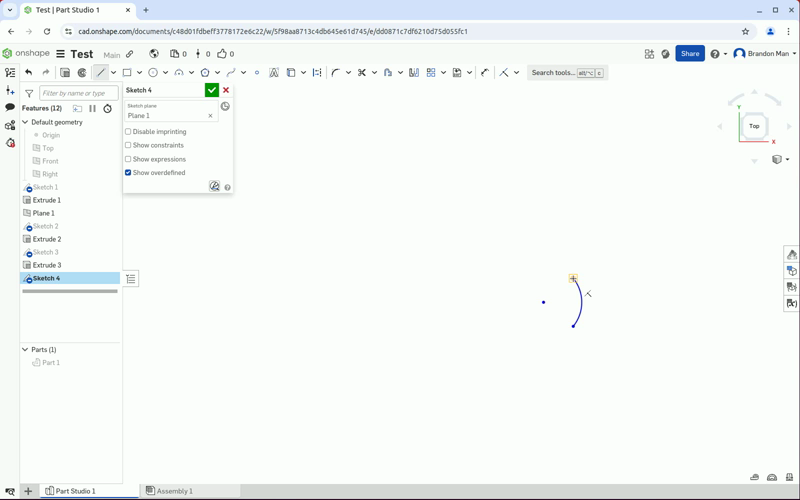
scroll(6)
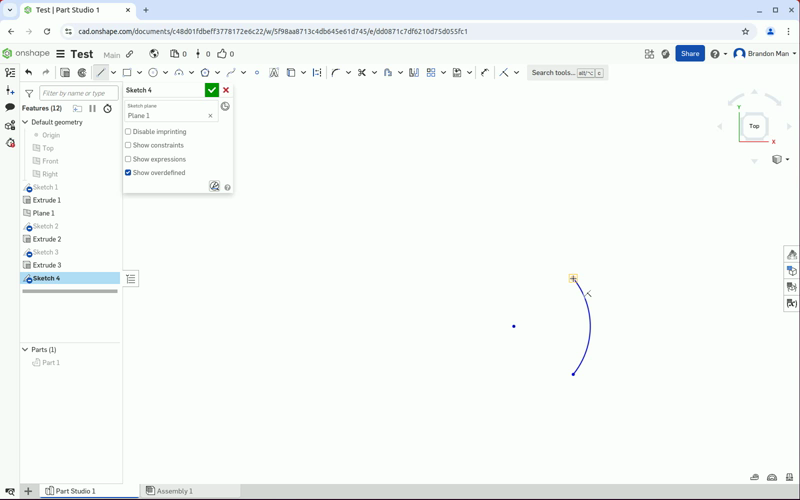
click(573, 278)
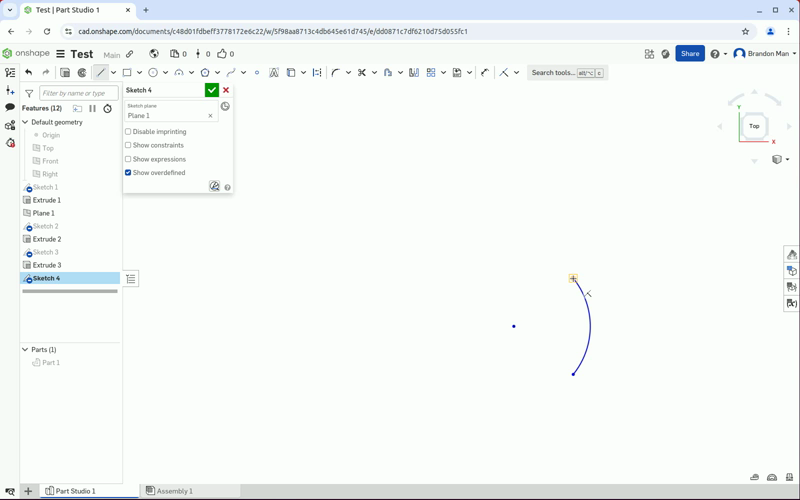
scroll(-6)
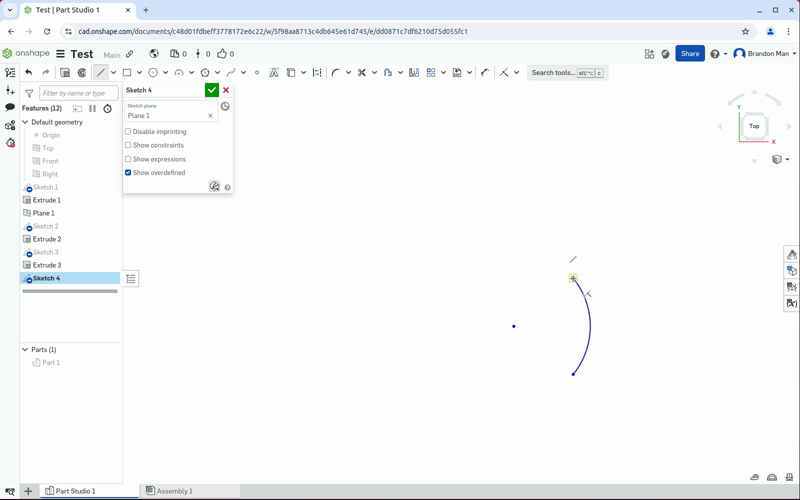
scroll(-6)
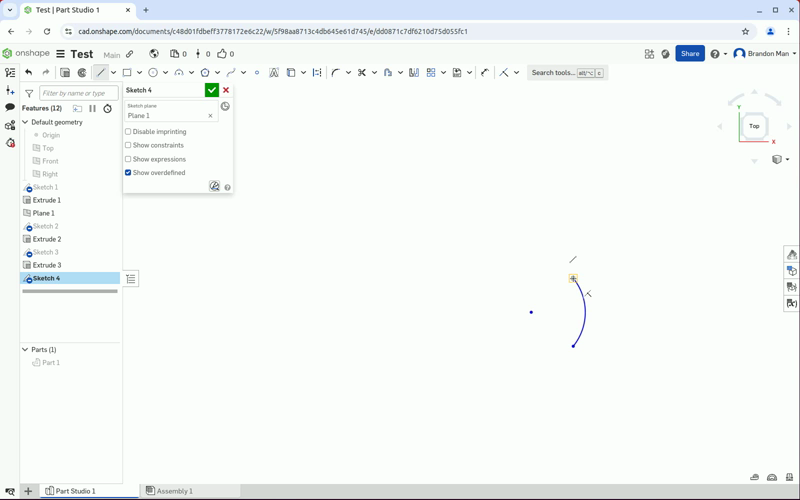
scroll(-6)
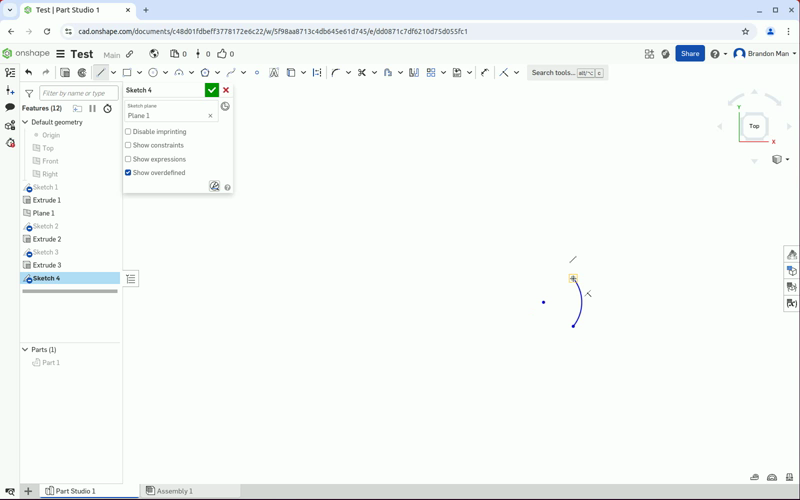
scroll(-6)
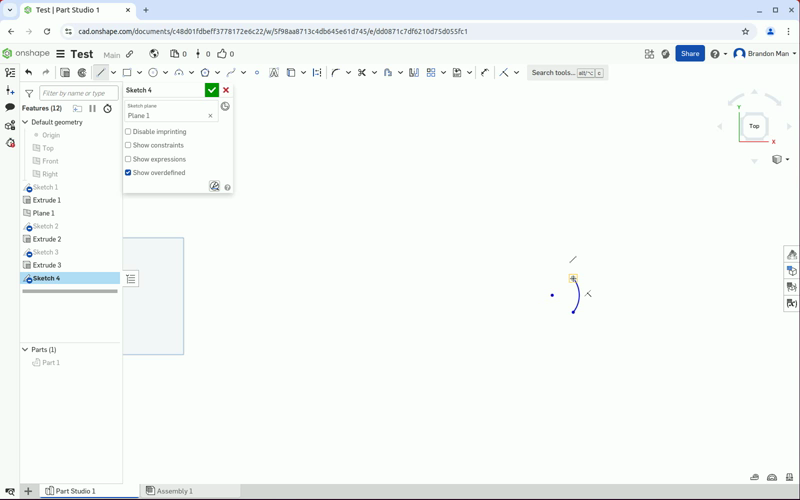
scroll(-6)
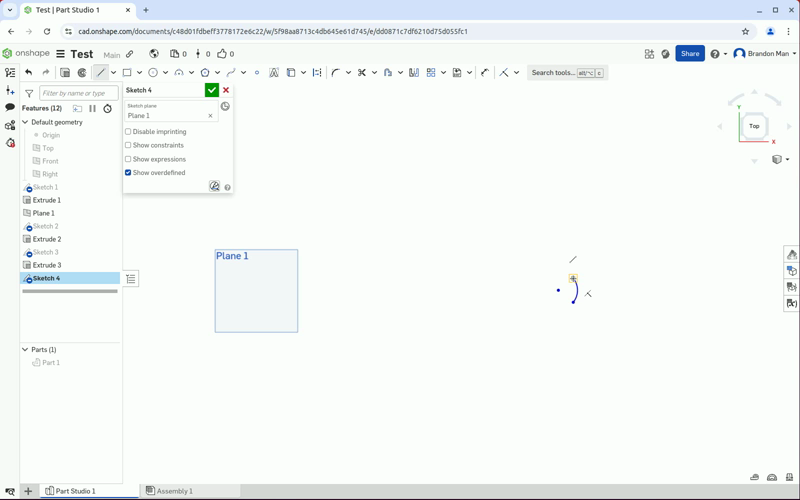
scroll(-6)
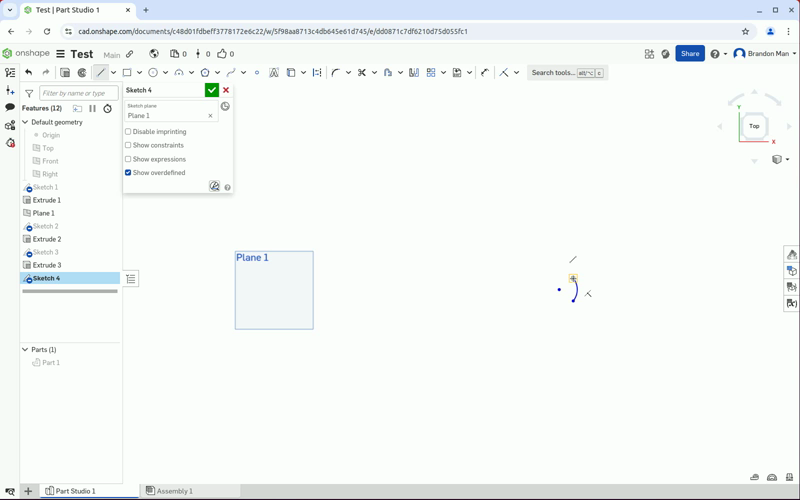
scroll(-6)
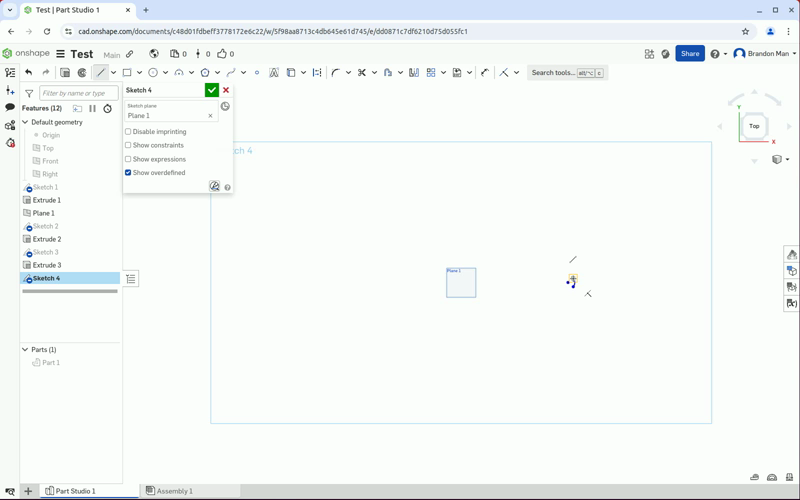
mouse_move(589, 278)
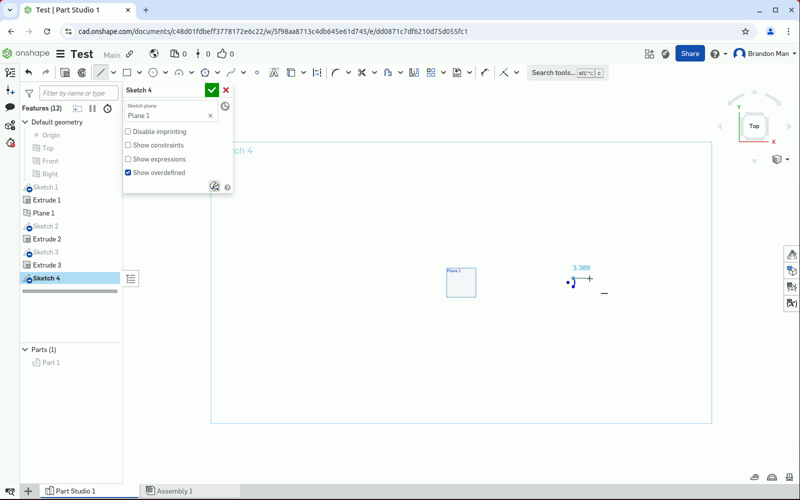
key_down(shift)
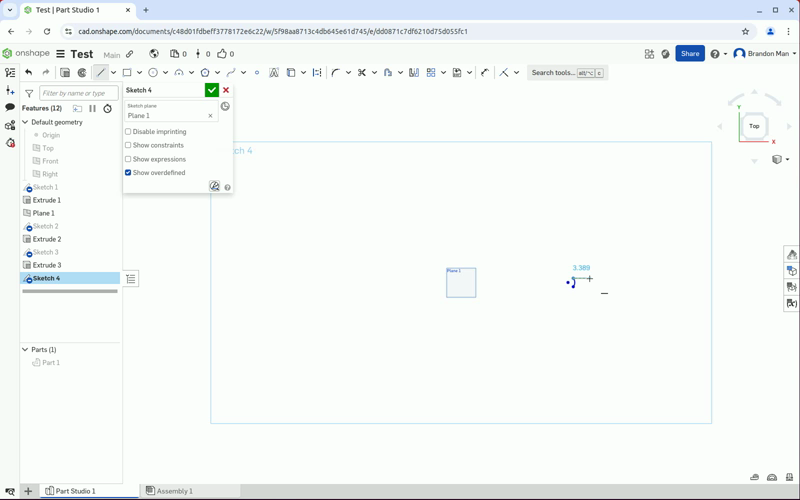
mouse_move(573, 286)
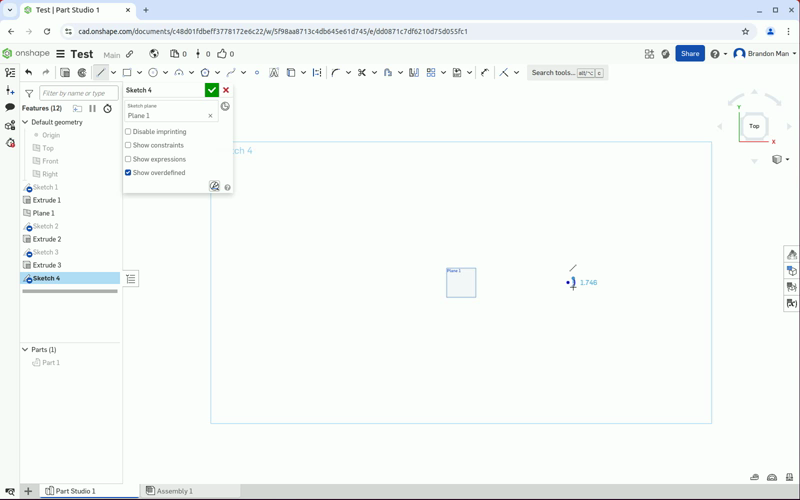
scroll(6)
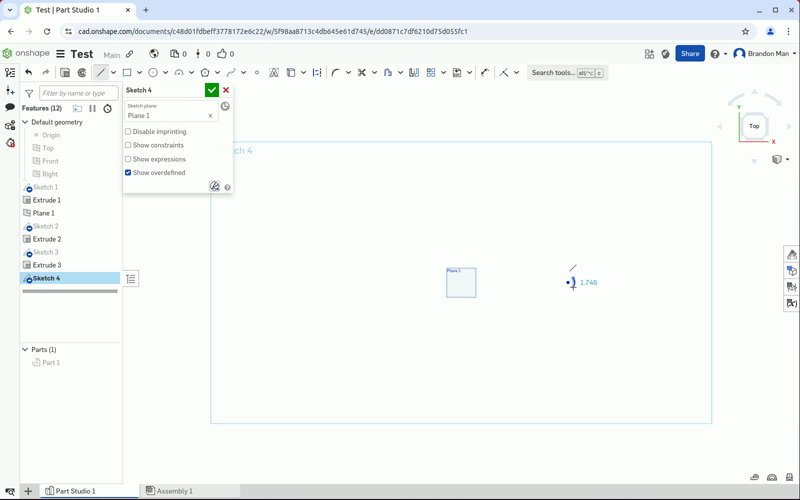
scroll(6)
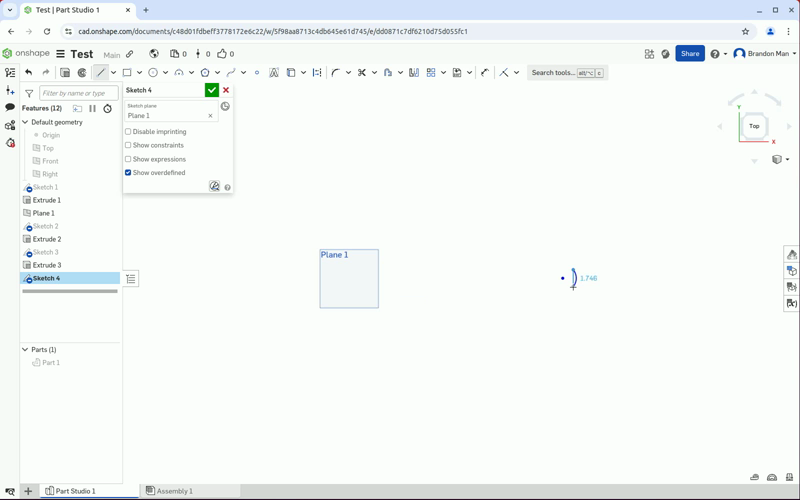
scroll(6)
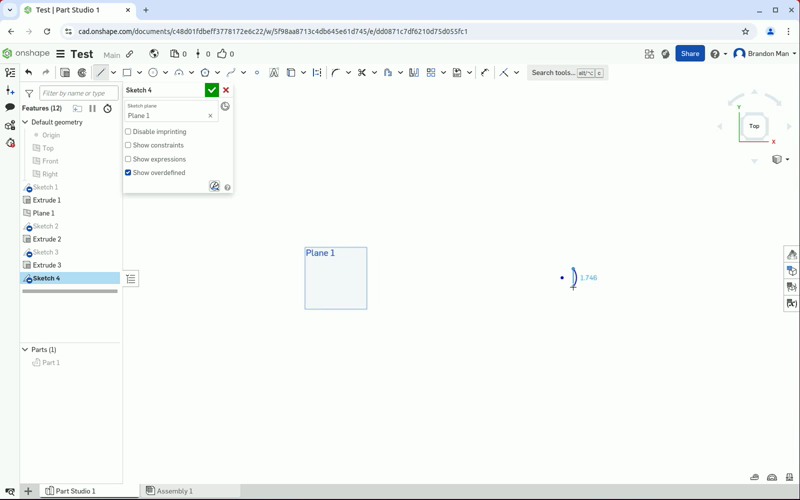
scroll(6)
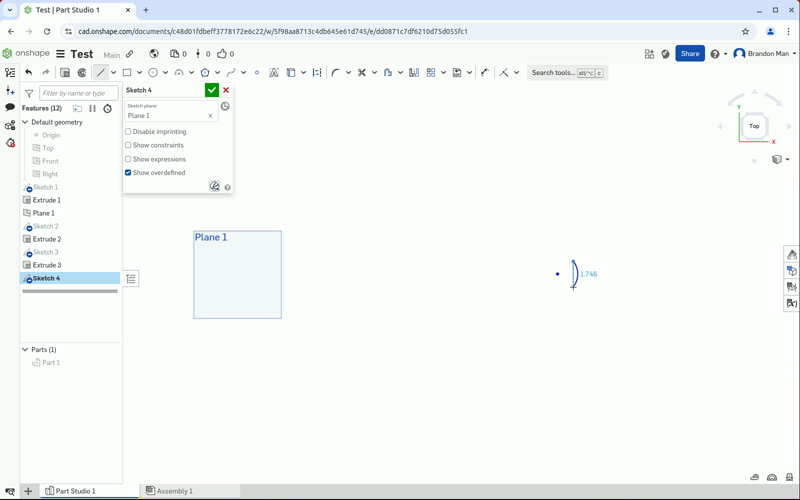
scroll(6)
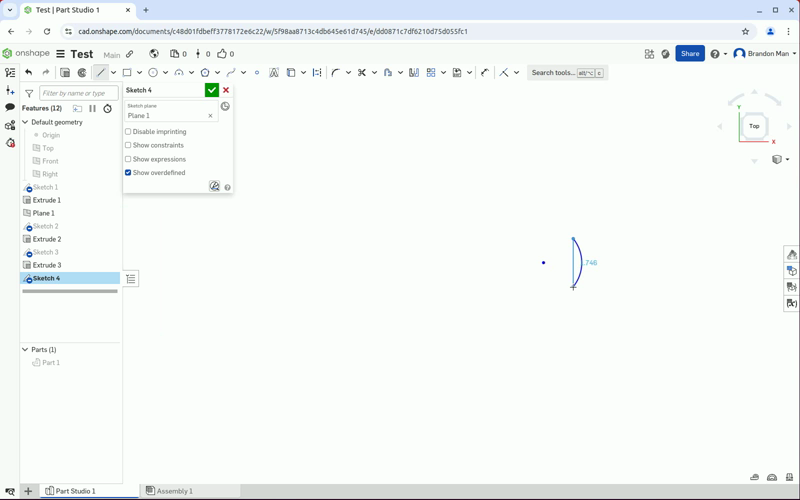
scroll(6)
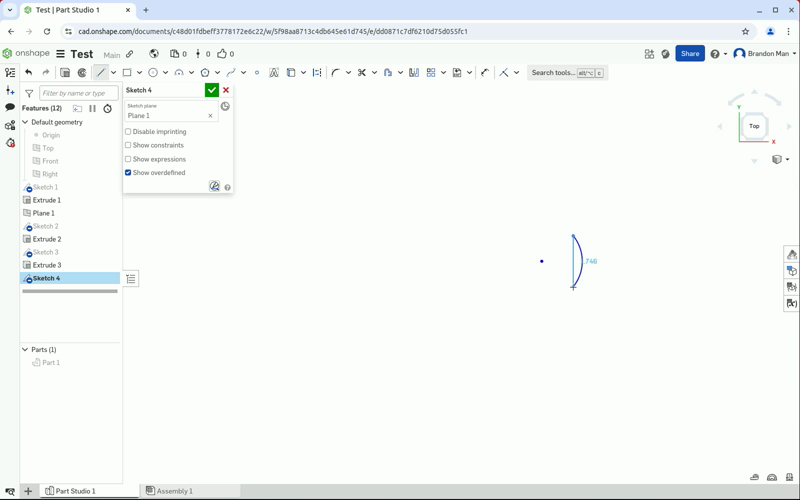
scroll(6)
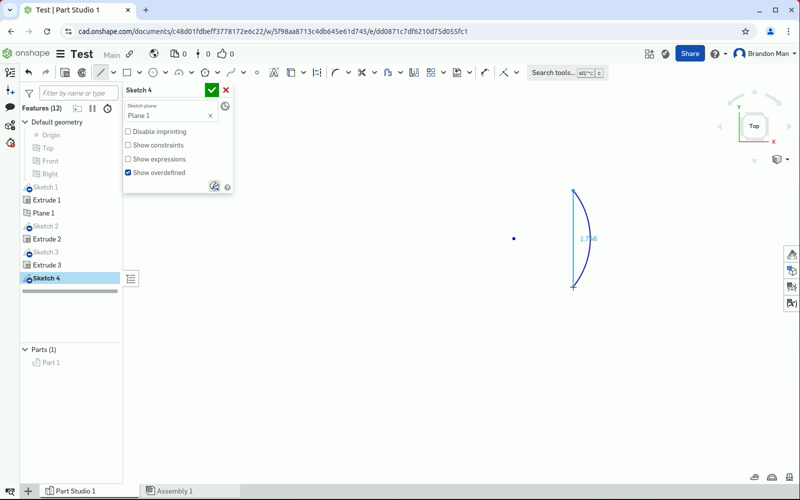
key_up(shift)
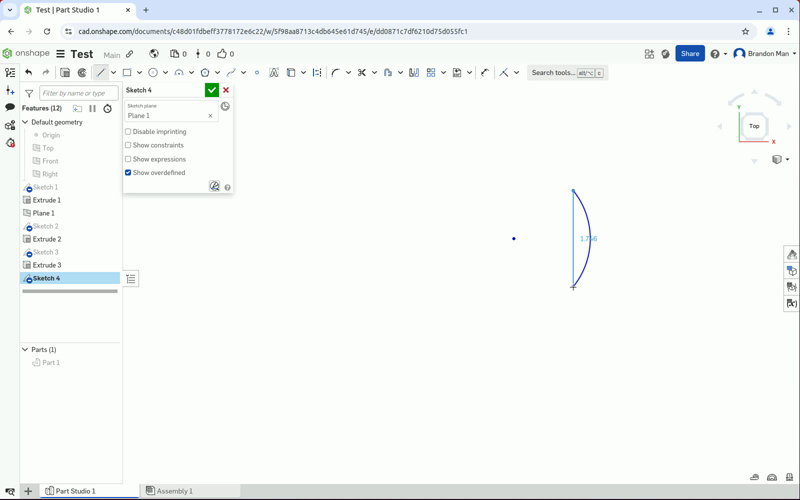
click(573, 286)
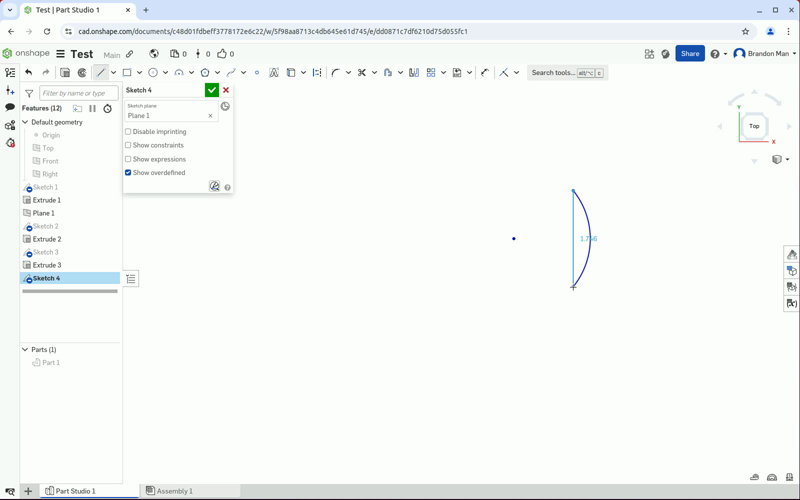
scroll(-6)
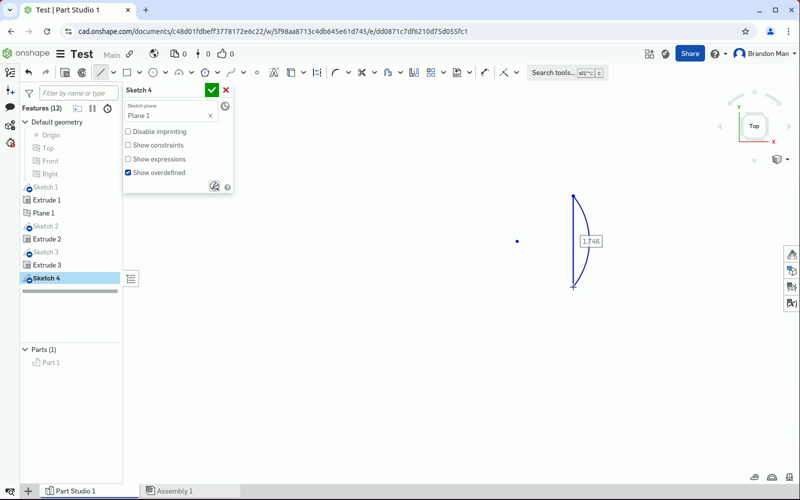
scroll(-6)
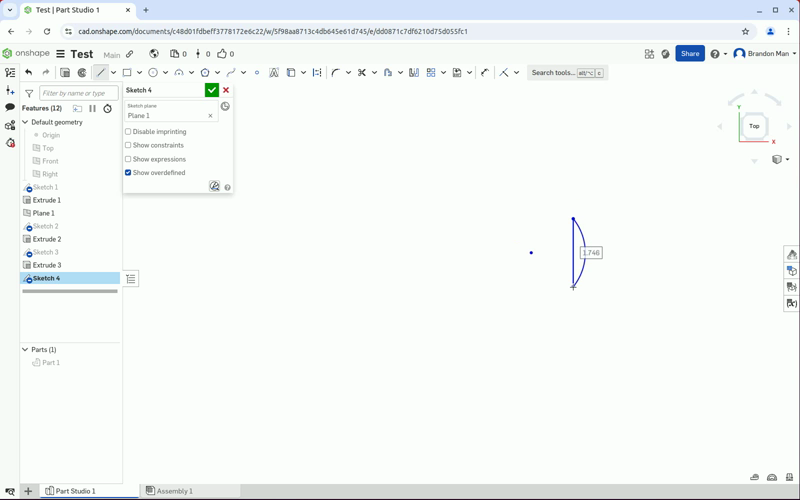
scroll(-6)
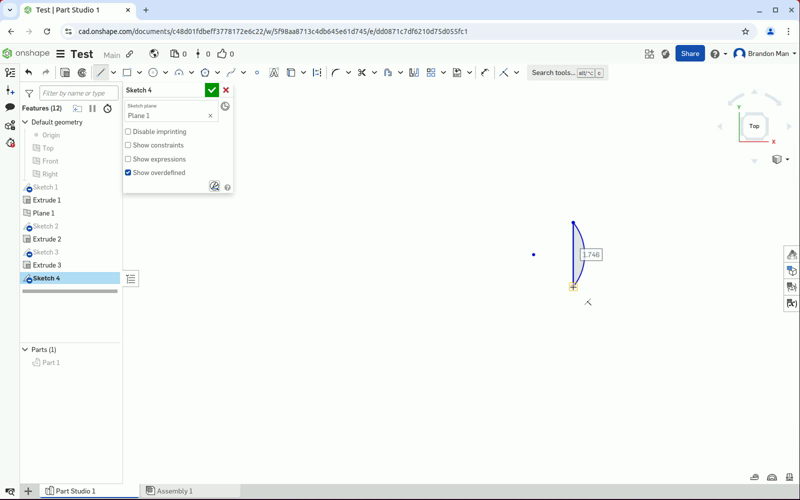
scroll(-6)
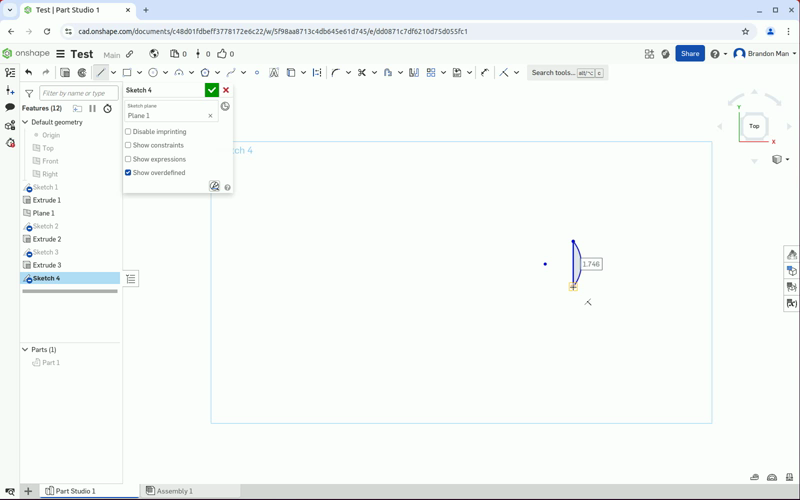
scroll(-6)
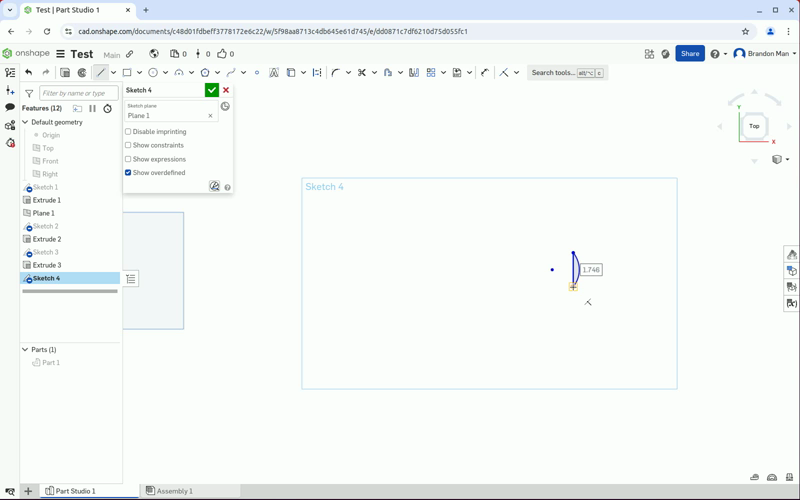
scroll(-6)
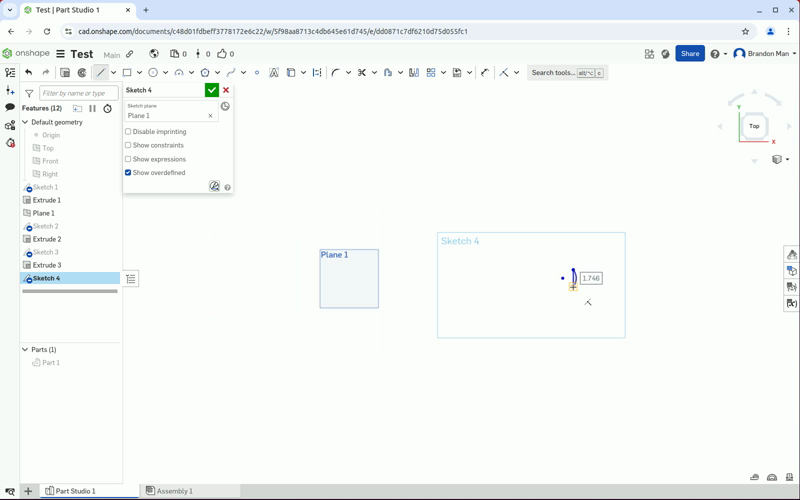
scroll(-6)
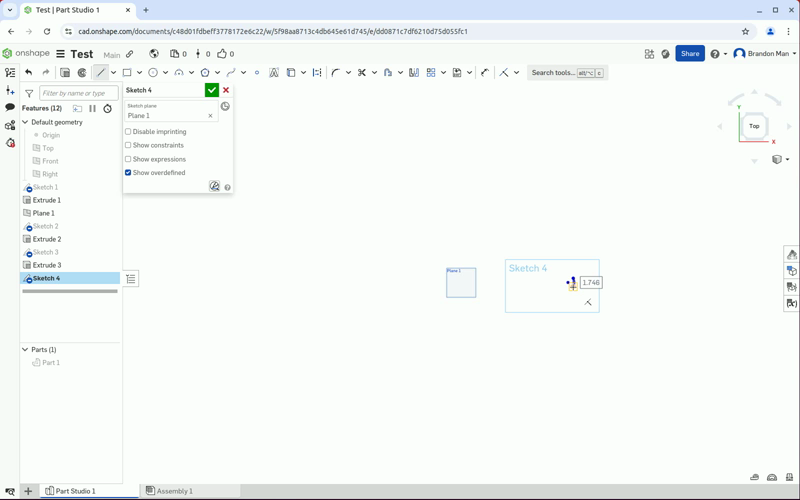
key(esc)
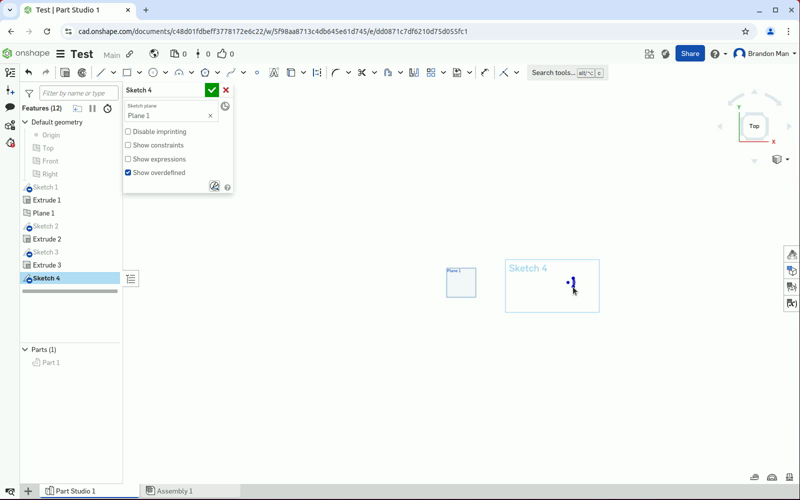
mouse_move(573, 282)
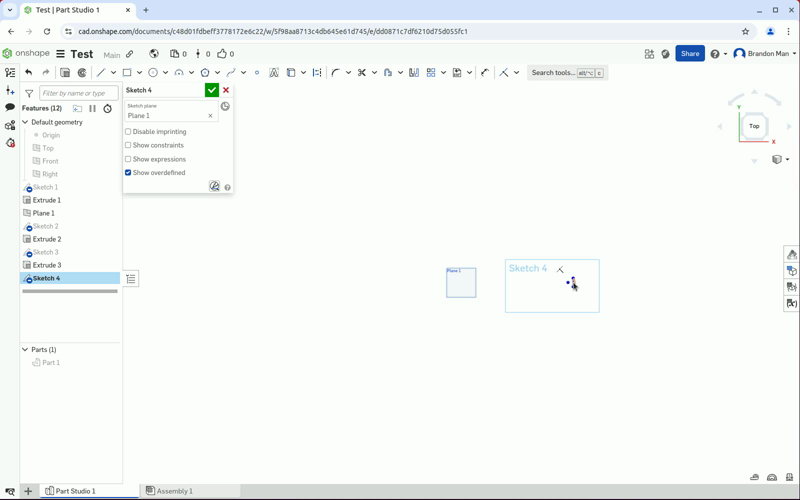
scroll(6)
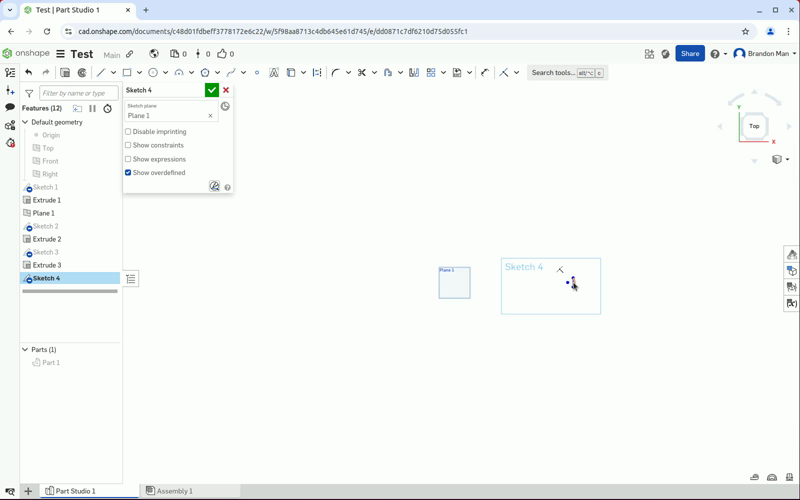
scroll(6)
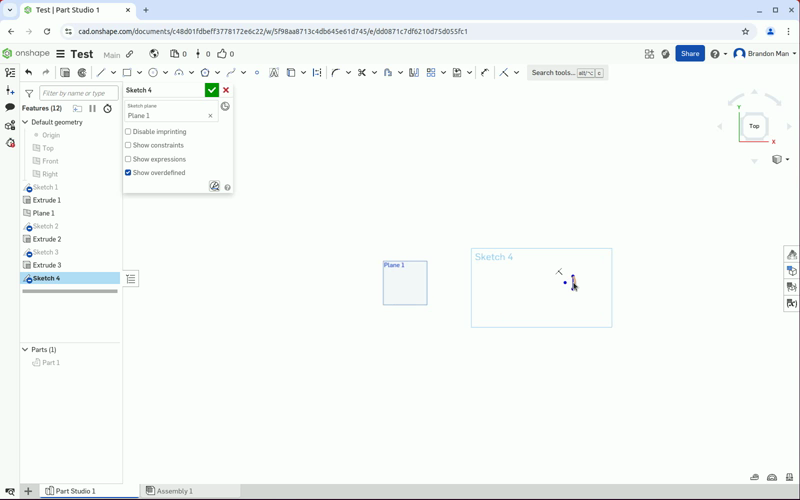
scroll(6)
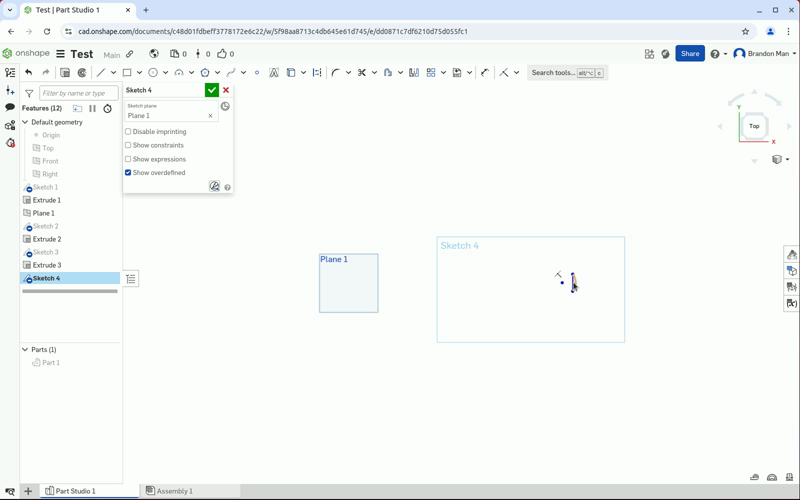
scroll(6)
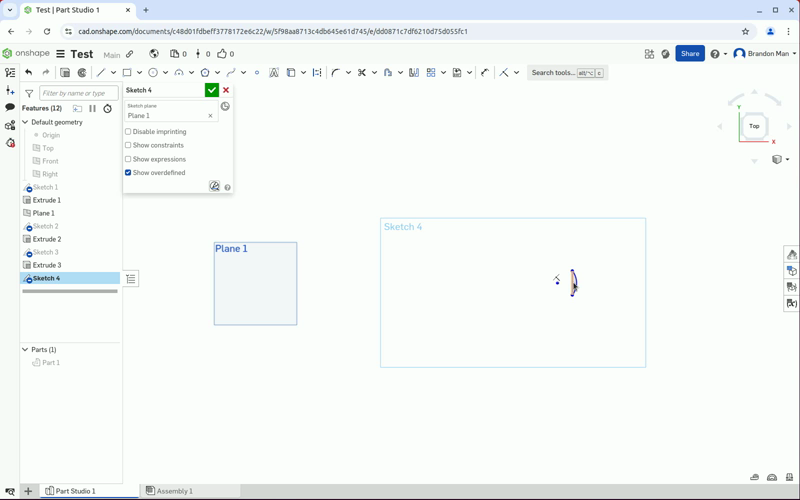
scroll(6)
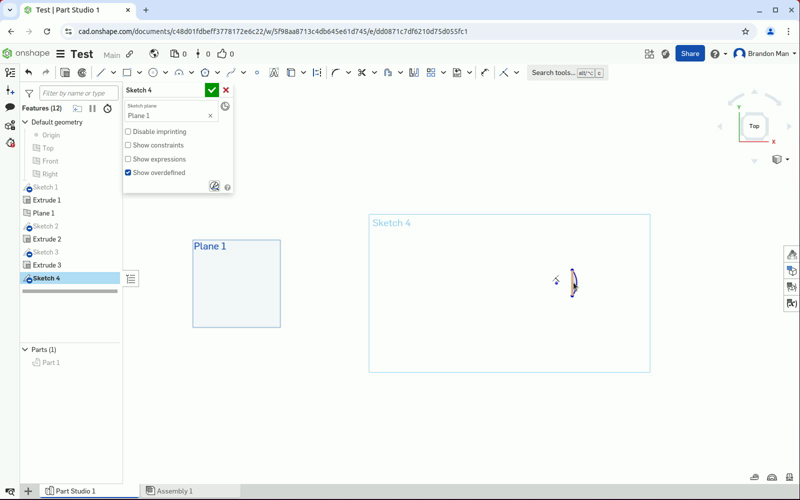
scroll(6)
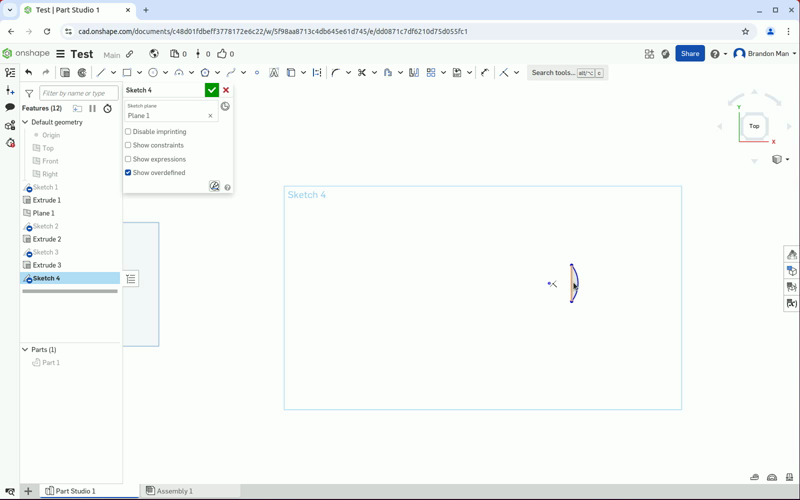
scroll(6)
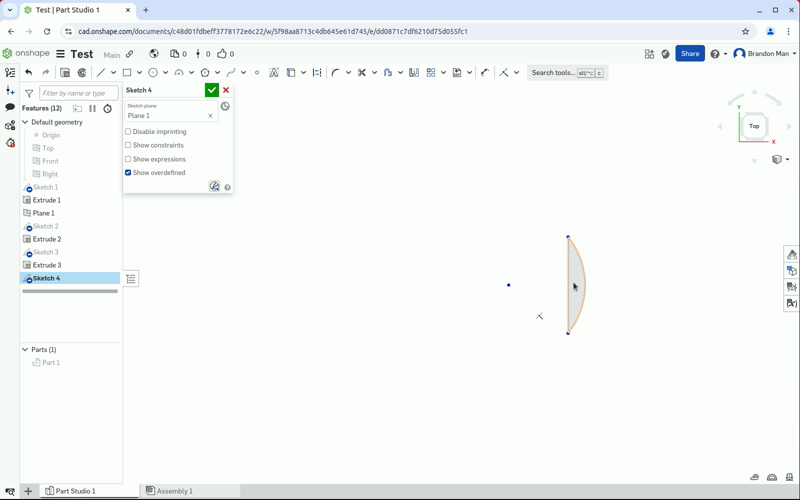
click(573, 282)
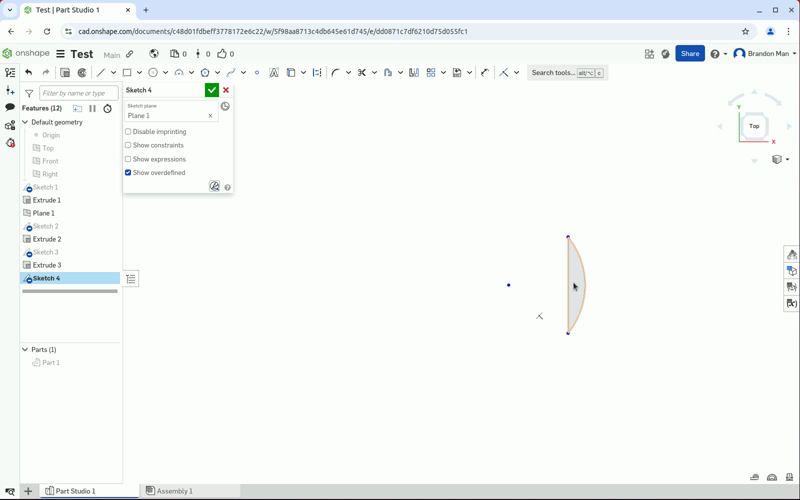
scroll(-6)
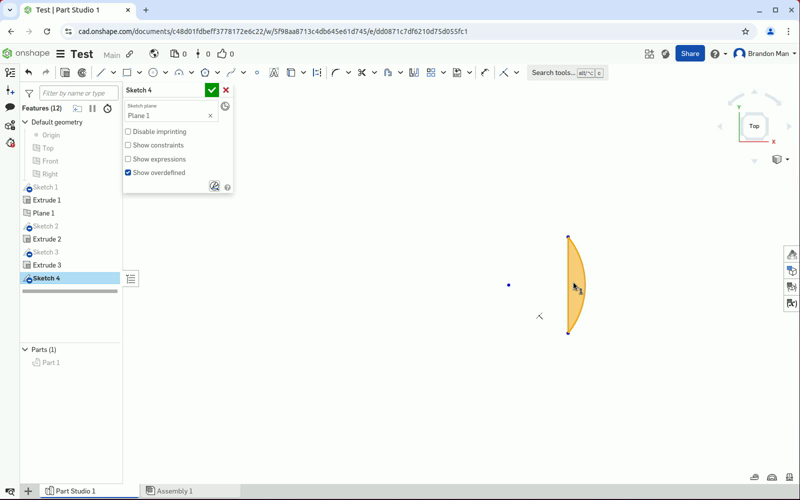
scroll(-6)
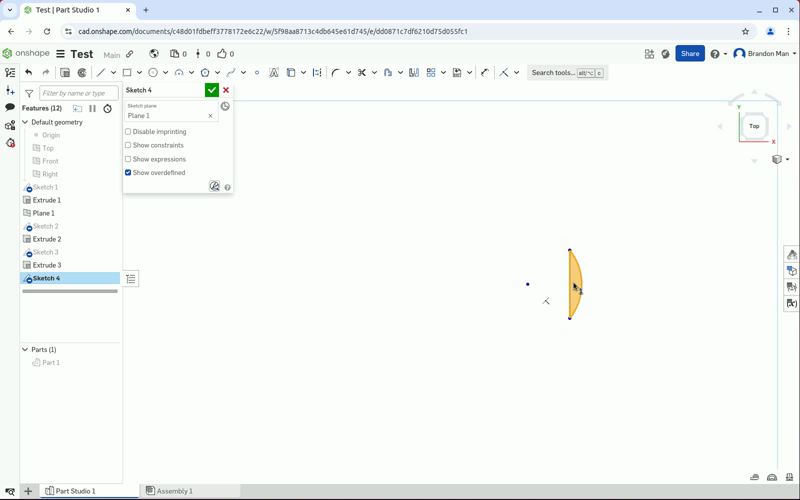
scroll(-6)
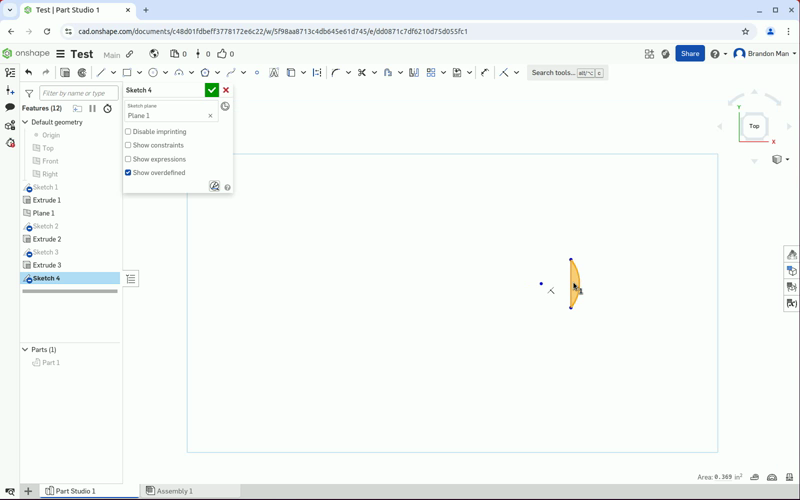
scroll(-6)
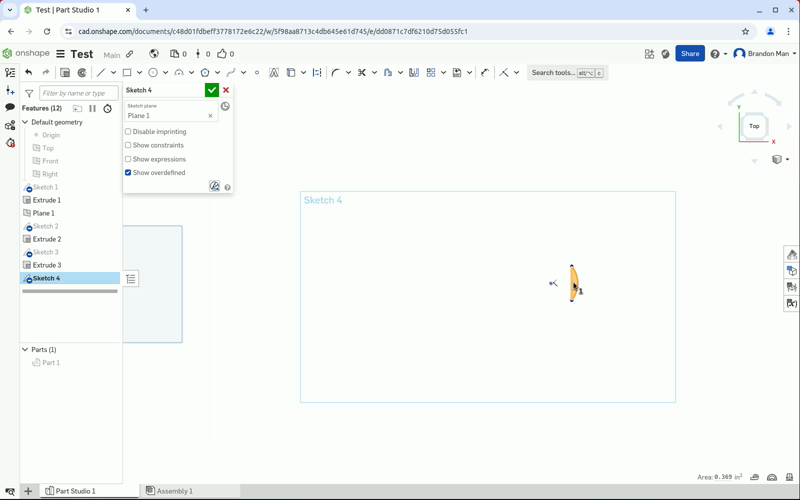
scroll(-6)
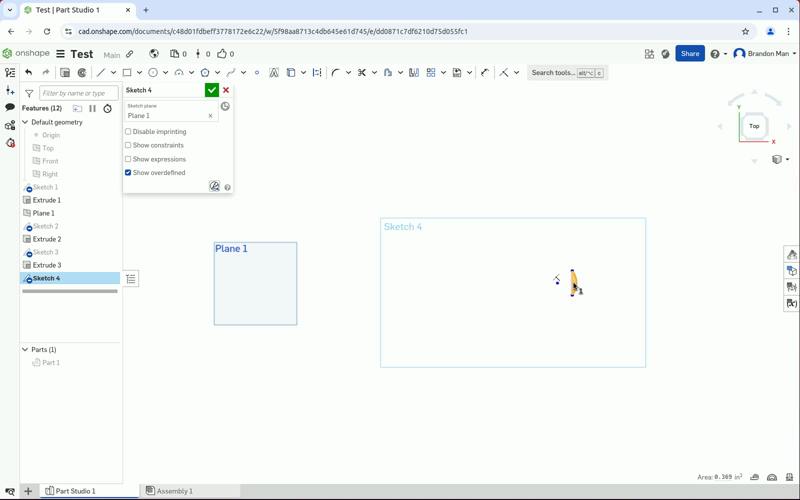
scroll(-6)
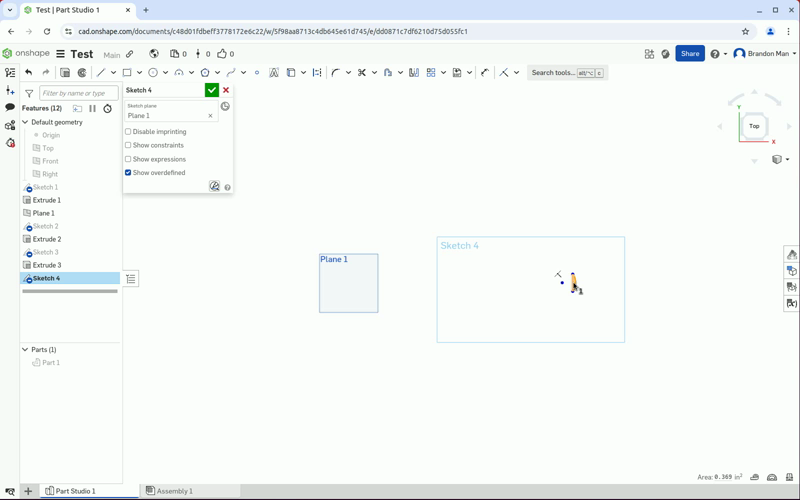
scroll(-6)
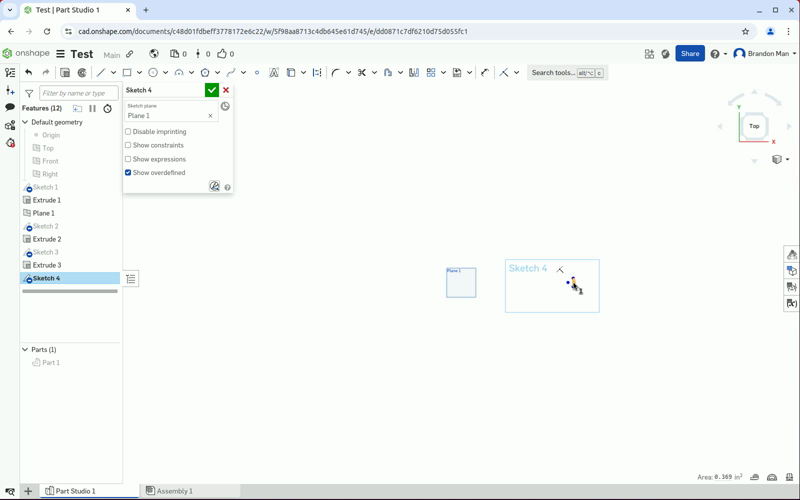
mouse_move(73, 352)
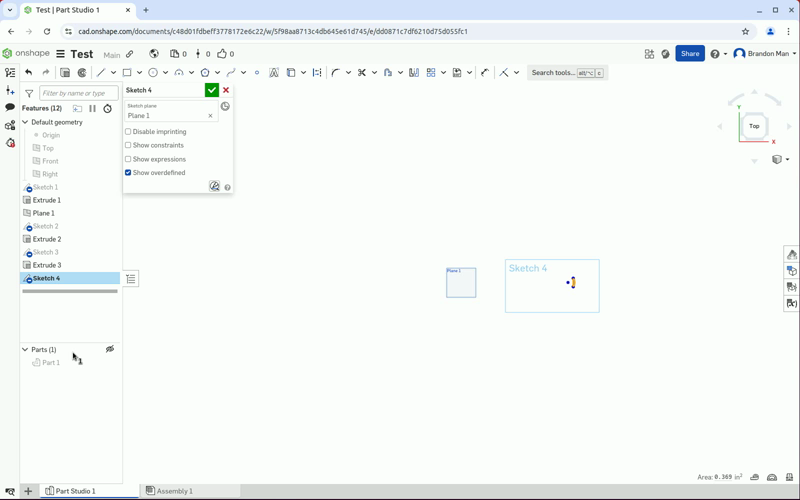
key(shift+y)
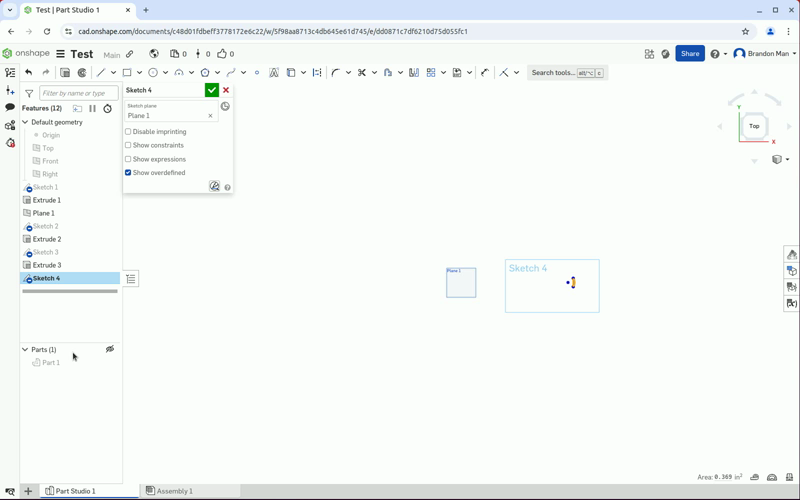
key(shift+e)
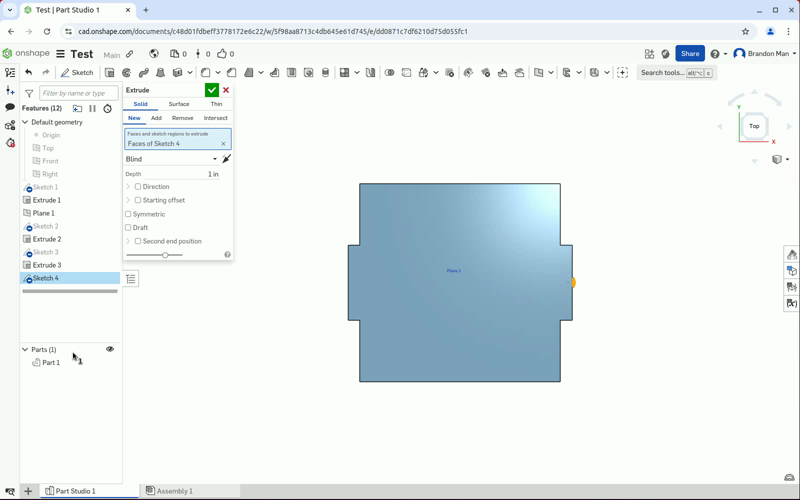
mouse_move(143, 106)
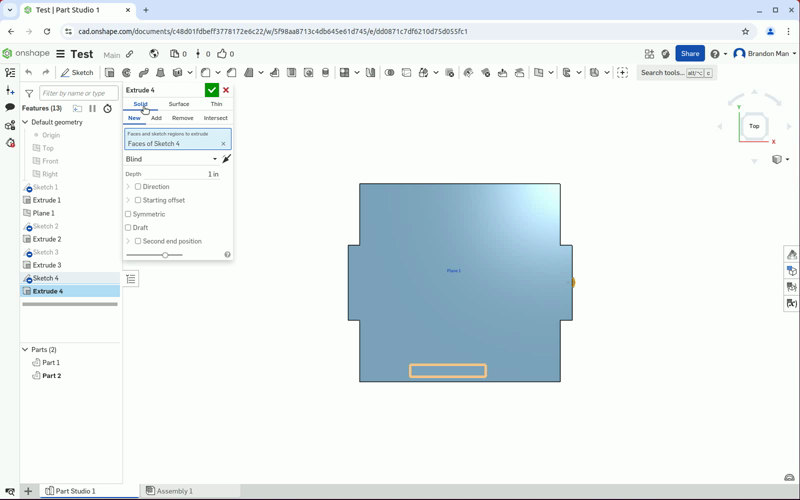
click(143, 106)
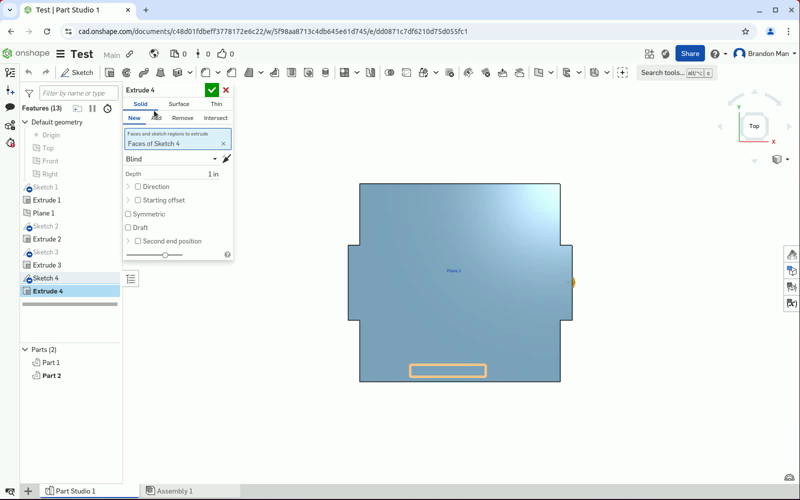
mouse_move(186, 120)
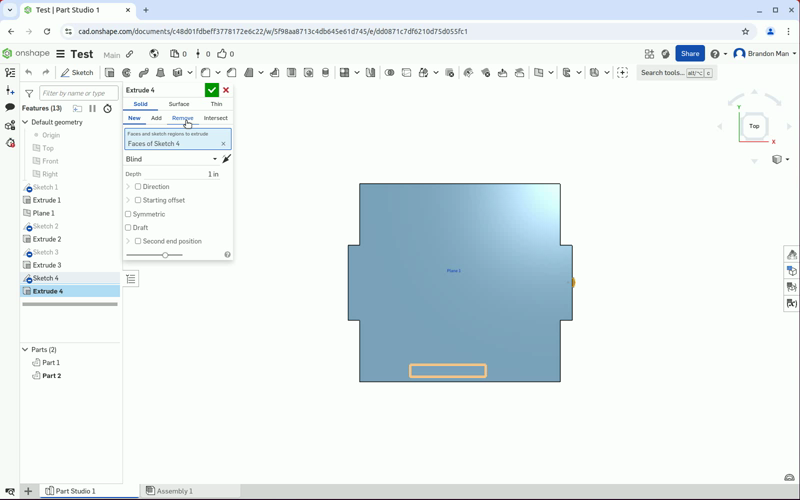
click(186, 120)
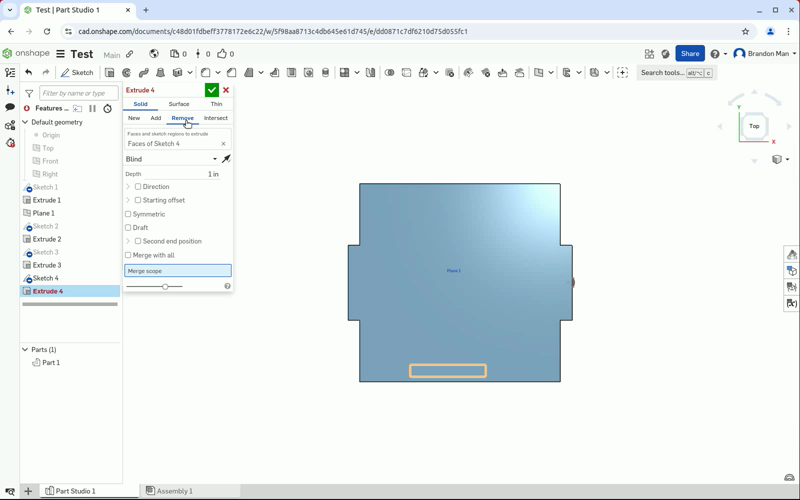
key(tab, 4)
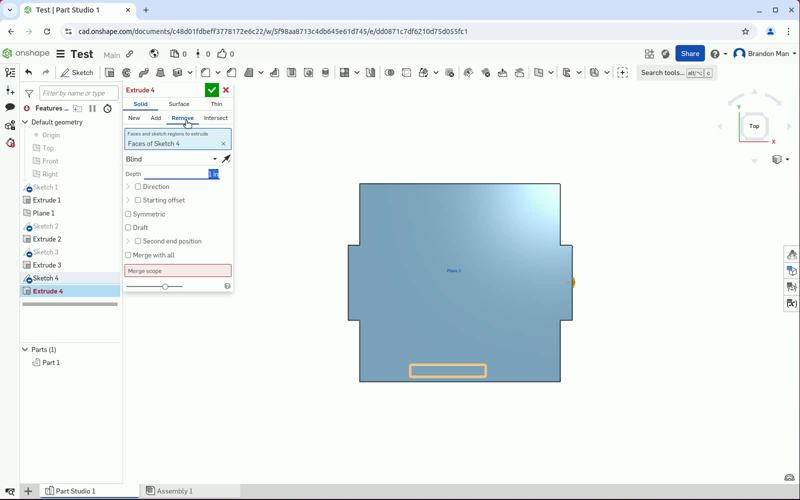
text(20.46)
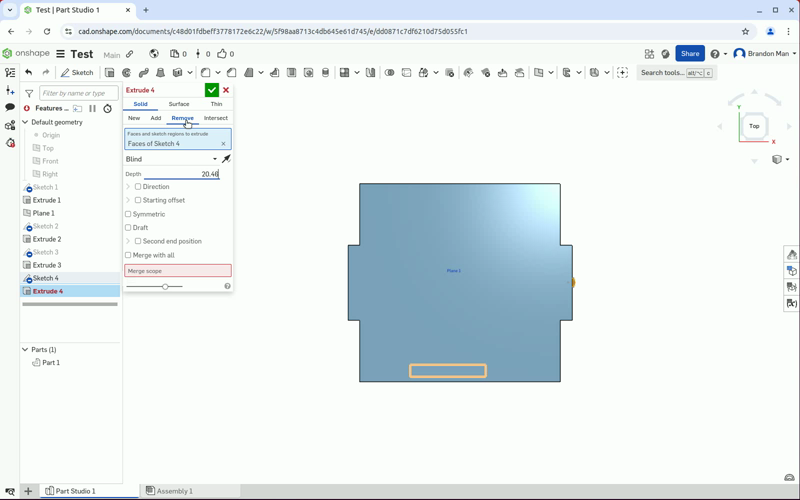
key(tab, 6)
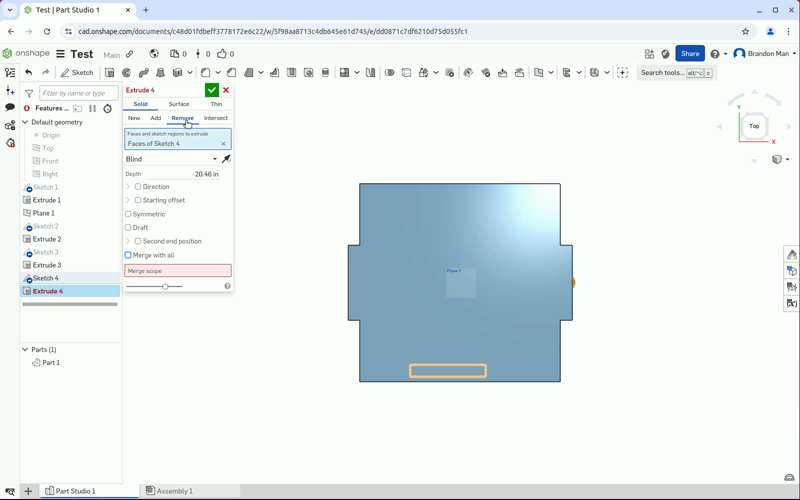
key(space)
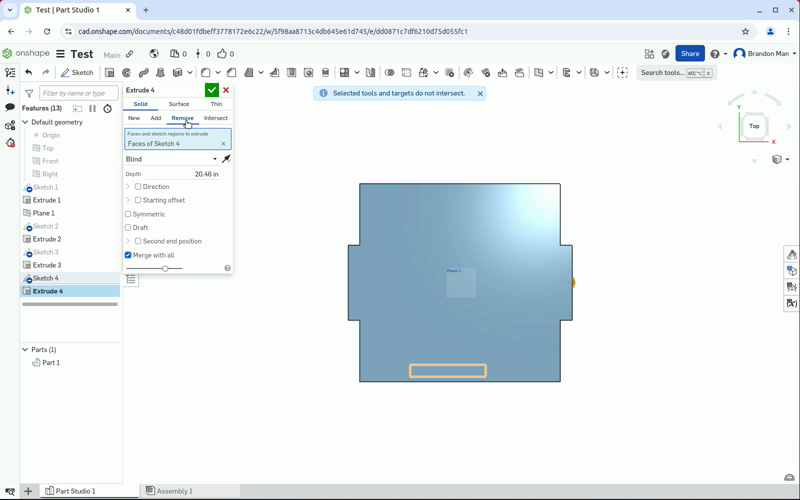
key(enter)
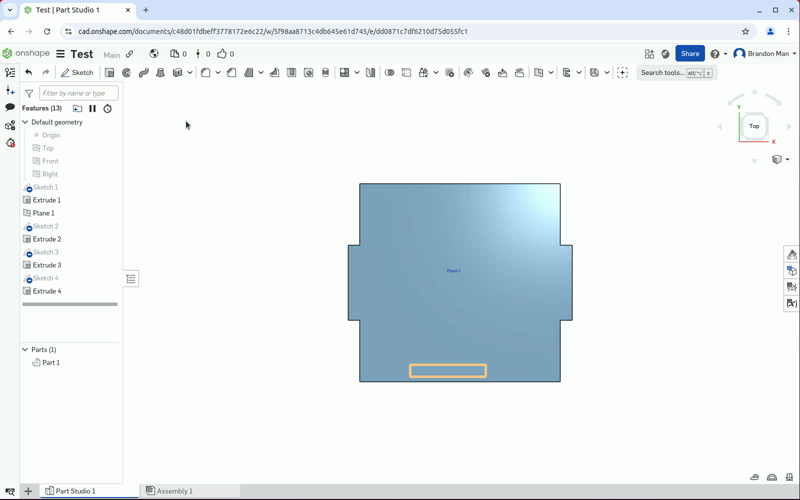
key(shift+h)
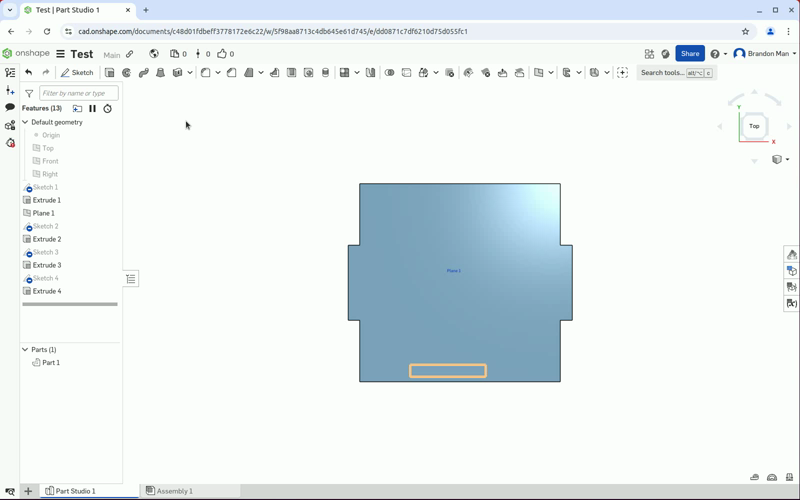
key(shift+h)
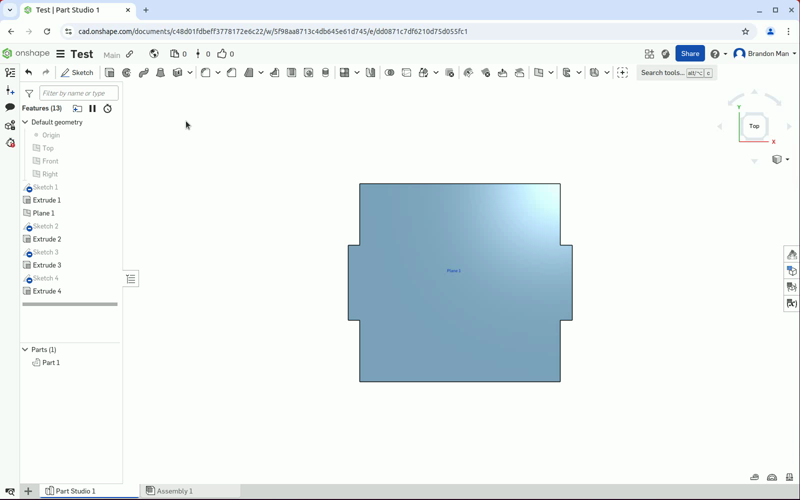
mouse_move(73, 189)
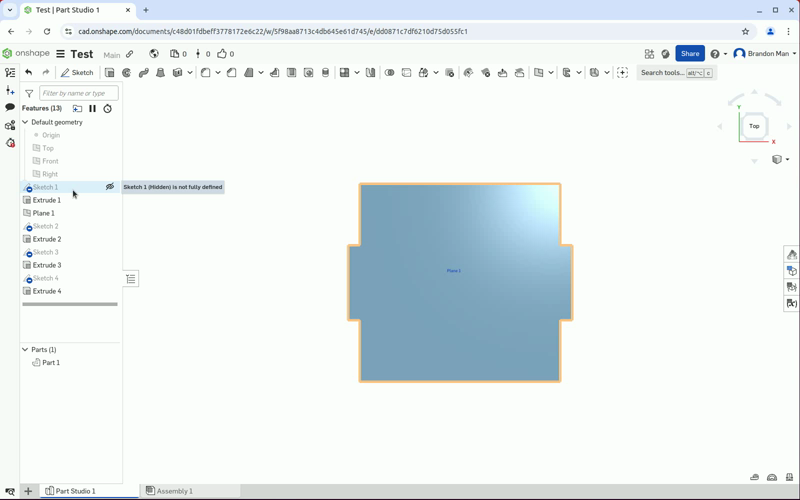
click(73, 189)
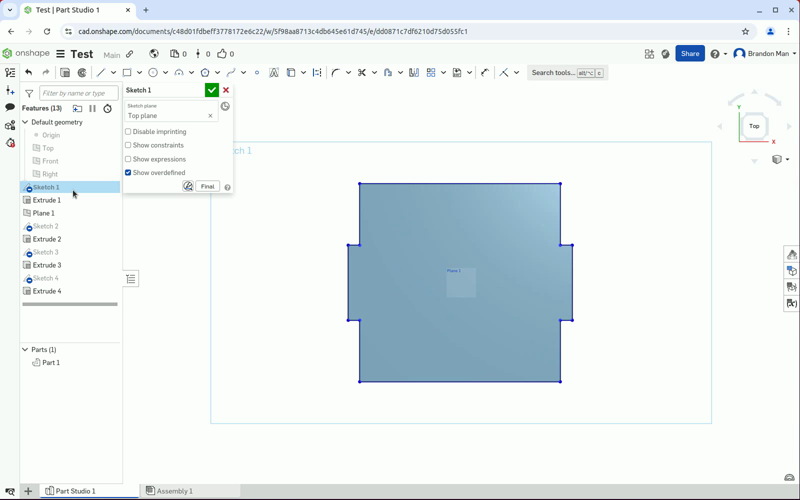
mouse_move(229, 92)
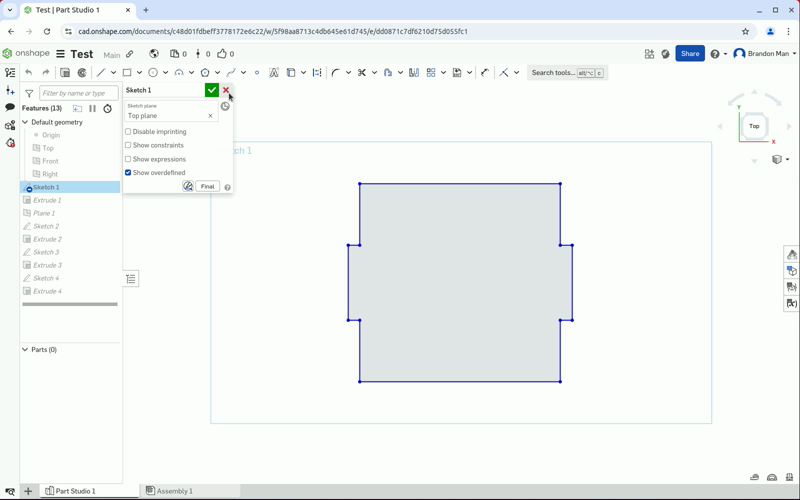
click(229, 92)
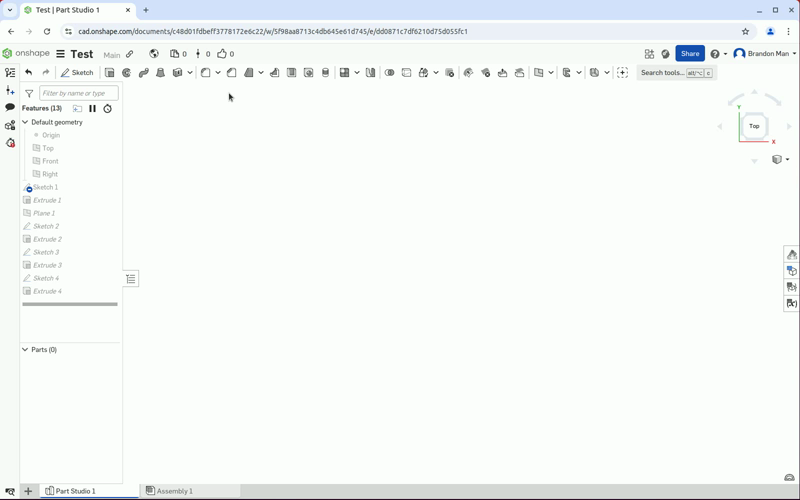
key(shift+s)
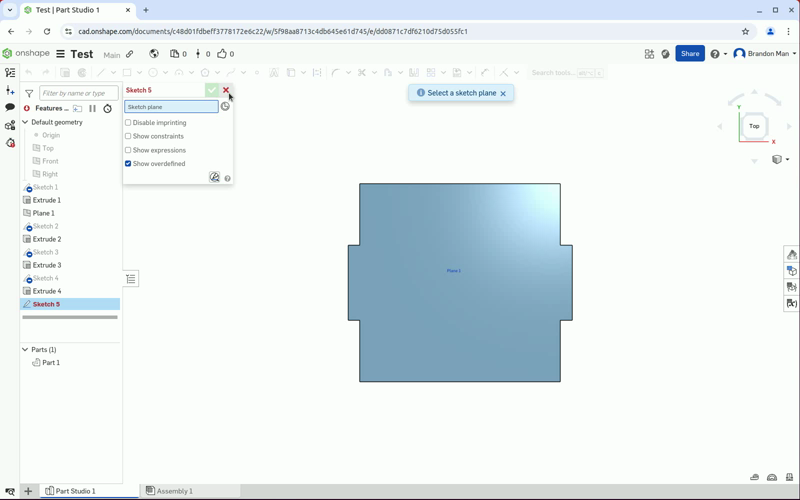
mouse_move(73, 215)
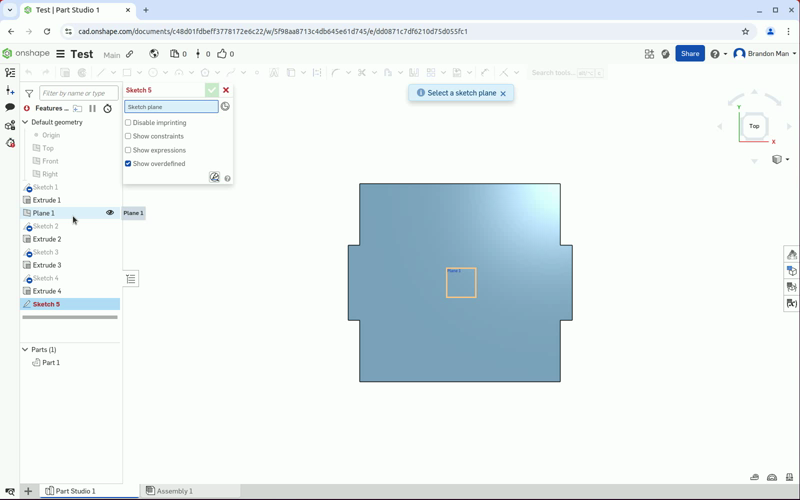
click(73, 215)
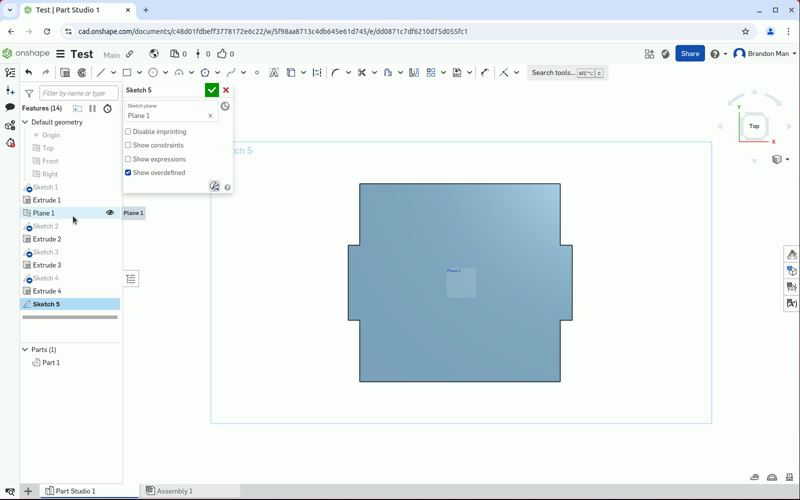
mouse_move(73, 352)
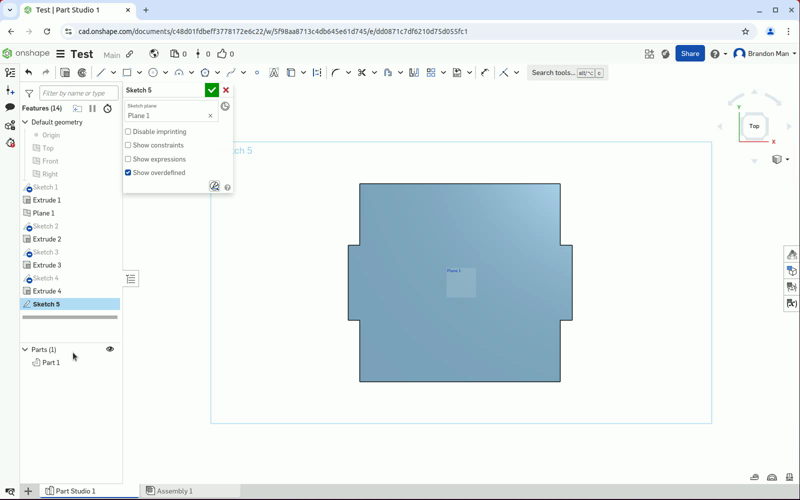
key(y)
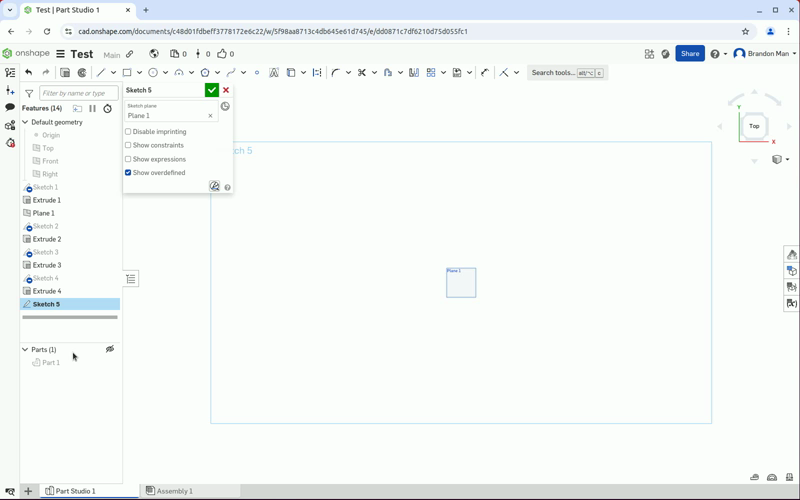
key(a)
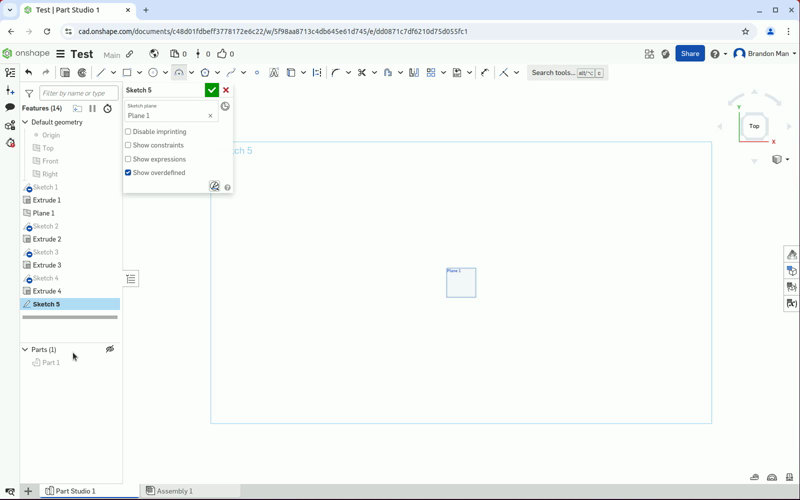
key_down(shift)
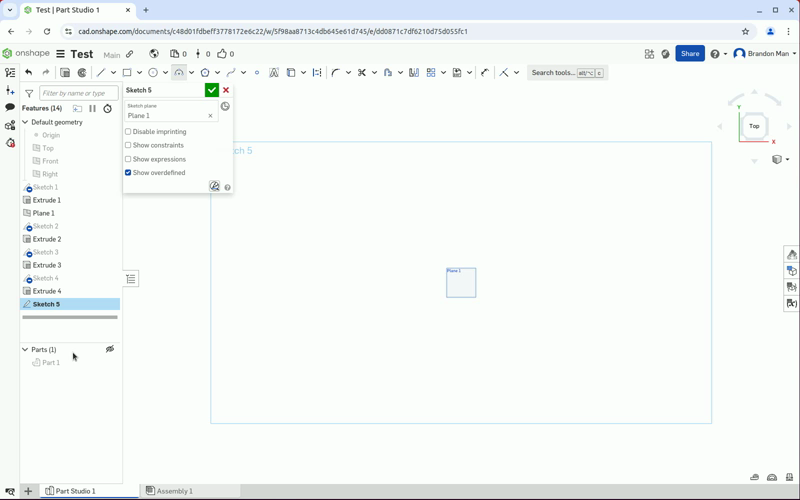
mouse_move(348, 286)
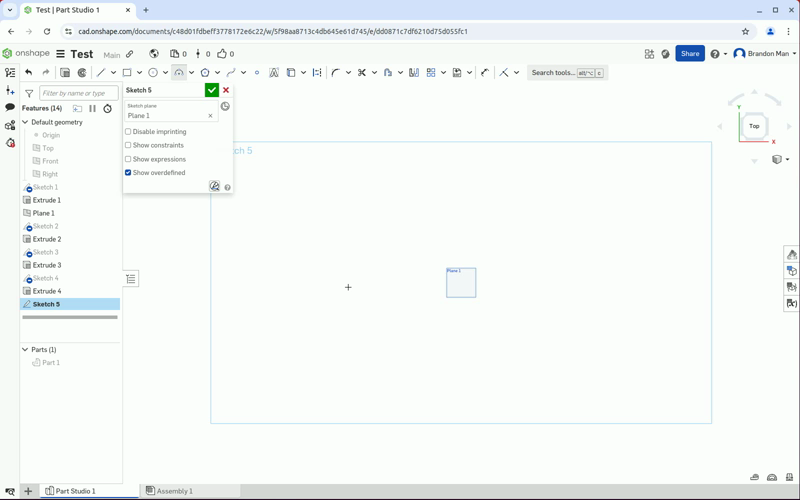
click(348, 286)
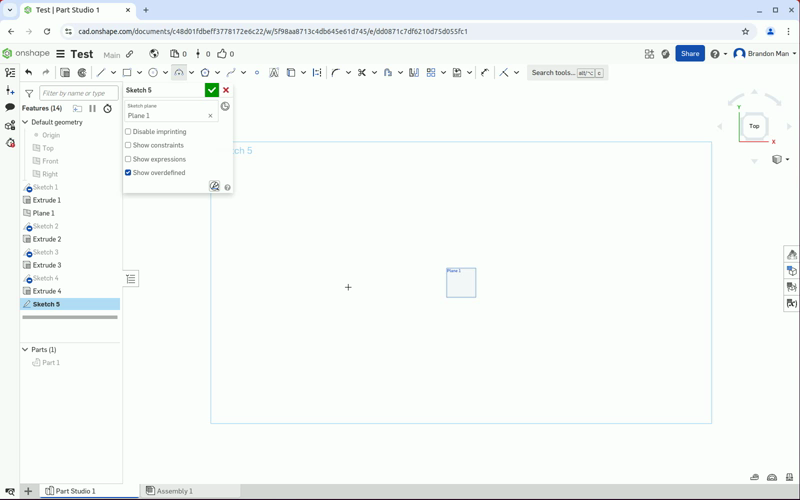
key_up(shift)
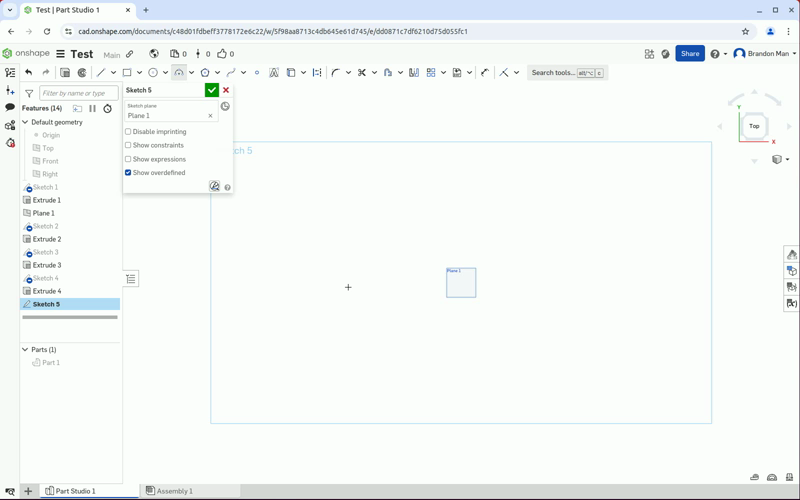
key_down(shift)
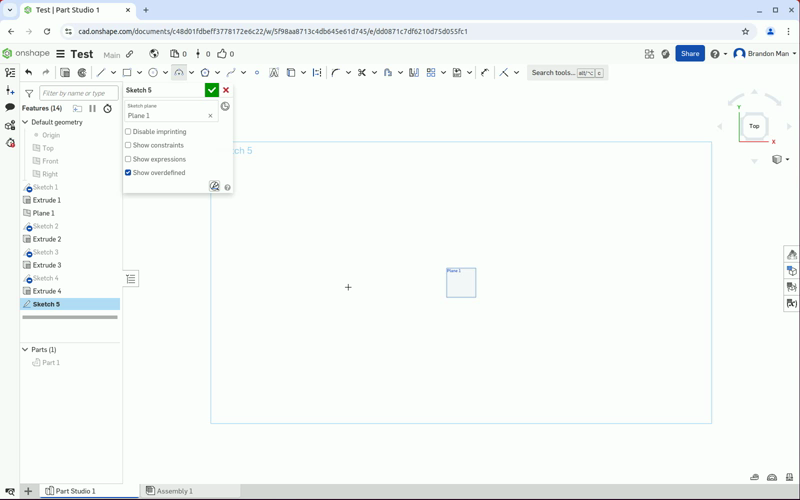
mouse_move(348, 278)
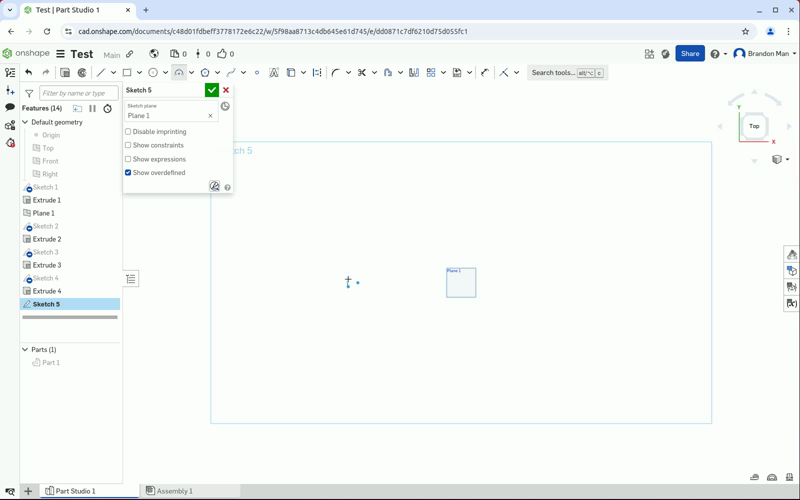
click(348, 278)
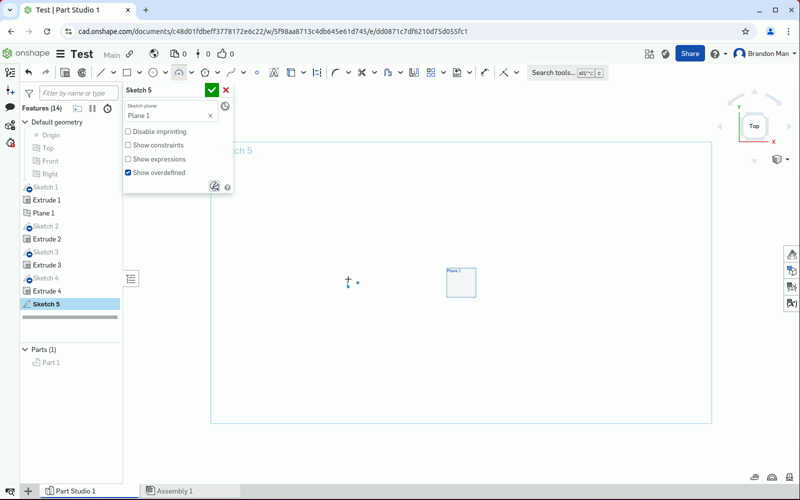
mouse_move(362, 282)
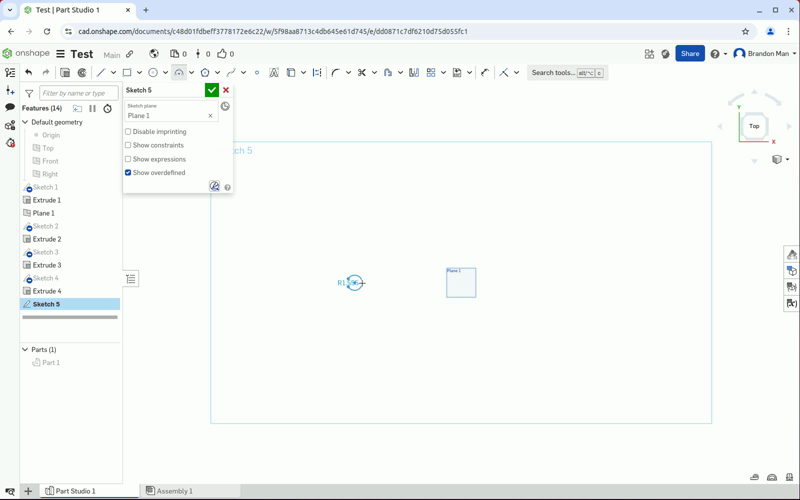
click(362, 282)
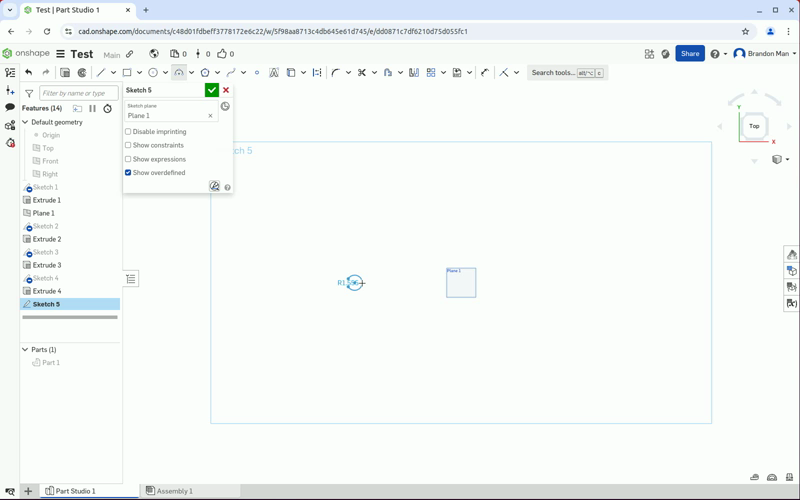
key_up(shift)
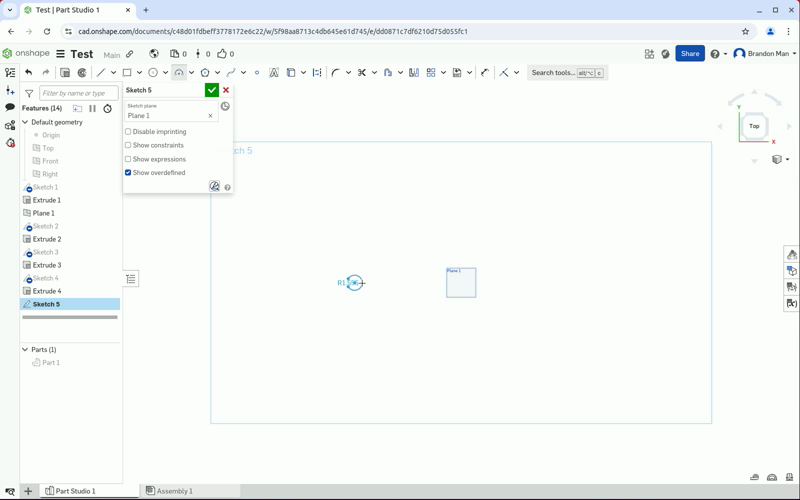
key(esc)
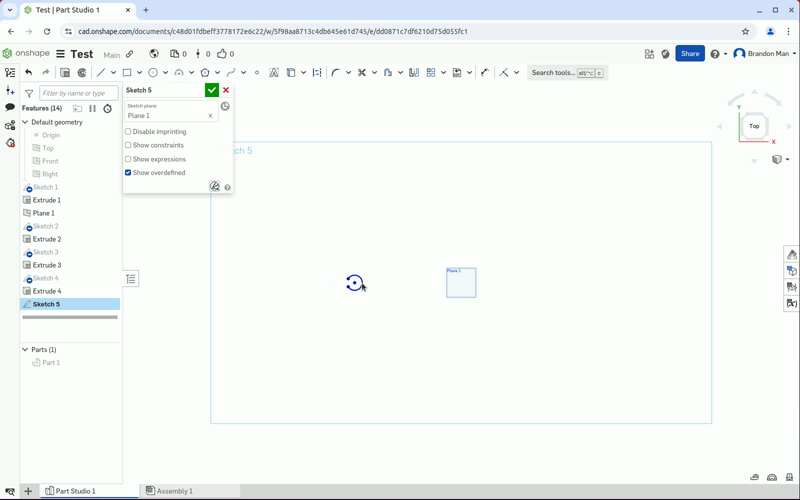
key(l)
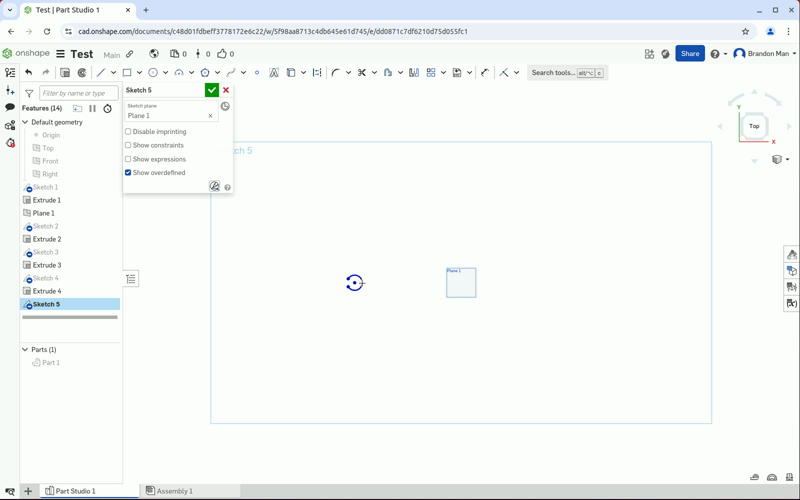
mouse_move(348, 278)
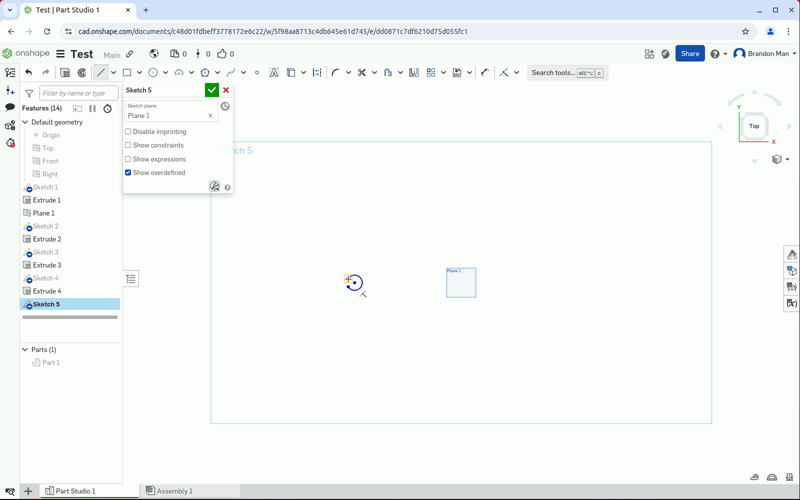
click(348, 278)
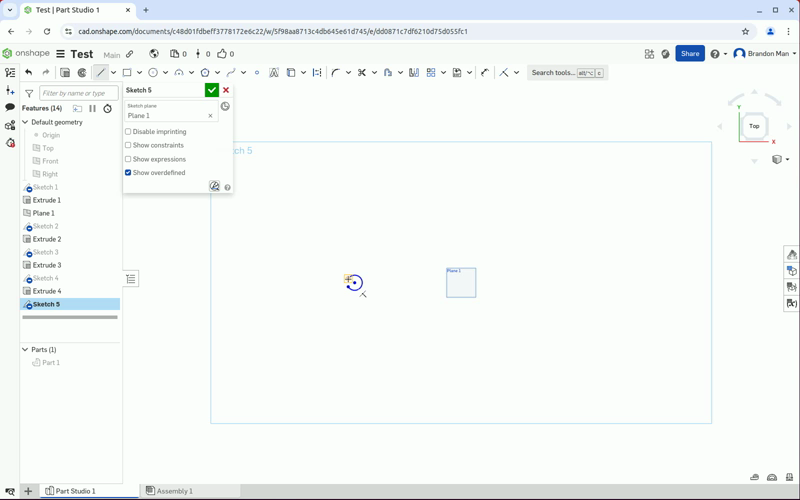
mouse_move(378, 278)
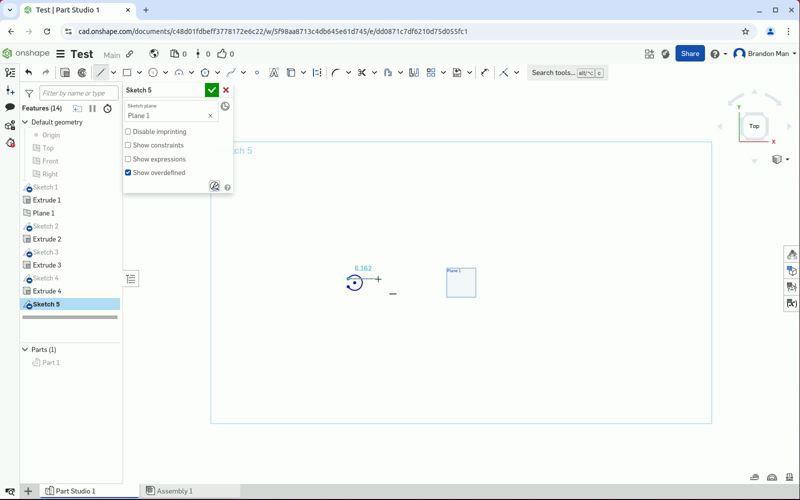
key_down(shift)
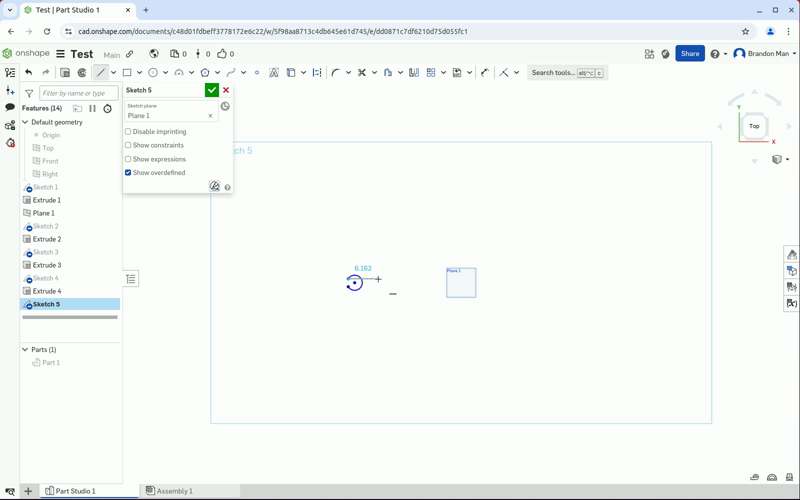
mouse_move(348, 286)
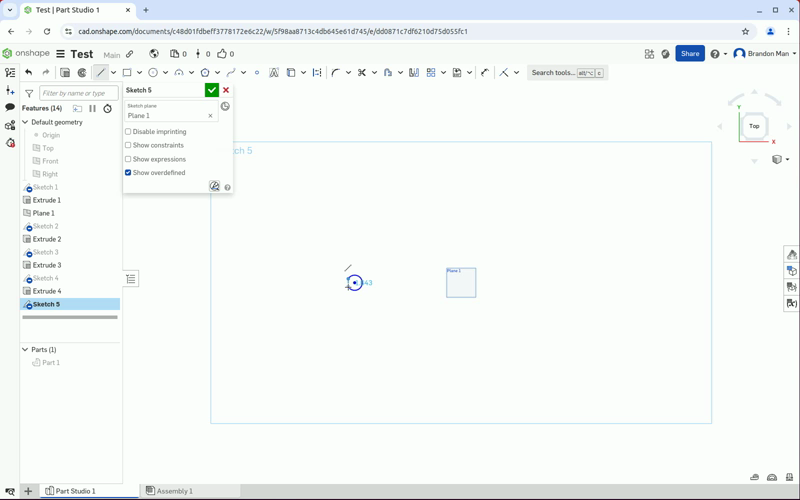
key_up(shift)
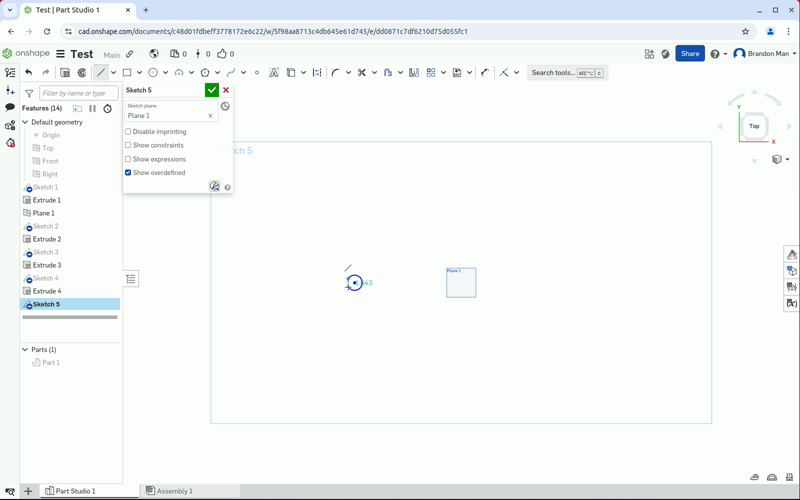
click(348, 286)
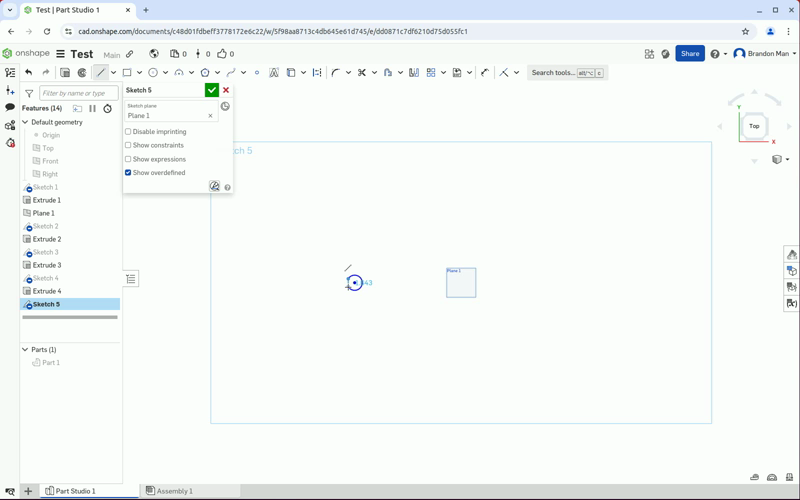
key(esc)
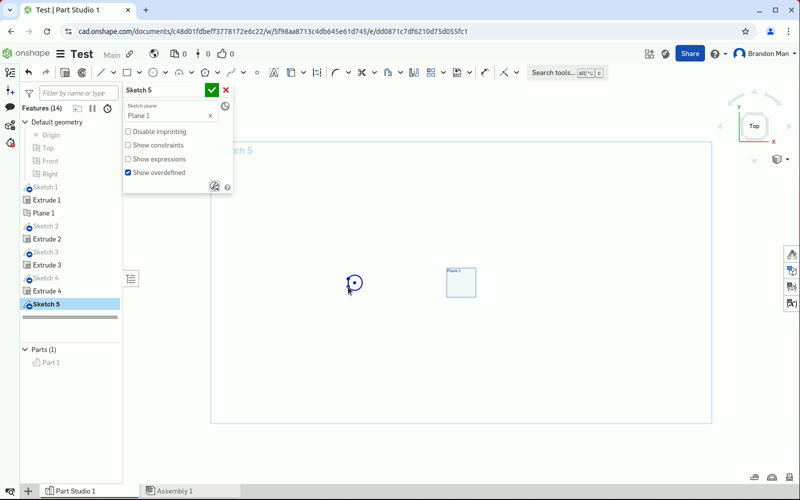
mouse_move(358, 280)
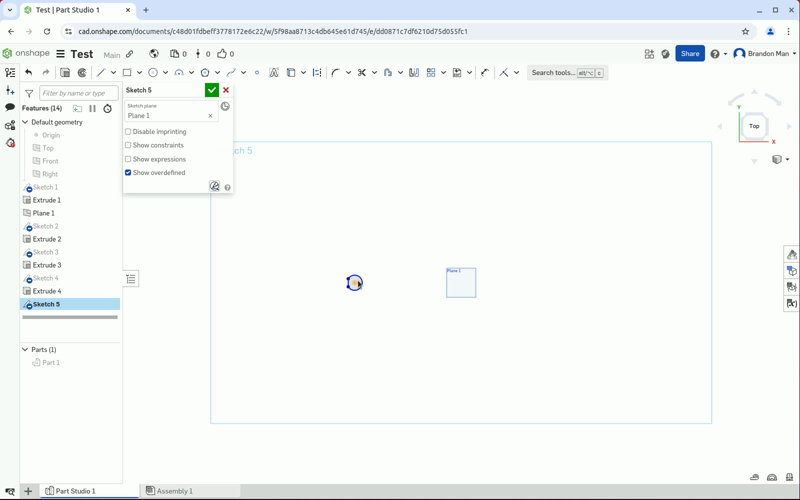
scroll(6)
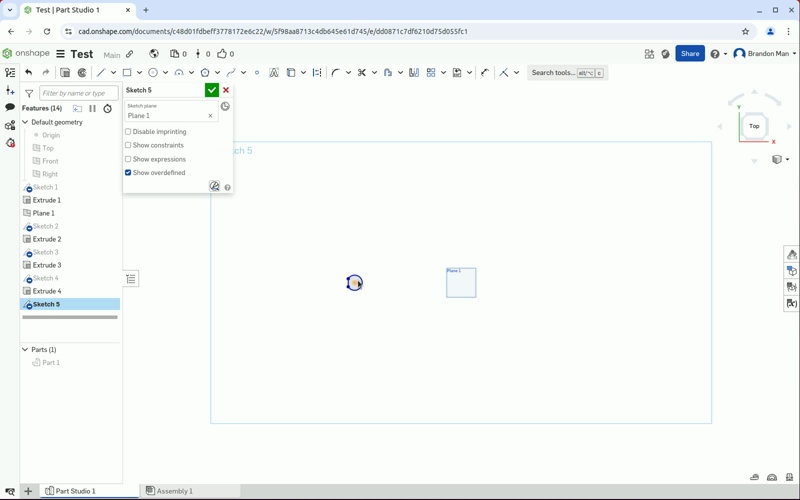
scroll(6)
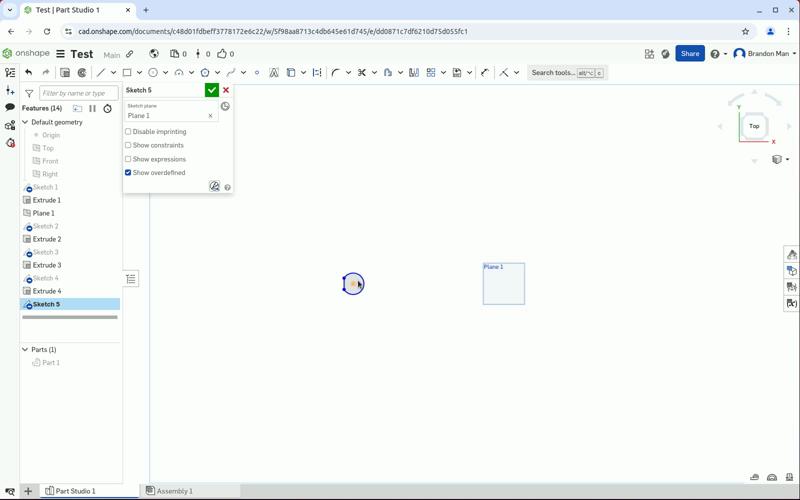
scroll(6)
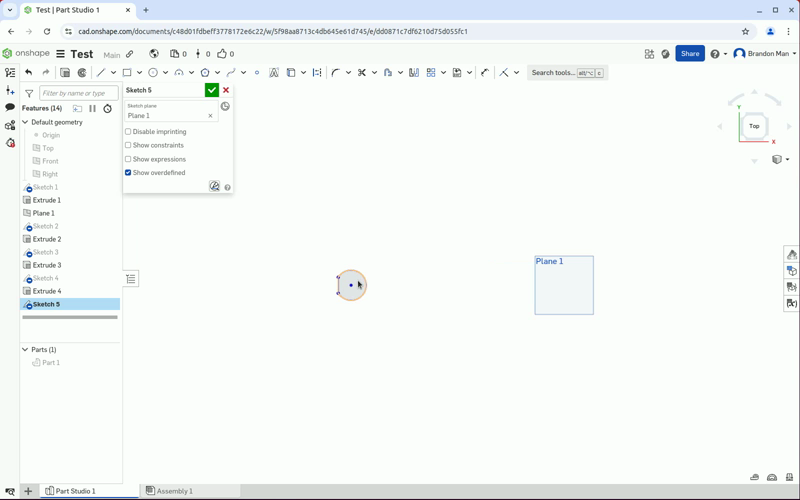
scroll(6)
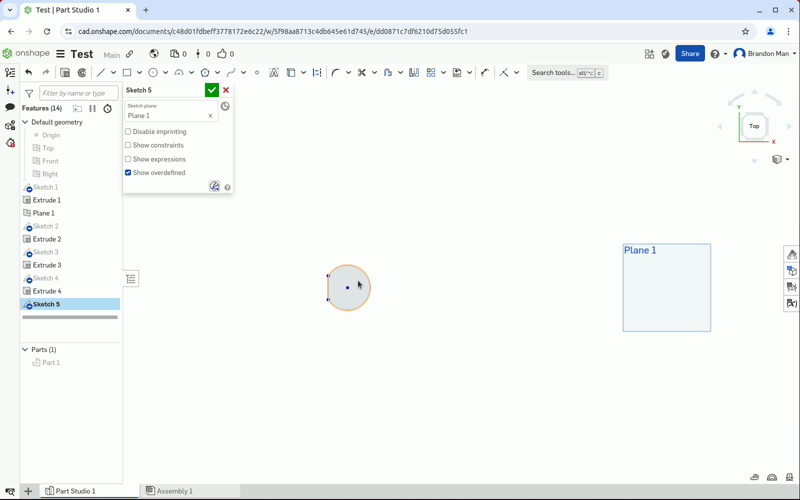
scroll(6)
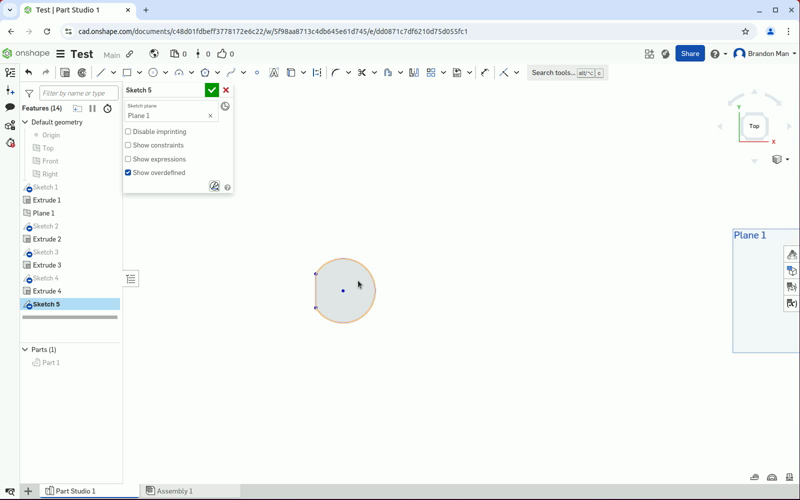
scroll(6)
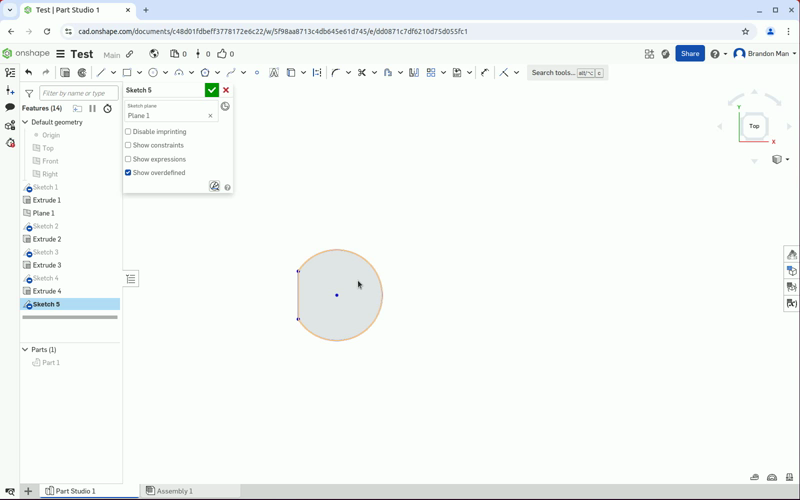
scroll(6)
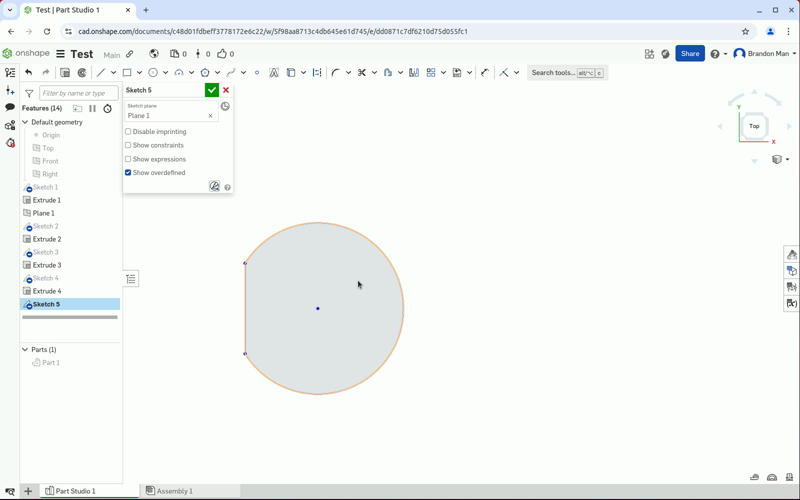
click(358, 280)
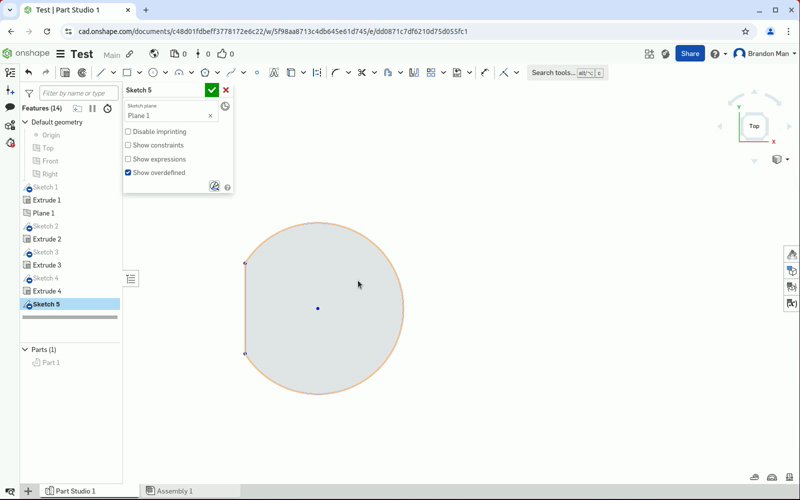
scroll(-6)
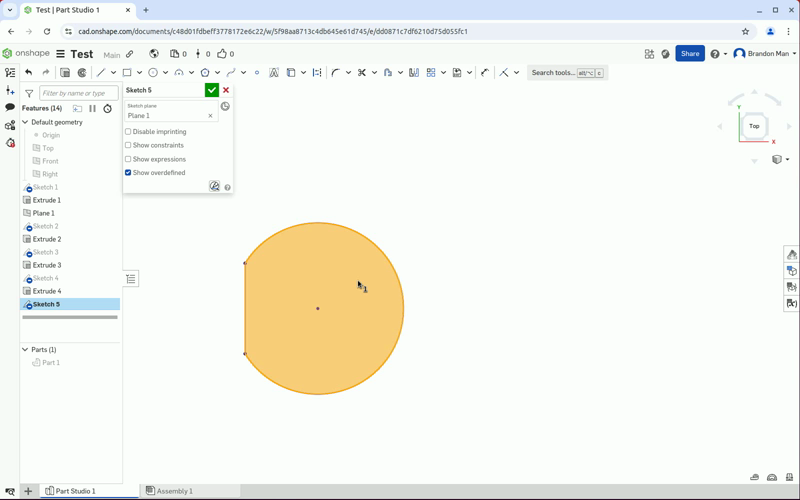
scroll(-6)
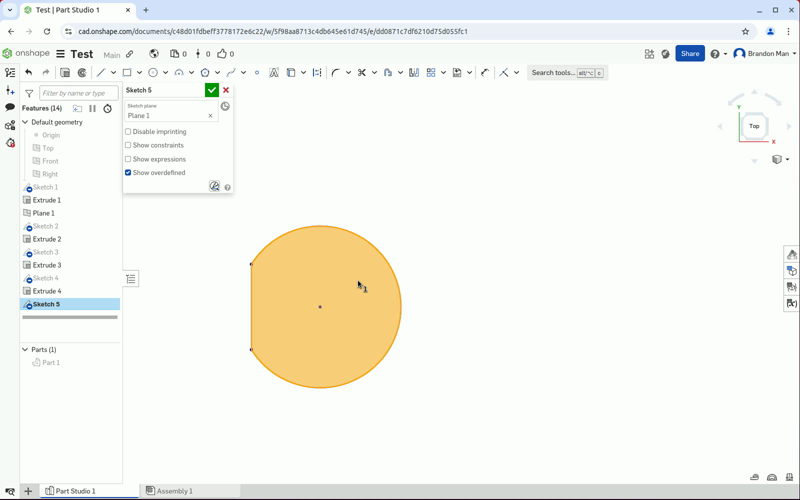
scroll(-6)
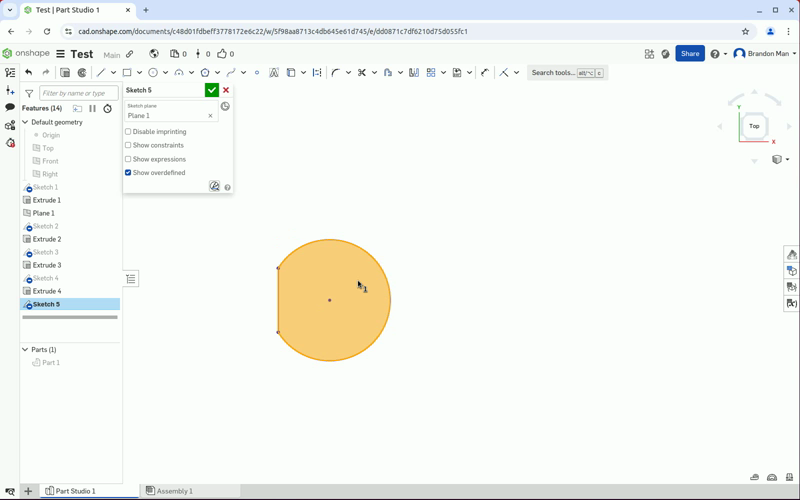
scroll(-6)
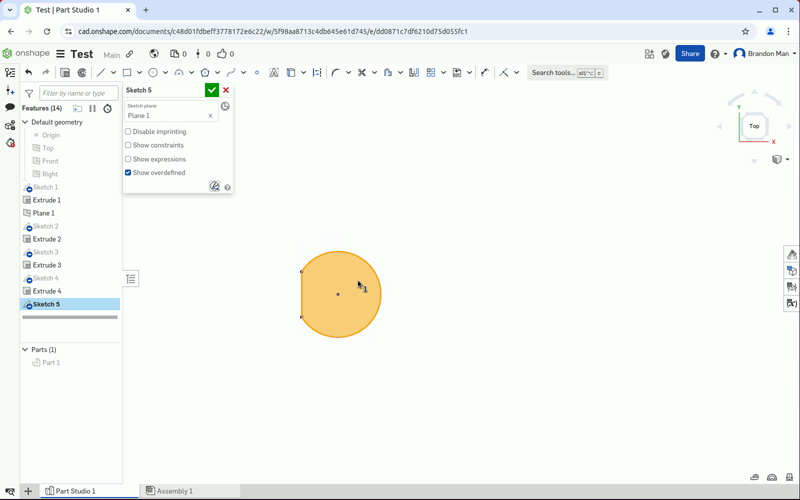
scroll(-6)
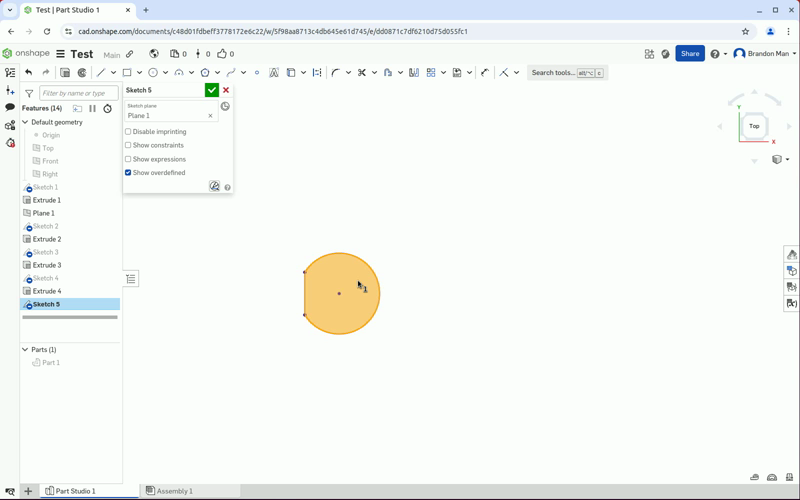
scroll(-6)
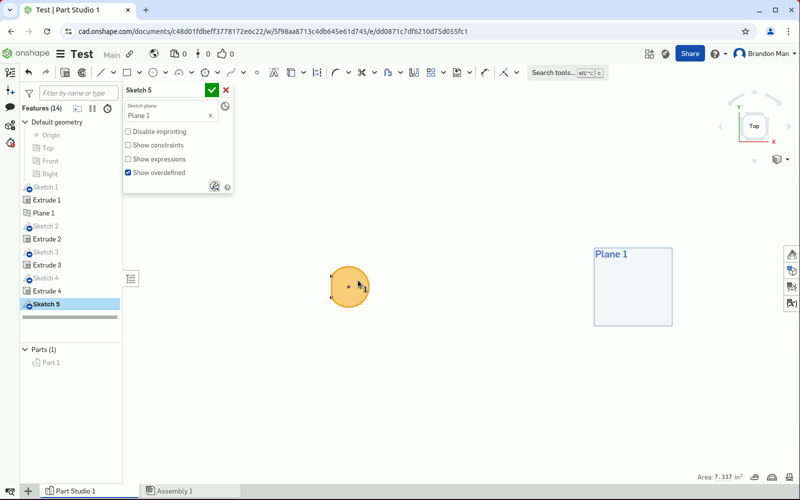
scroll(-6)
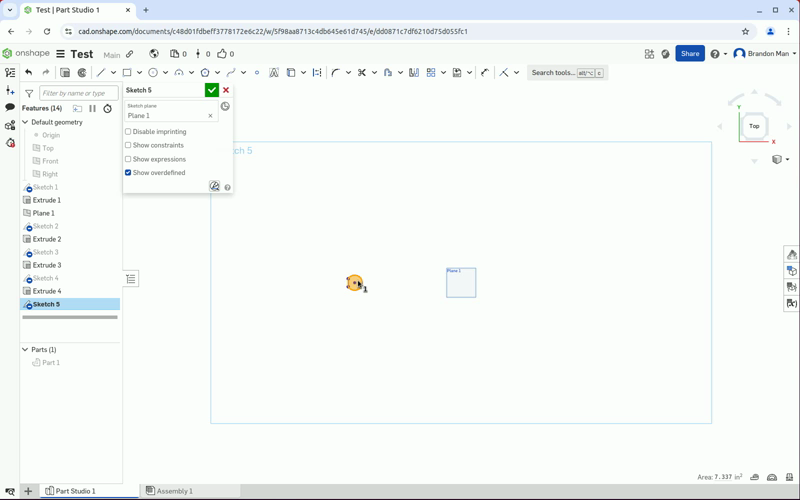
mouse_move(73, 352)
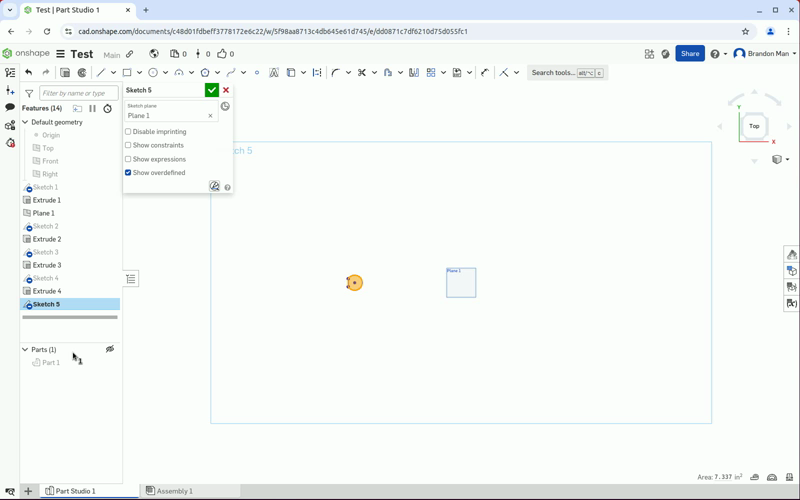
key(shift+y)
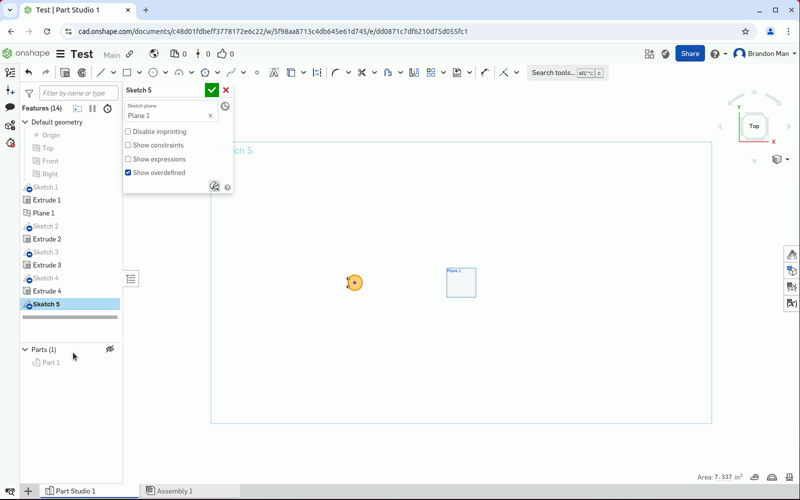
key(shift+e)
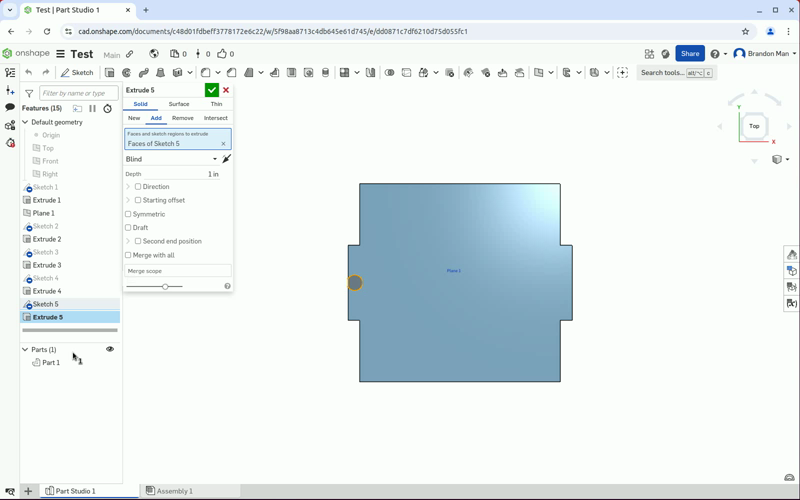
mouse_move(143, 106)
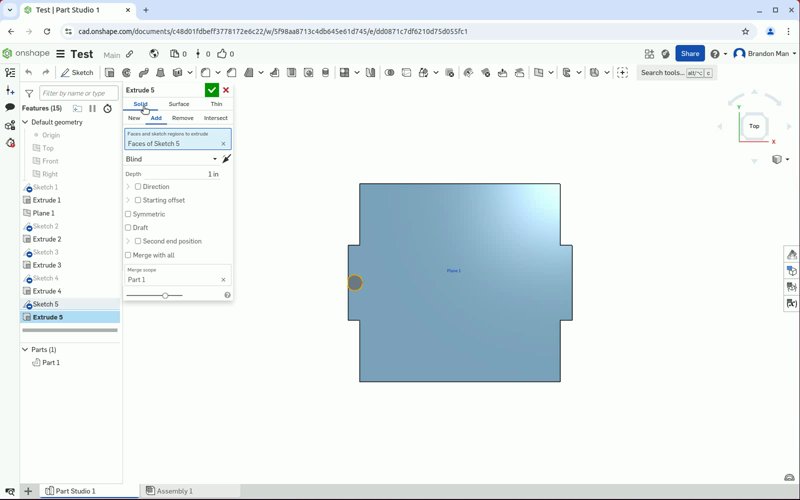
click(143, 106)
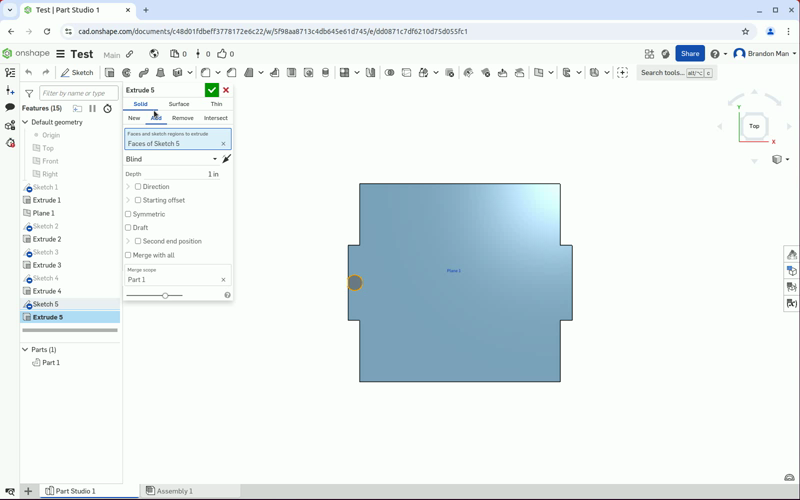
mouse_move(186, 120)
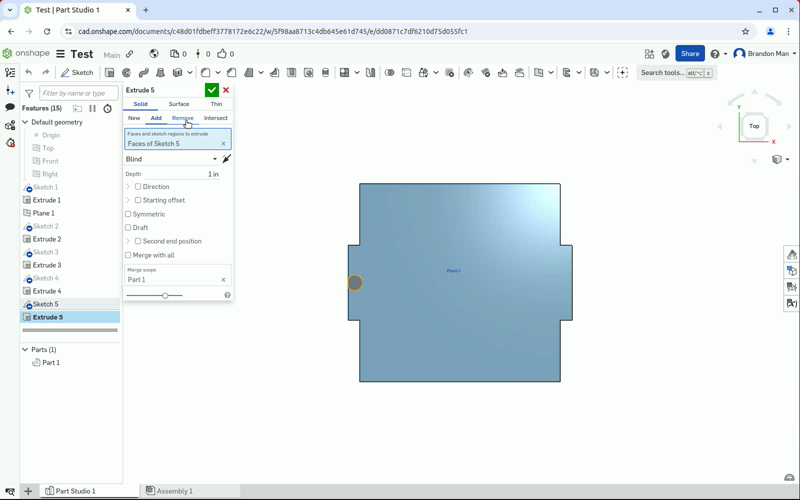
click(186, 120)
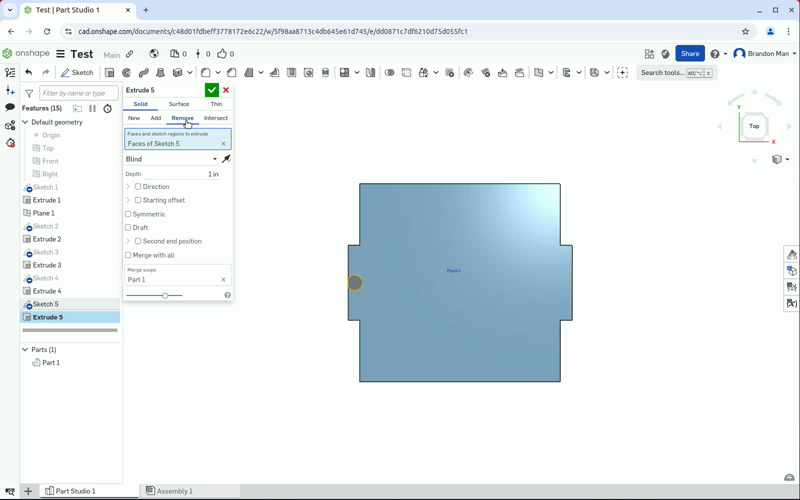
key(tab, 4)
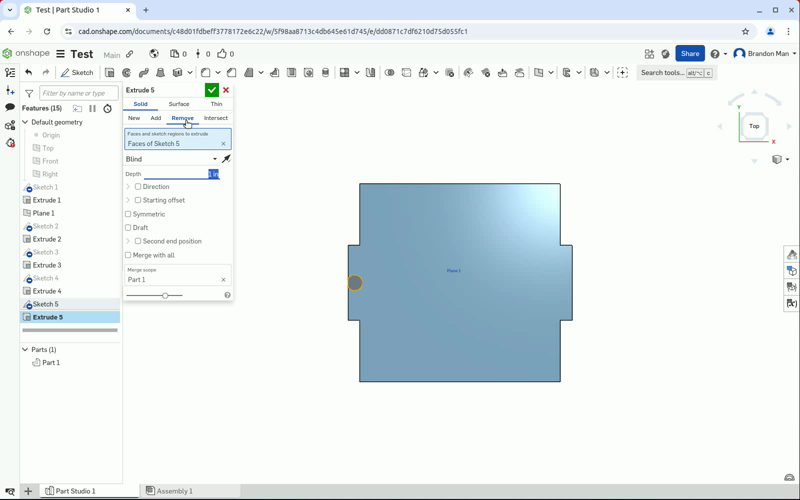
text(20.46)
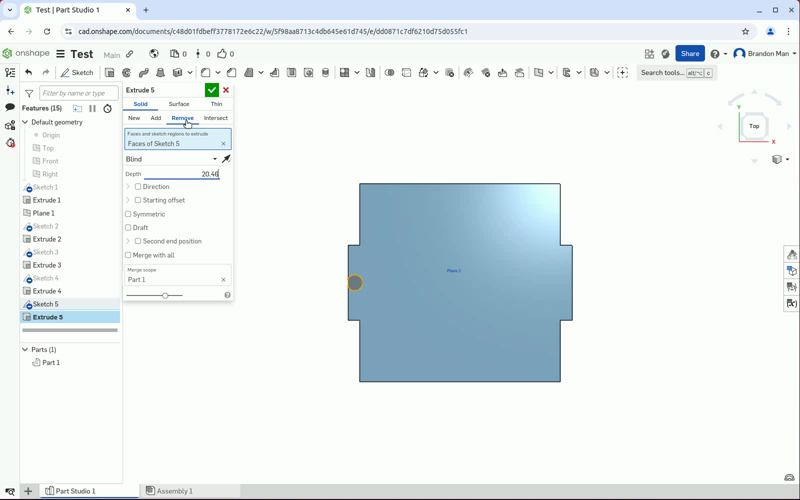
key(tab, 6)
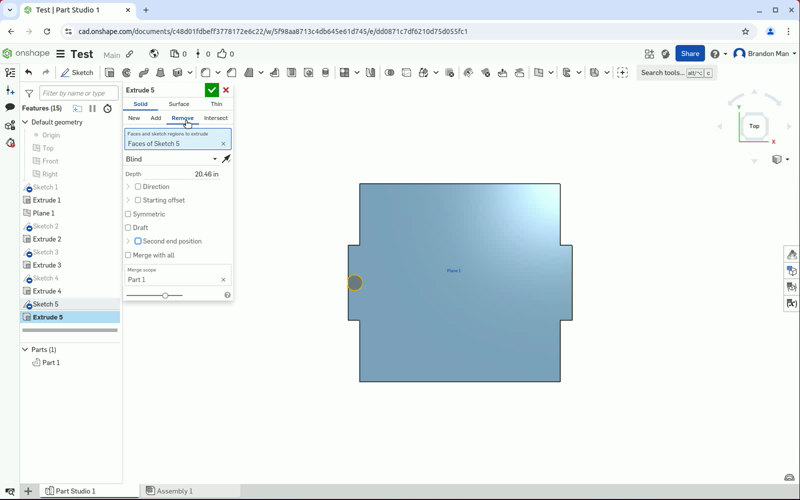
key(space)
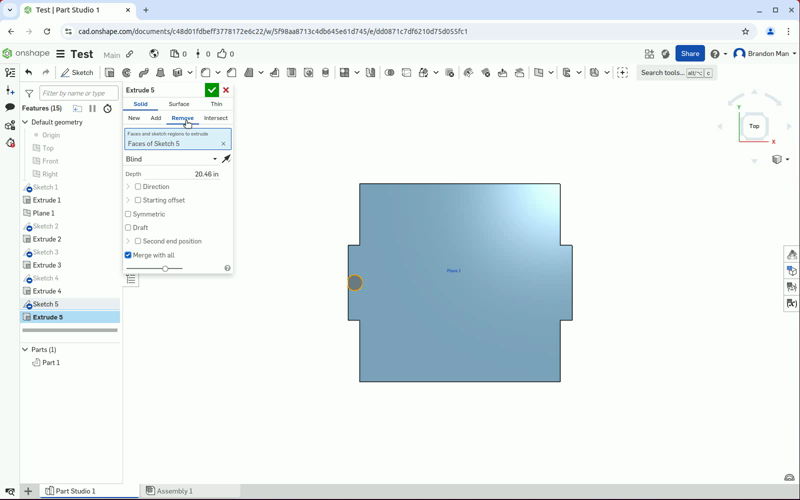
key(enter)
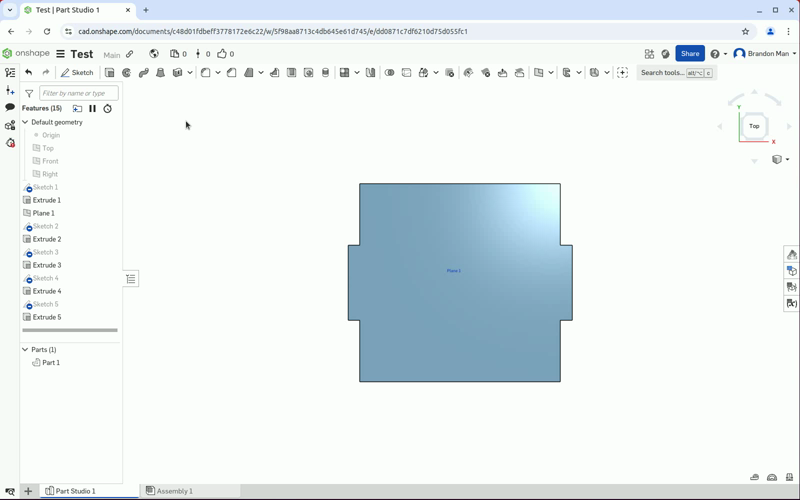
key(shift+h)
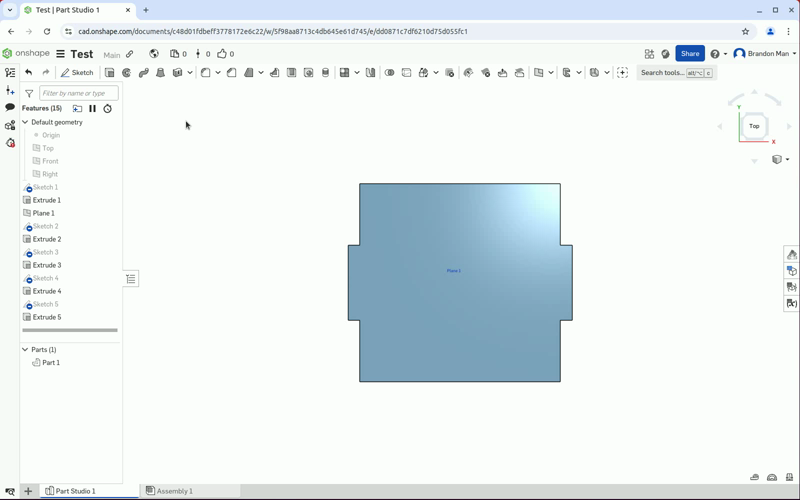
key(shift+h)
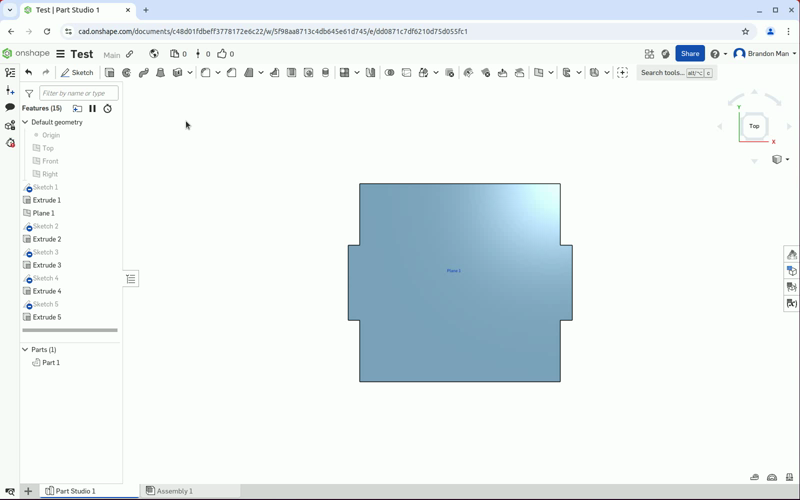
mouse_move(73, 189)
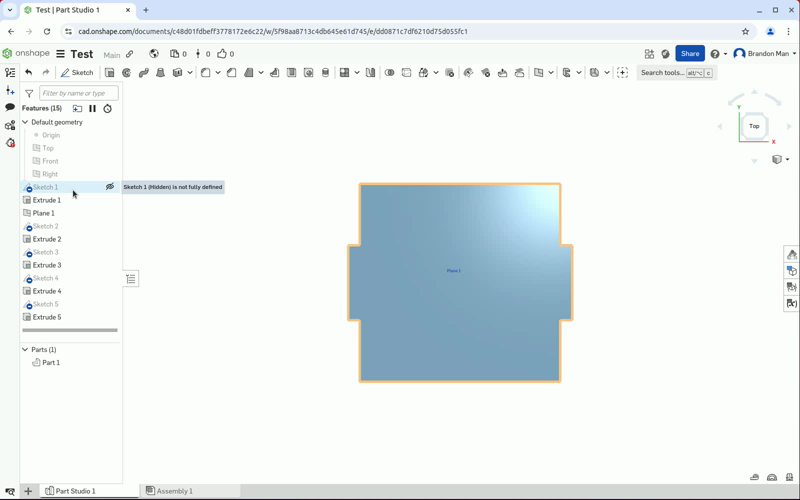
click(73, 189)
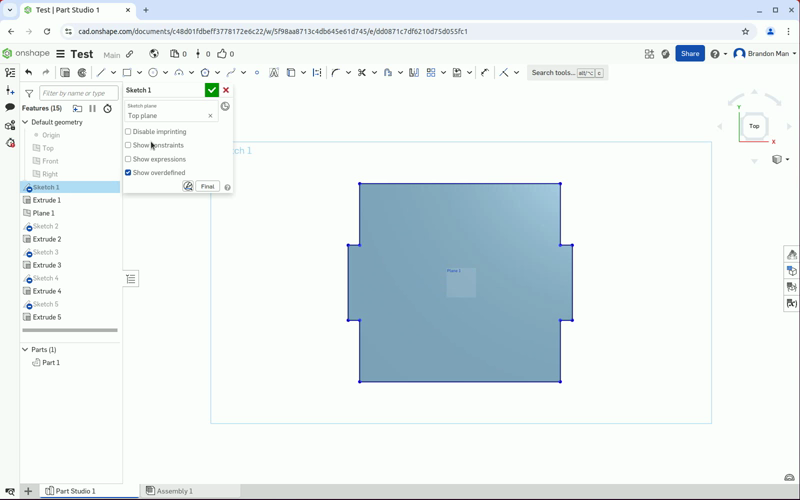
mouse_move(229, 92)
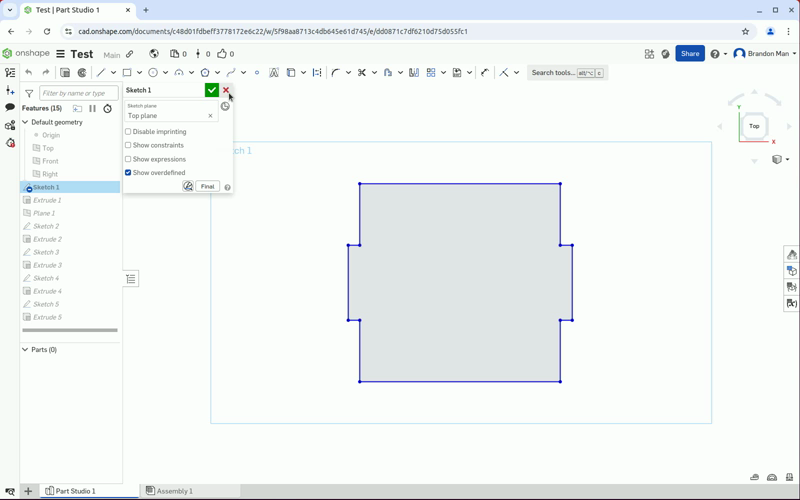
click(229, 92)
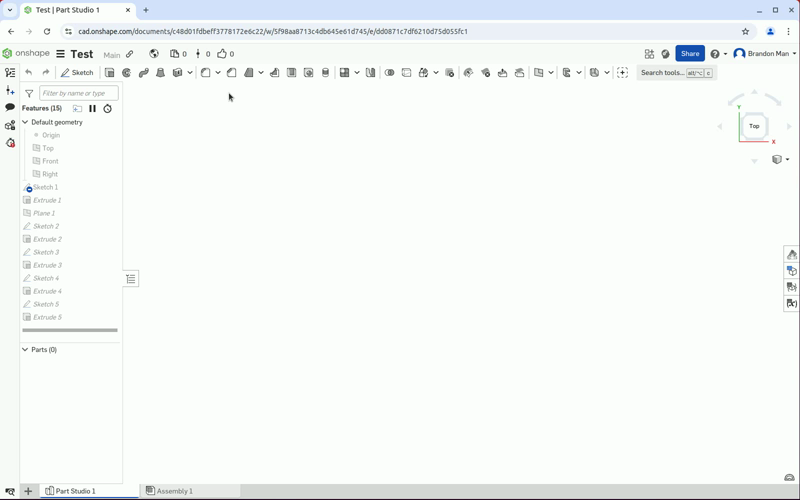
key(shift+s)
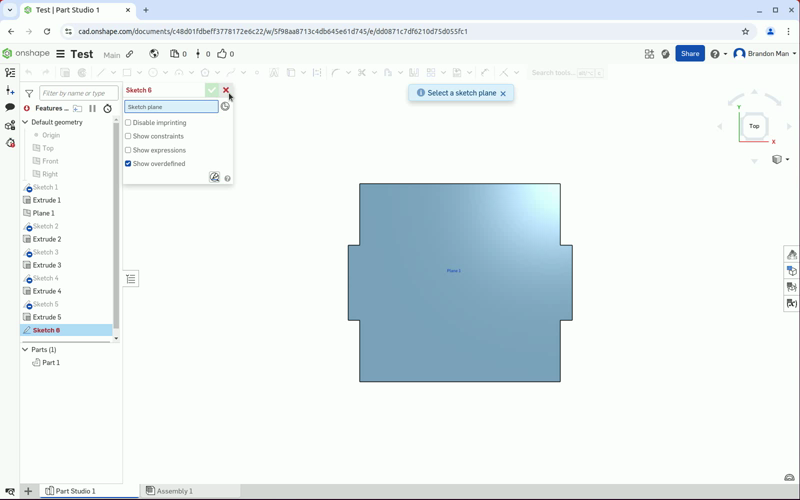
mouse_move(69, 215)
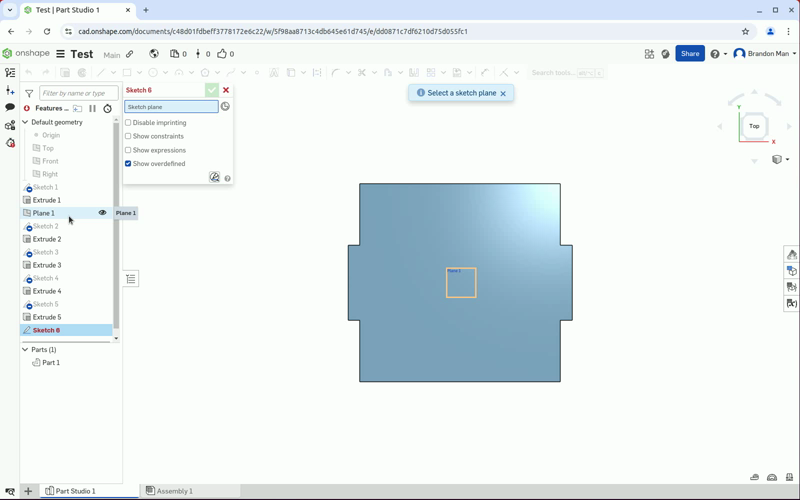
click(69, 215)
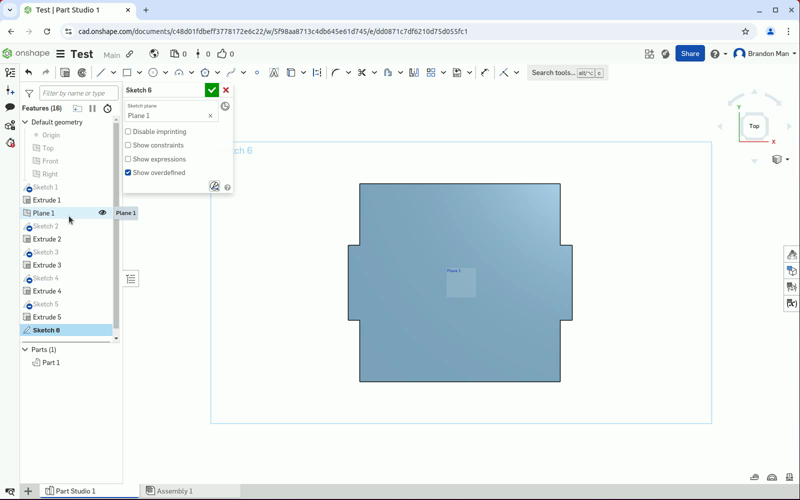
mouse_move(73, 352)
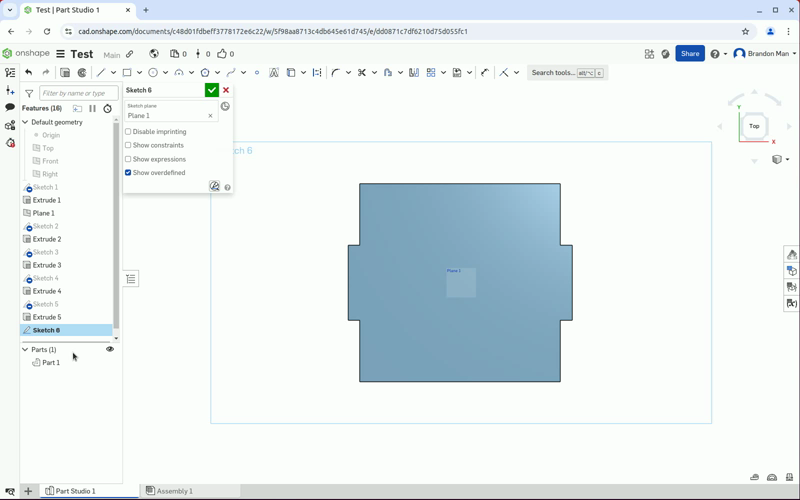
key(y)
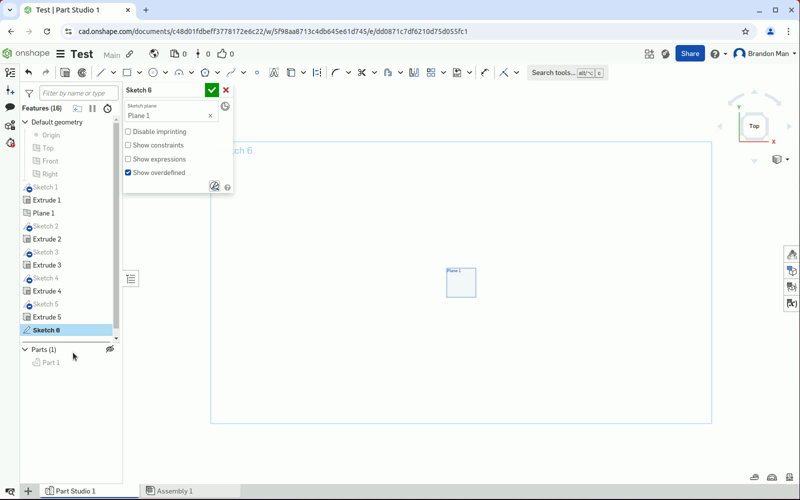
key(l)
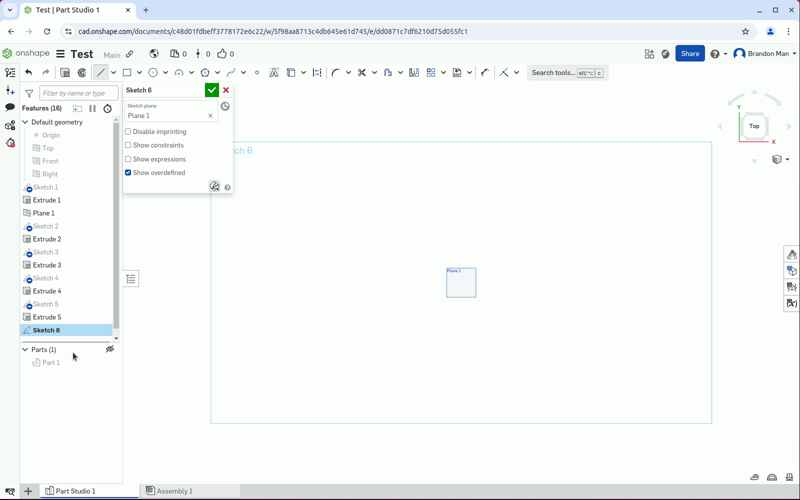
key_down(shift)
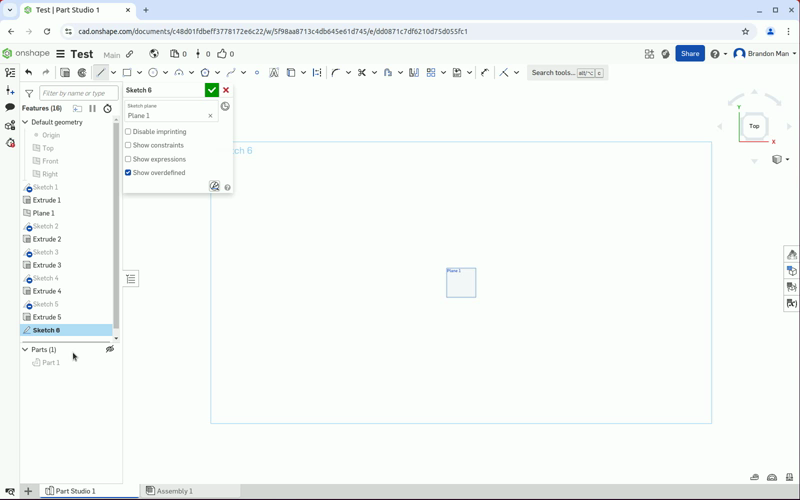
mouse_move(573, 286)
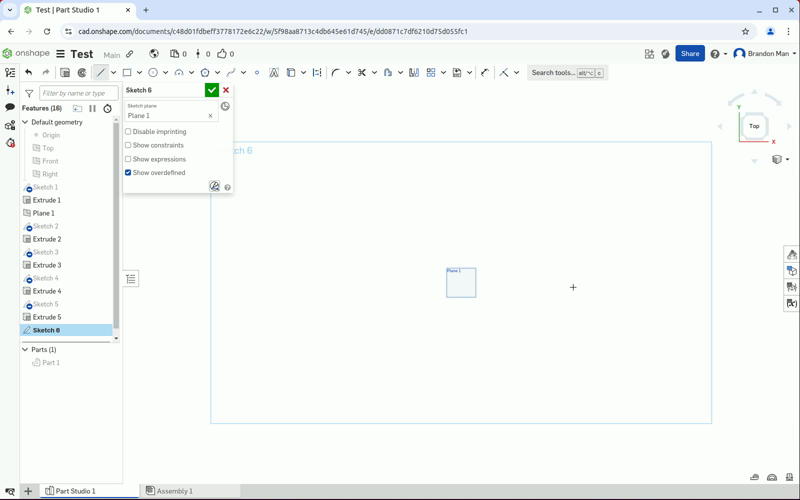
click(573, 286)
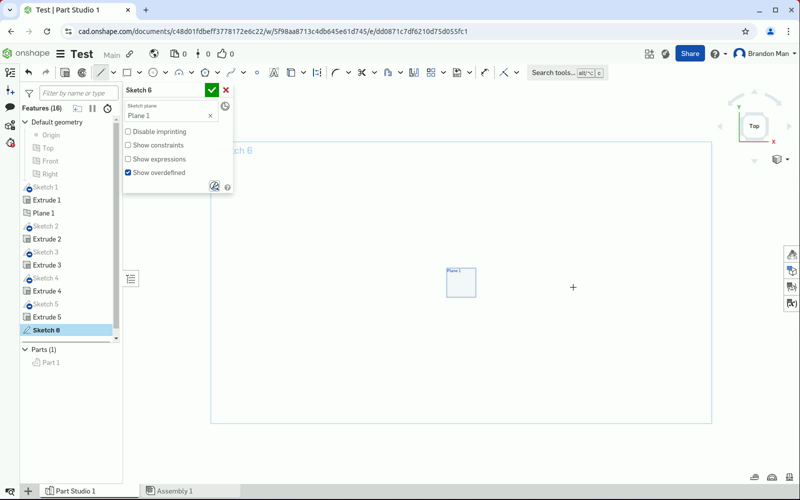
key_up(shift)
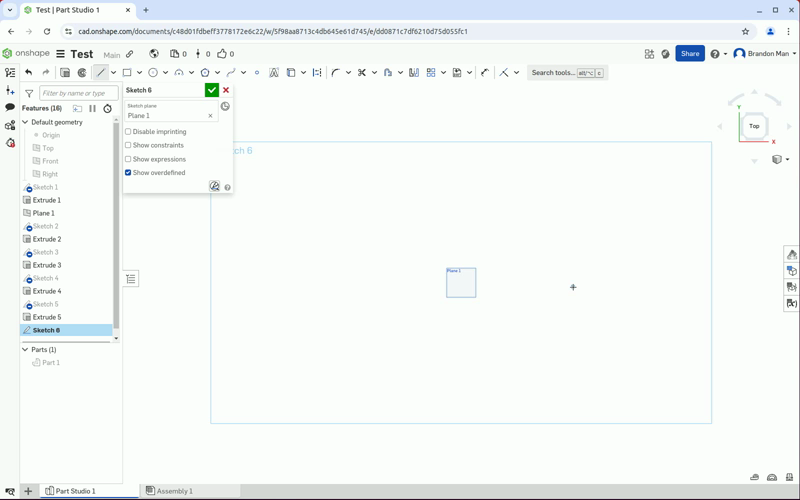
key_down(shift)
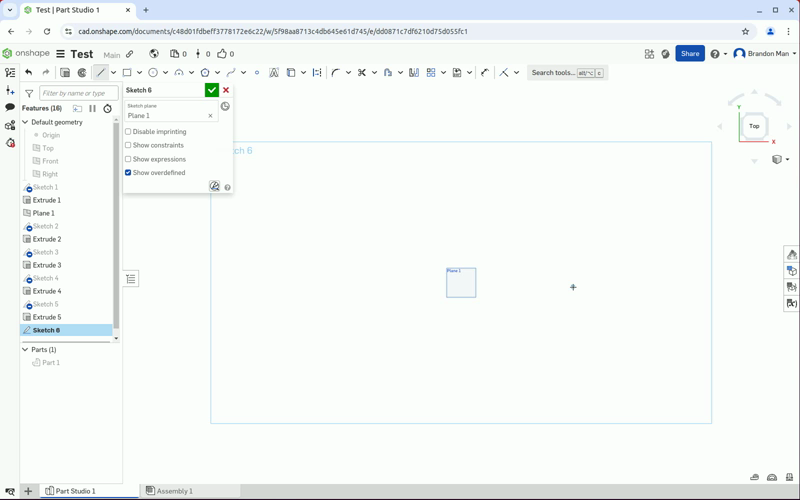
mouse_move(589, 286)
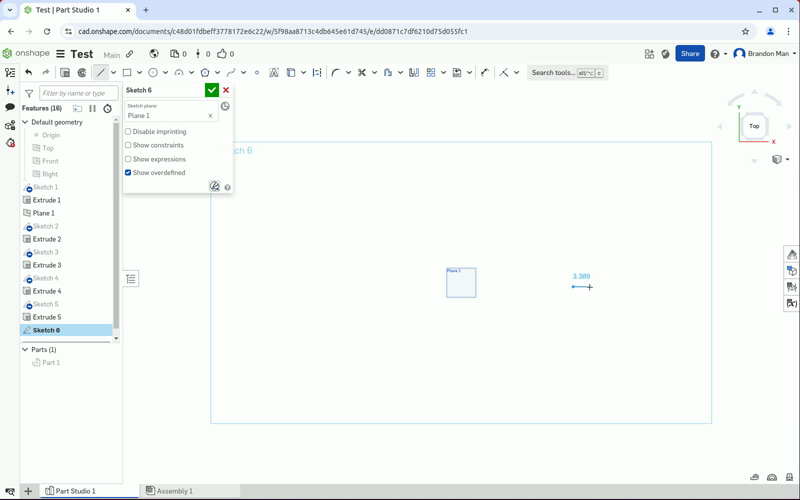
mouse_move(573, 278)
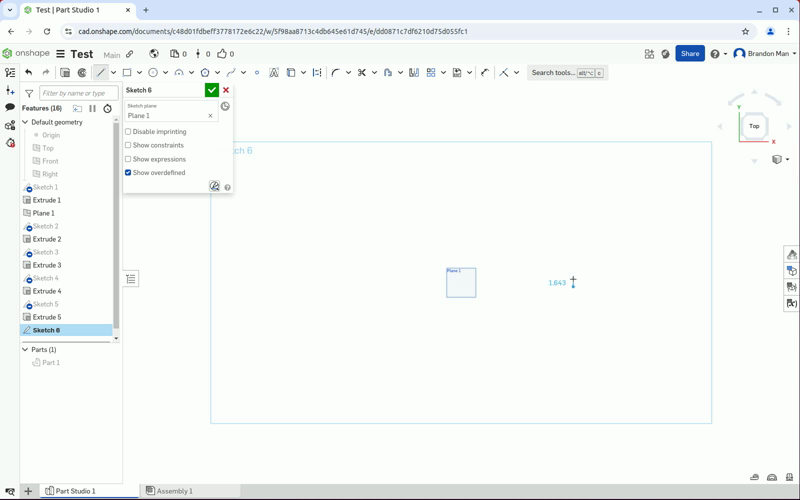
click(573, 278)
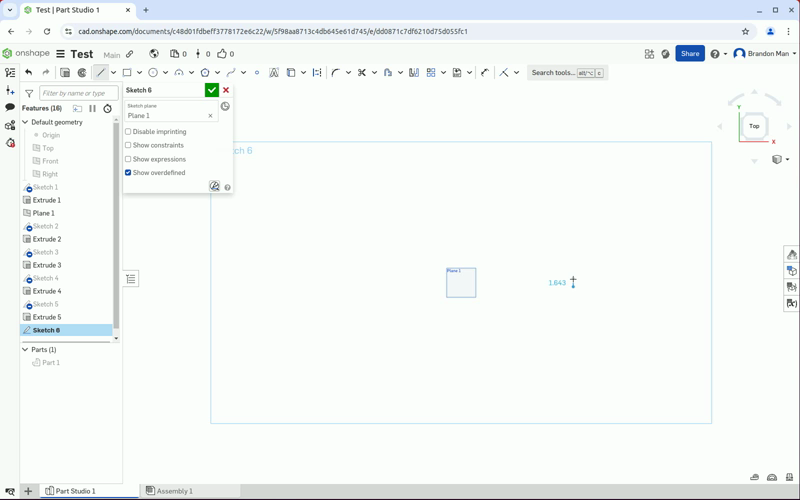
key_up(shift)
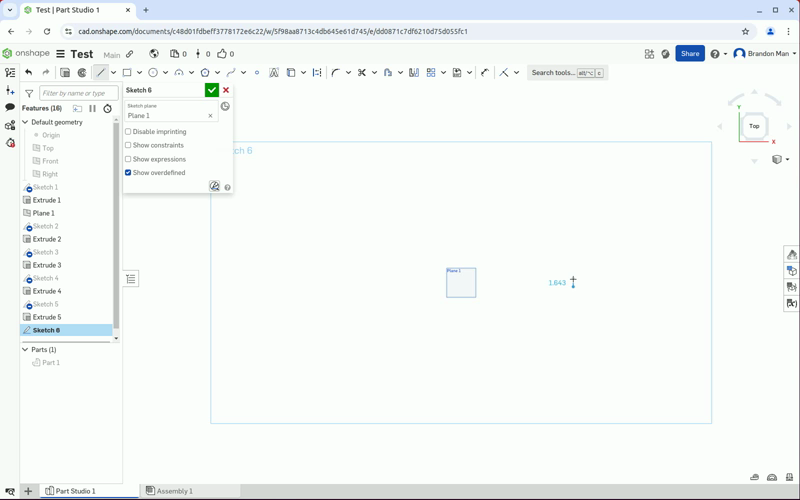
key(esc)
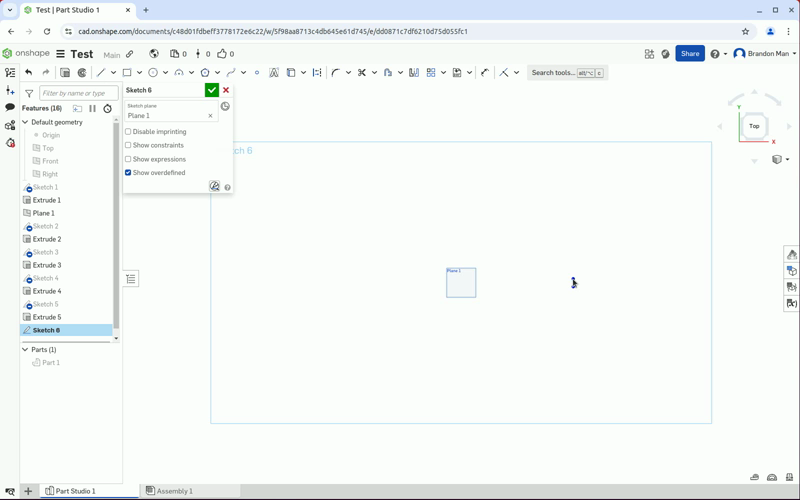
key(a)
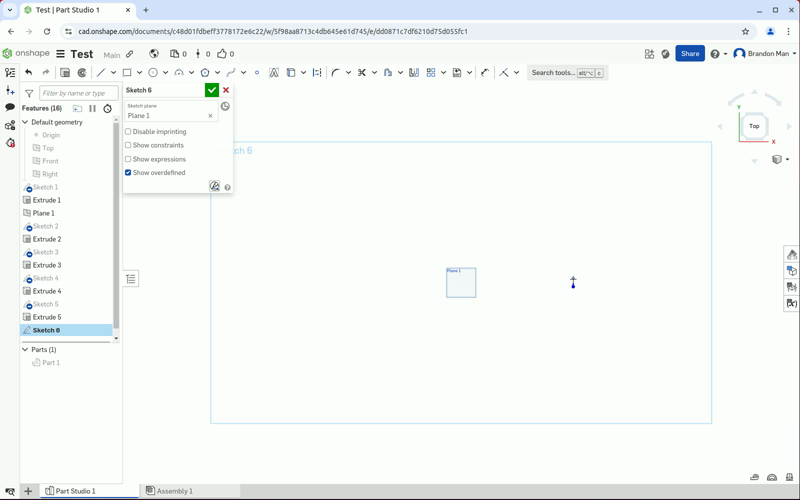
mouse_move(573, 278)
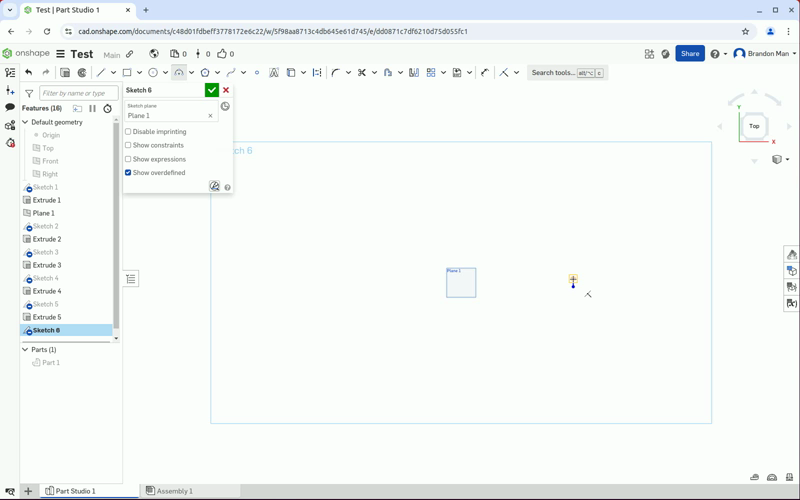
click(573, 278)
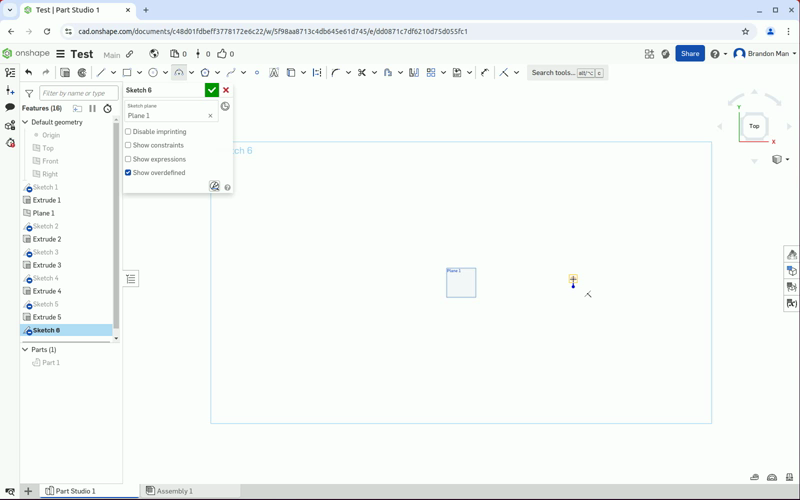
mouse_move(573, 286)
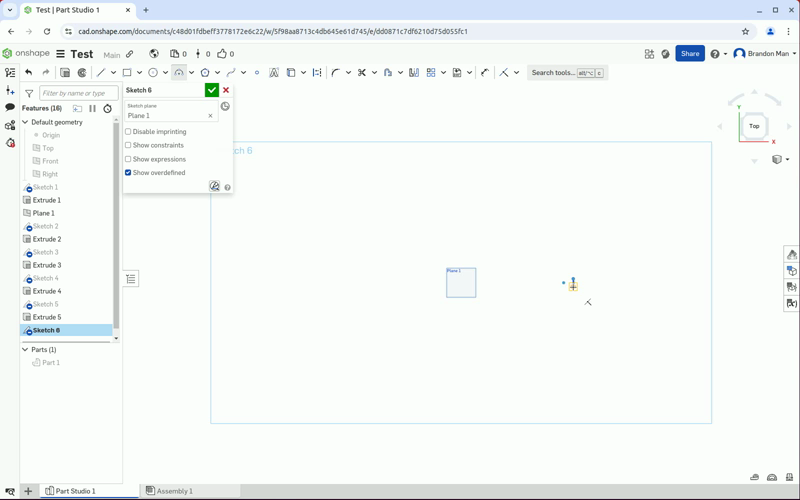
click(573, 286)
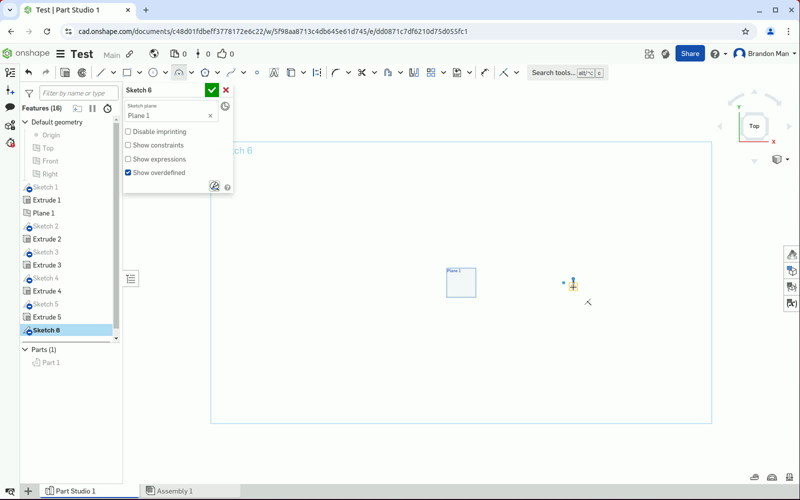
key_down(shift)
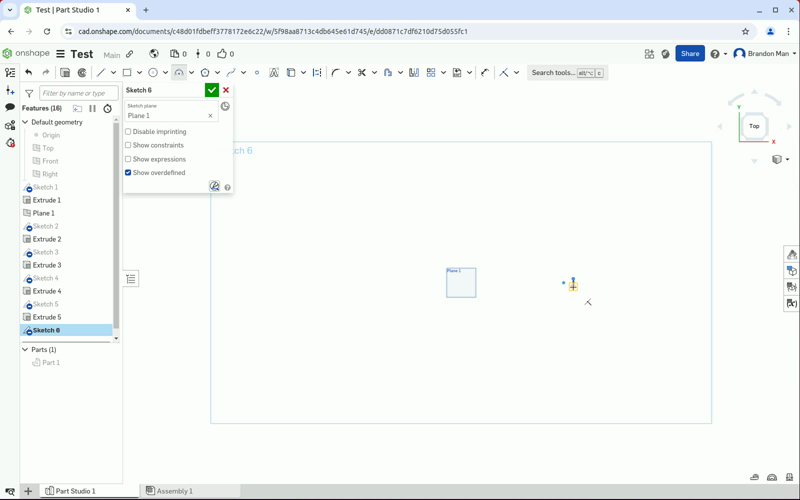
mouse_move(559, 282)
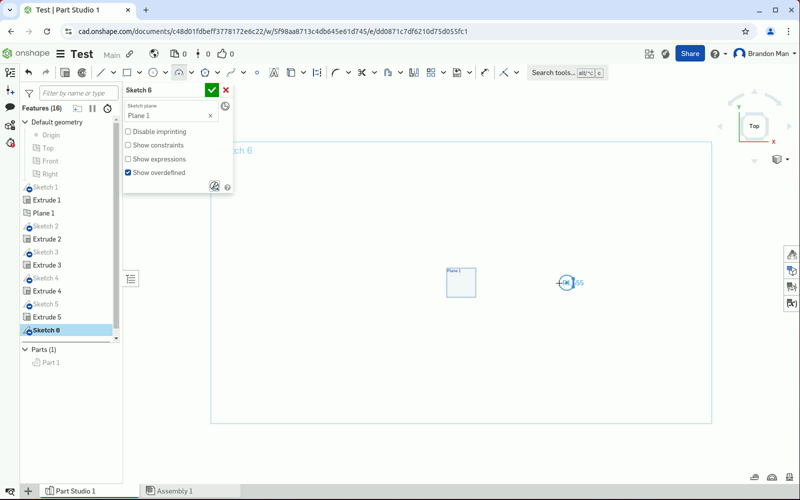
click(559, 282)
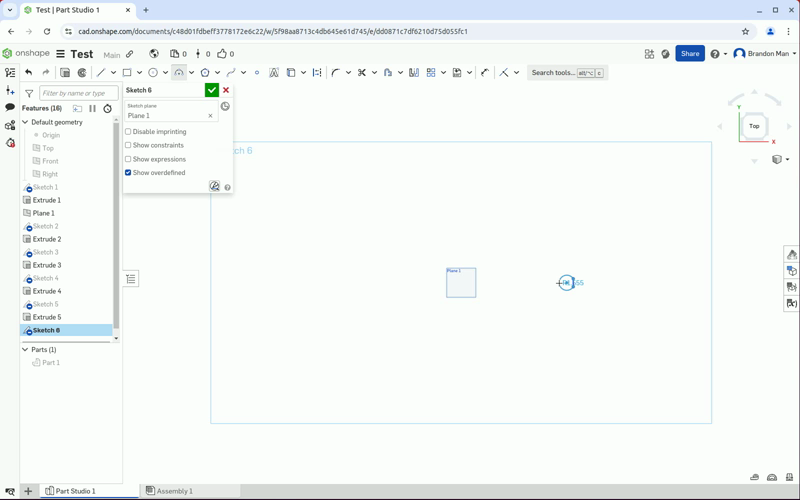
key_up(shift)
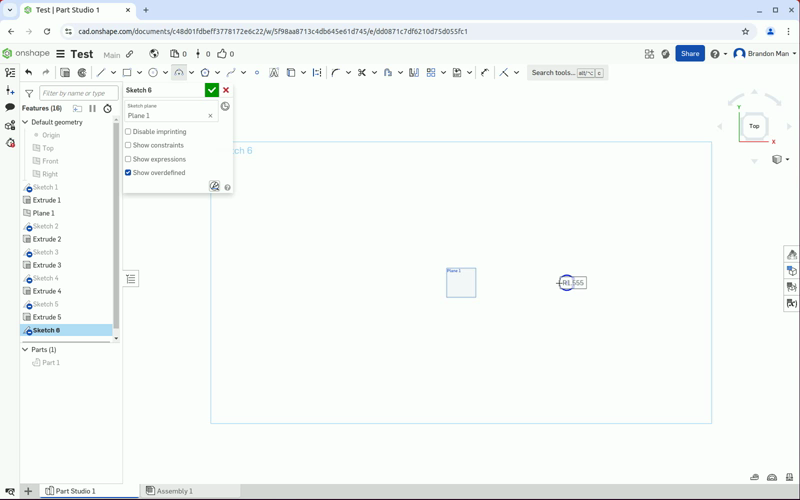
key(esc)
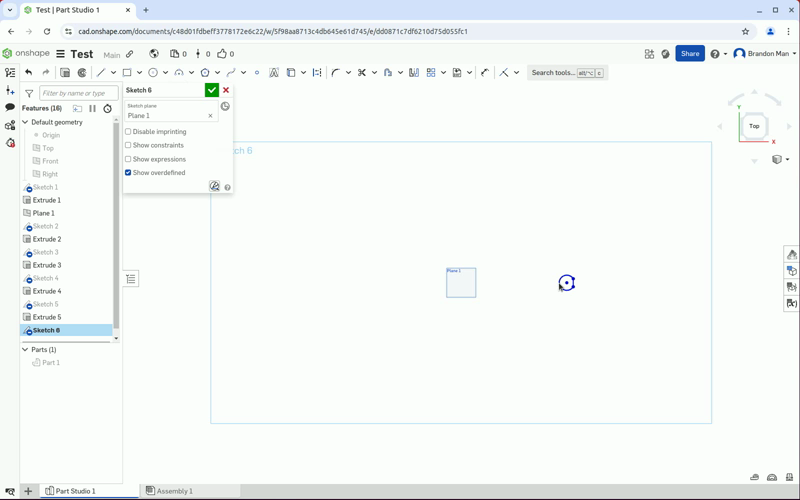
mouse_move(560, 285)
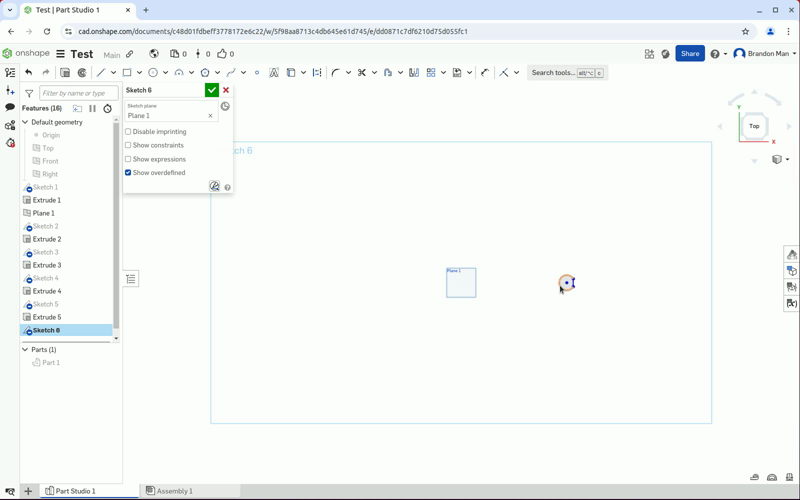
scroll(6)
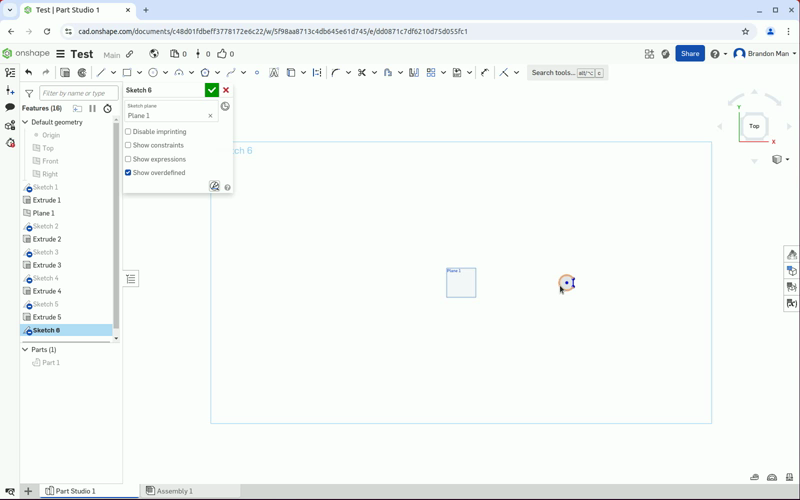
scroll(6)
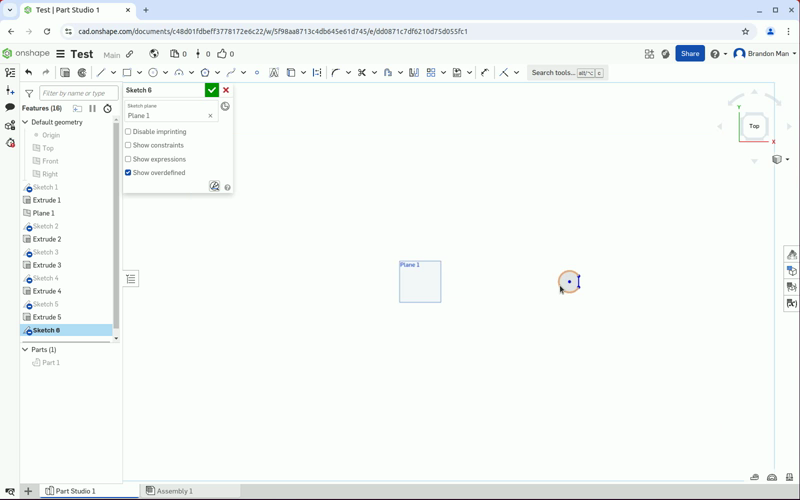
scroll(6)
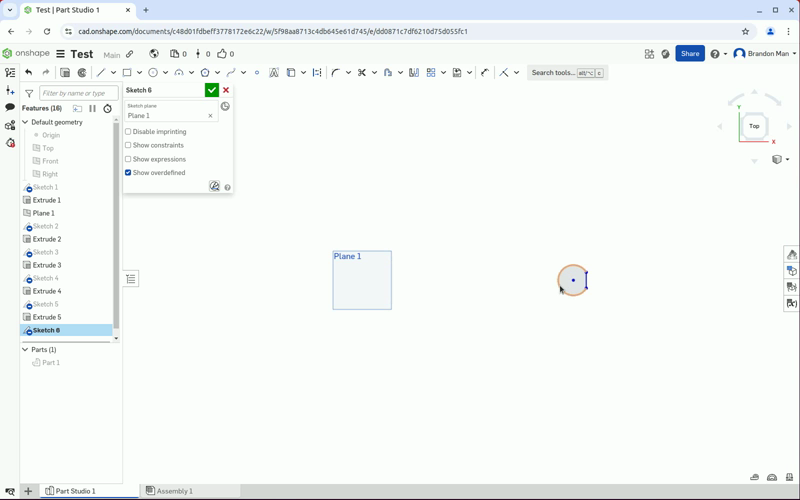
scroll(6)
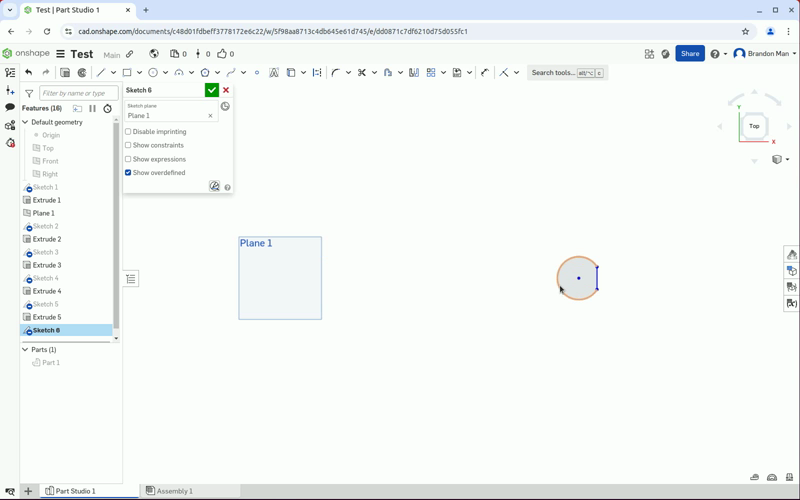
scroll(6)
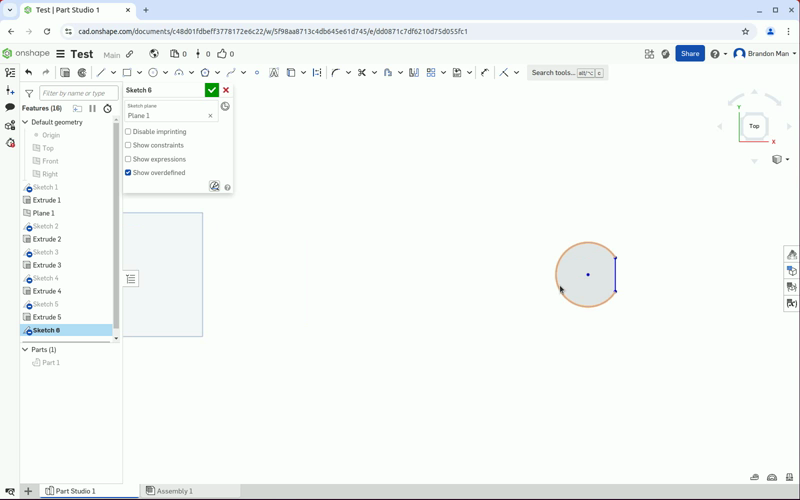
scroll(6)
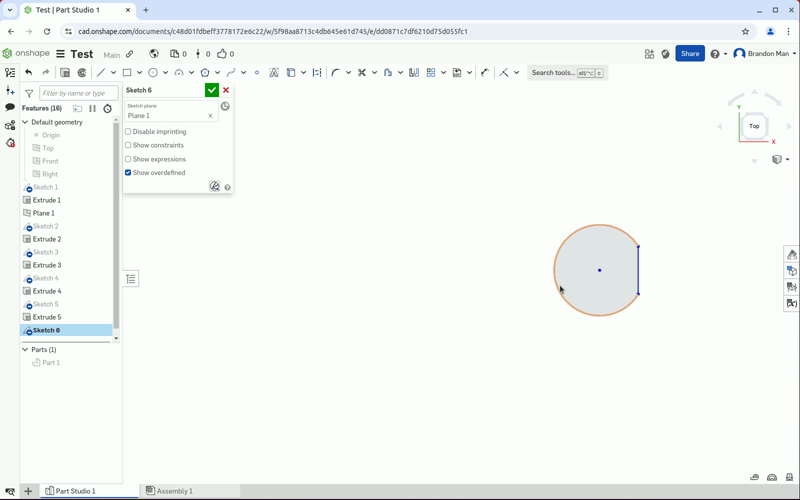
scroll(6)
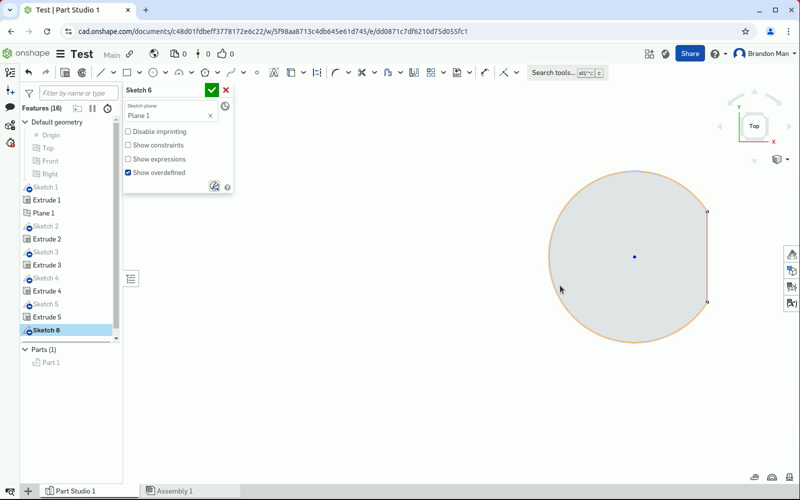
click(560, 285)
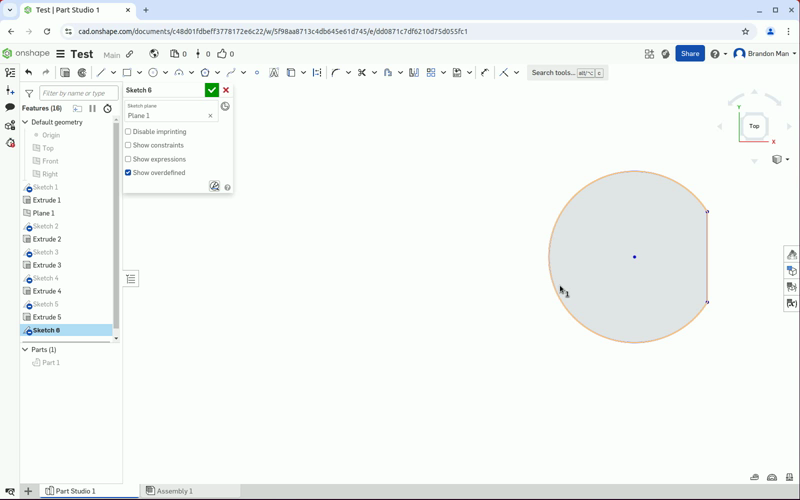
scroll(-6)
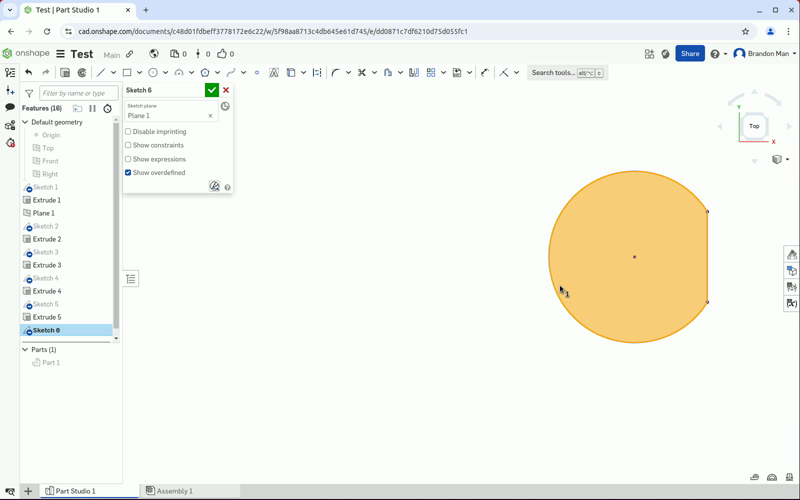
scroll(-6)
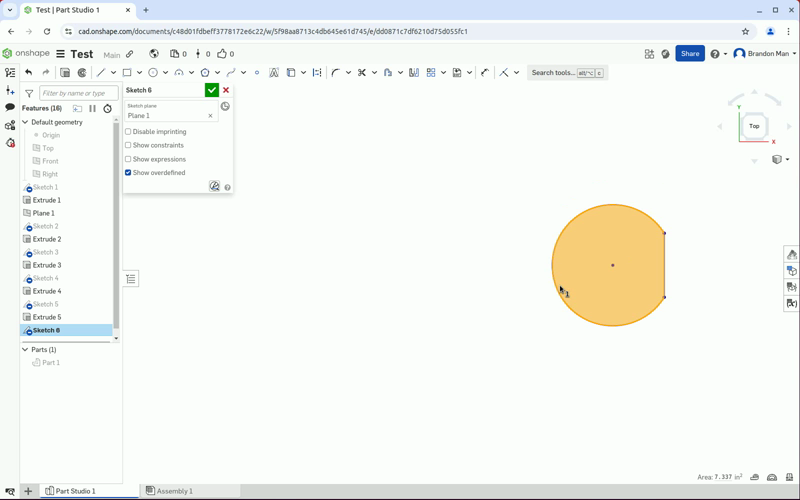
scroll(-6)
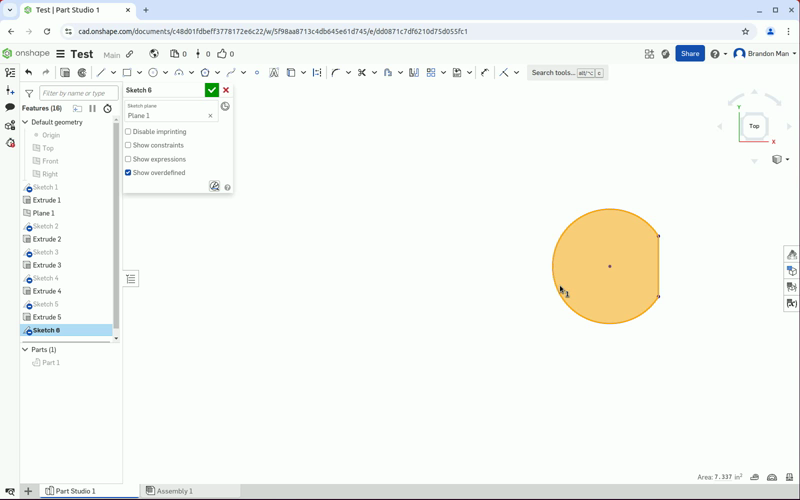
scroll(-6)
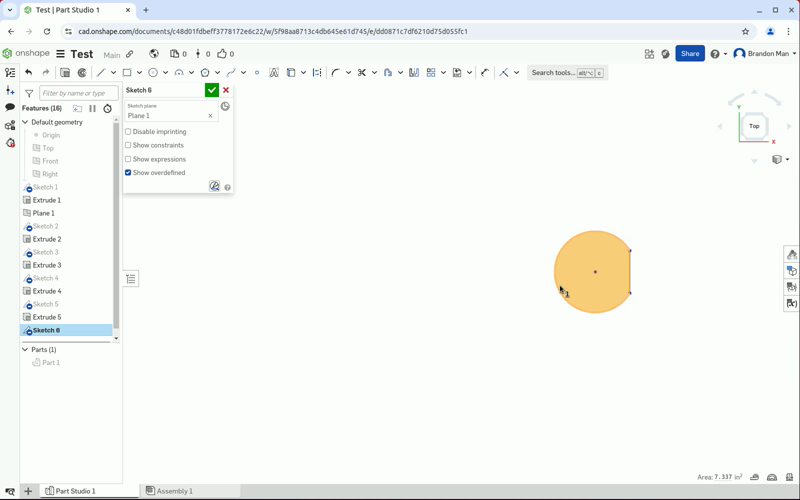
scroll(-6)
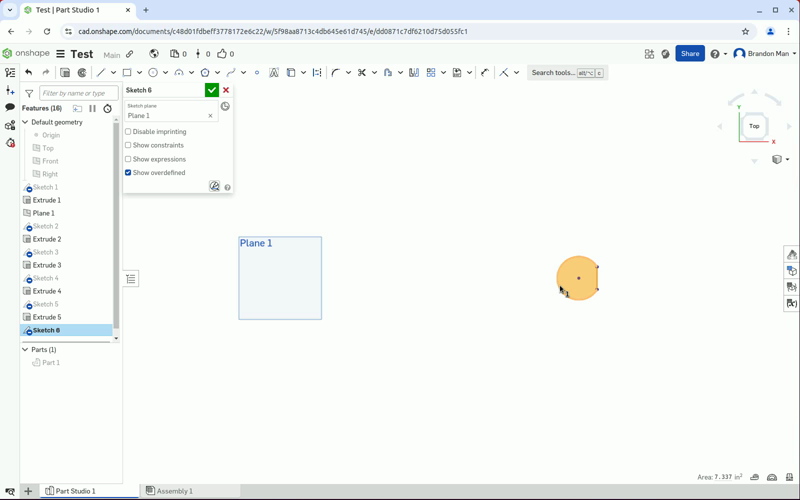
scroll(-6)
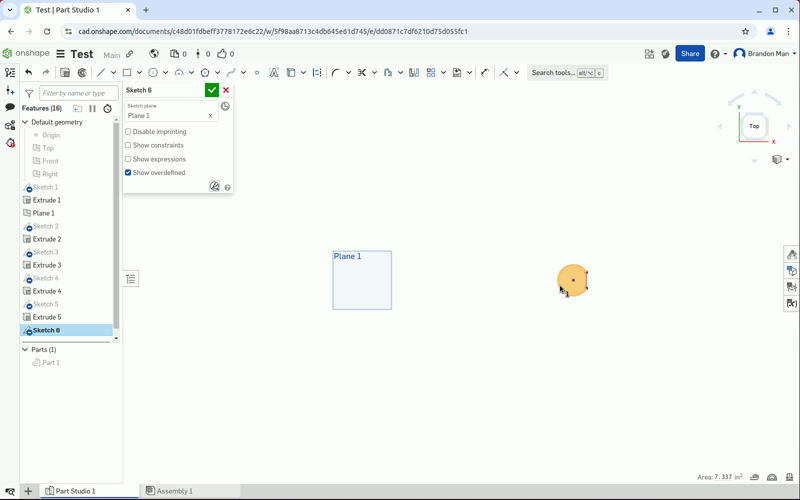
scroll(-6)
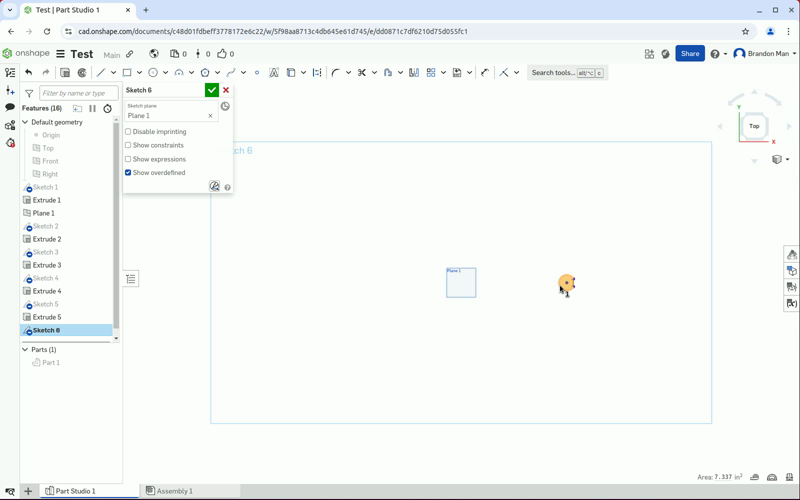
mouse_move(73, 352)
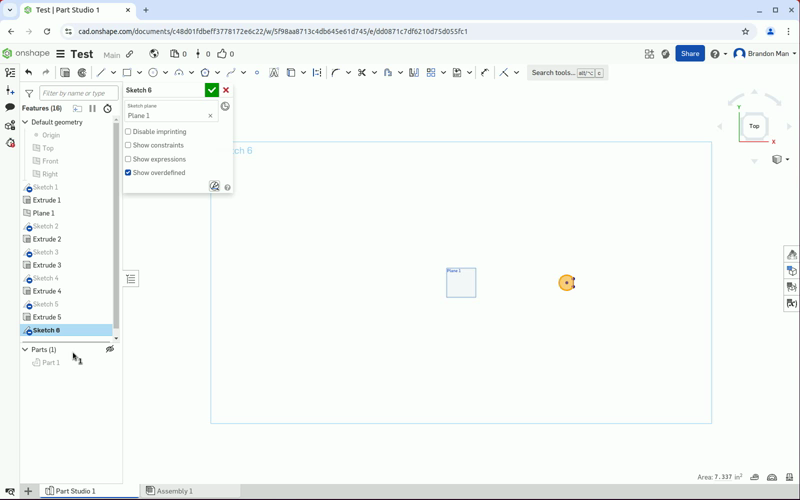
key(shift+y)
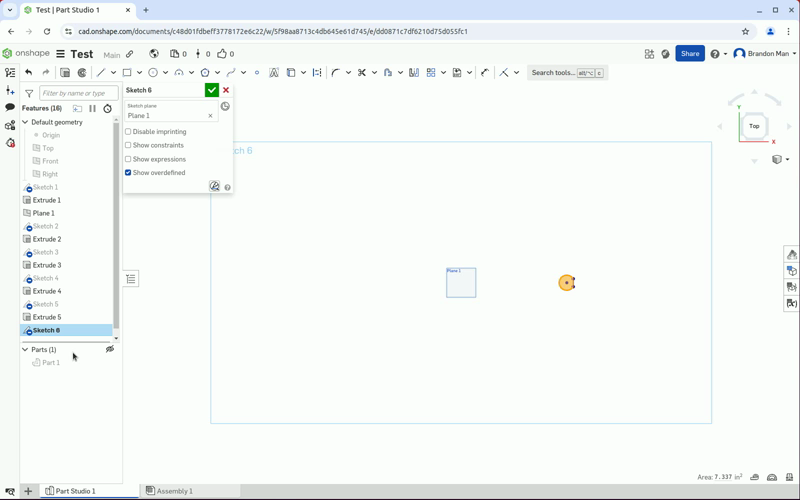
key(shift+e)
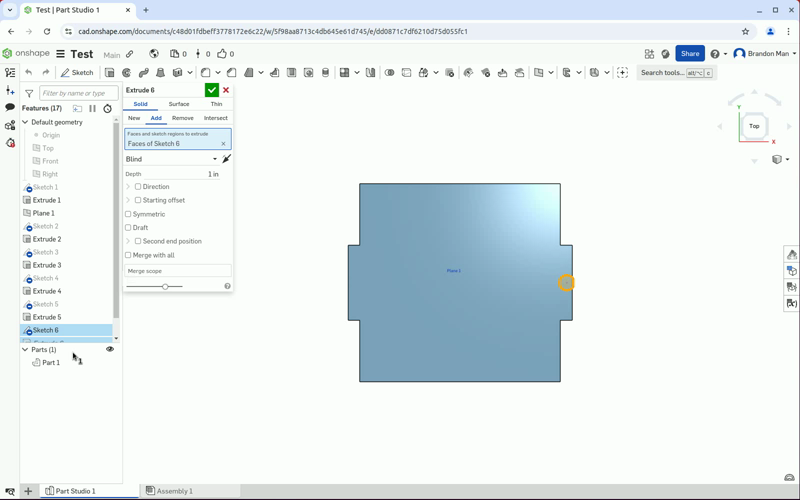
mouse_move(143, 106)
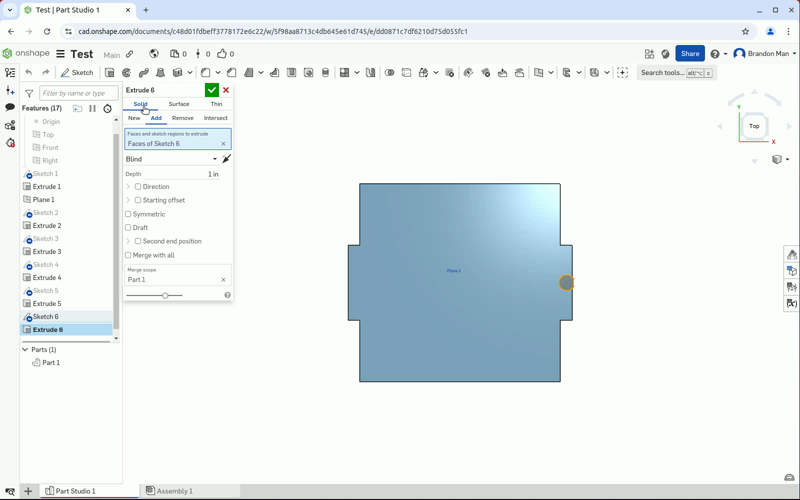
click(143, 106)
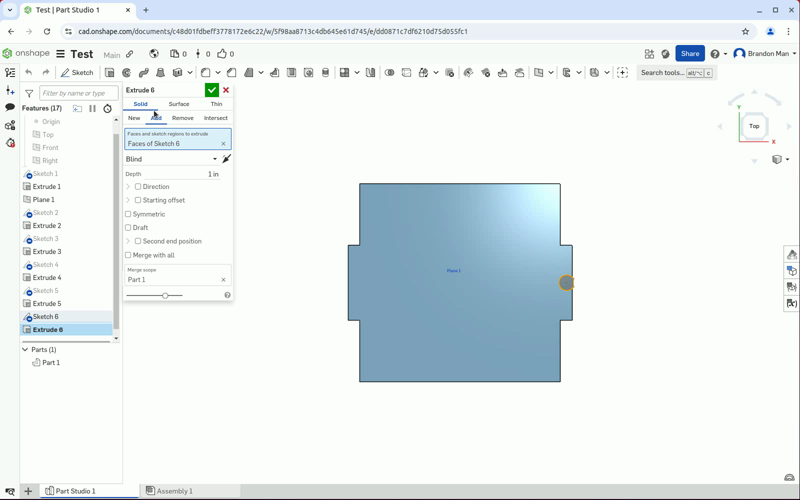
mouse_move(186, 120)
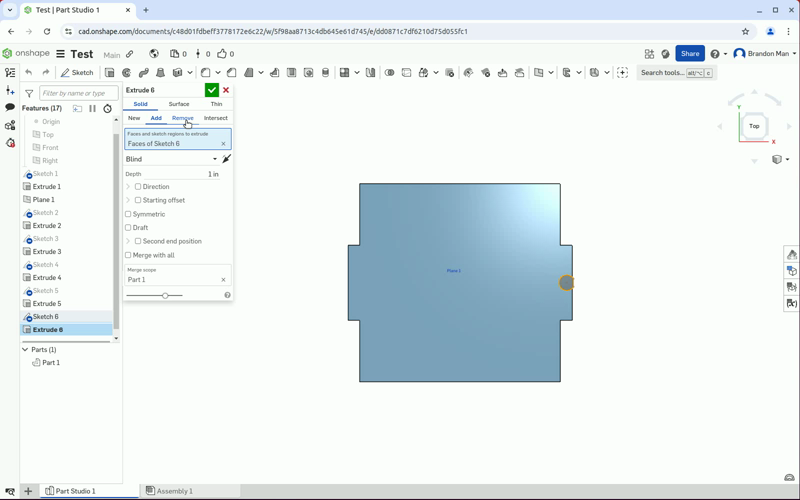
click(186, 120)
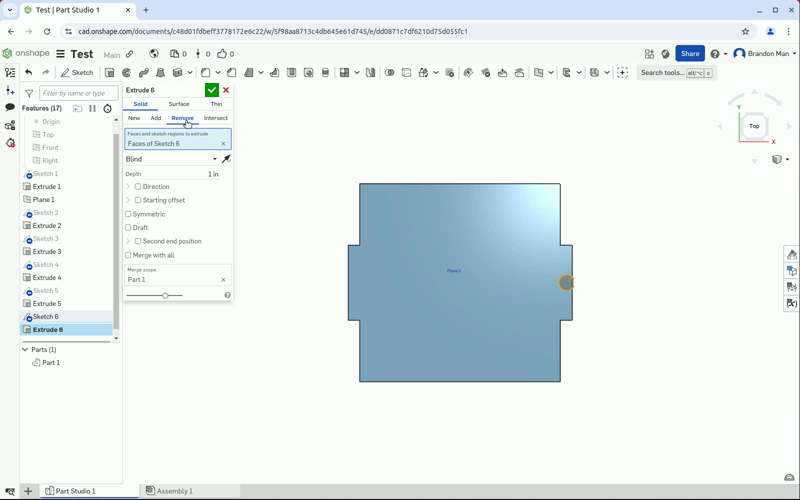
key(tab, 4)
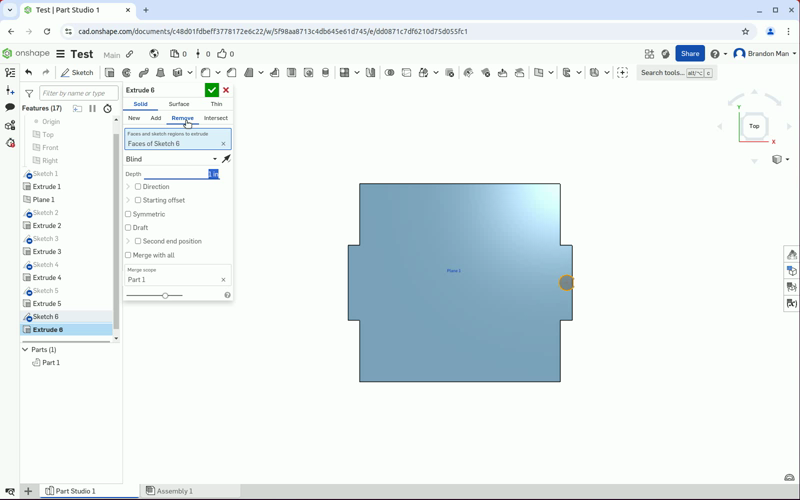
text(20.46)
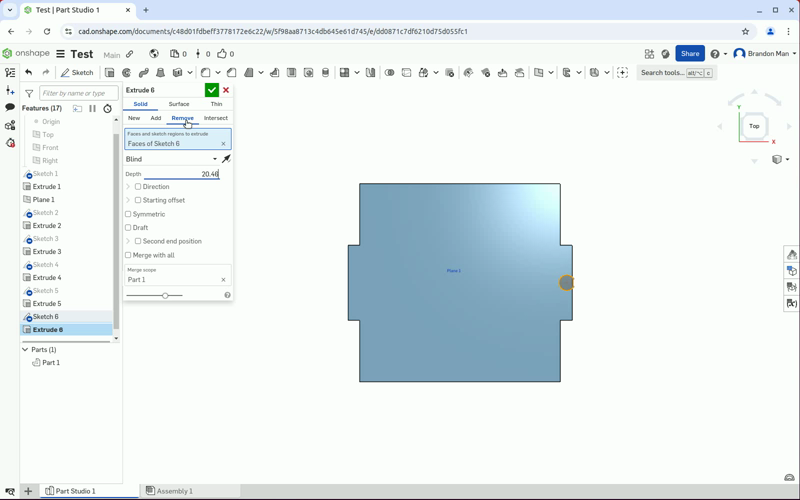
key(tab, 6)
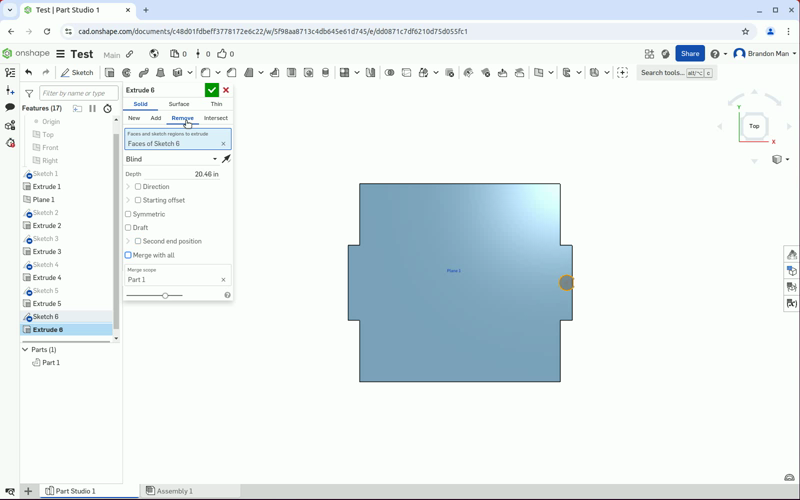
key(space)
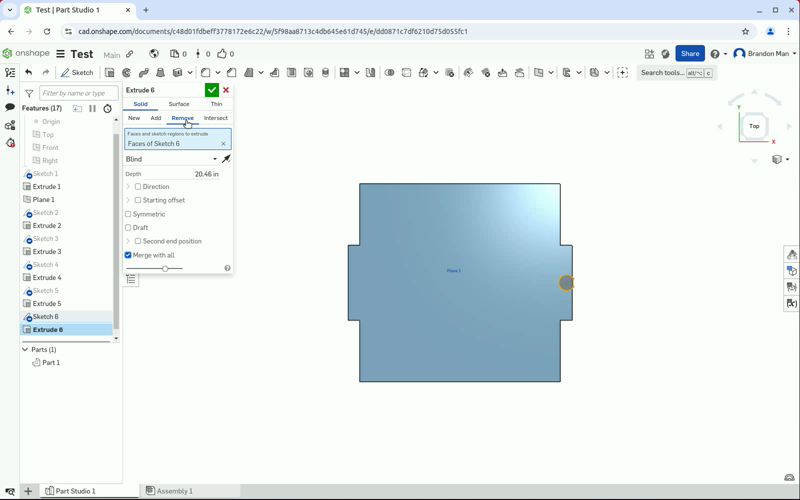
key(enter)
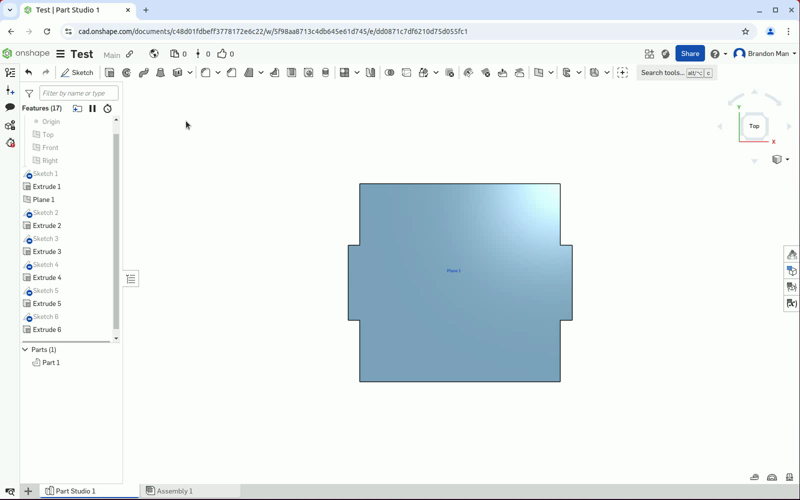
key(shift+h)
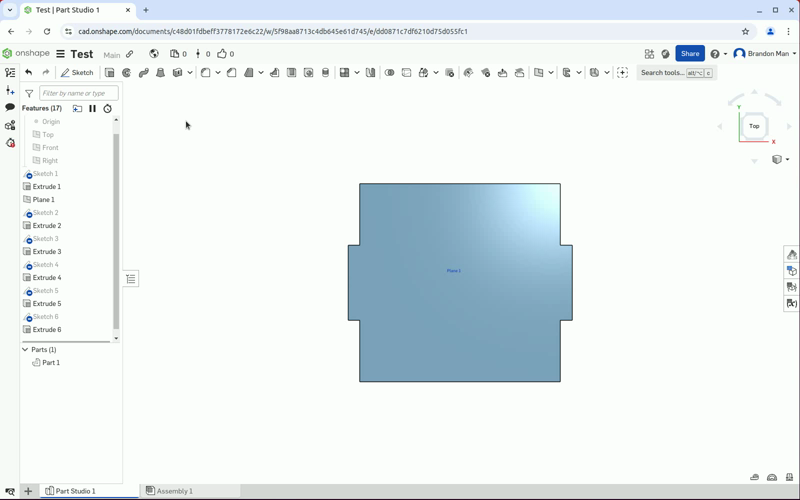
key(shift+h)
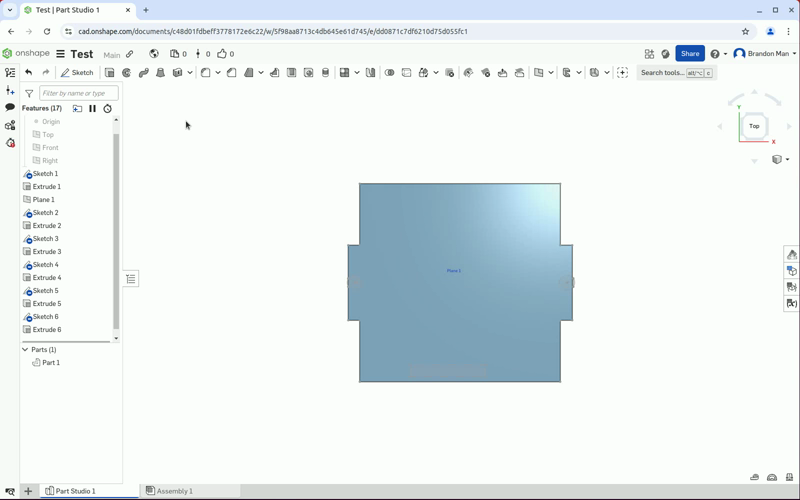
key(shift+7)
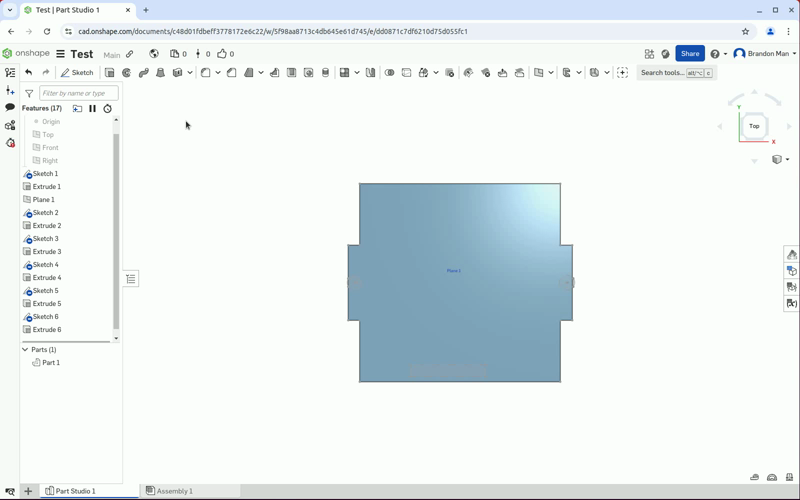
key(up, 3)
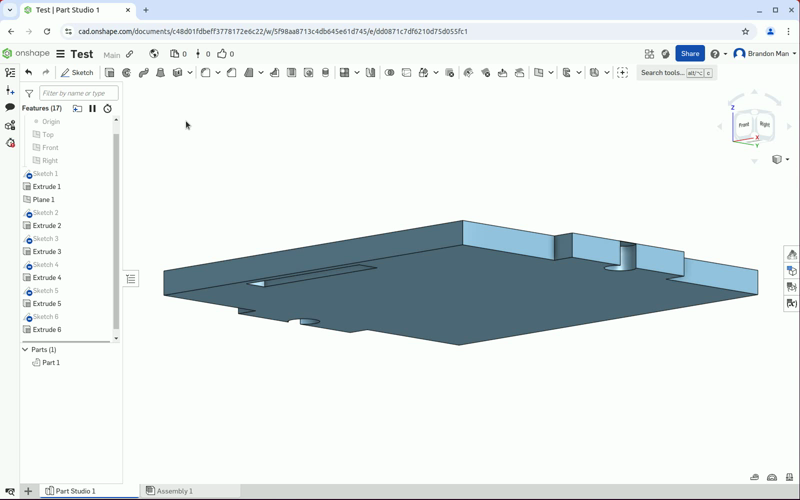
key(left, 3)
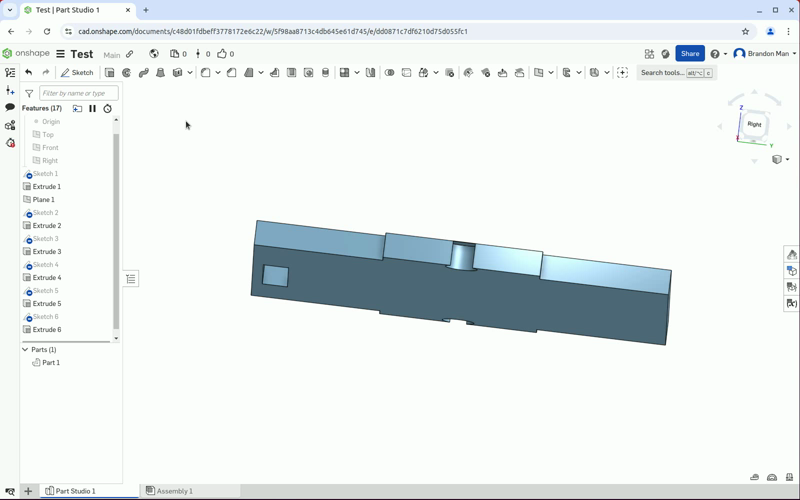
key(right, 3)
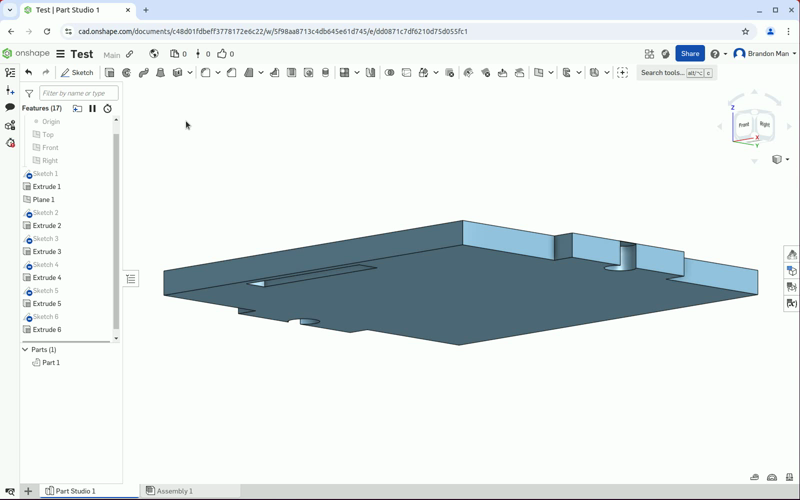
key(down, 3)
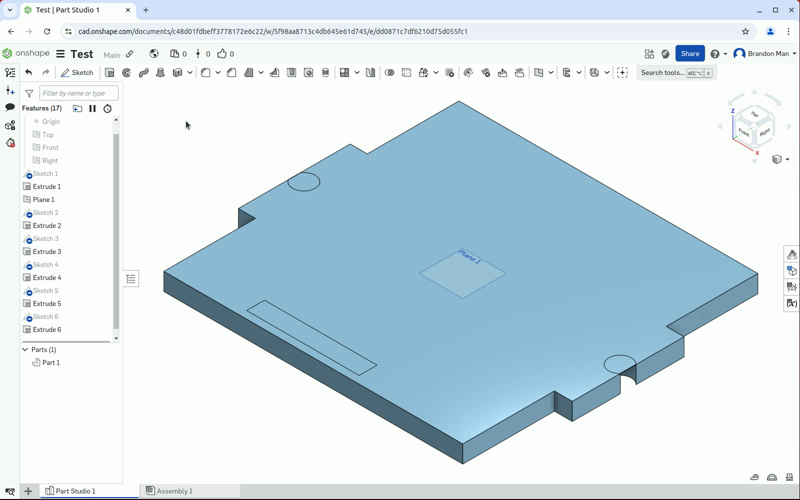
mouse_move(69, 176)
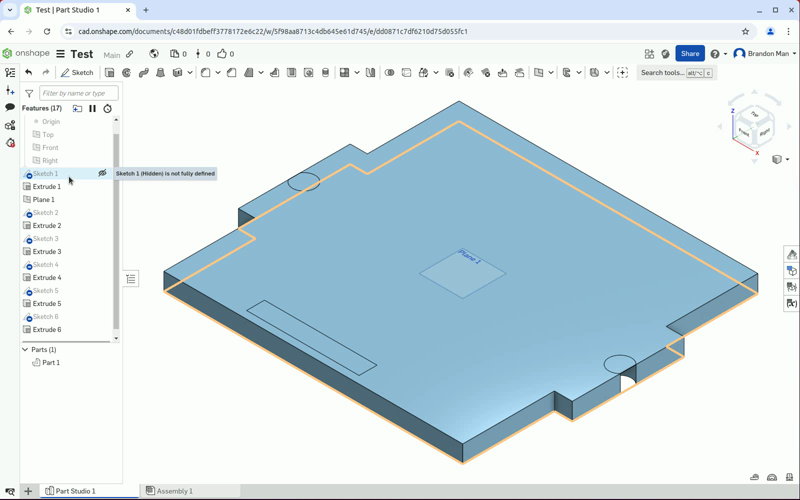
click(69, 176)